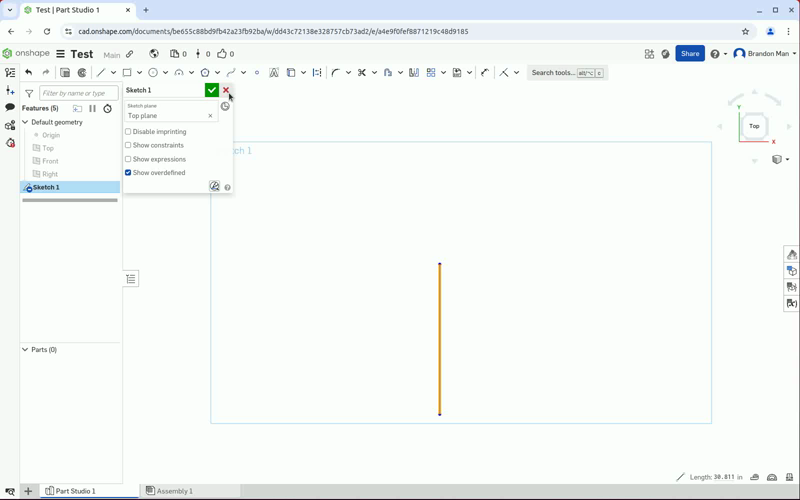
key(shift+h)
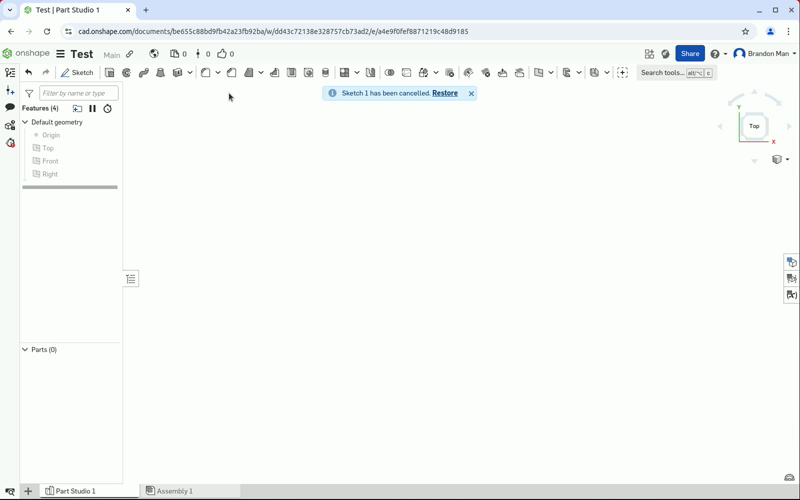
mouse_move(73, 352)
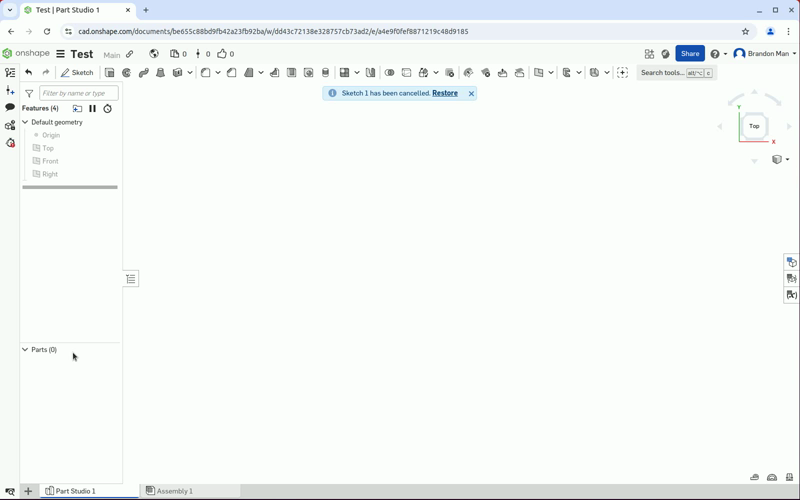
key(y)
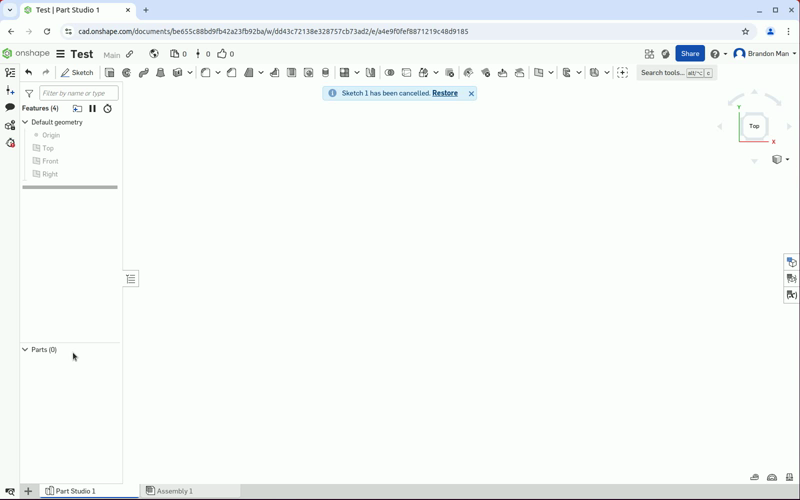
key(shift+p)
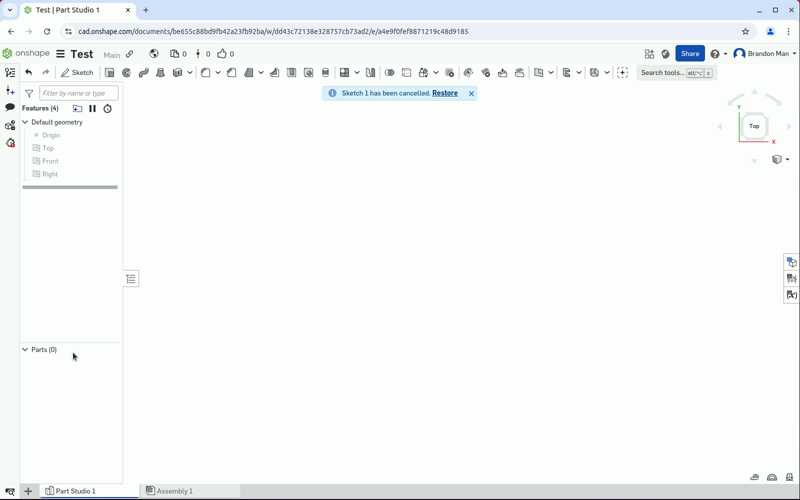
key(space)
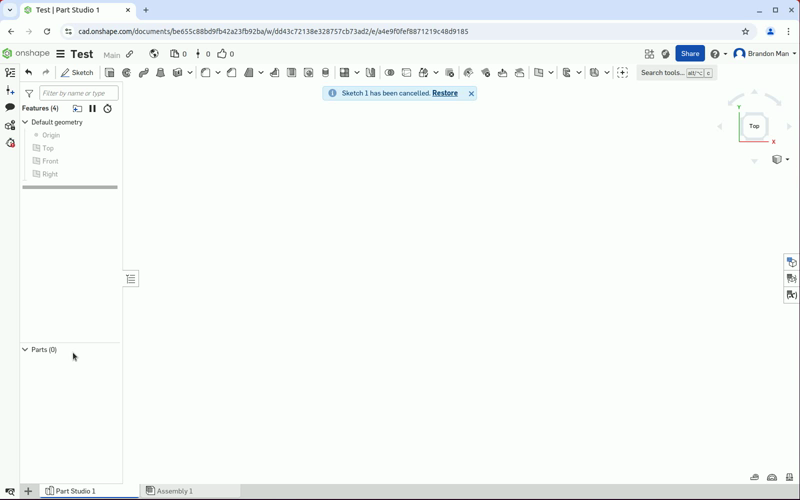
key_down(shift)
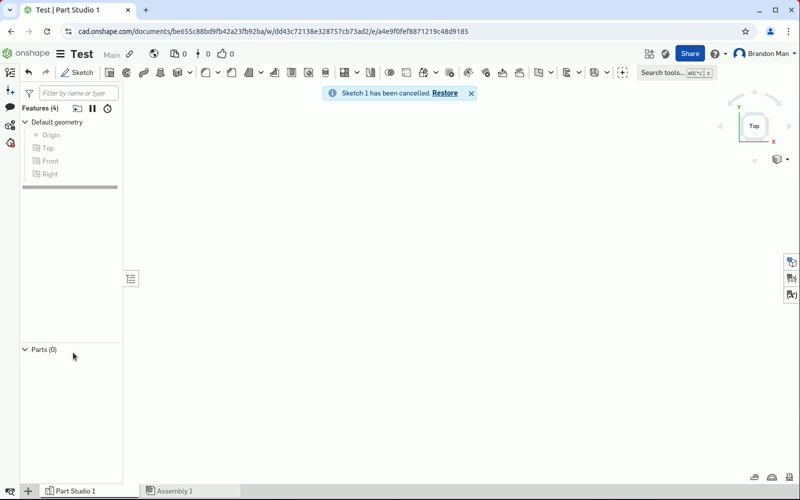
key(up)
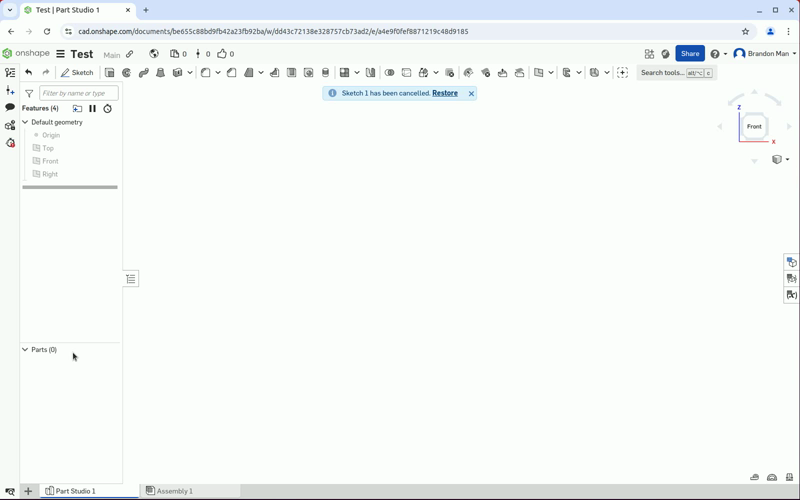
key_up(shift)
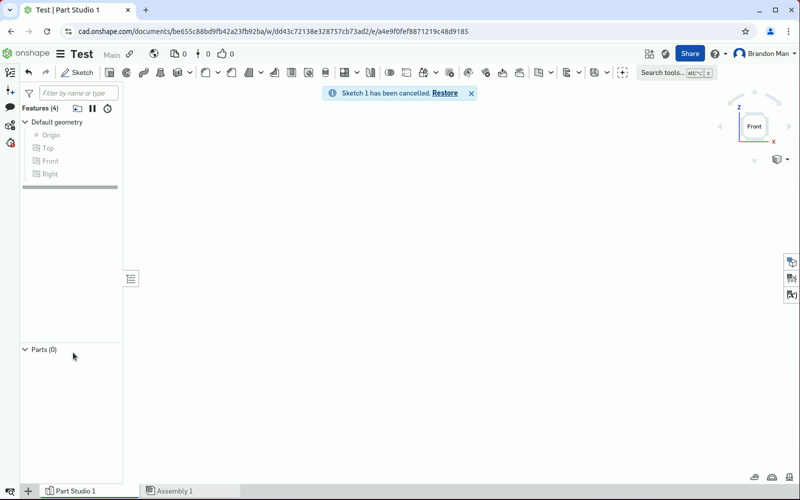
mouse_move(73, 352)
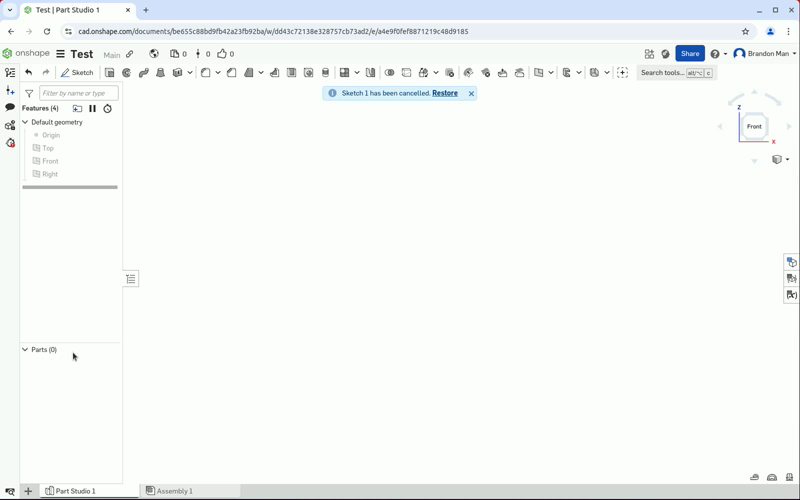
key(shift+y)
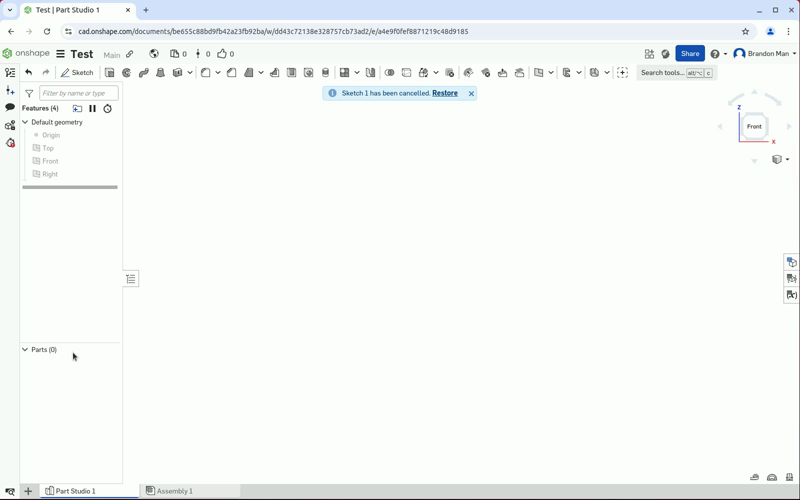
key(shift+s)
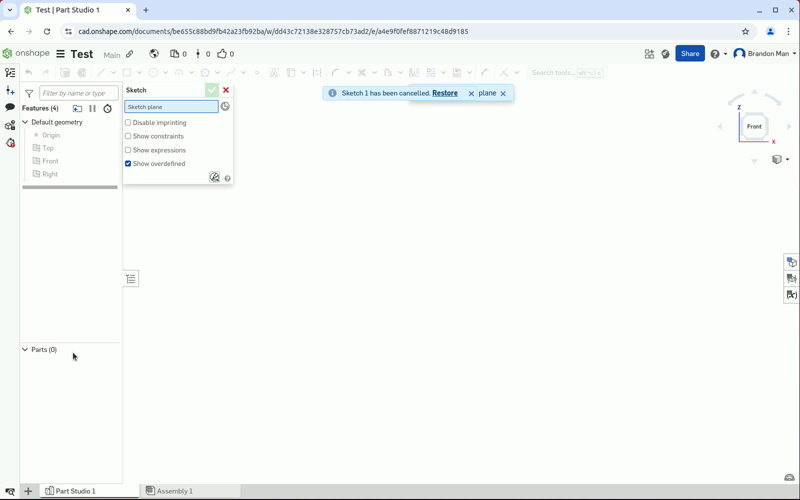
mouse_move(73, 163)
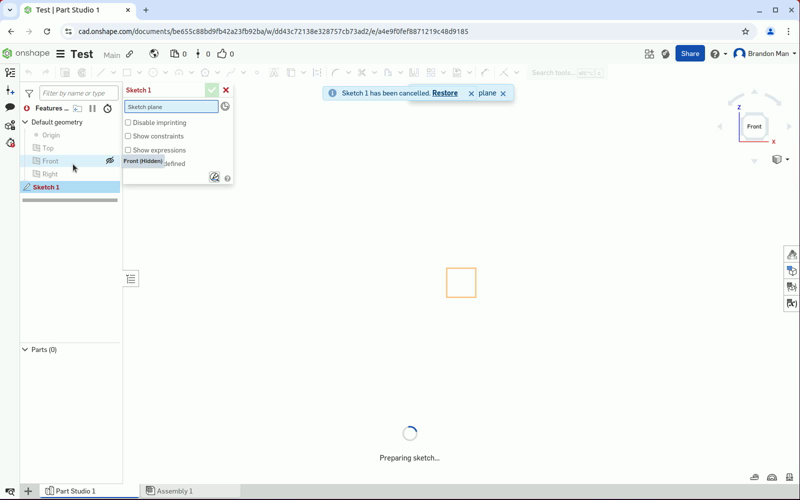
click(73, 163)
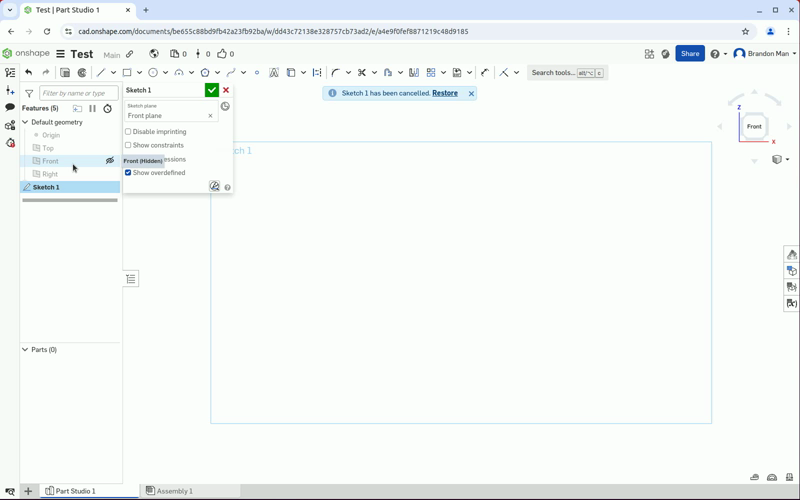
mouse_move(73, 352)
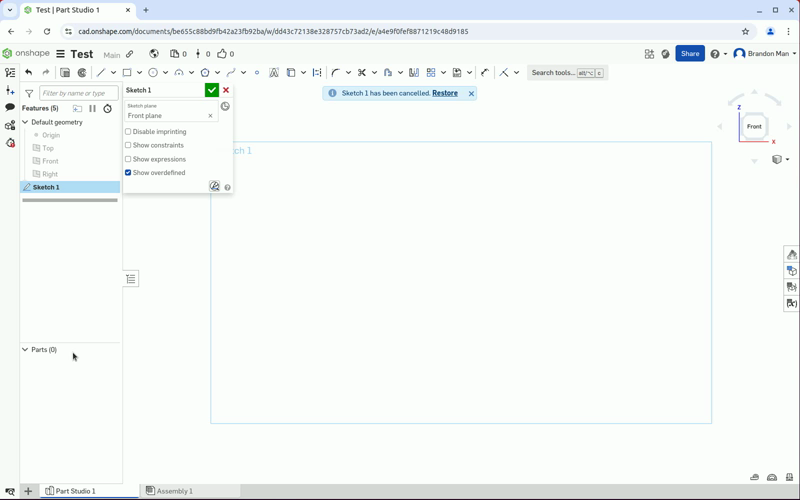
key(y)
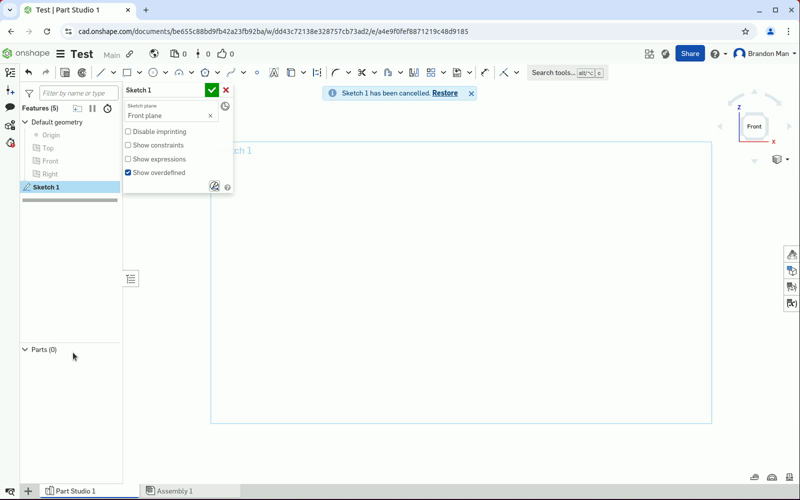
key(l)
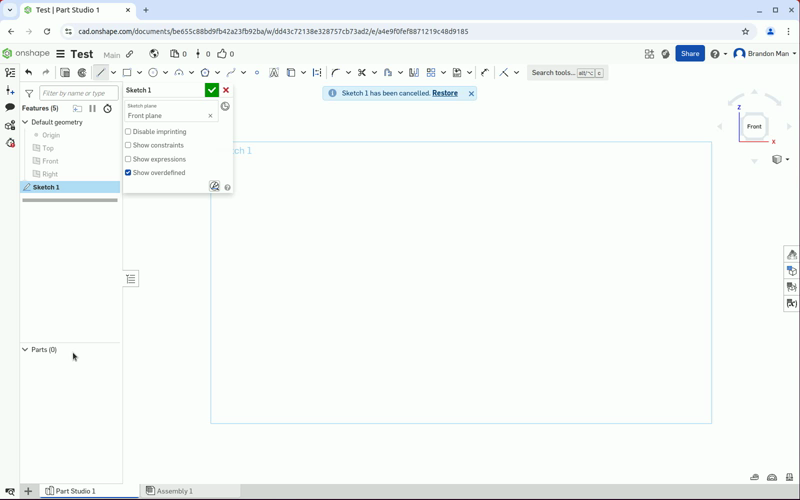
key_down(shift)
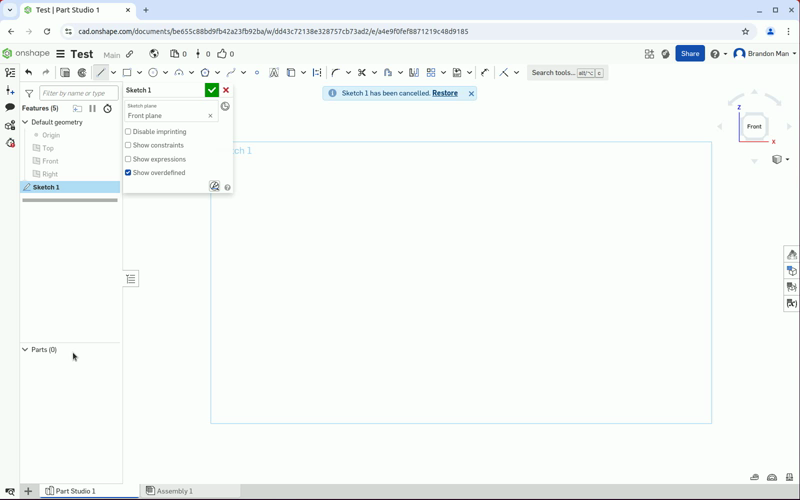
mouse_move(389, 307)
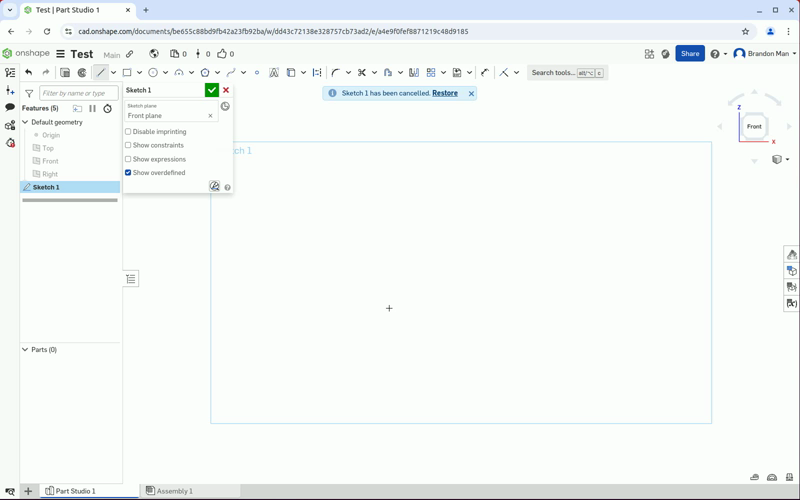
click(389, 307)
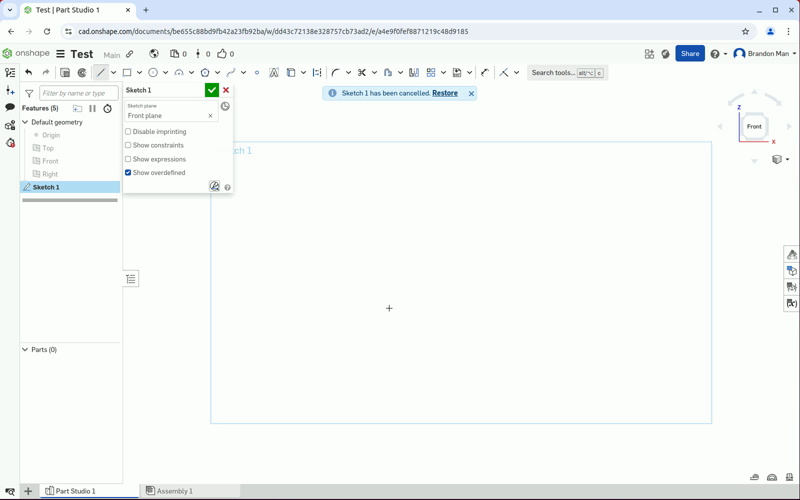
key_up(shift)
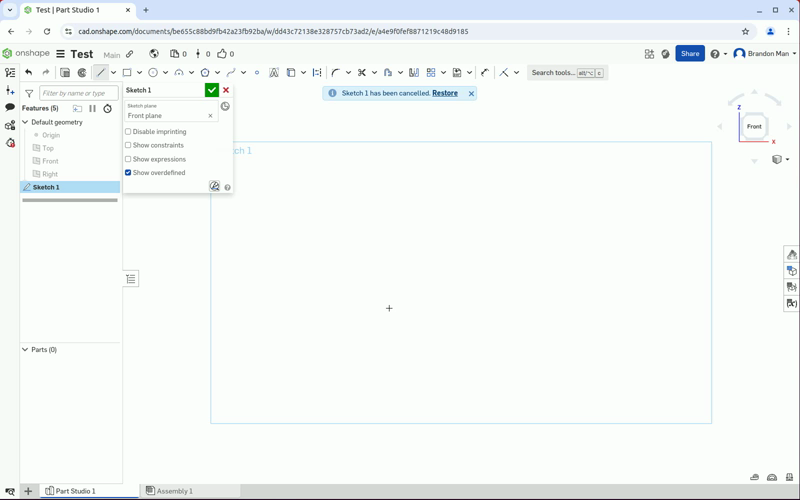
key_down(shift)
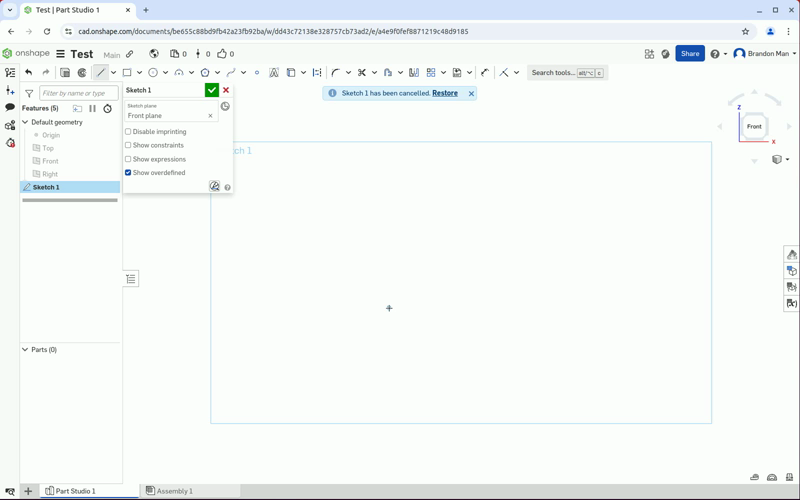
mouse_move(419, 307)
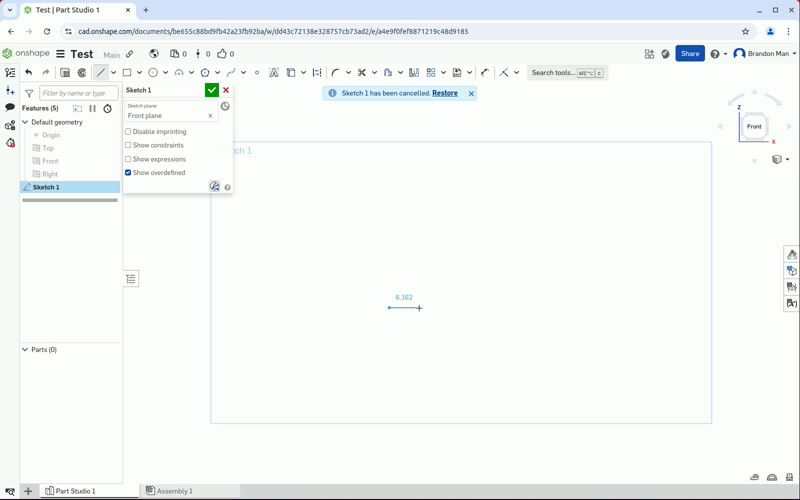
mouse_move(428, 307)
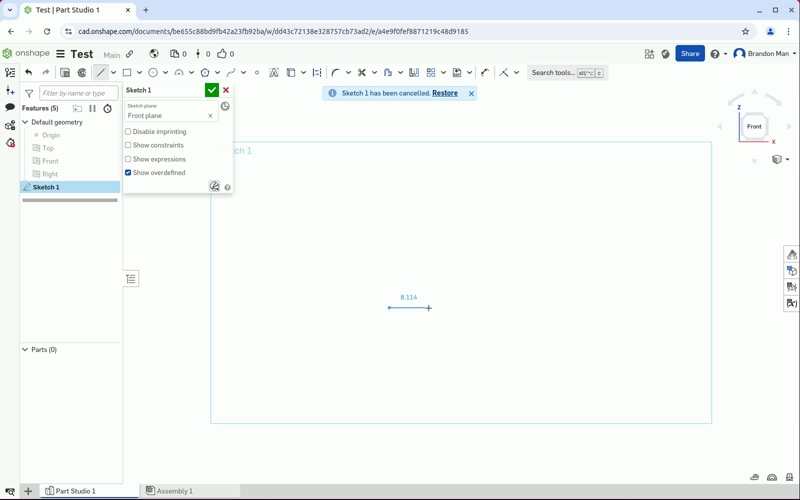
click(428, 307)
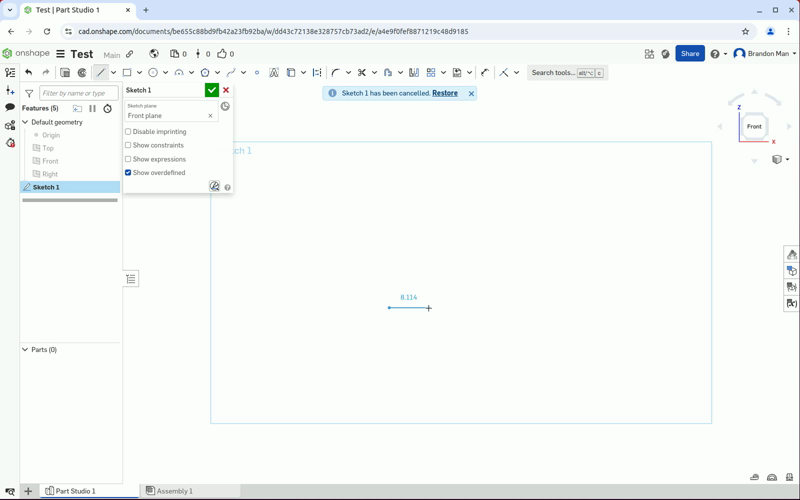
key_up(shift)
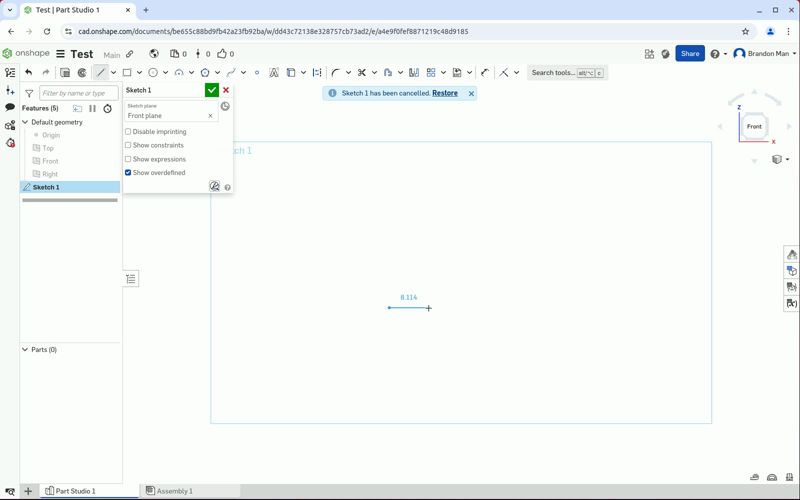
key_down(shift)
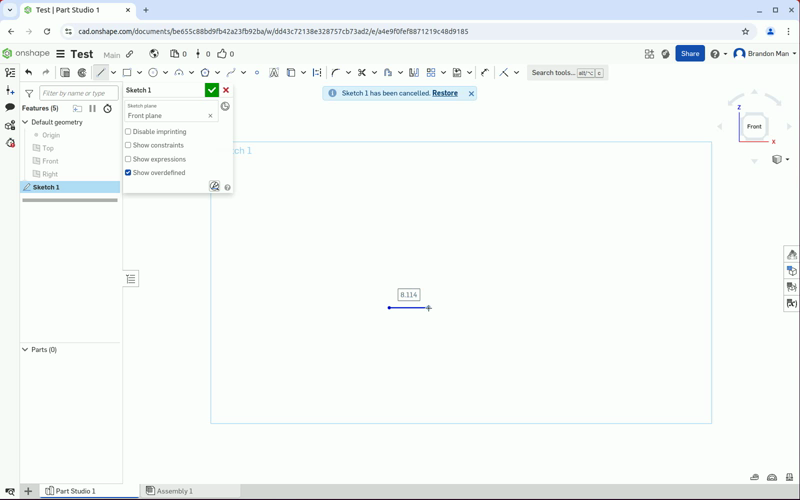
mouse_move(458, 307)
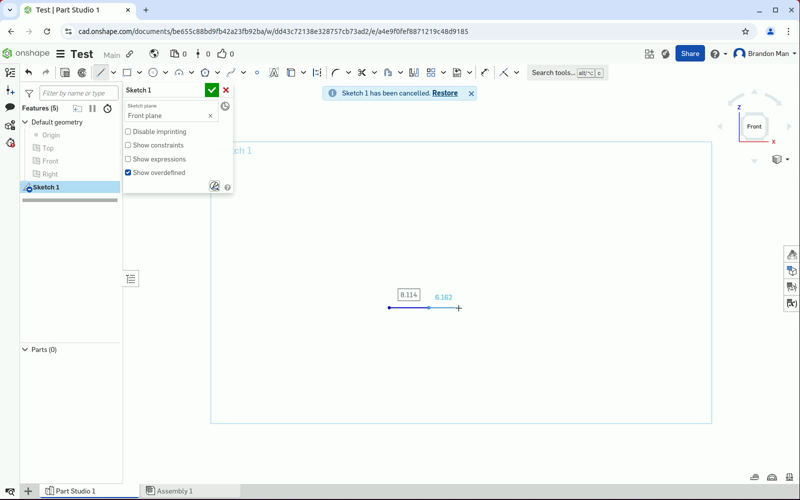
mouse_move(424, 303)
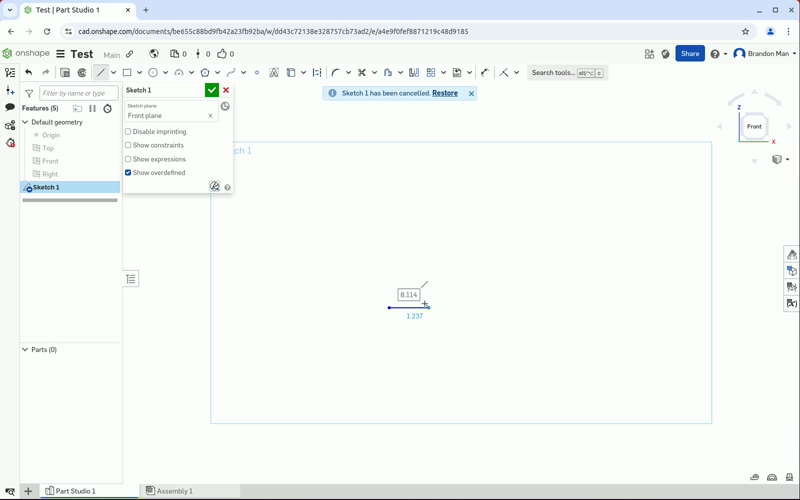
scroll(6)
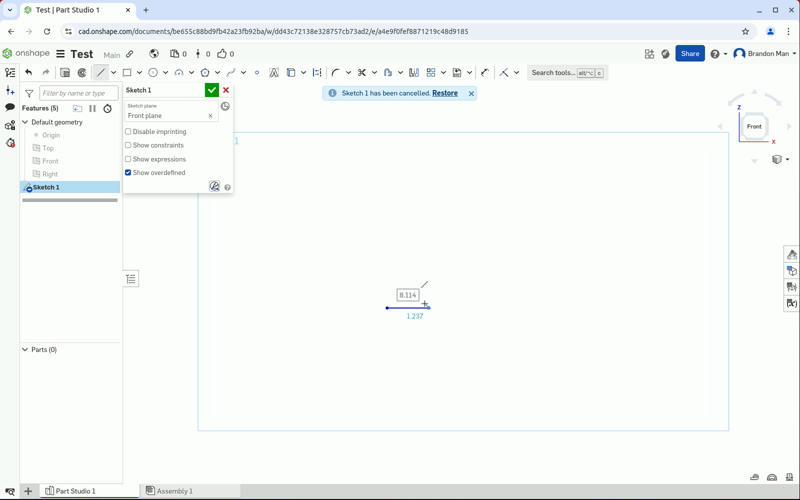
scroll(6)
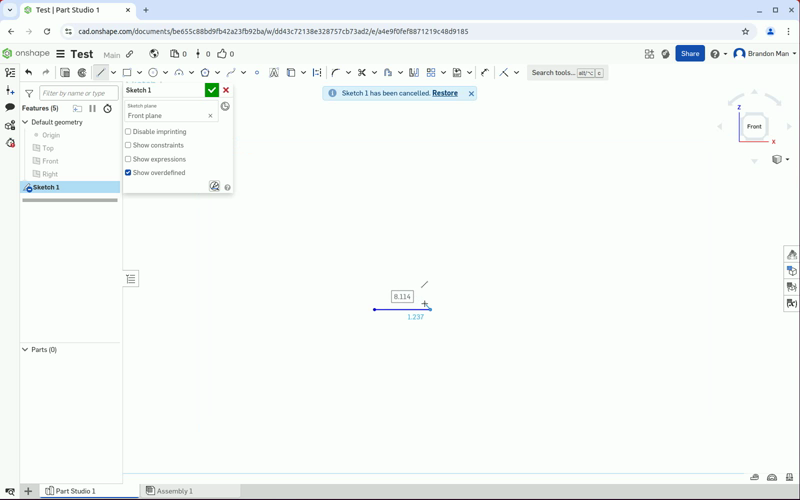
scroll(6)
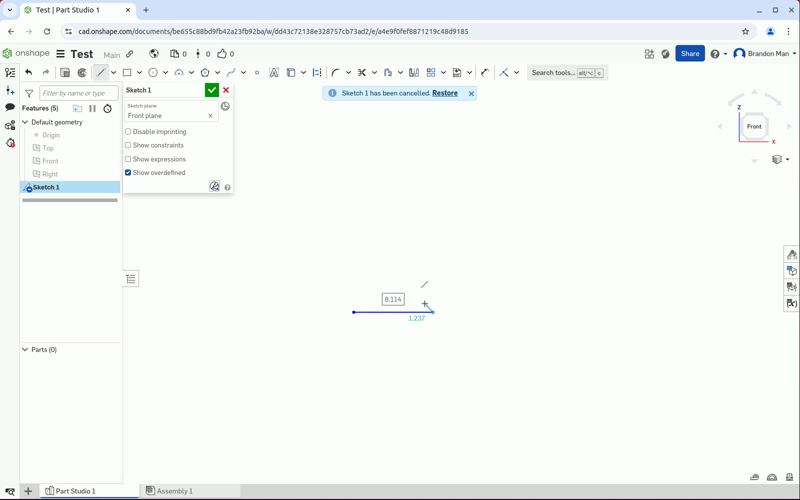
scroll(6)
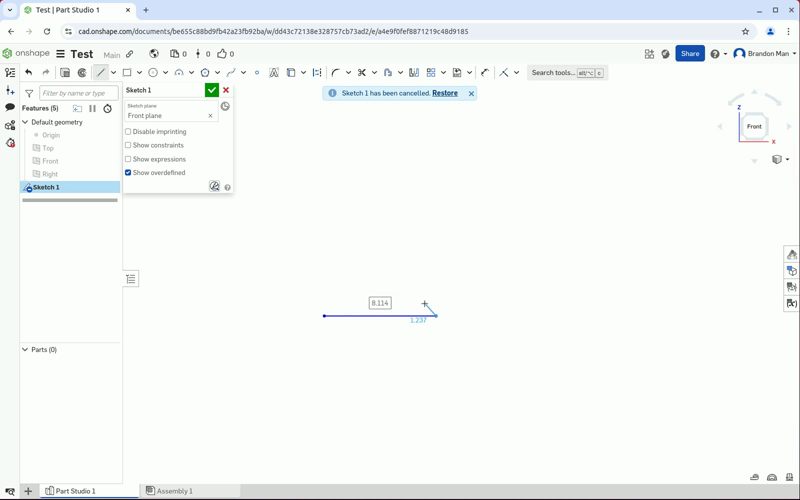
scroll(6)
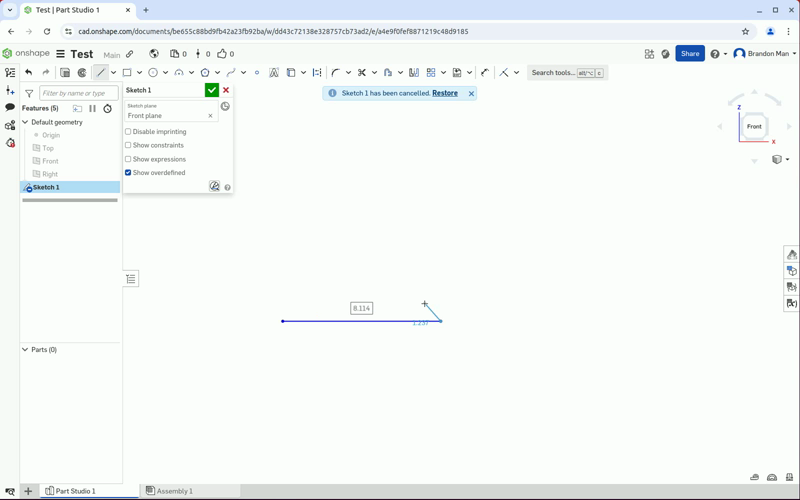
scroll(6)
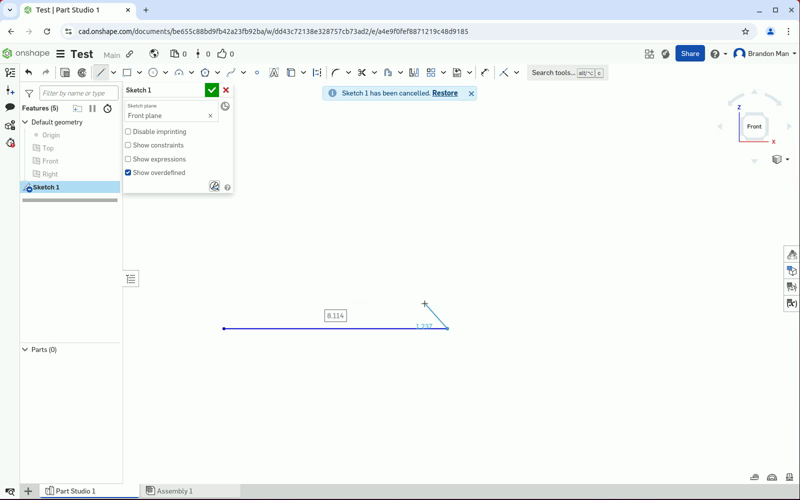
scroll(6)
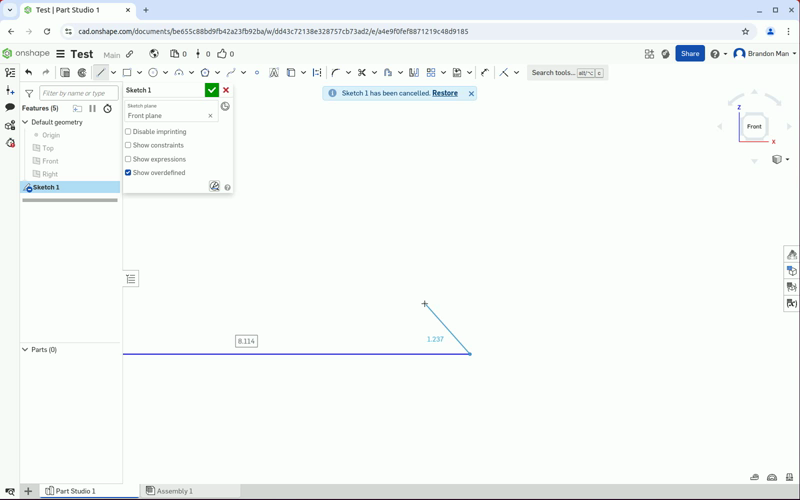
click(424, 303)
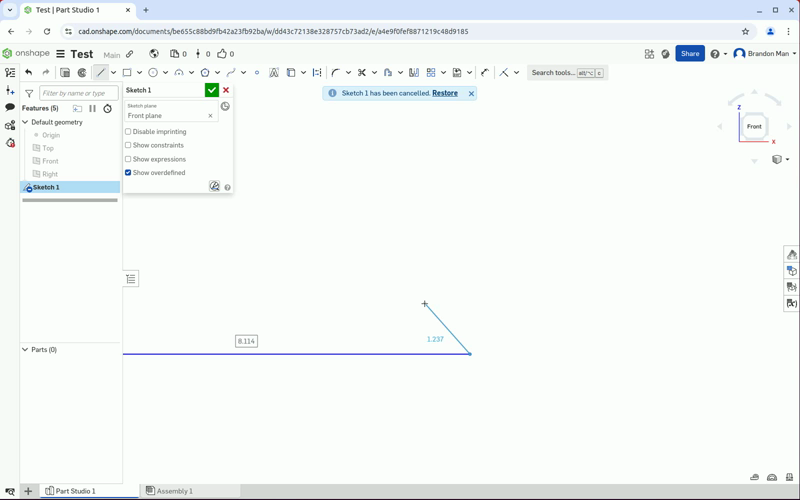
scroll(-6)
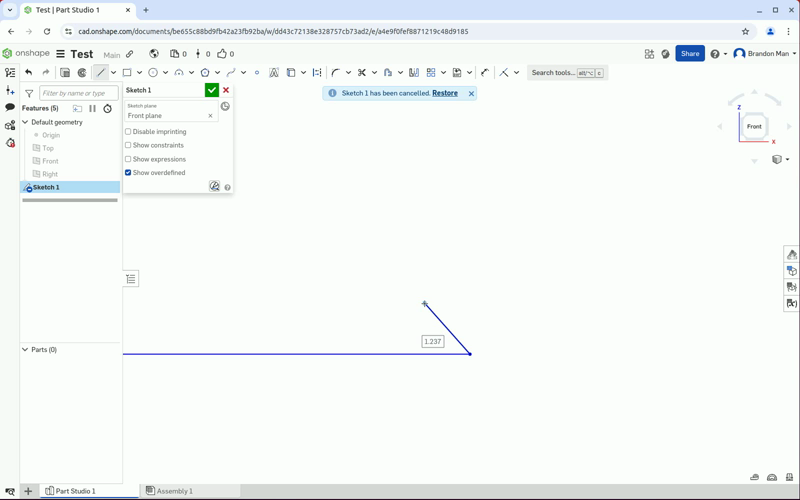
scroll(-6)
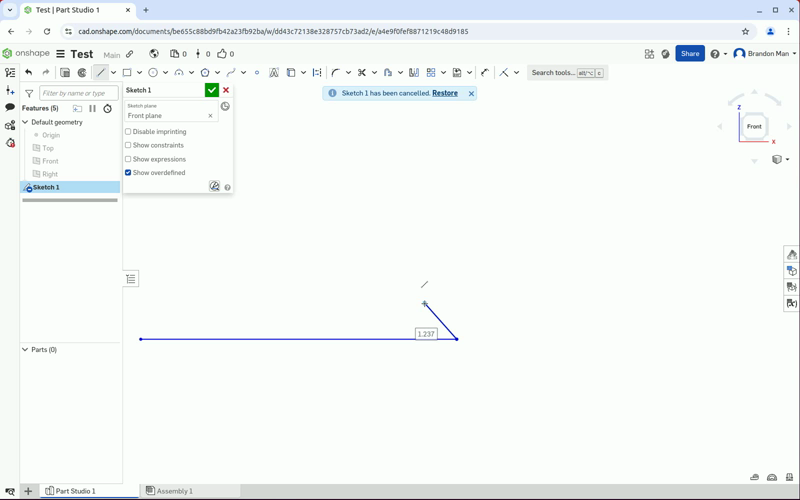
scroll(-6)
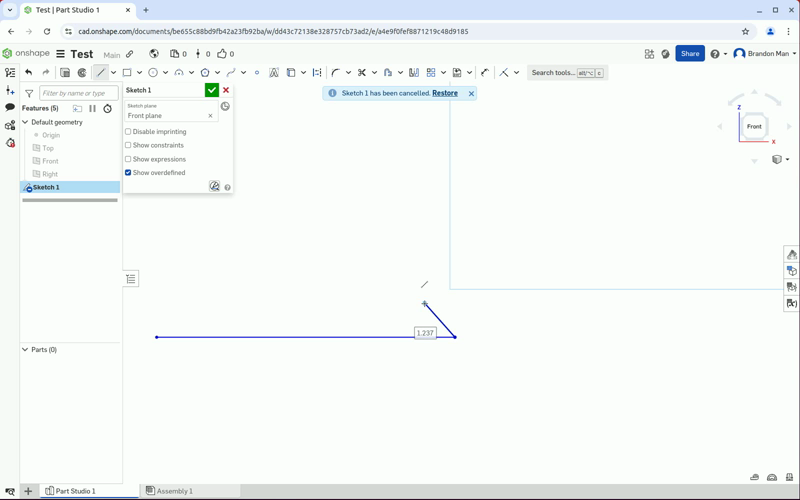
scroll(-6)
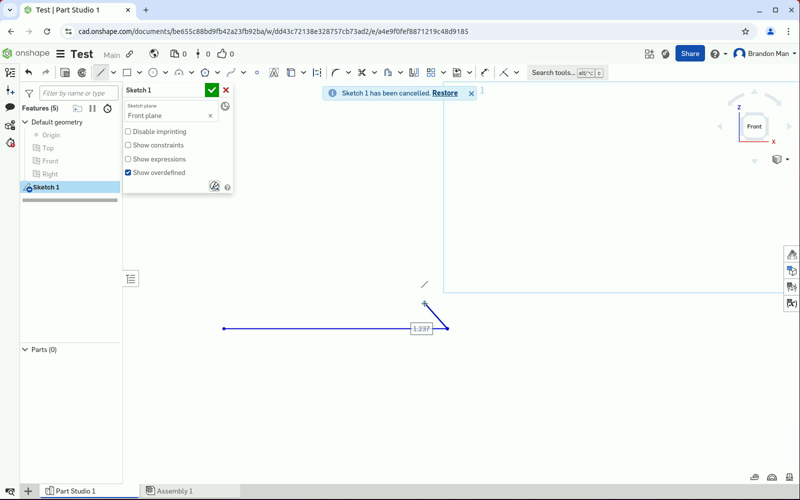
scroll(-6)
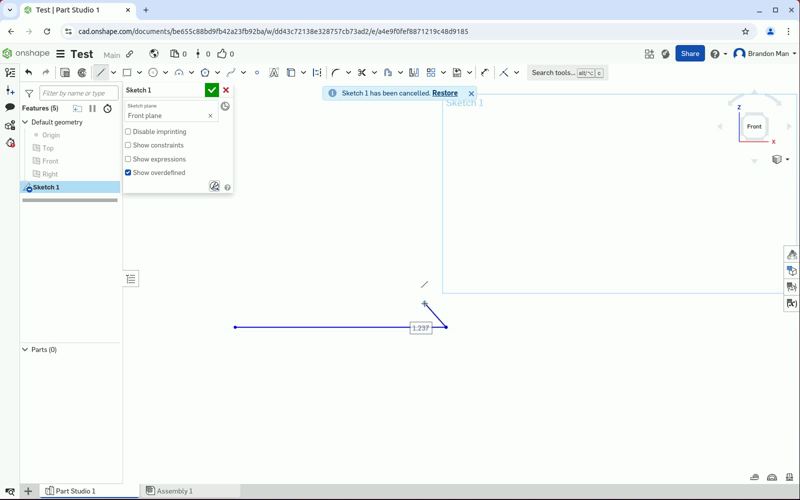
scroll(-6)
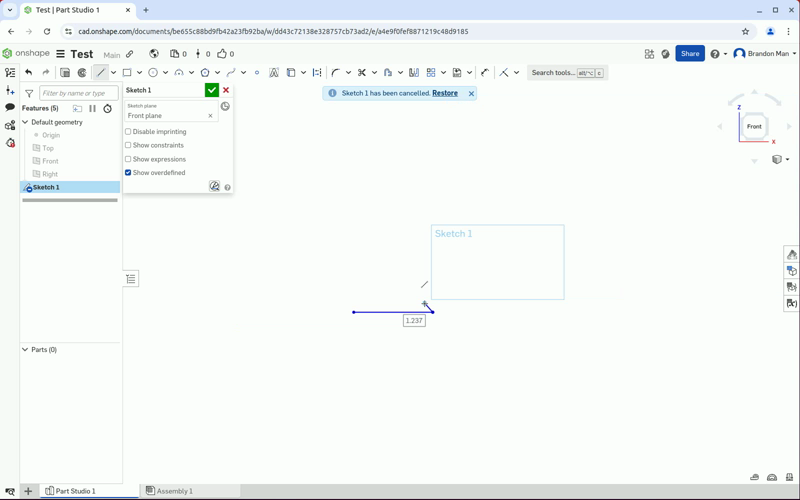
scroll(-6)
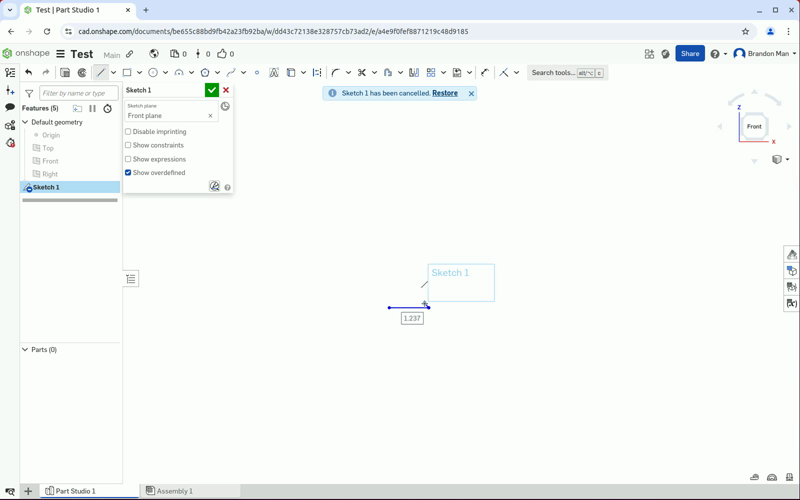
key_up(shift)
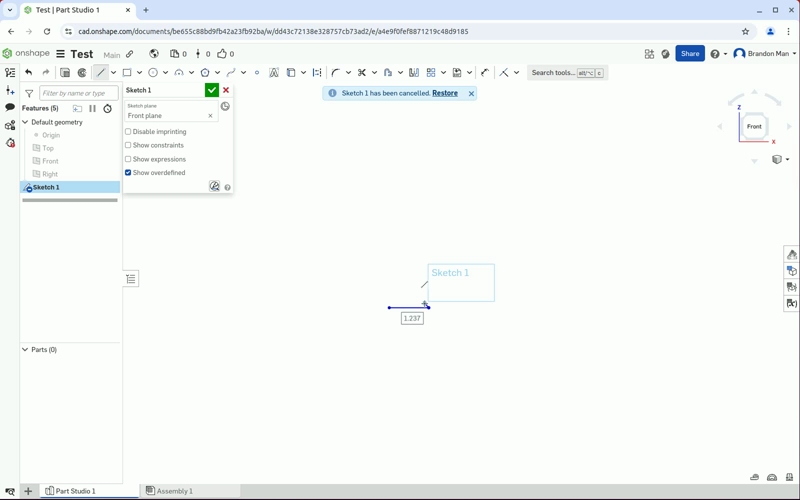
key_down(shift)
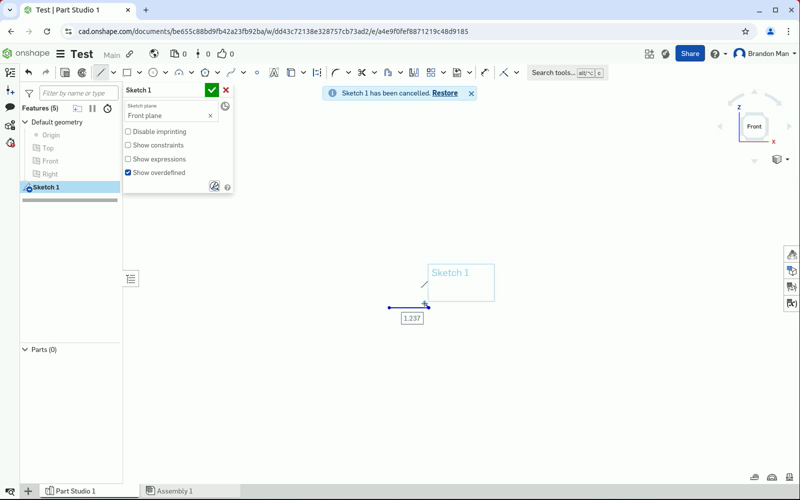
mouse_move(454, 303)
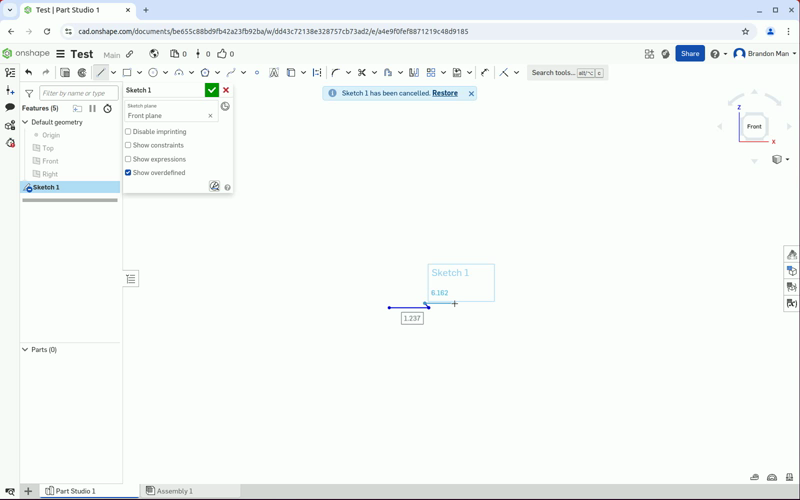
mouse_move(389, 303)
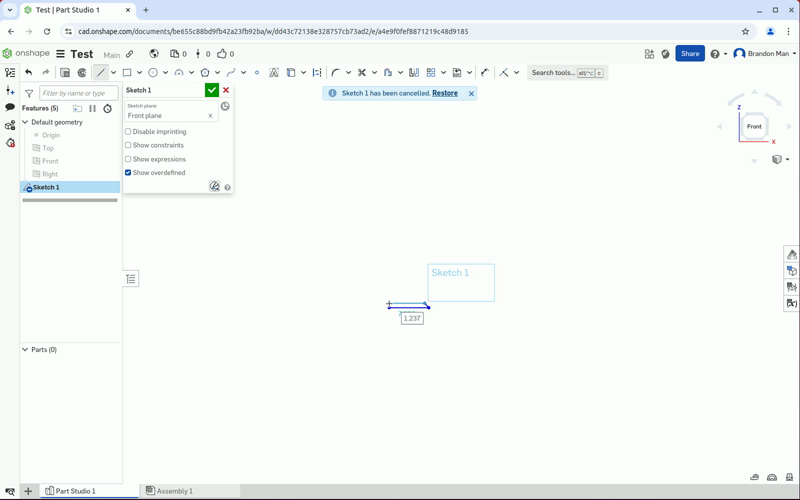
scroll(6)
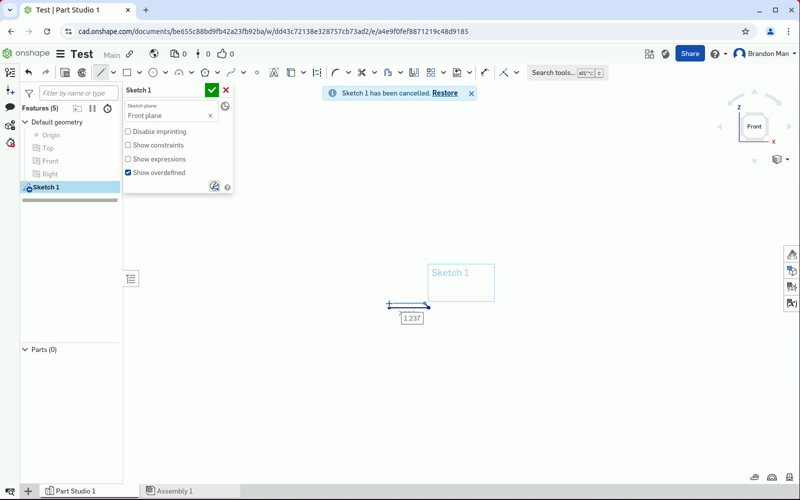
scroll(6)
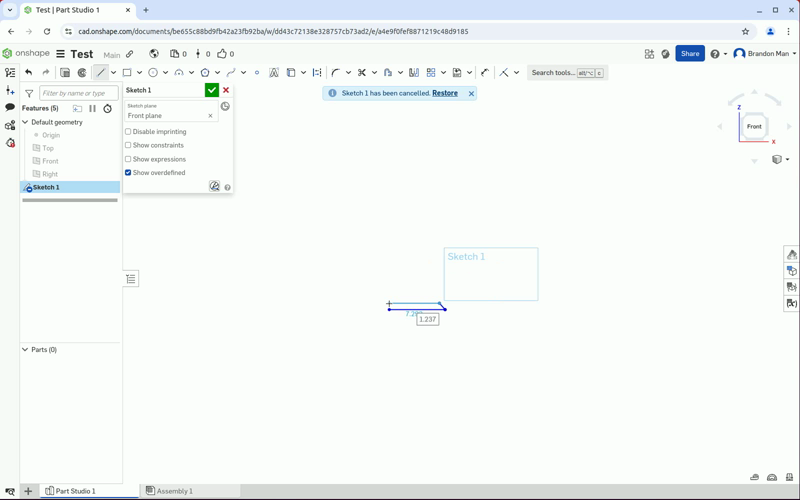
scroll(6)
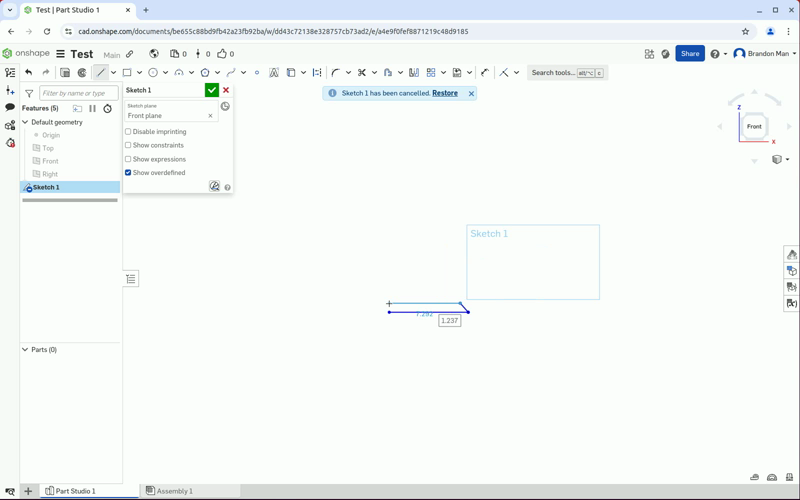
scroll(6)
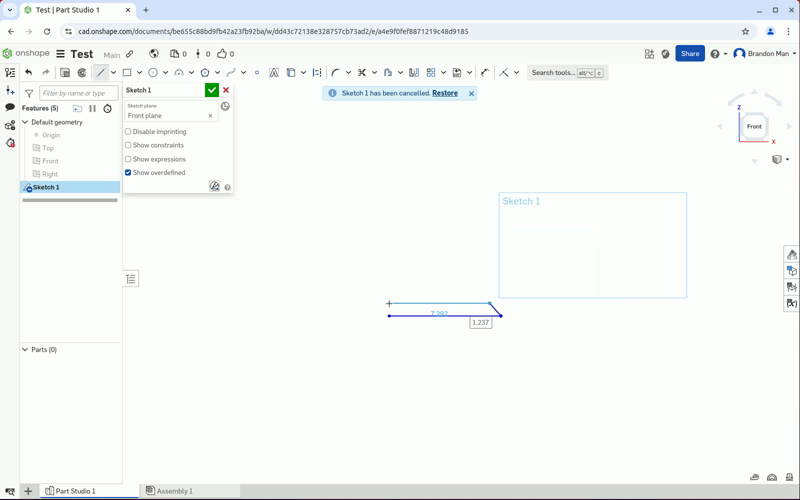
scroll(6)
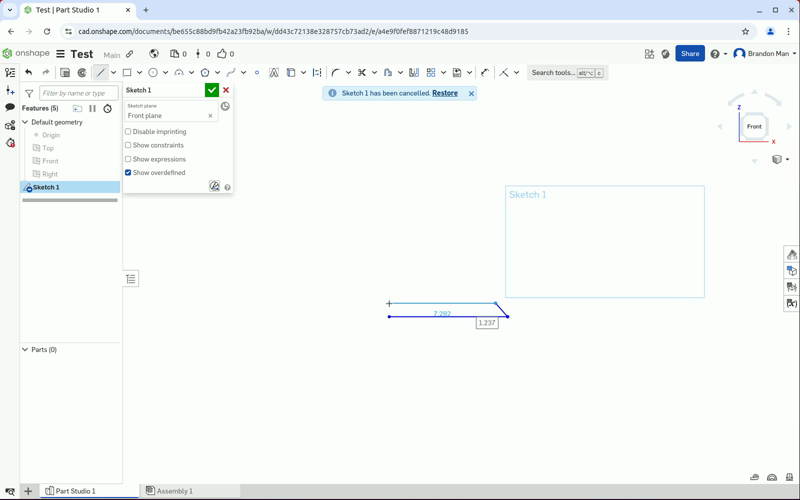
scroll(6)
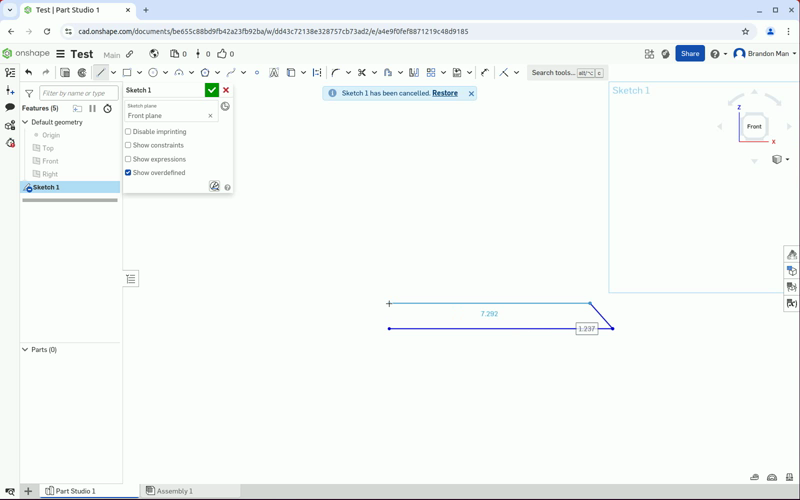
scroll(6)
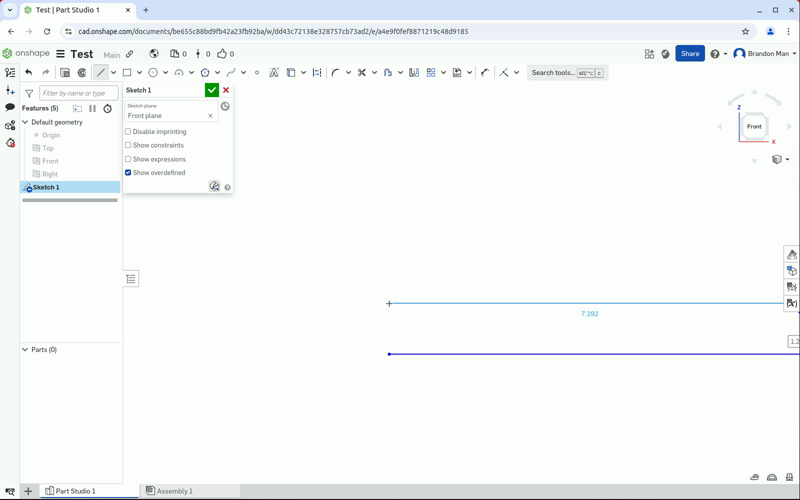
click(389, 303)
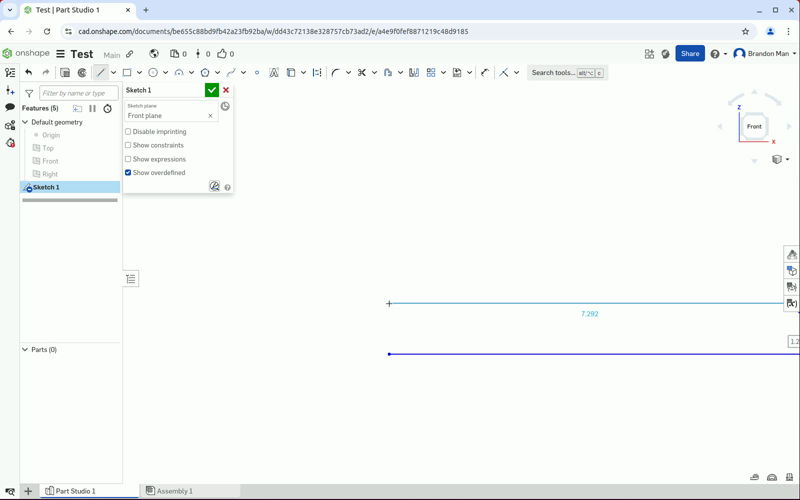
scroll(-6)
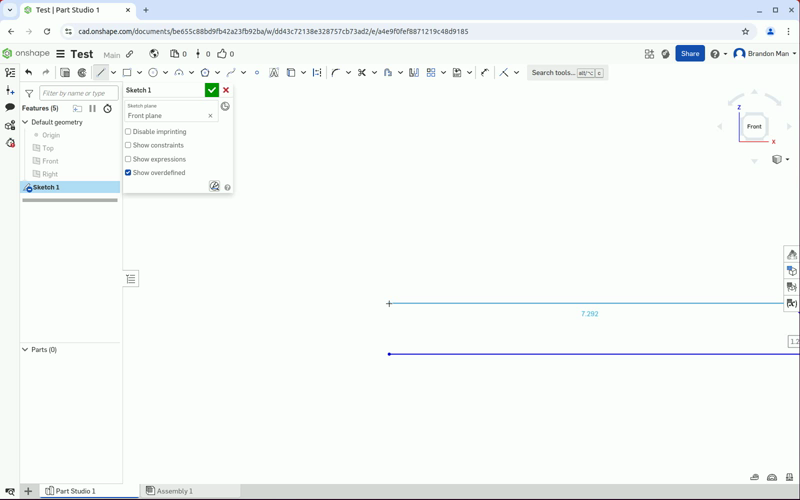
scroll(-6)
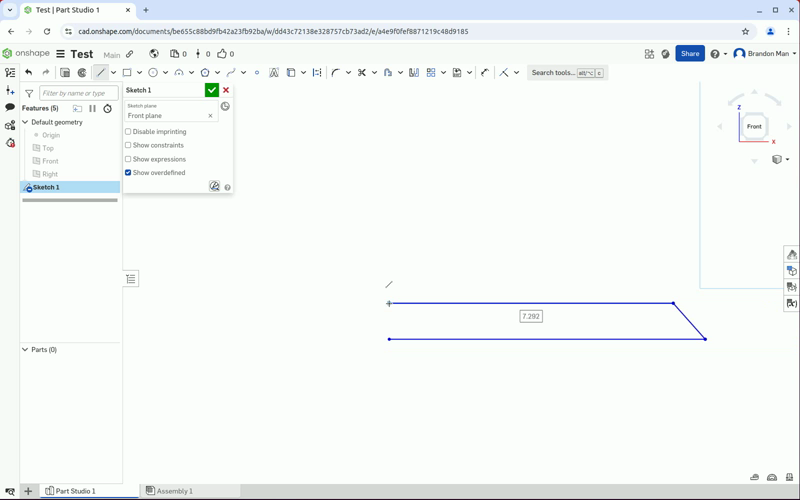
scroll(-6)
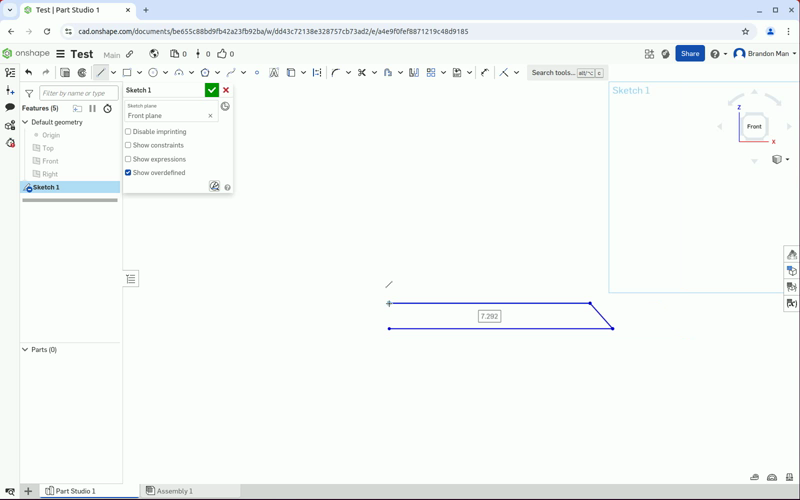
scroll(-6)
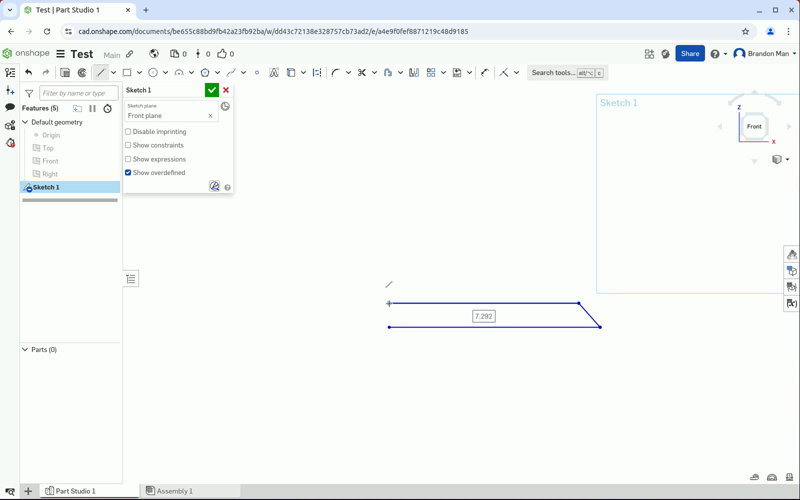
scroll(-6)
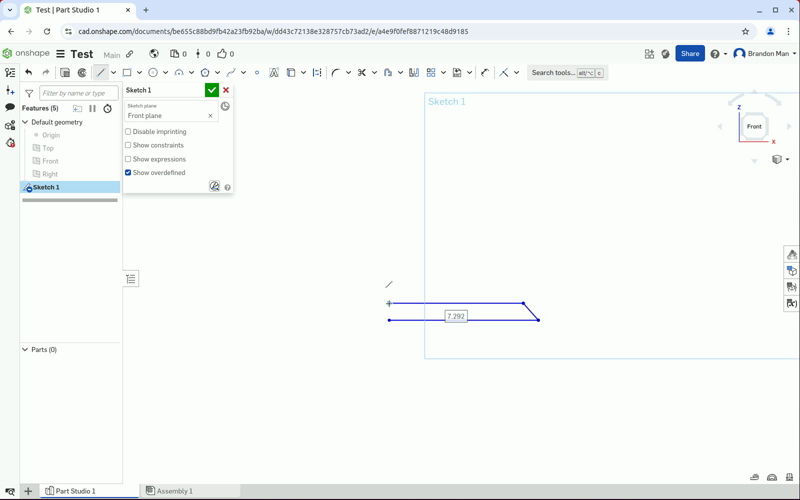
scroll(-6)
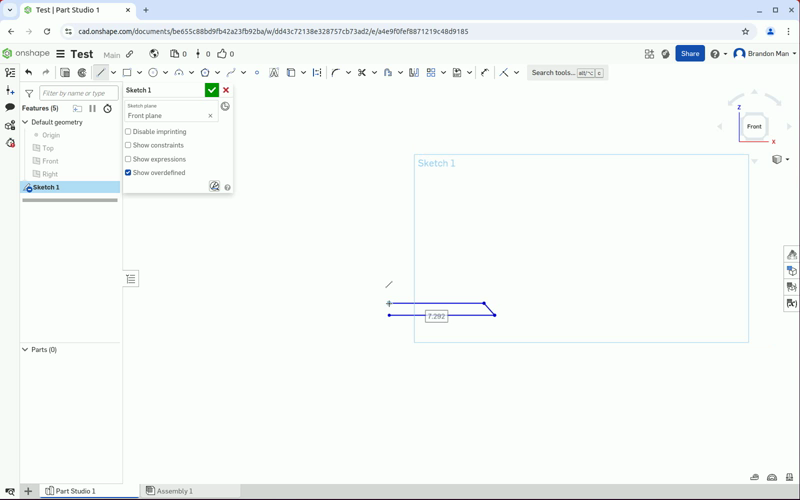
scroll(-6)
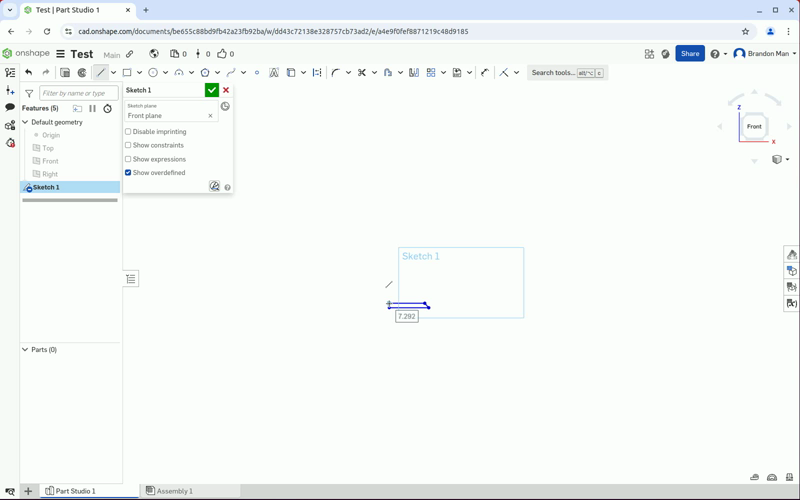
key_up(shift)
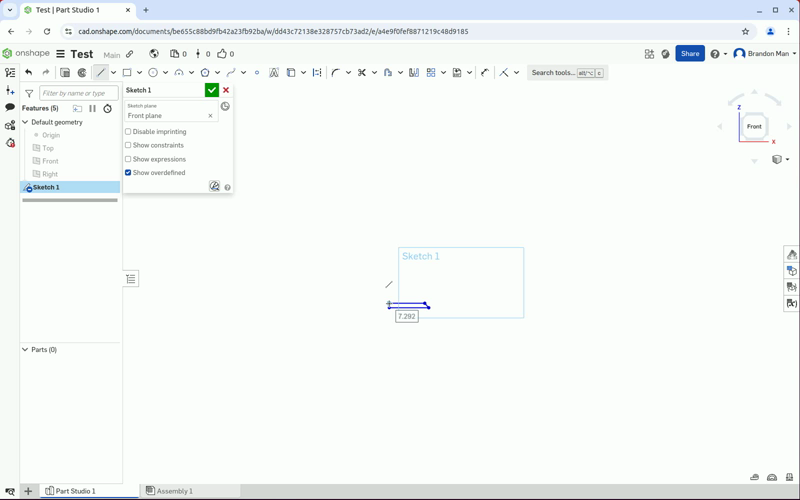
mouse_move(419, 303)
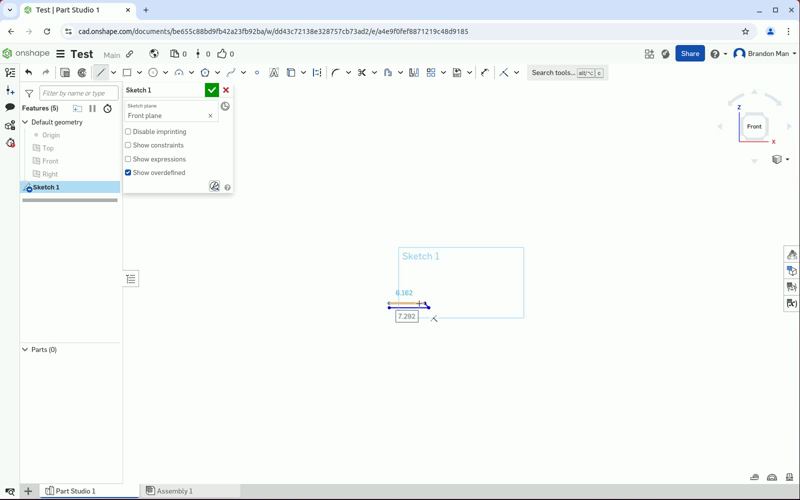
key_down(shift)
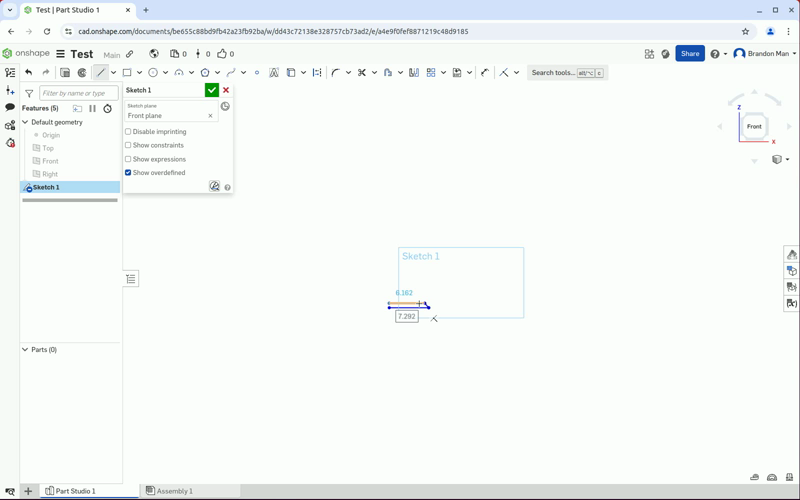
mouse_move(389, 307)
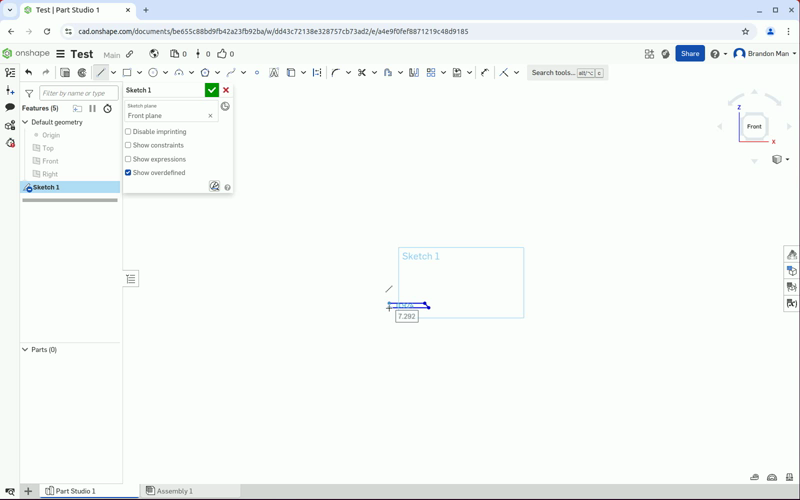
scroll(6)
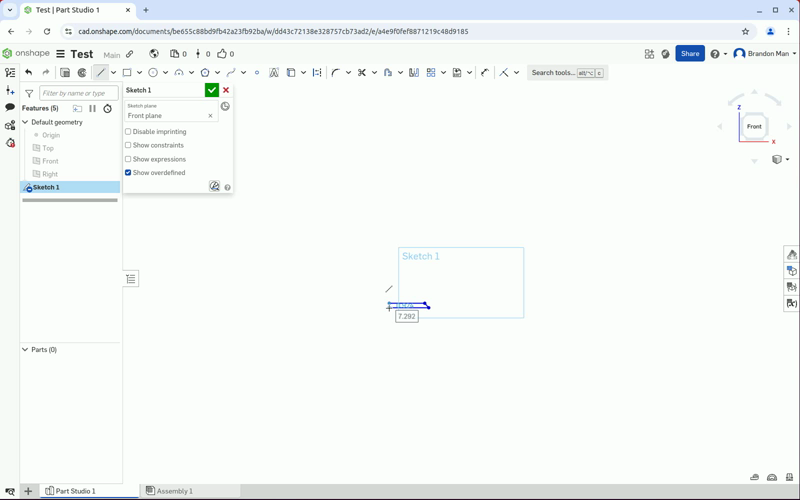
scroll(6)
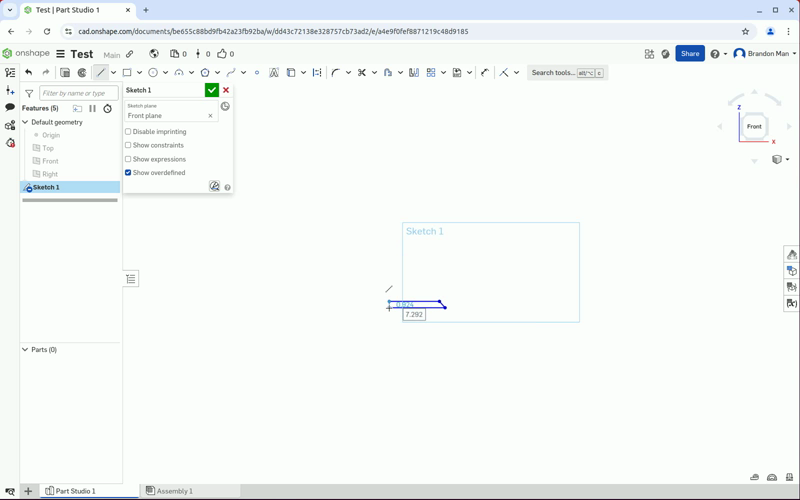
scroll(6)
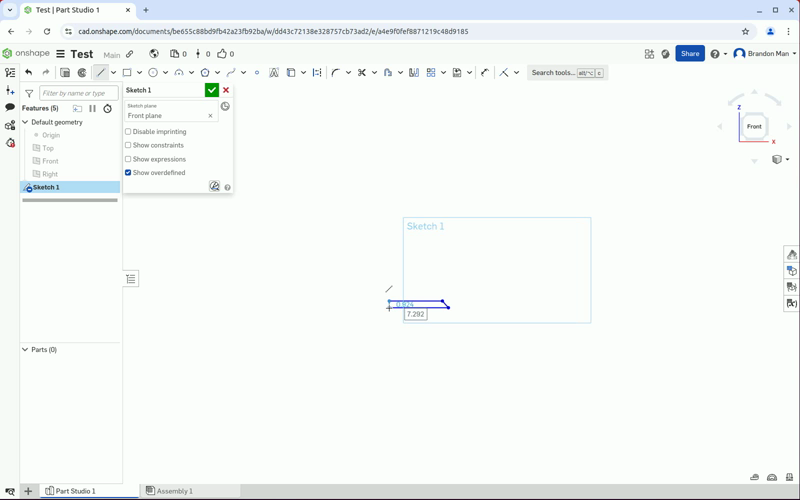
scroll(6)
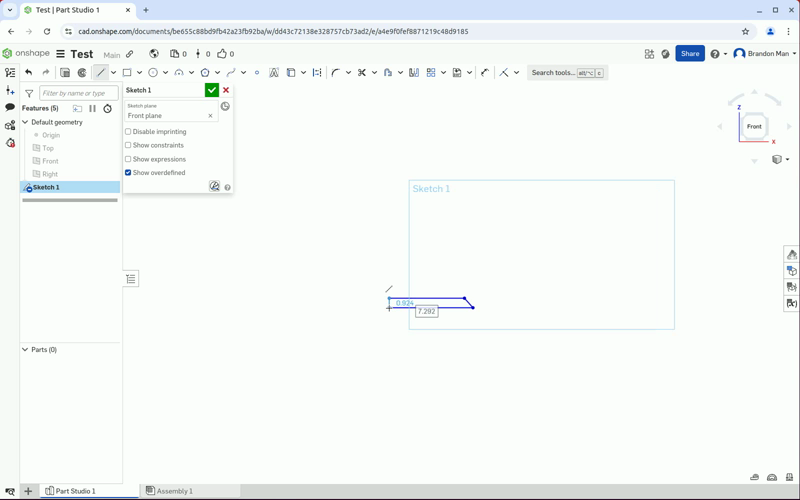
scroll(6)
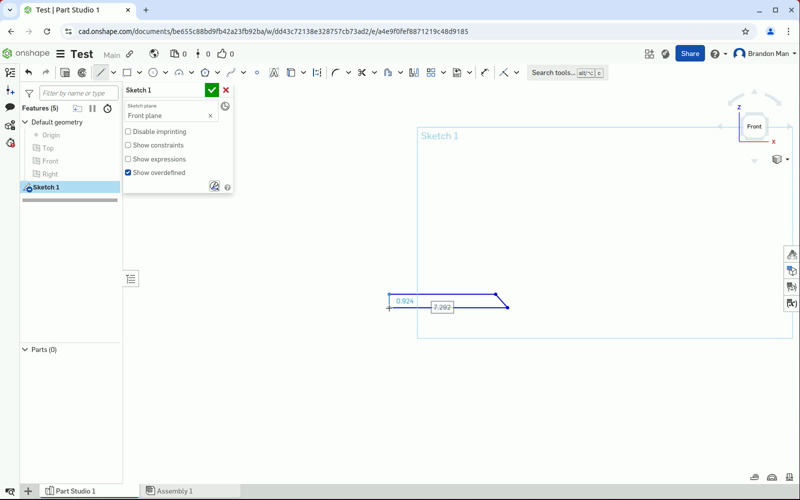
scroll(6)
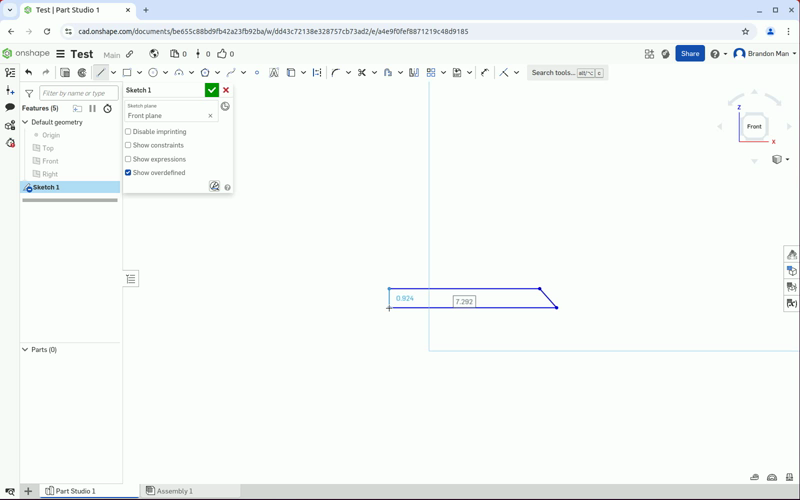
scroll(6)
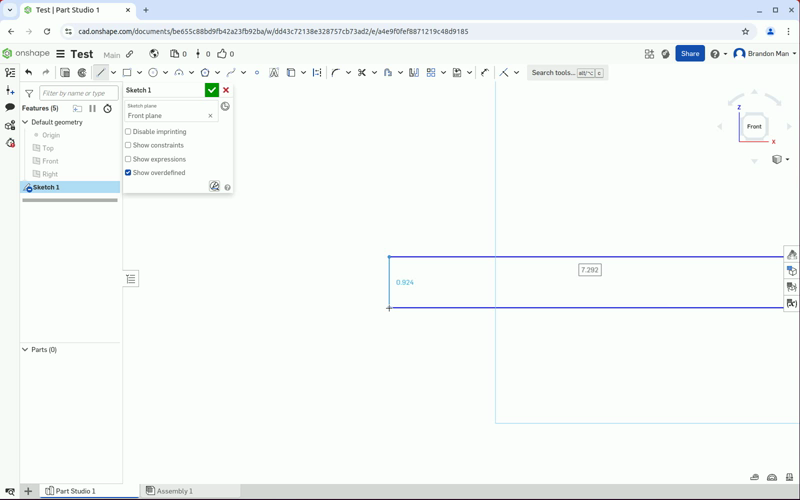
key_up(shift)
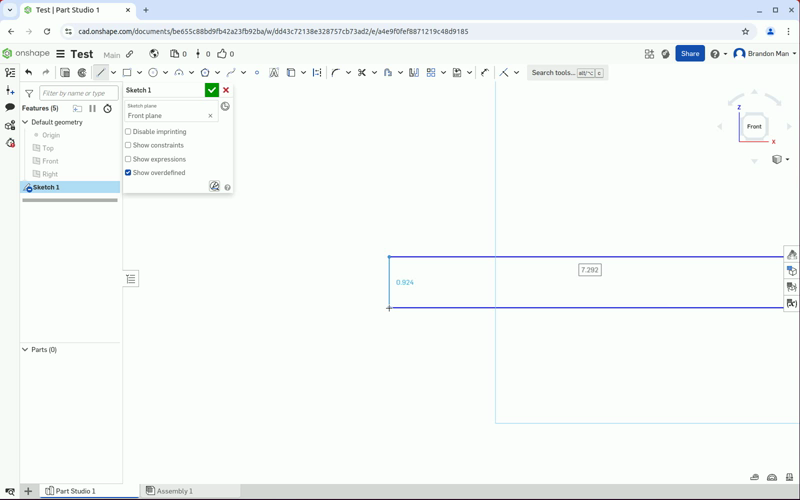
click(389, 307)
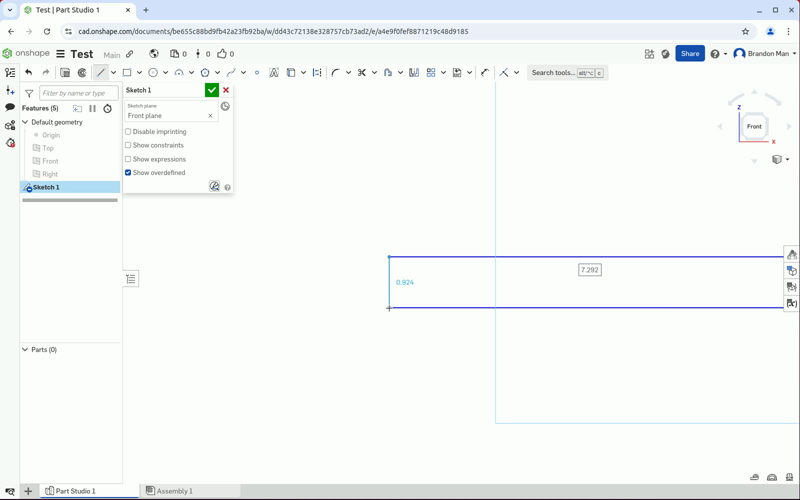
scroll(-6)
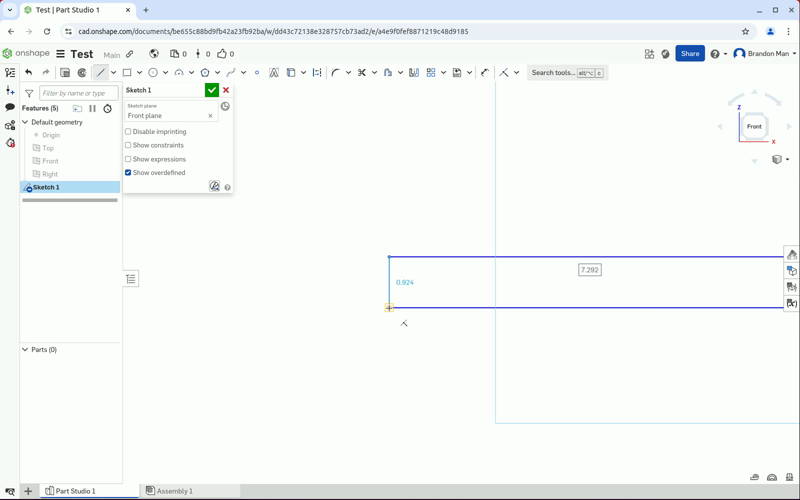
scroll(-6)
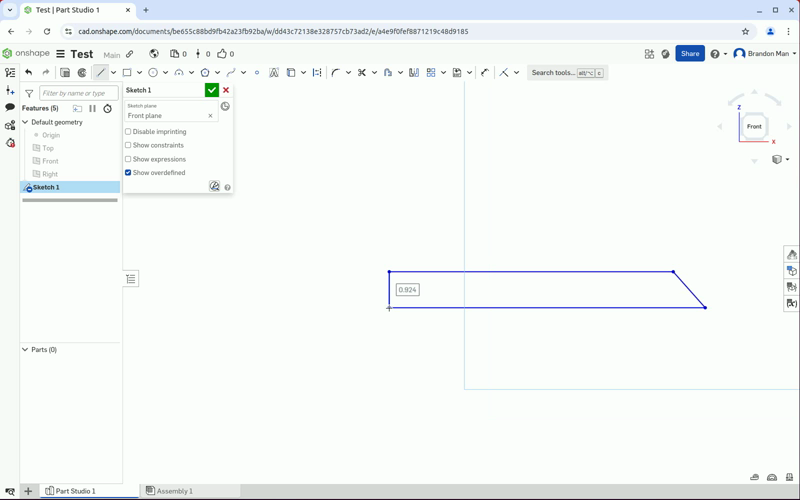
scroll(-6)
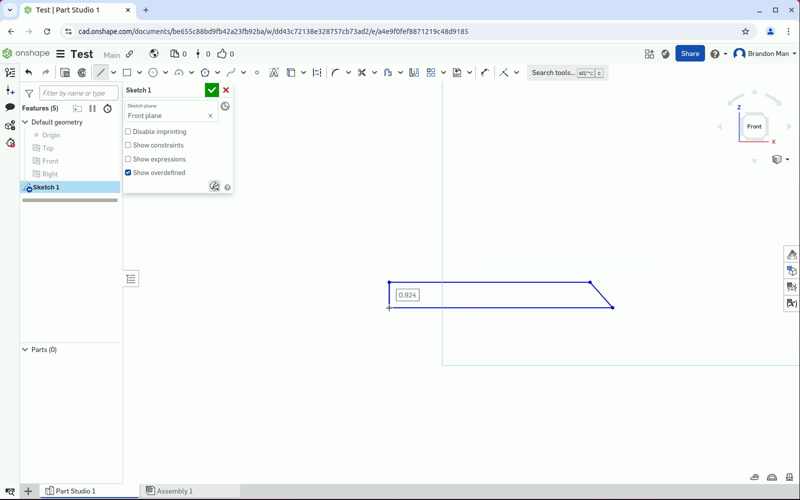
scroll(-6)
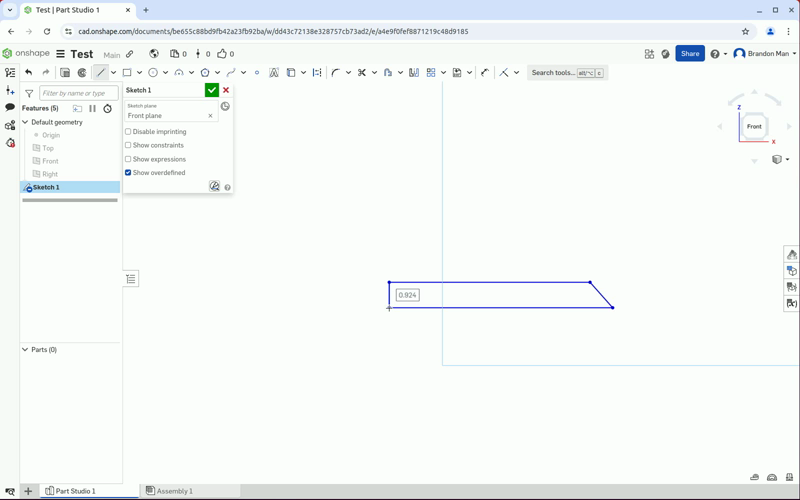
scroll(-6)
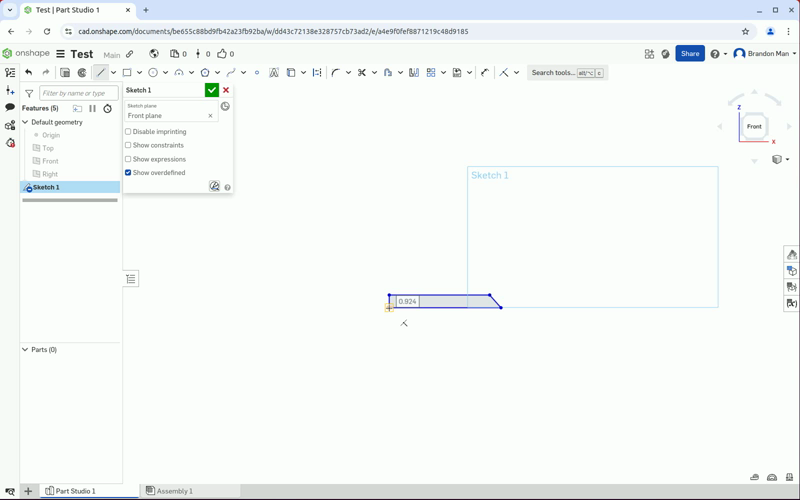
scroll(-6)
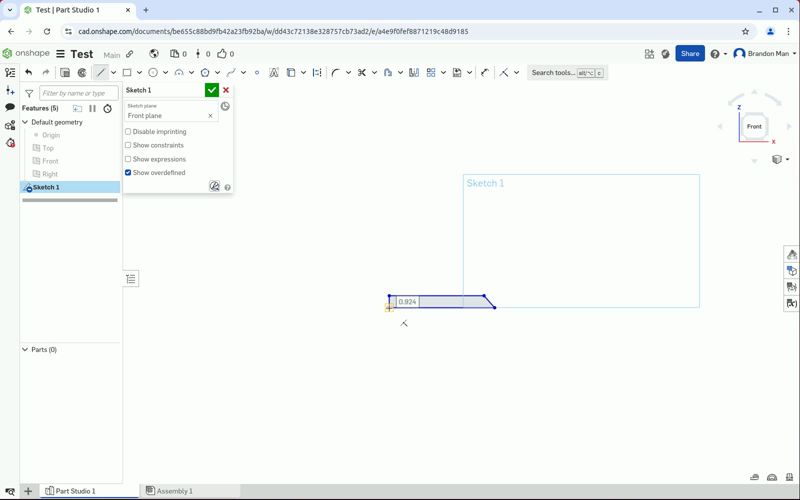
scroll(-6)
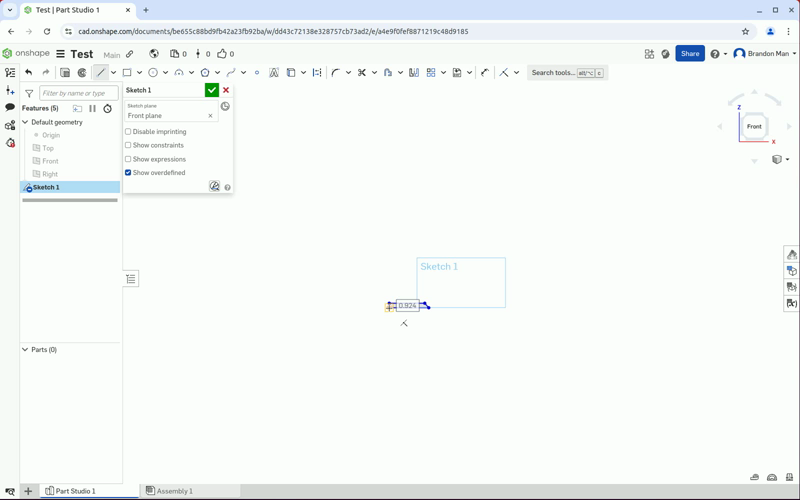
key(esc)
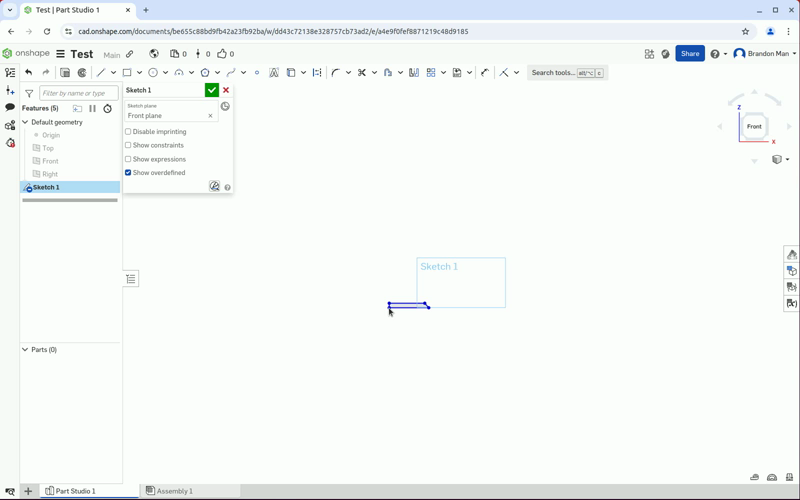
mouse_move(425, 306)
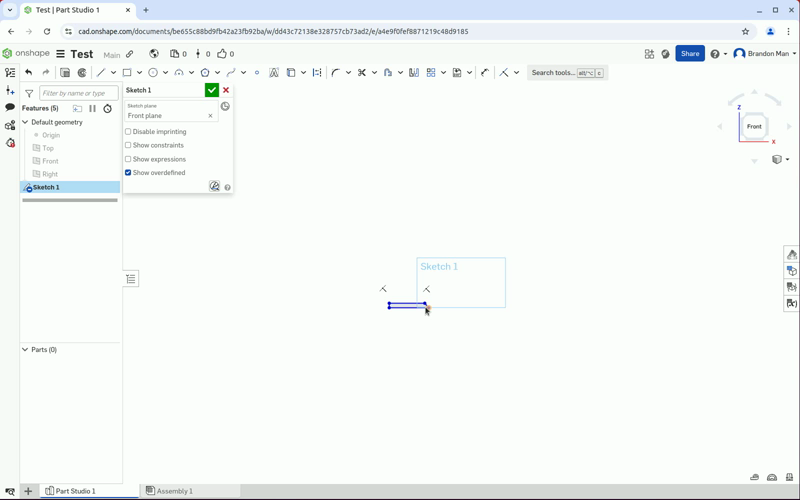
scroll(6)
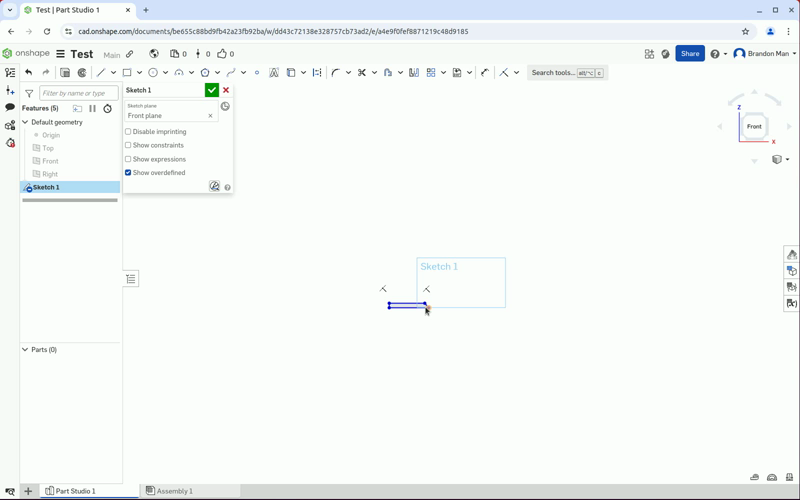
scroll(6)
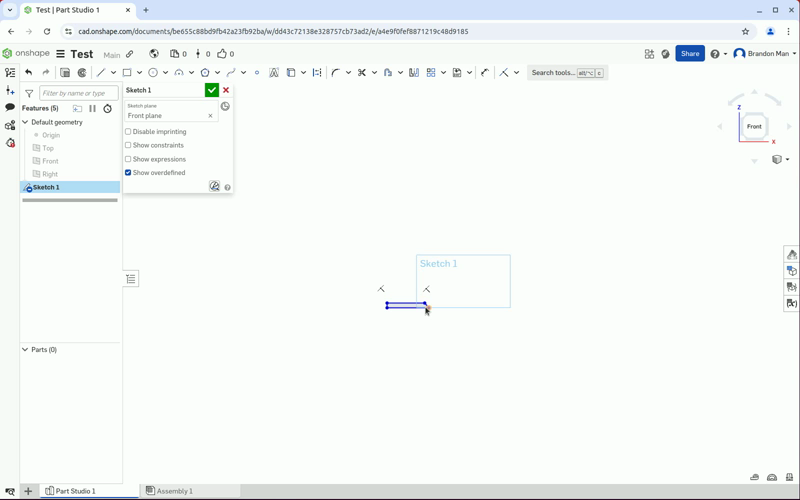
scroll(6)
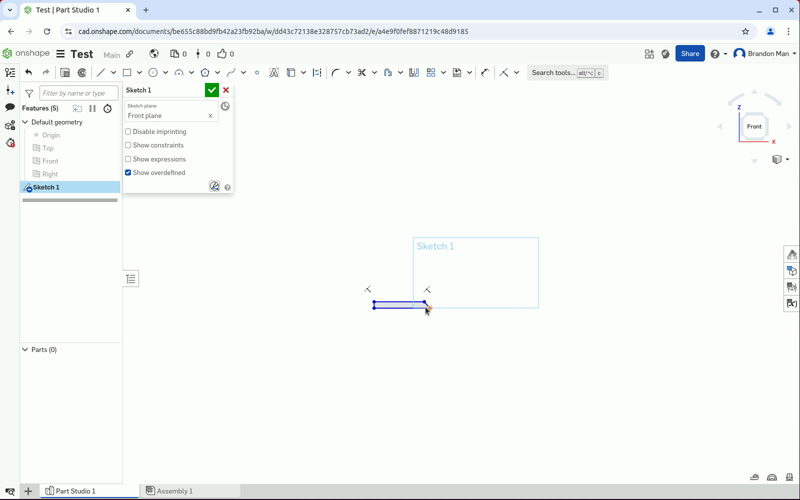
scroll(6)
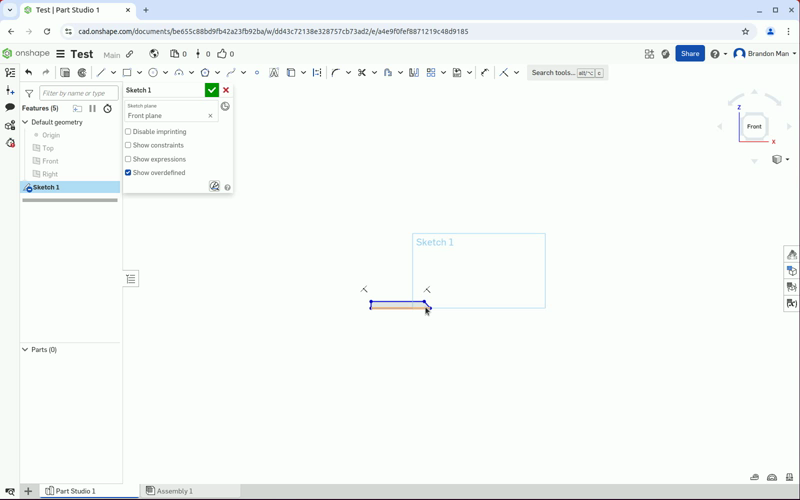
scroll(6)
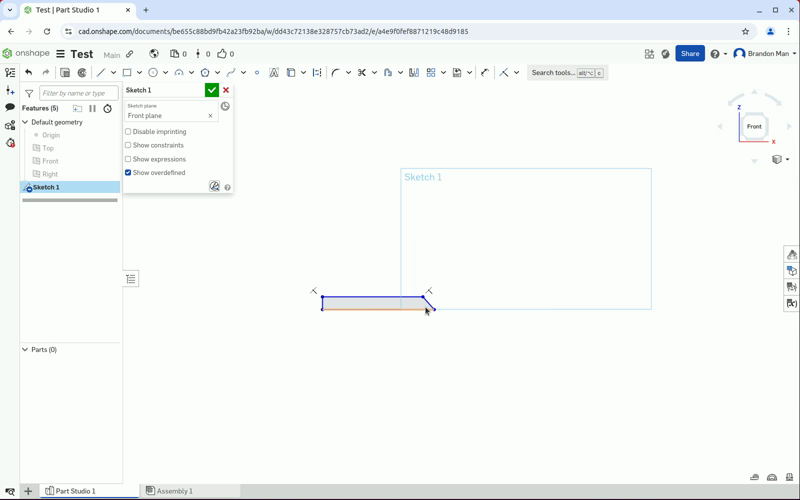
scroll(6)
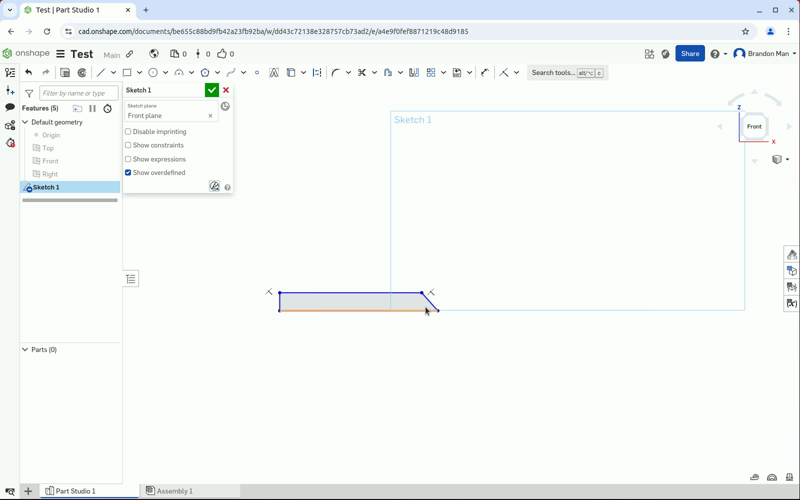
scroll(6)
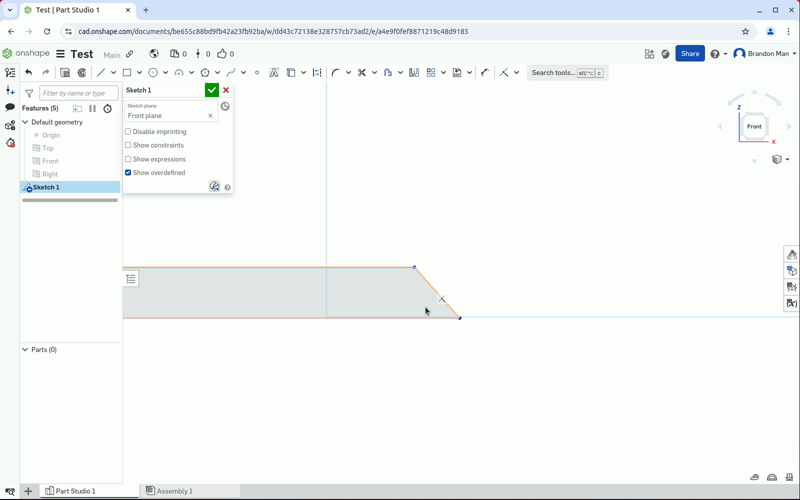
click(425, 306)
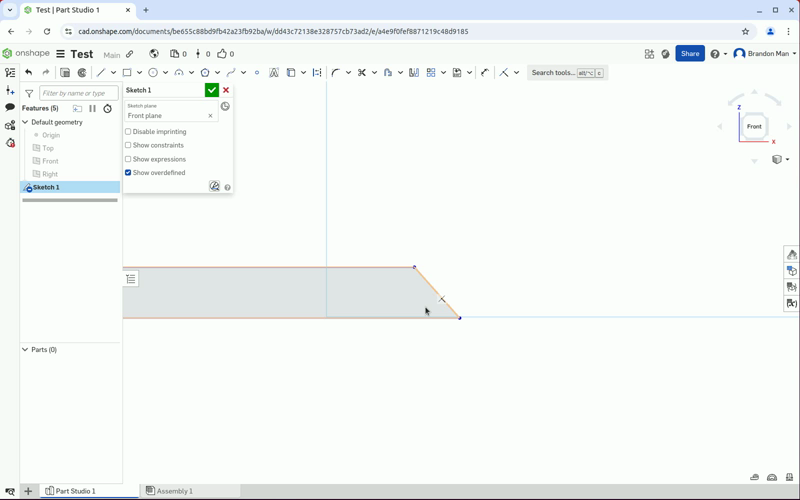
scroll(-6)
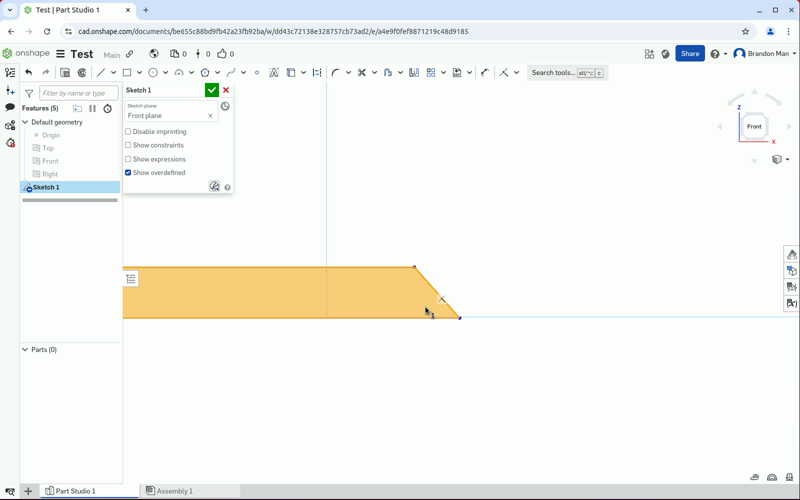
scroll(-6)
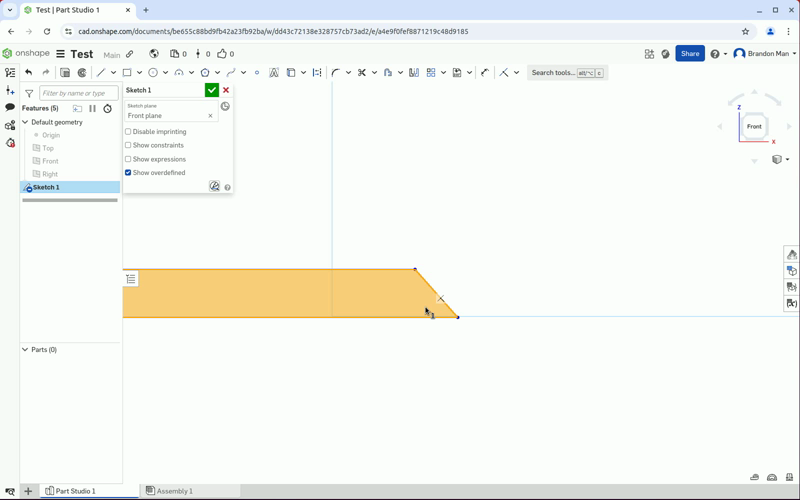
scroll(-6)
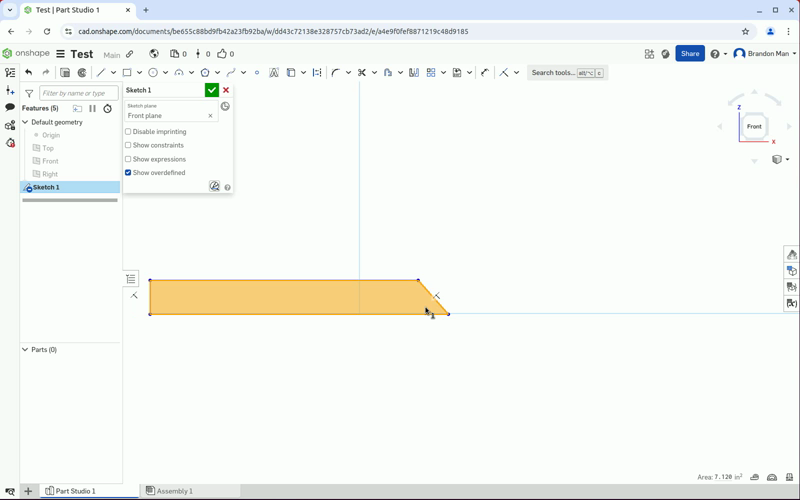
scroll(-6)
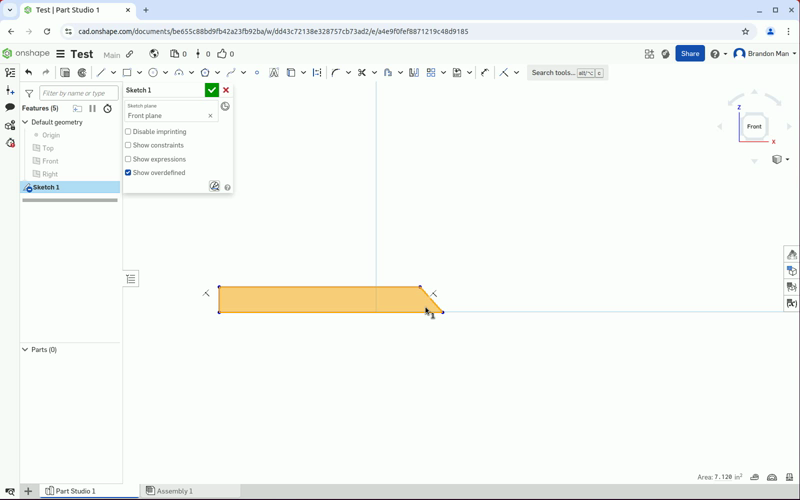
scroll(-6)
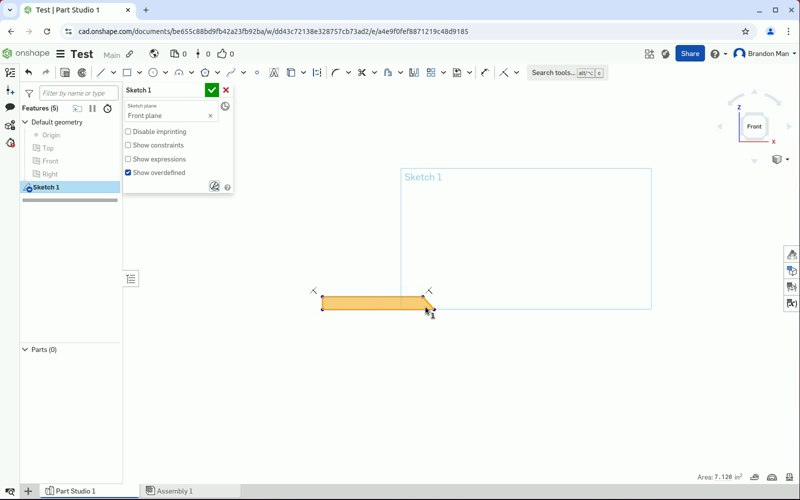
scroll(-6)
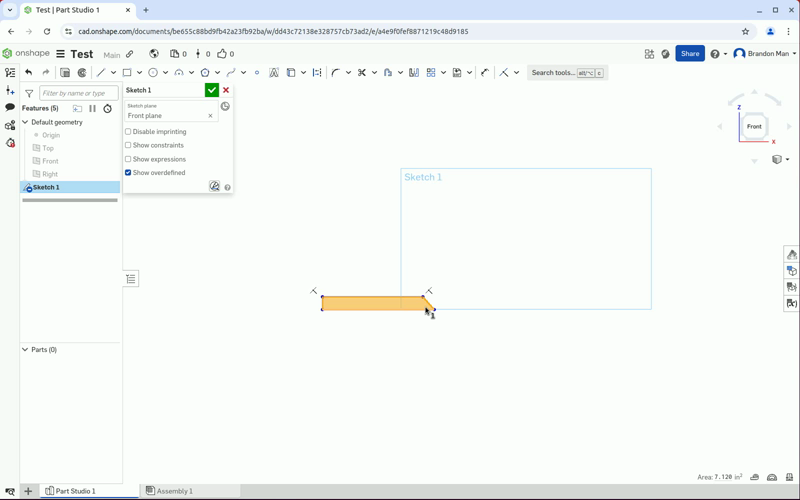
scroll(-6)
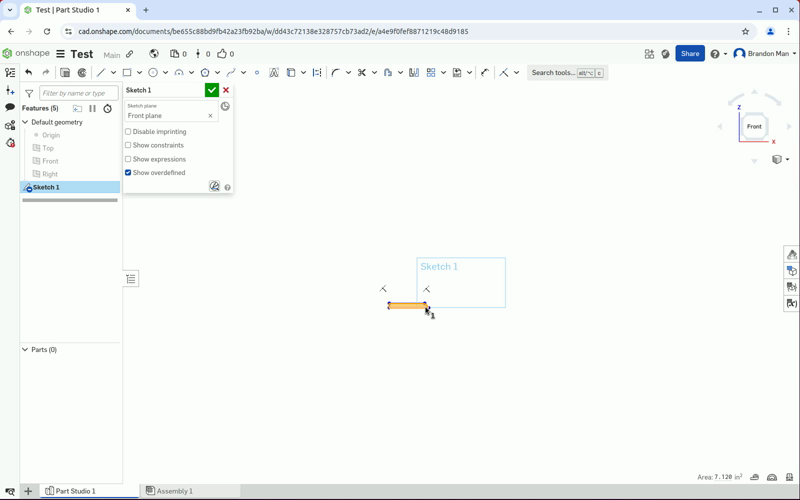
mouse_move(73, 352)
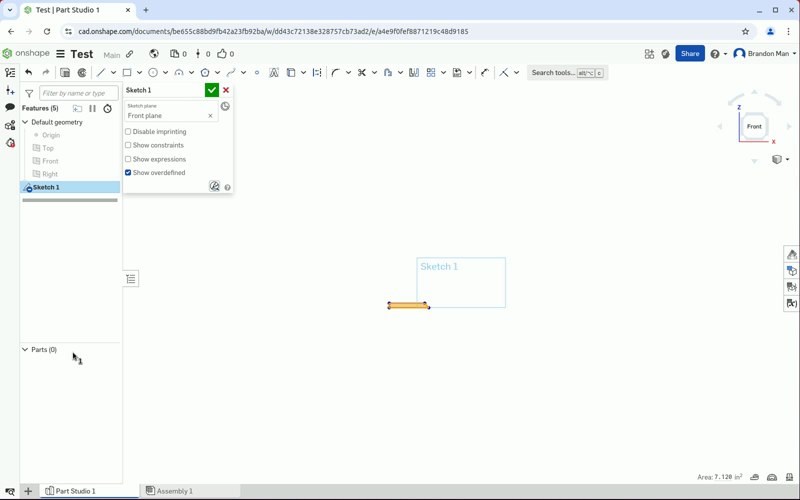
key(shift+y)
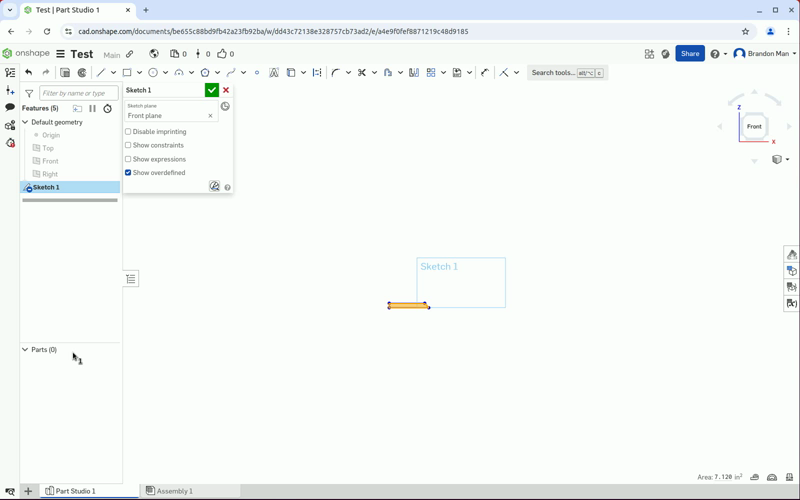
key(shift+e)
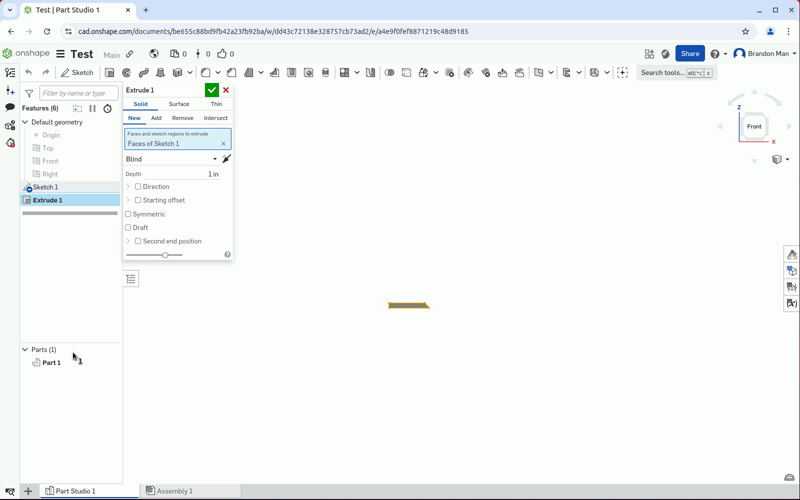
mouse_move(143, 106)
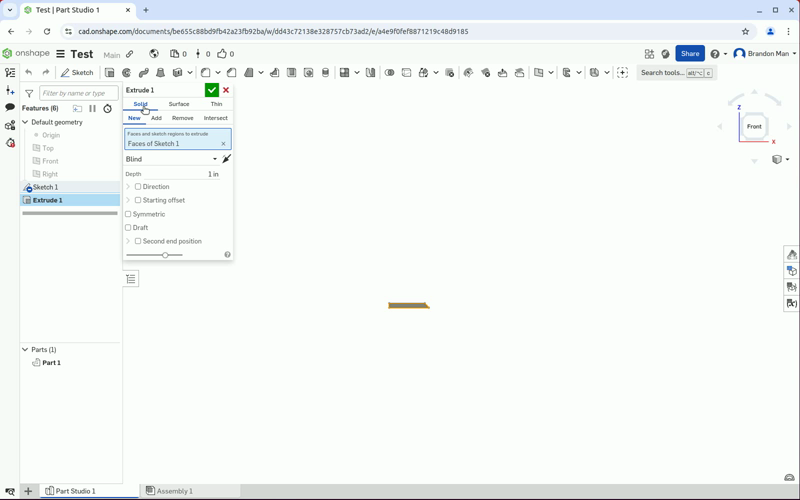
click(143, 106)
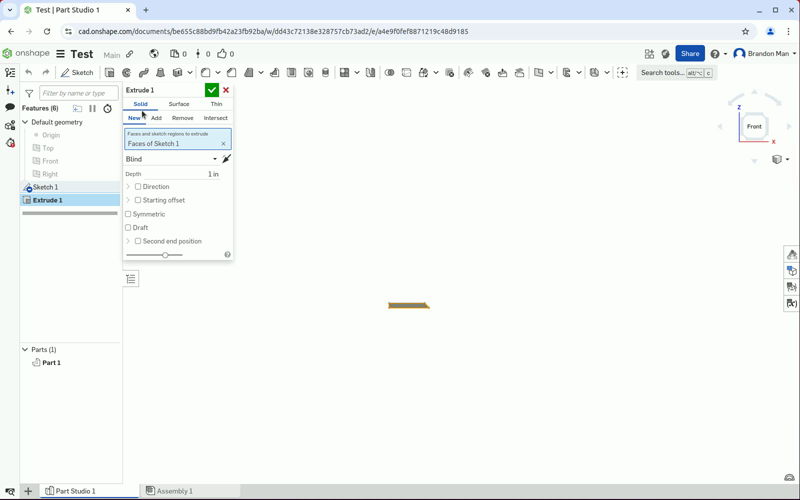
mouse_move(137, 120)
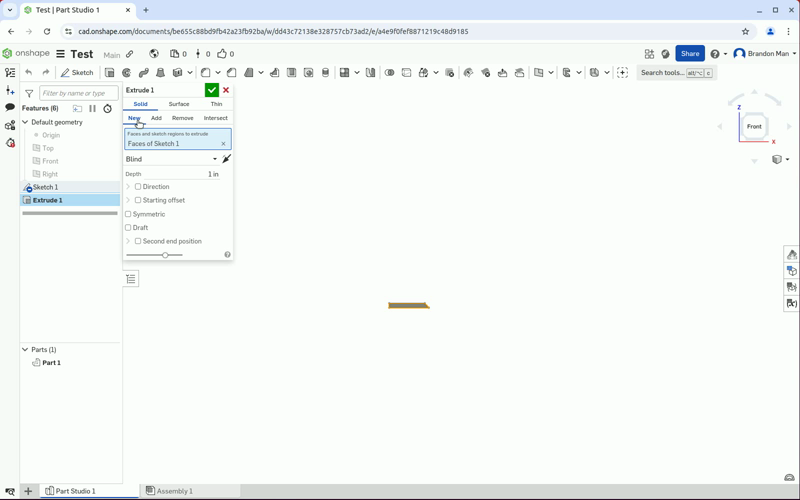
click(137, 120)
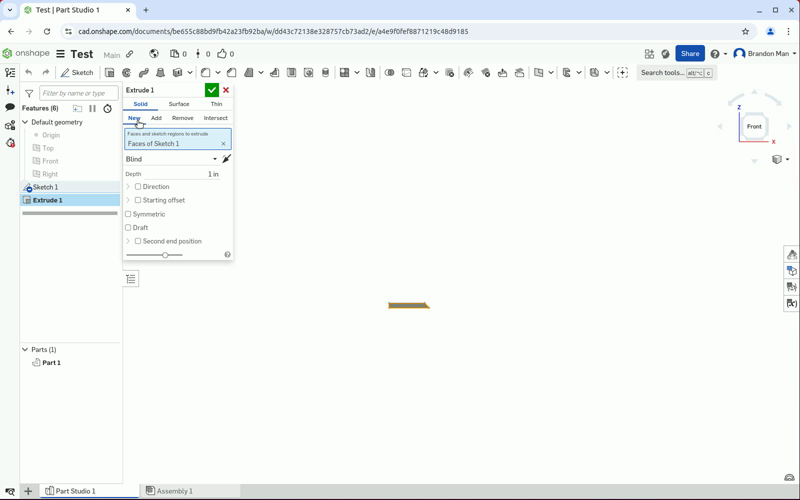
key(tab, 4)
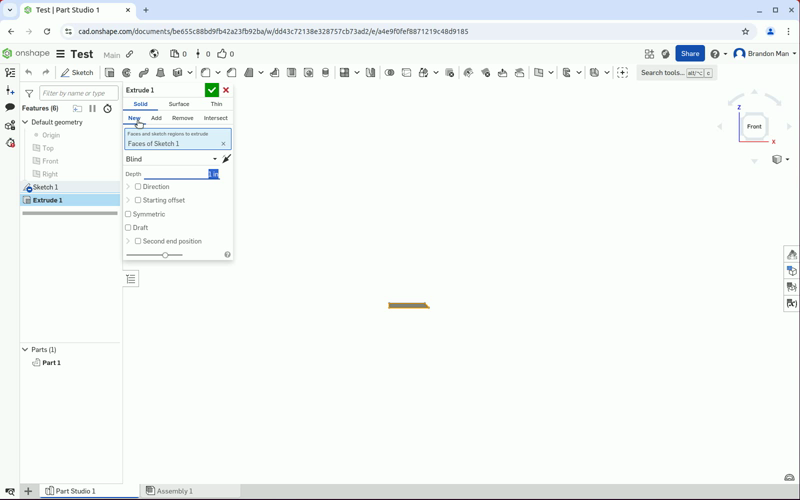
text(0.962)
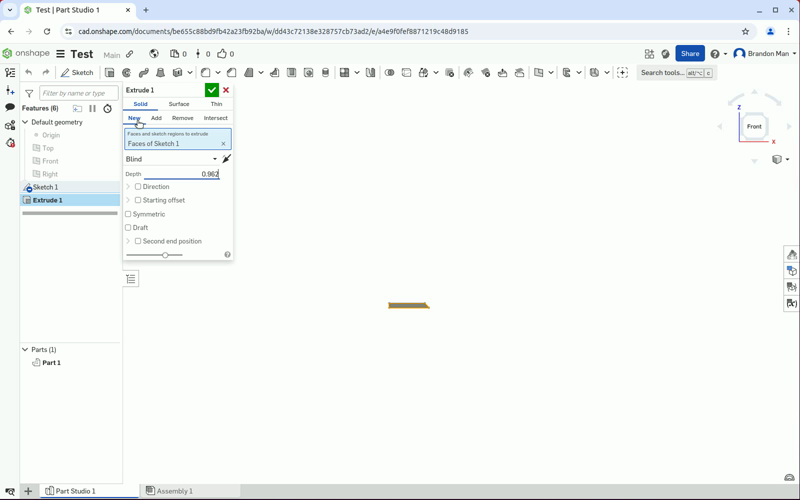
key(tab, 3)
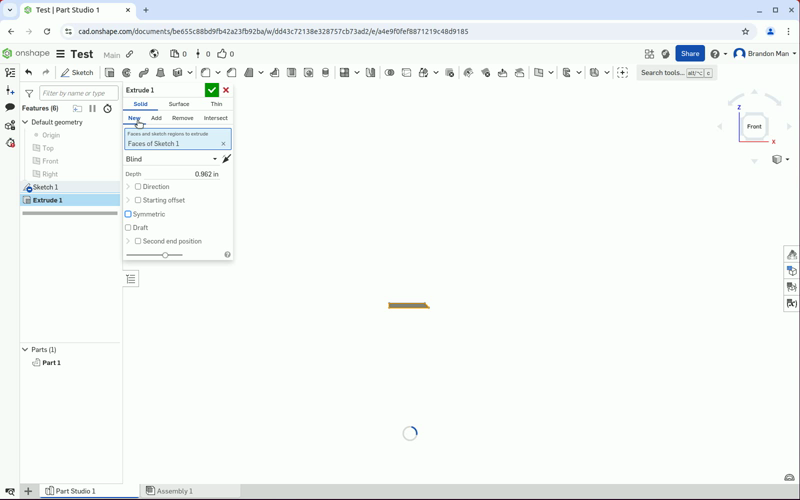
key(space)
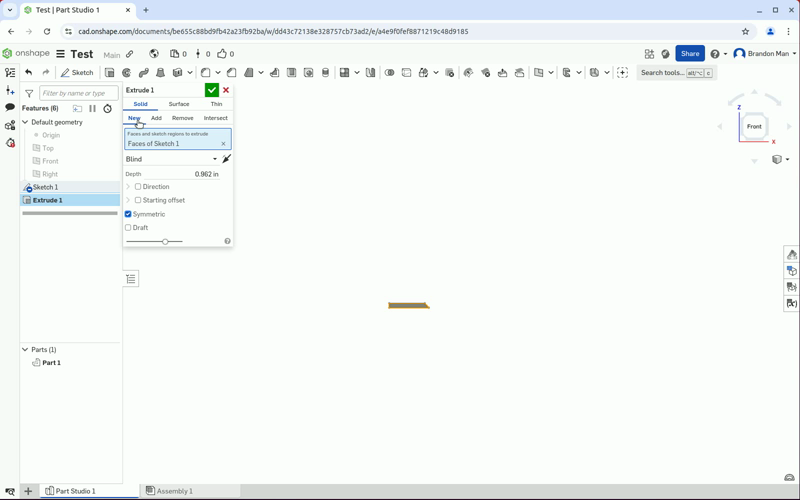
key(enter)
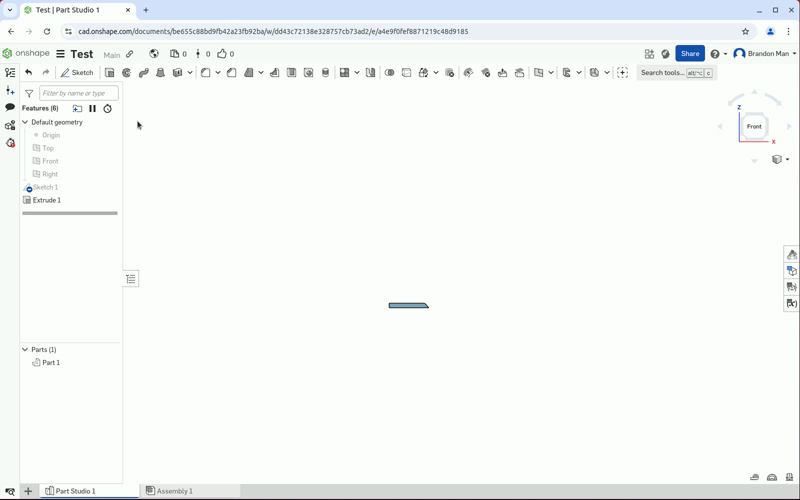
key(shift+h)
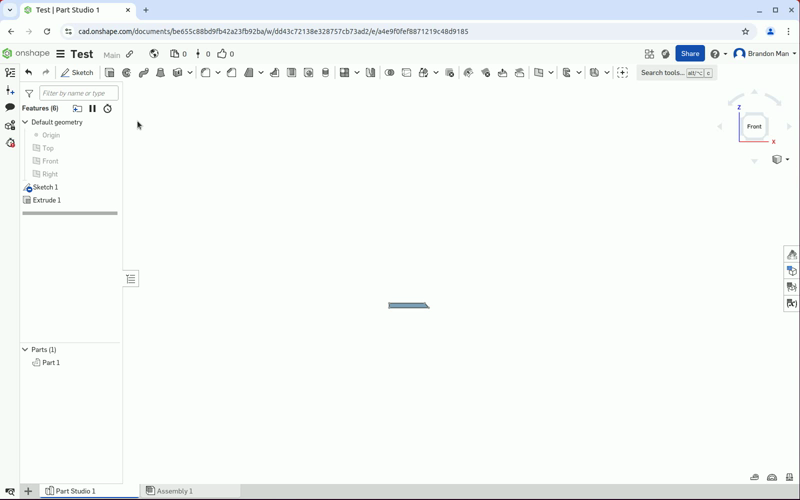
key(shift+h)
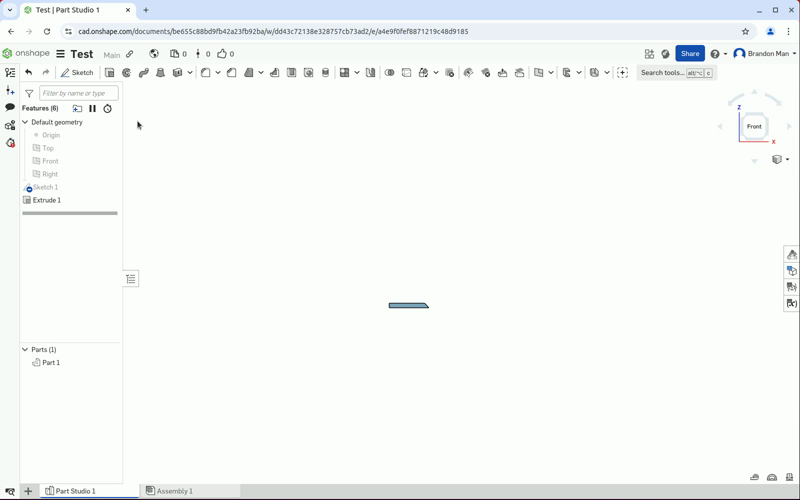
mouse_move(73, 189)
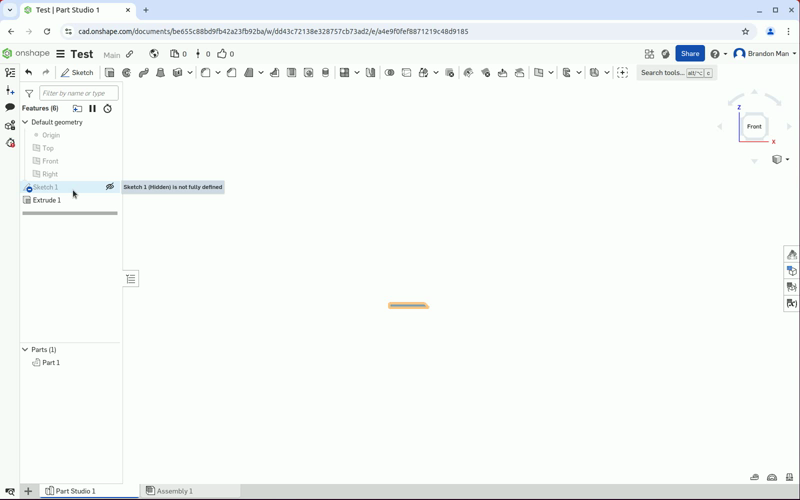
click(73, 189)
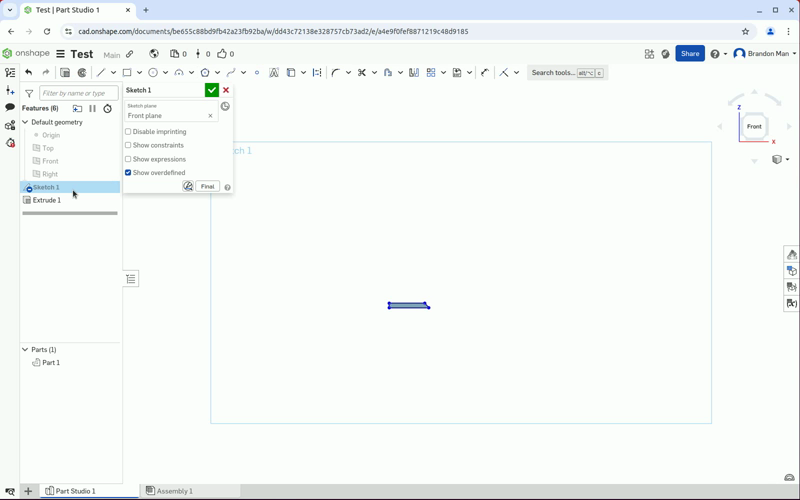
mouse_move(229, 92)
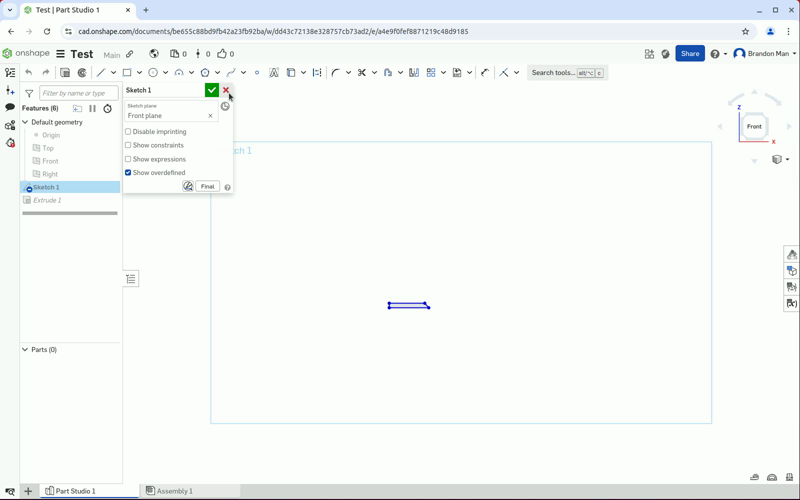
click(229, 92)
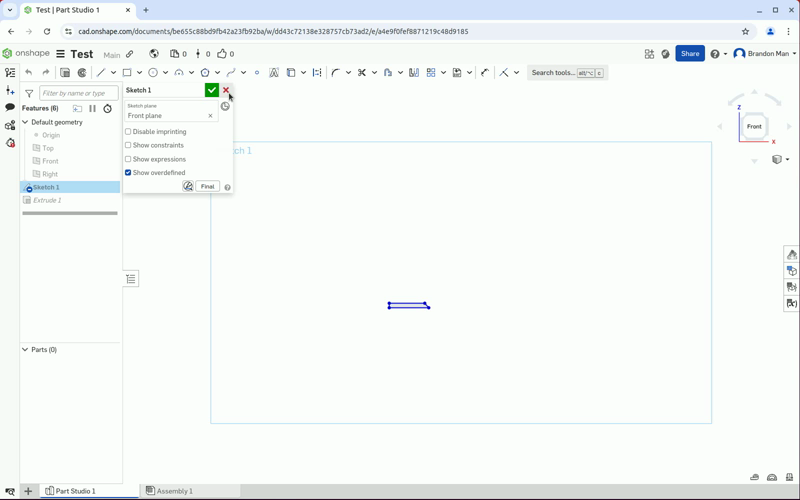
key(shift+s)
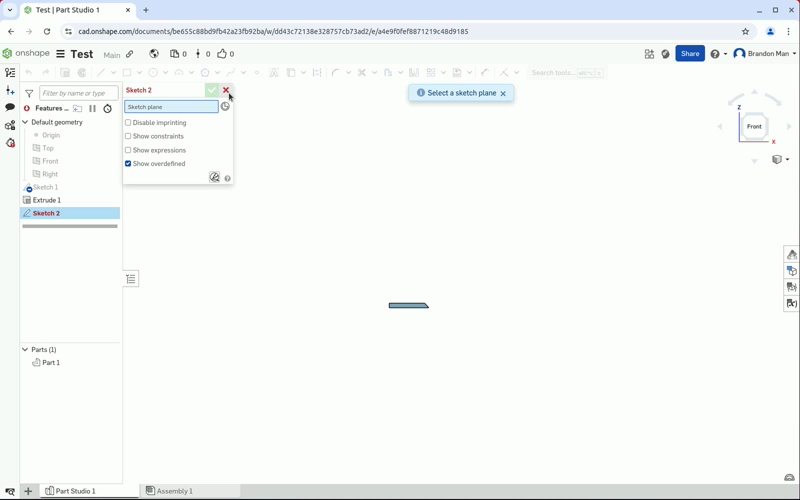
mouse_move(73, 163)
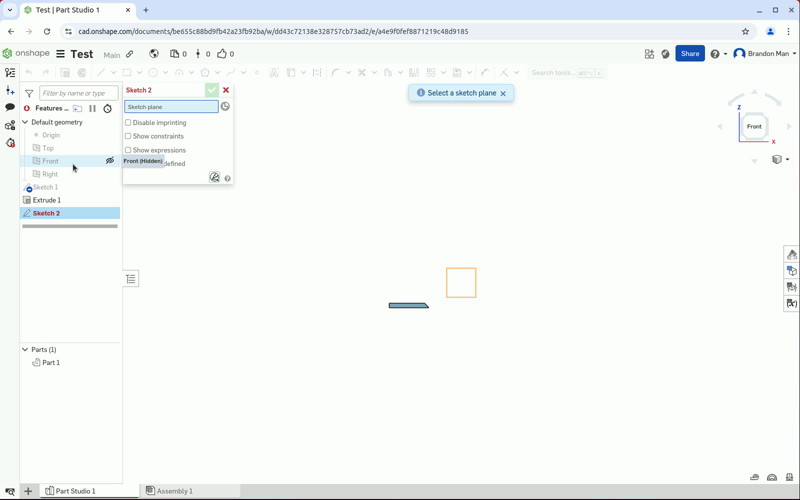
click(73, 163)
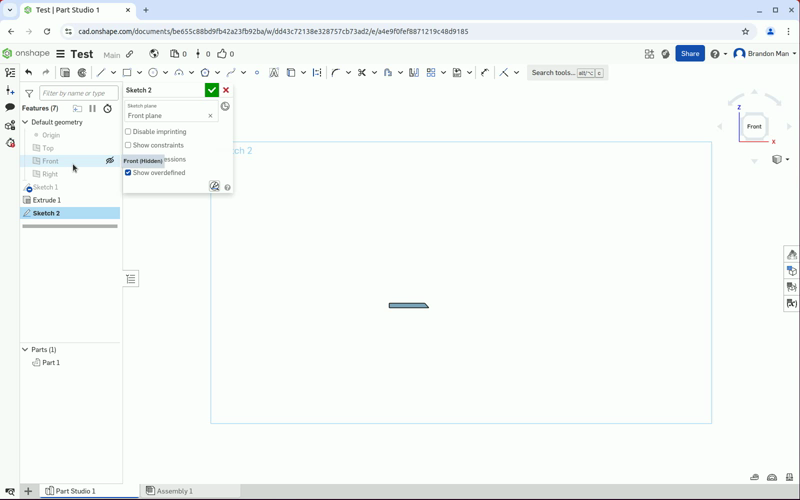
mouse_move(73, 352)
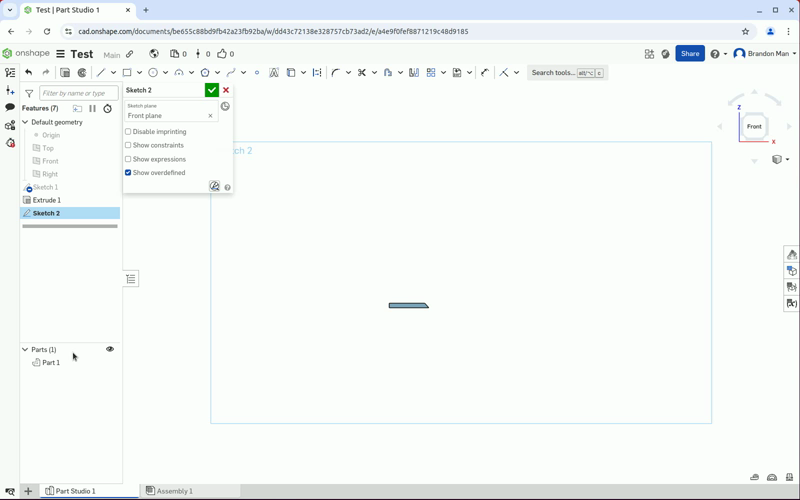
key(y)
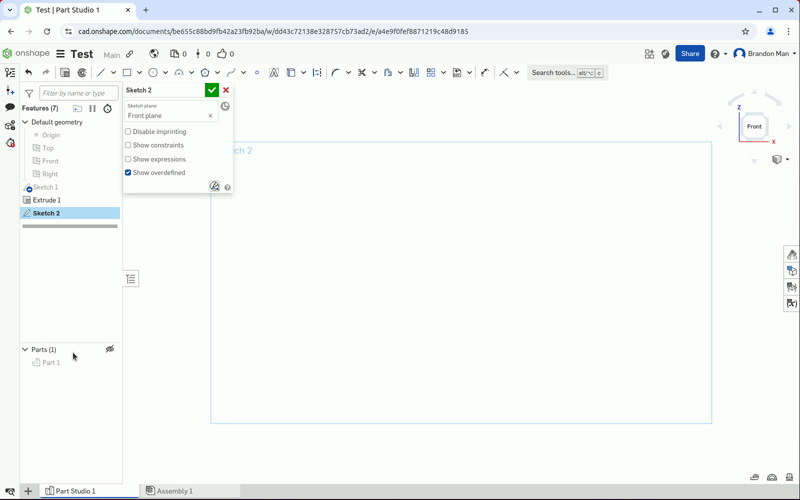
key(l)
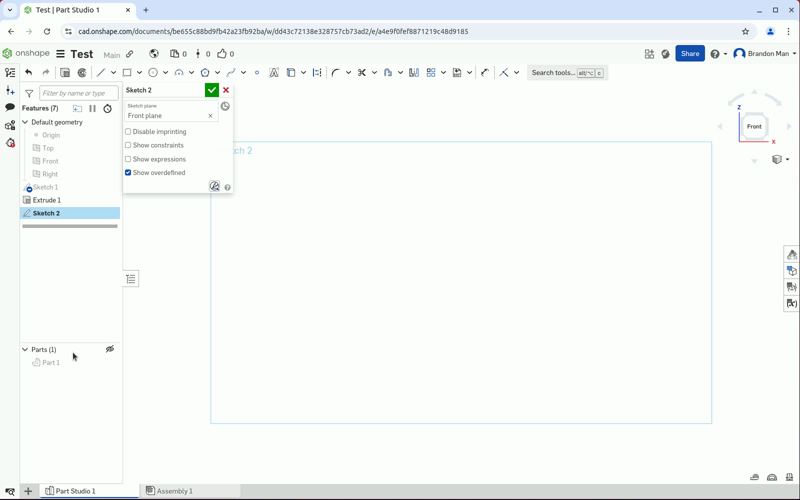
key_down(shift)
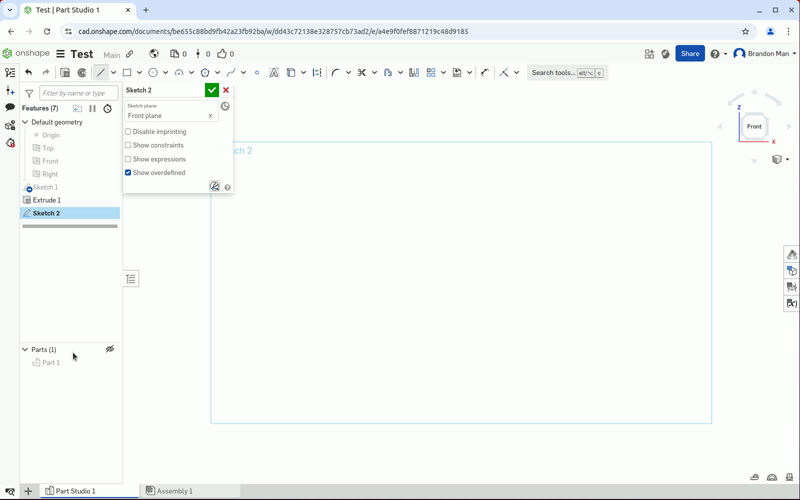
mouse_move(424, 304)
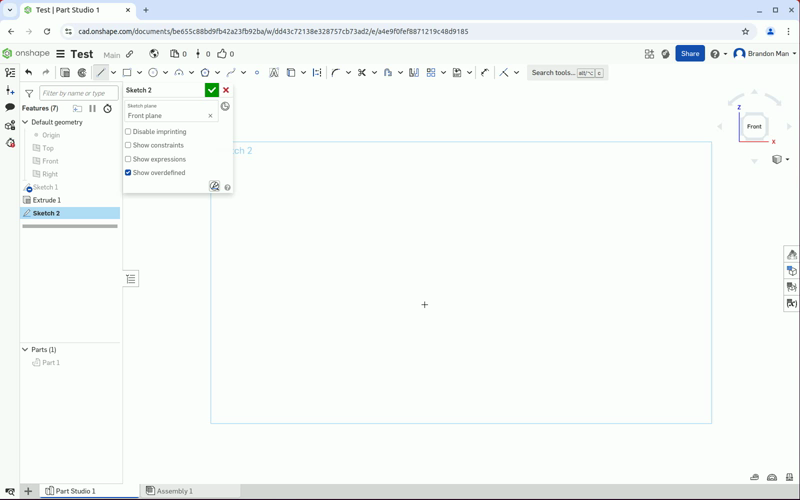
click(424, 304)
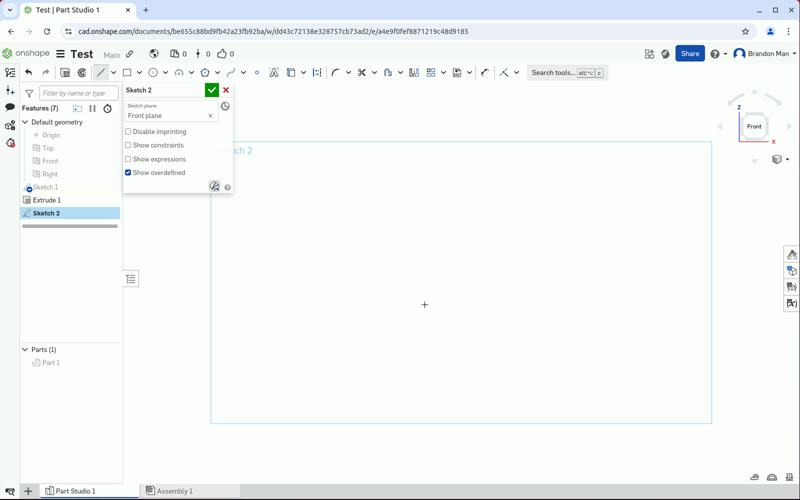
key_up(shift)
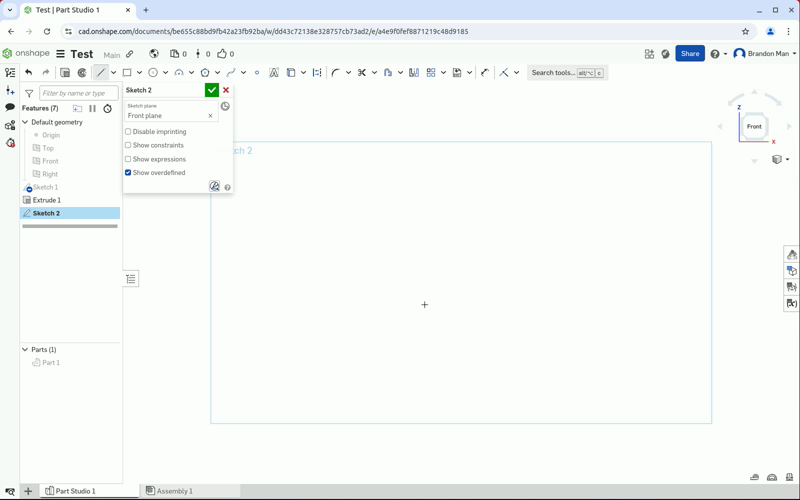
key_down(shift)
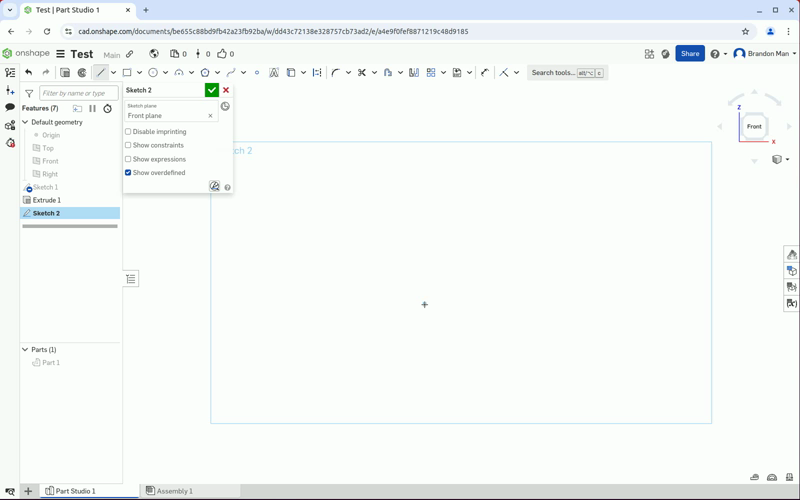
mouse_move(454, 304)
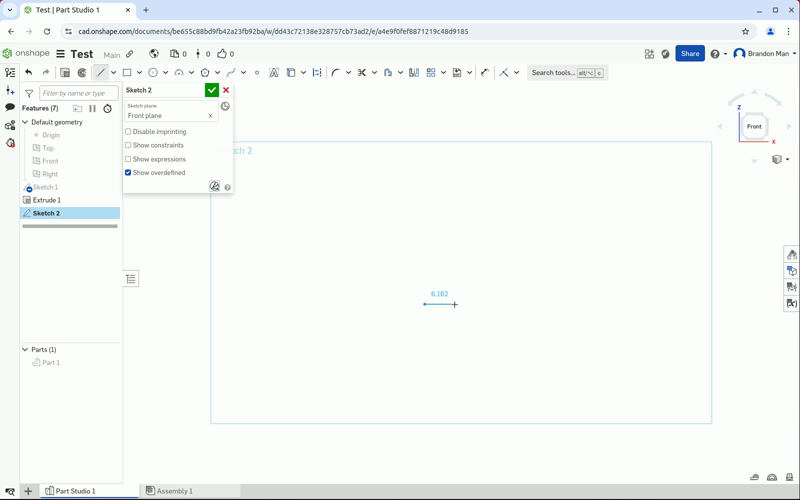
mouse_move(428, 308)
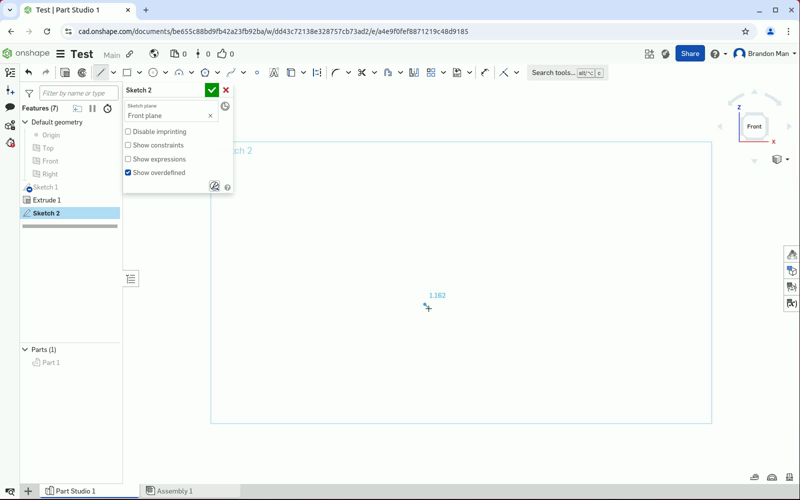
scroll(6)
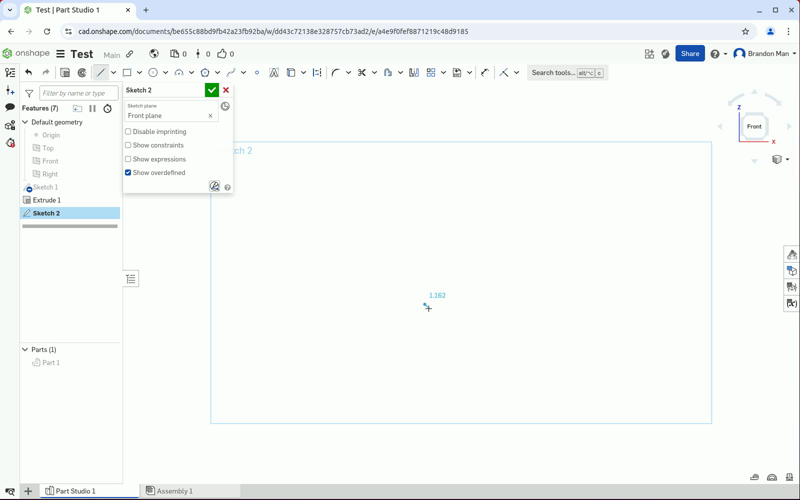
scroll(6)
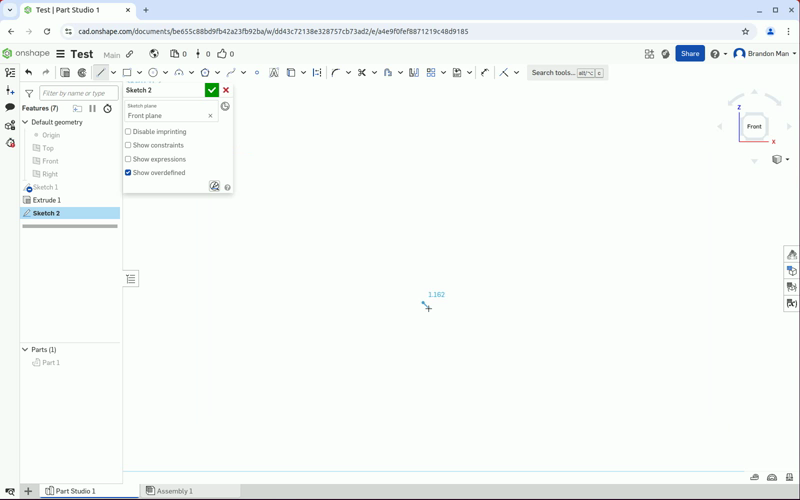
scroll(6)
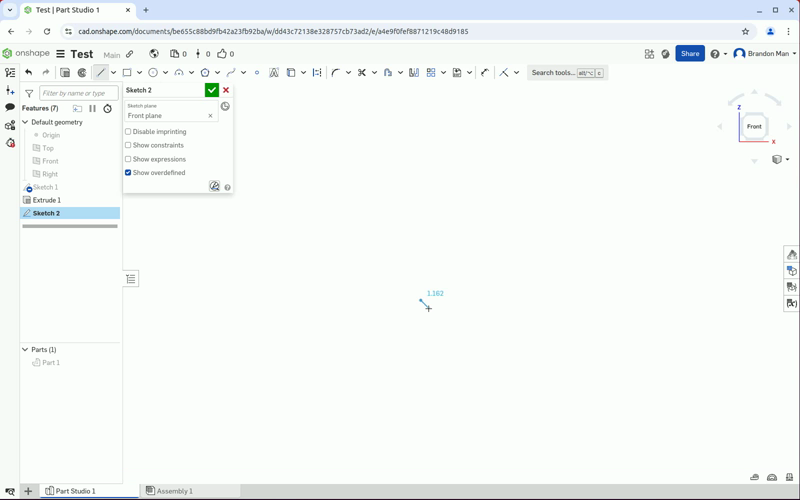
scroll(6)
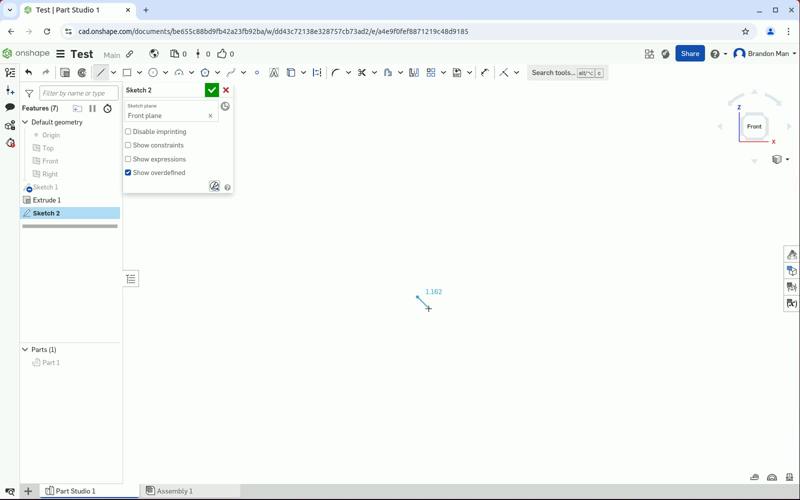
scroll(6)
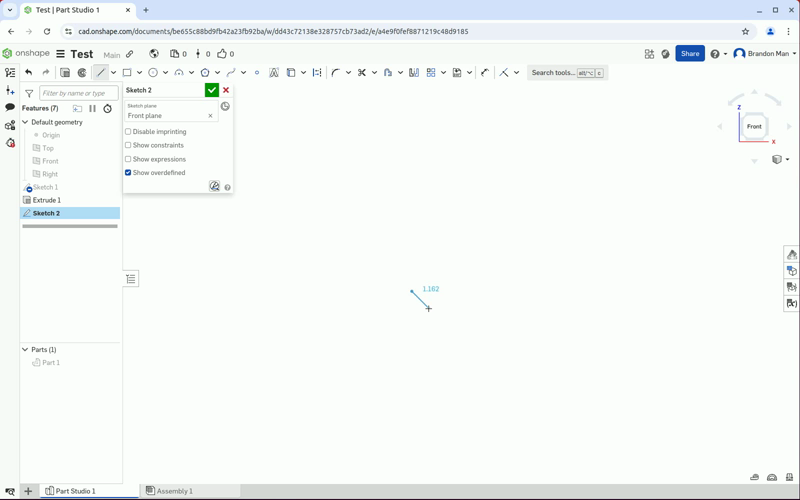
scroll(6)
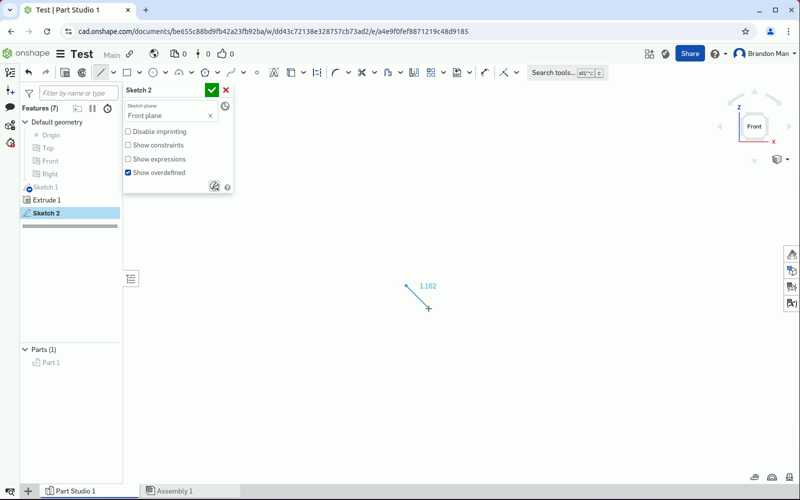
scroll(6)
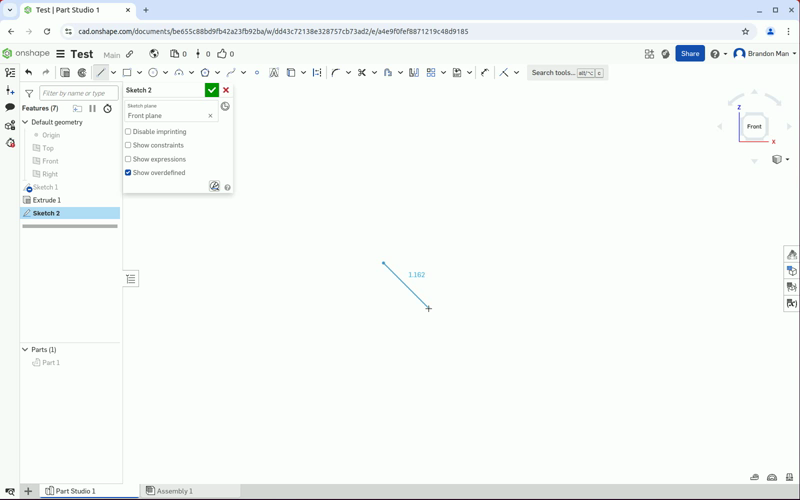
click(428, 308)
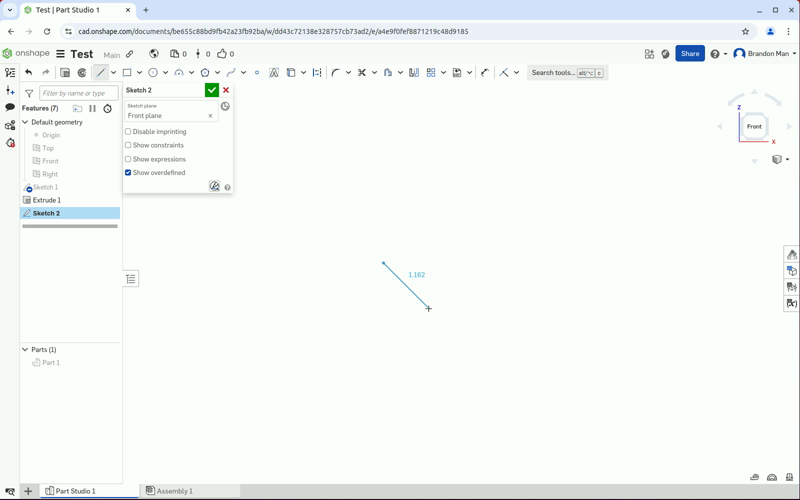
scroll(-6)
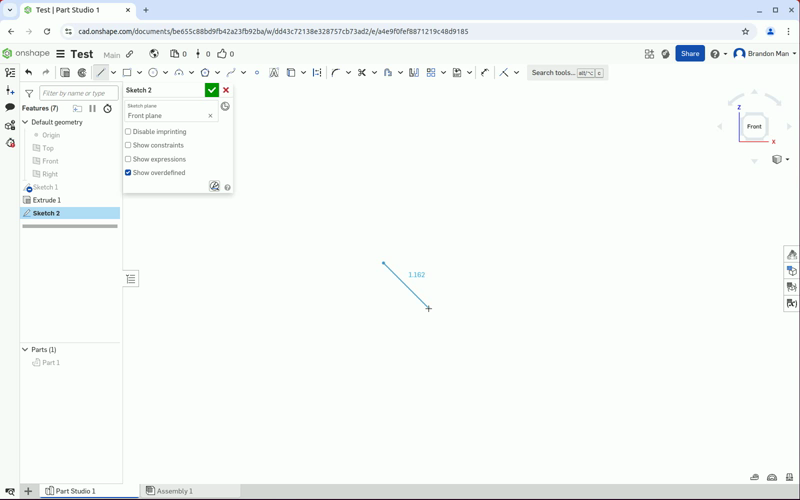
scroll(-6)
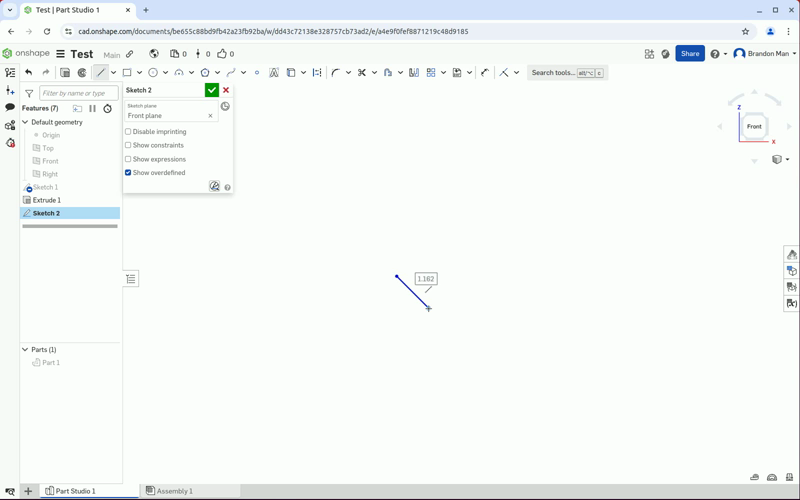
scroll(-6)
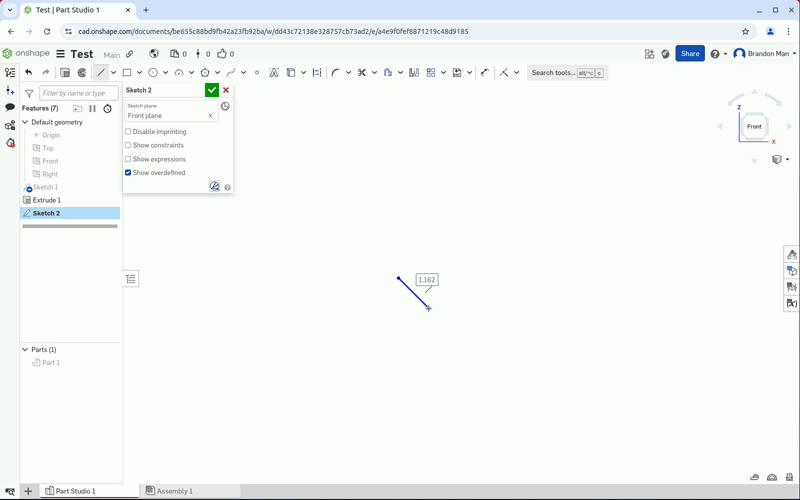
scroll(-6)
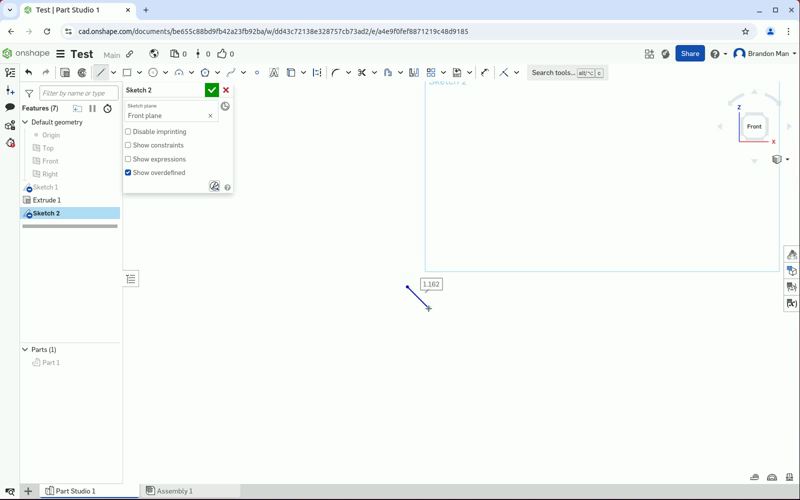
scroll(-6)
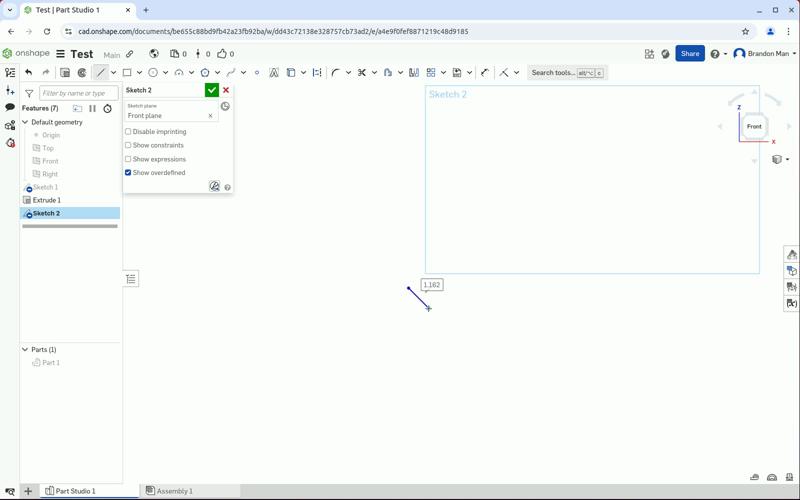
scroll(-6)
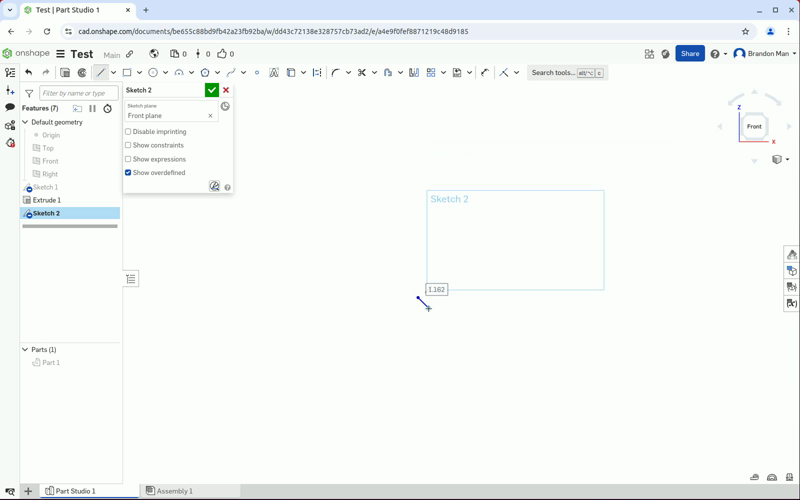
scroll(-6)
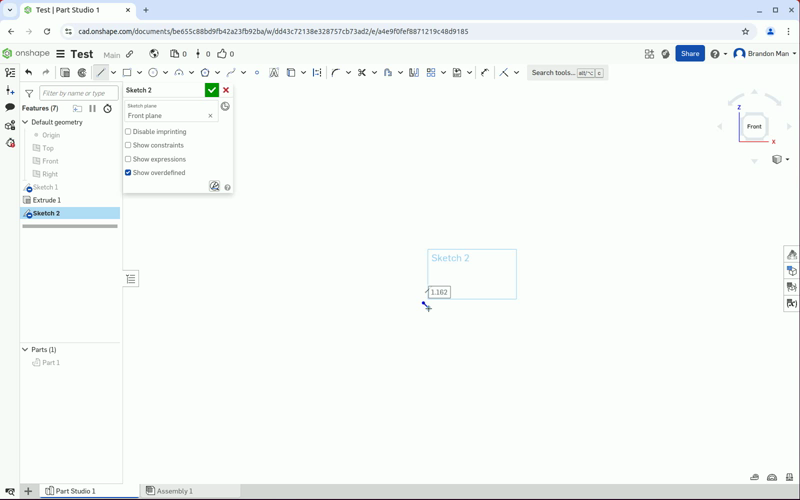
key_up(shift)
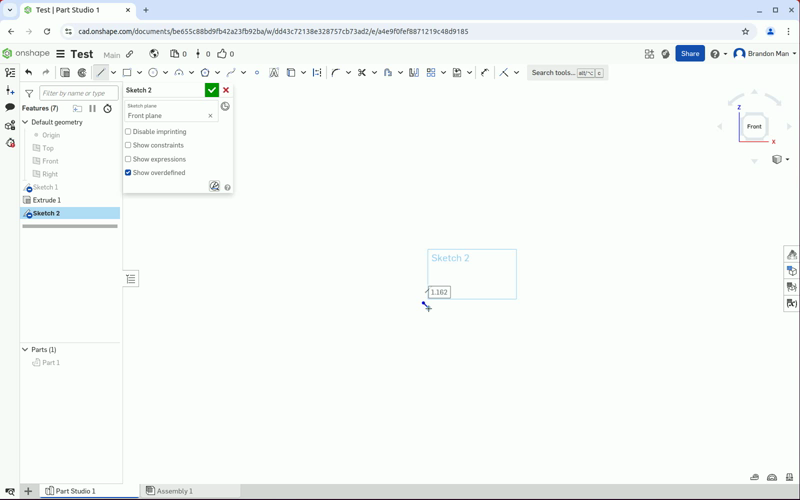
key_down(shift)
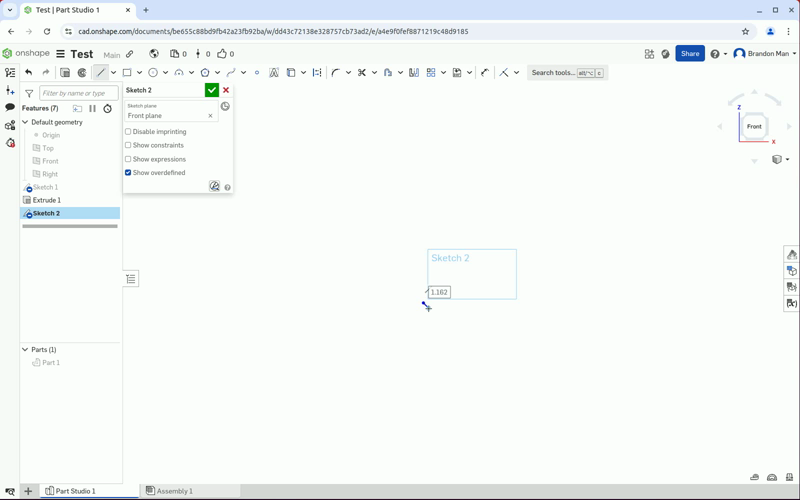
mouse_move(458, 308)
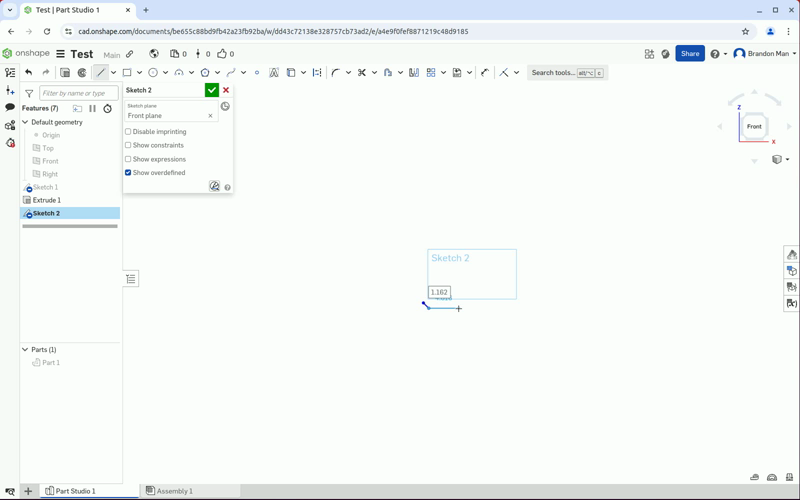
mouse_move(439, 297)
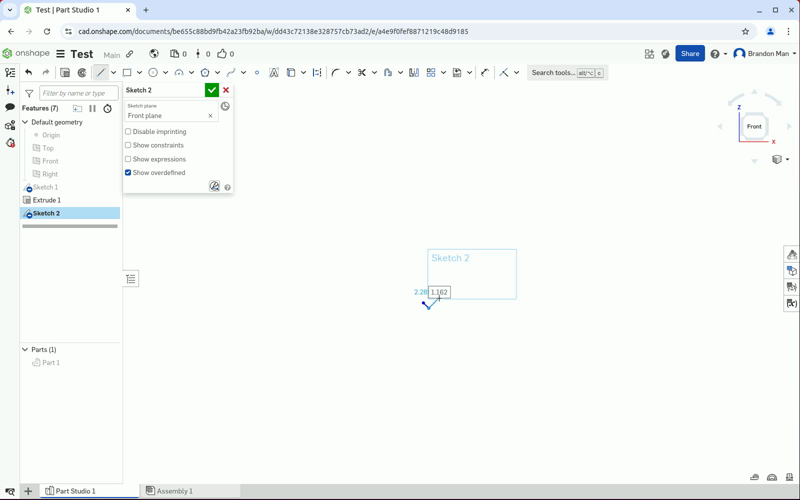
click(439, 297)
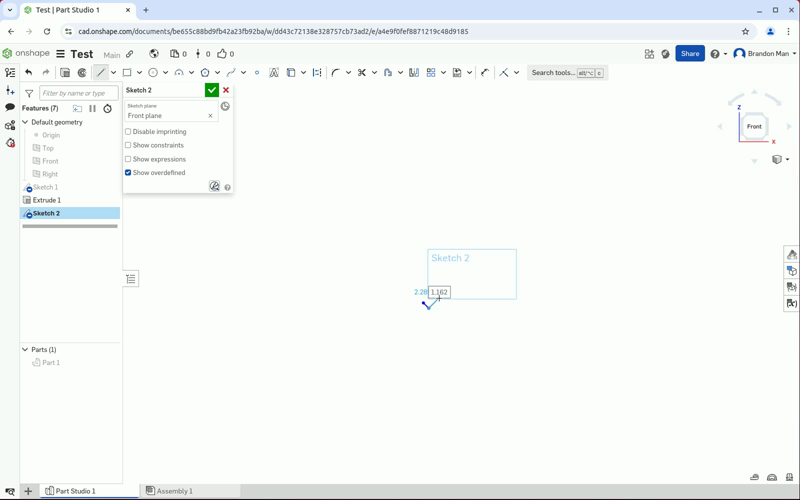
key_up(shift)
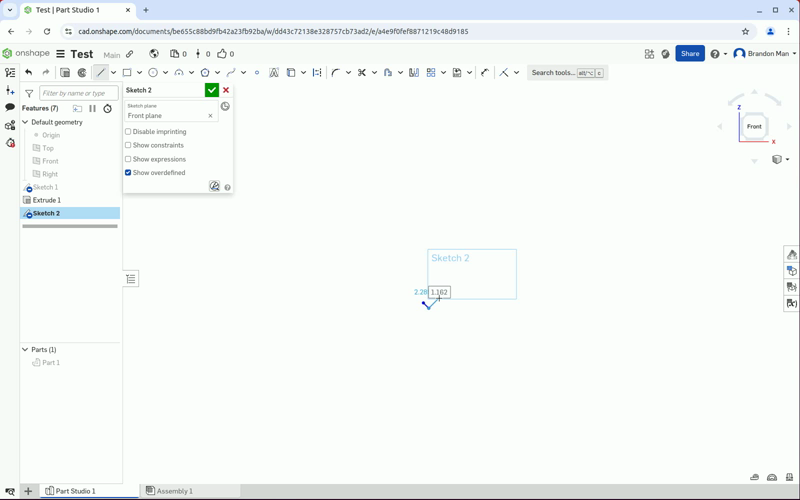
key_down(shift)
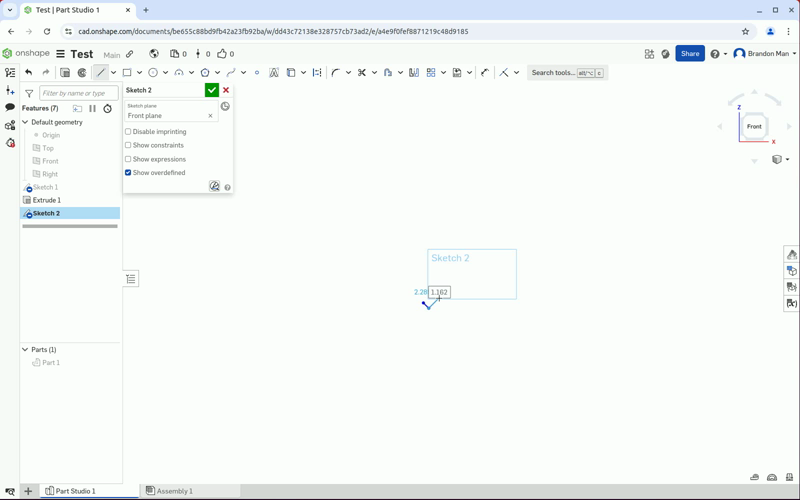
mouse_move(469, 297)
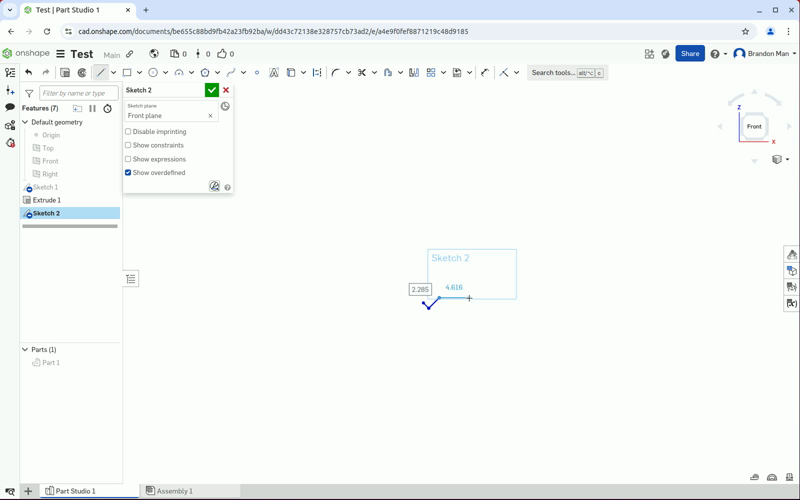
mouse_move(439, 288)
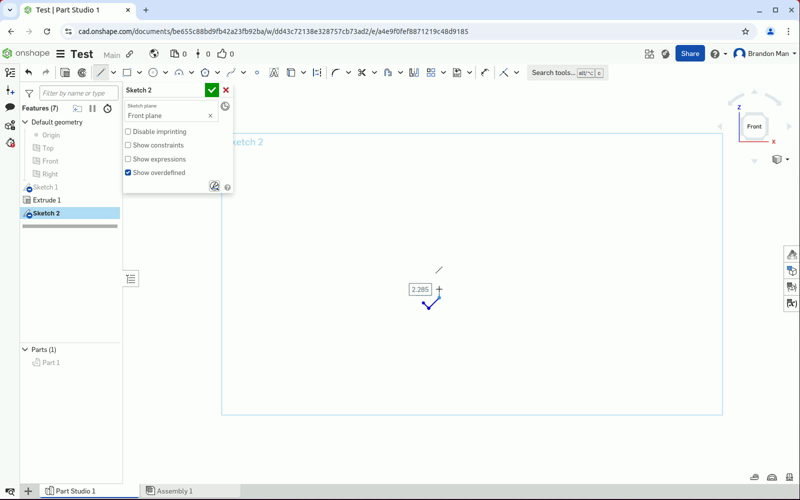
click(439, 288)
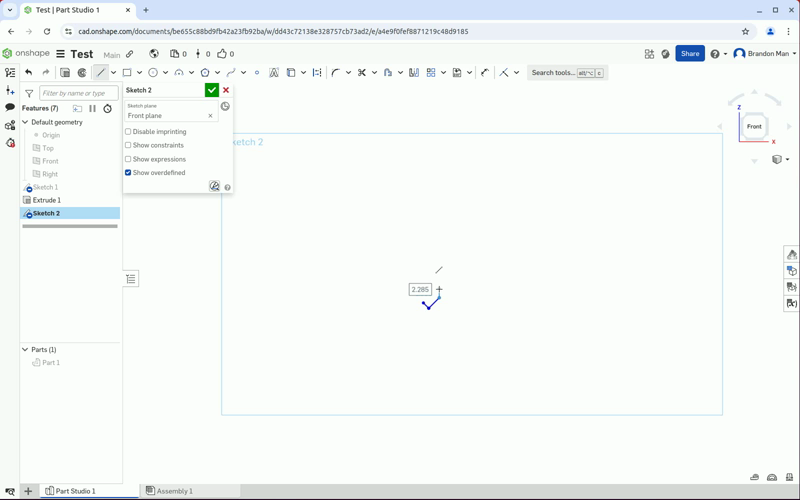
key_up(shift)
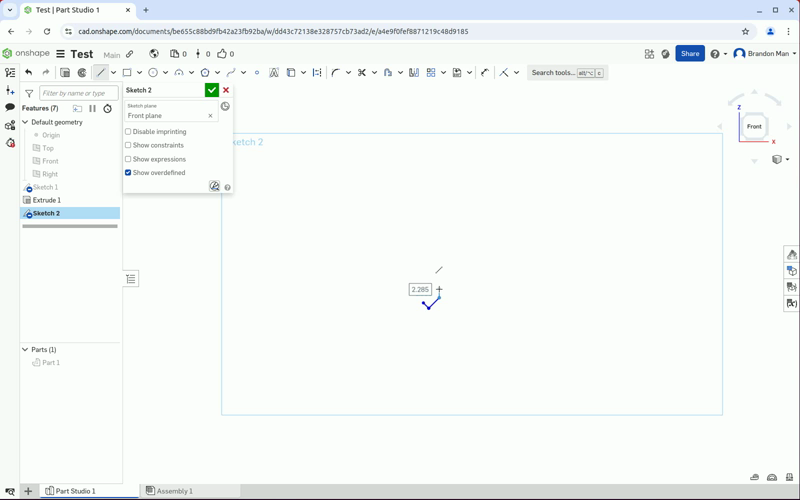
mouse_move(469, 288)
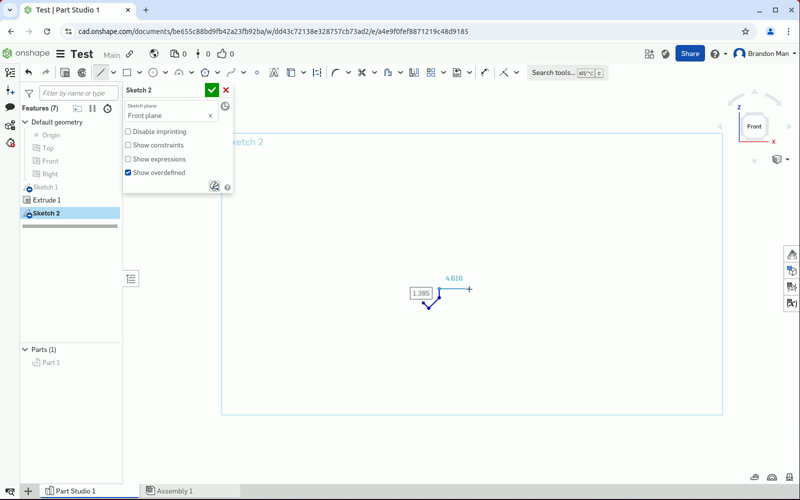
key_down(shift)
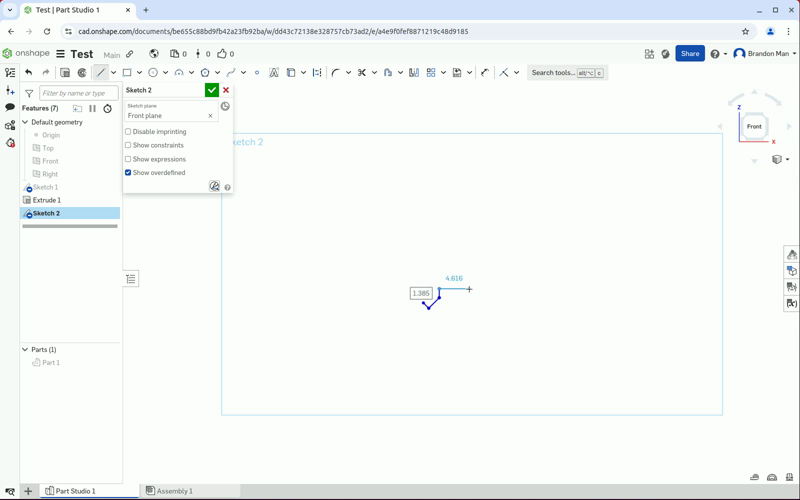
mouse_move(424, 304)
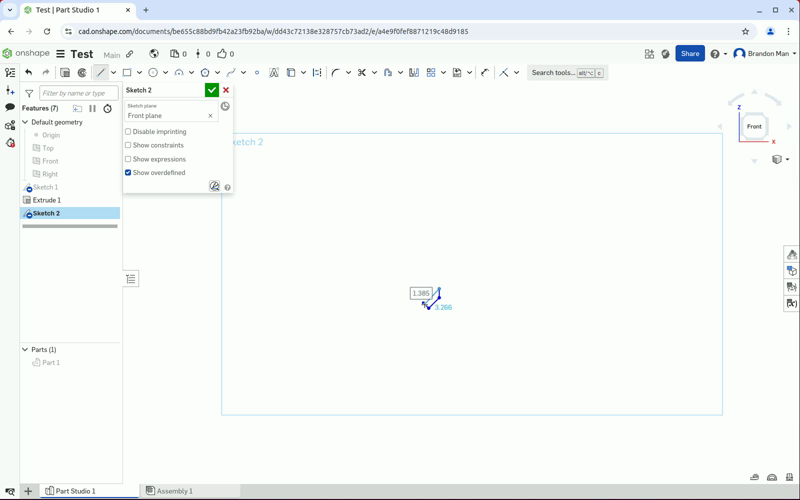
key_up(shift)
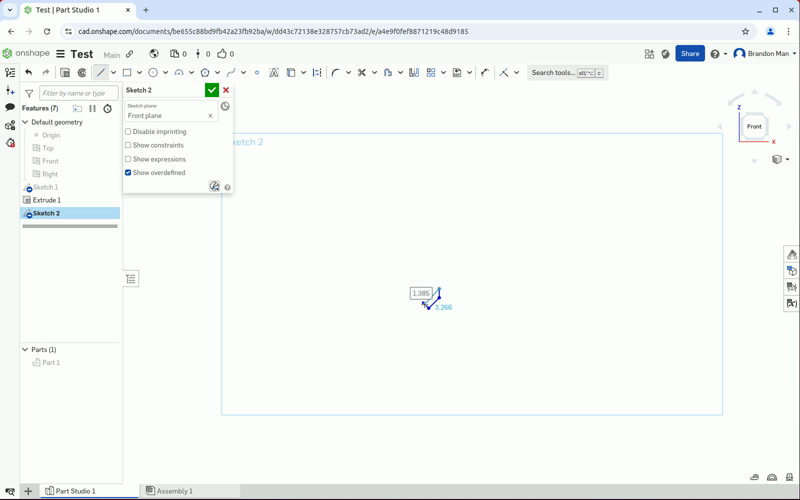
click(424, 304)
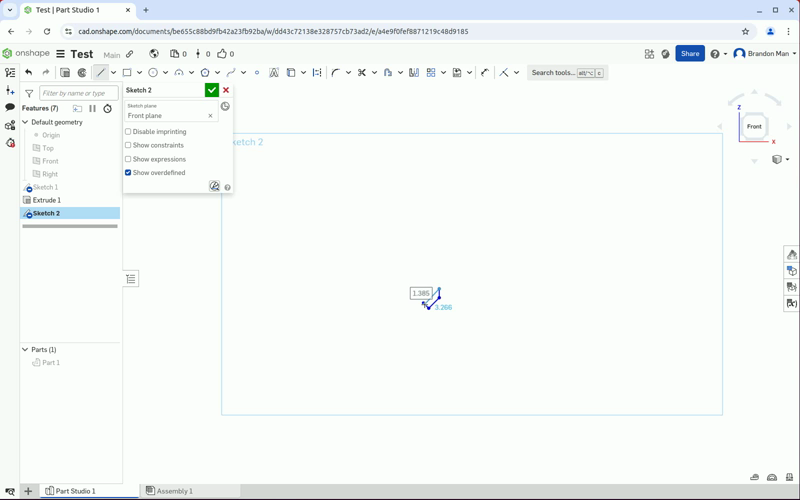
key(esc)
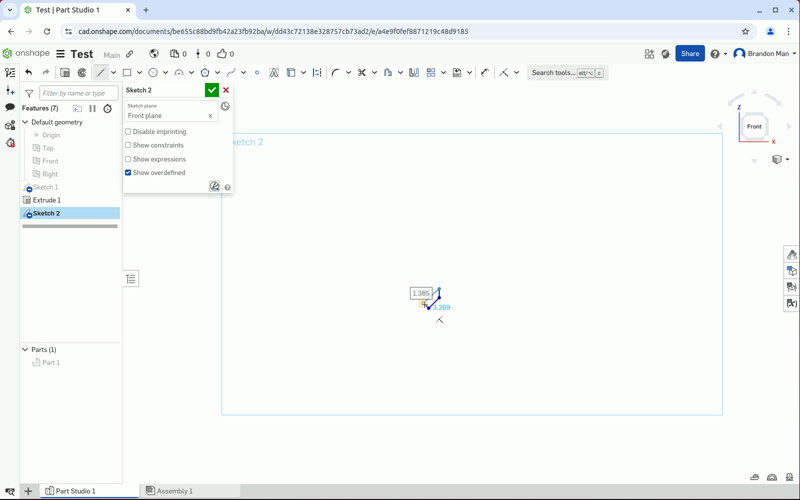
mouse_move(439, 296)
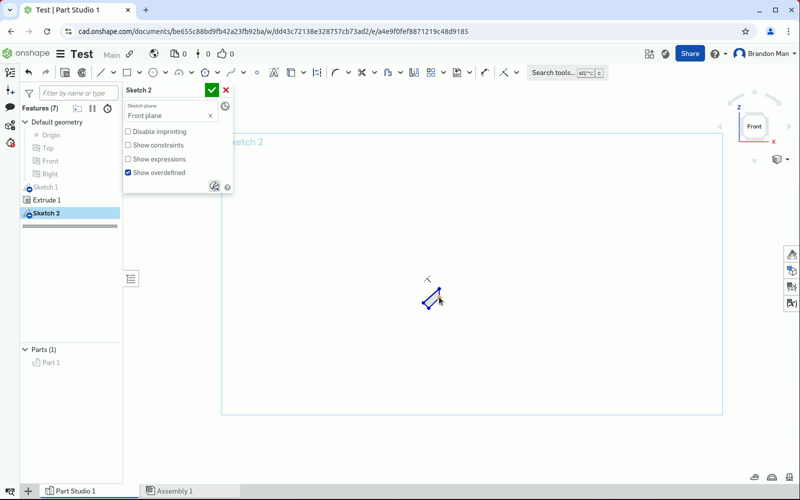
scroll(6)
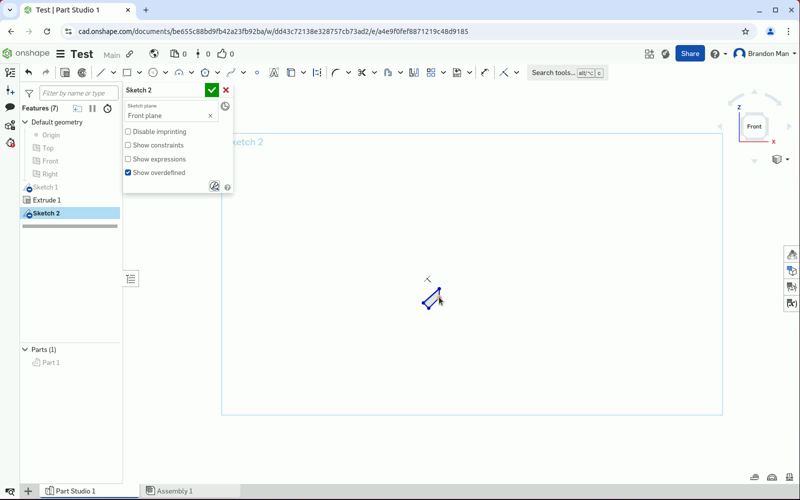
scroll(6)
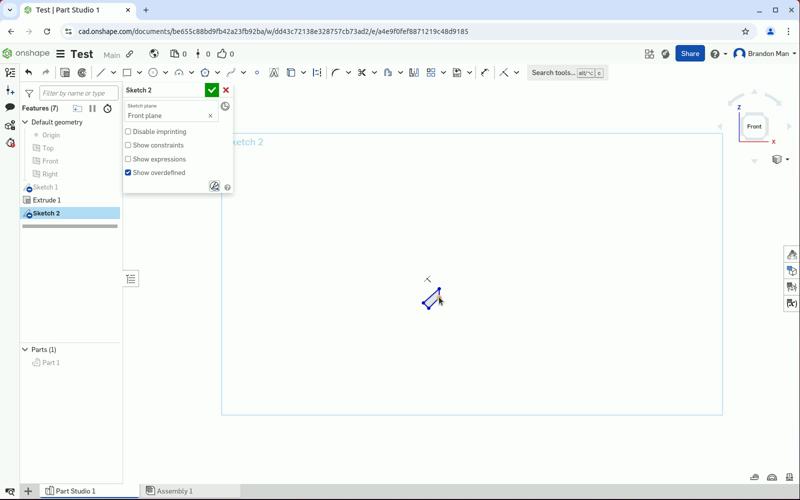
scroll(6)
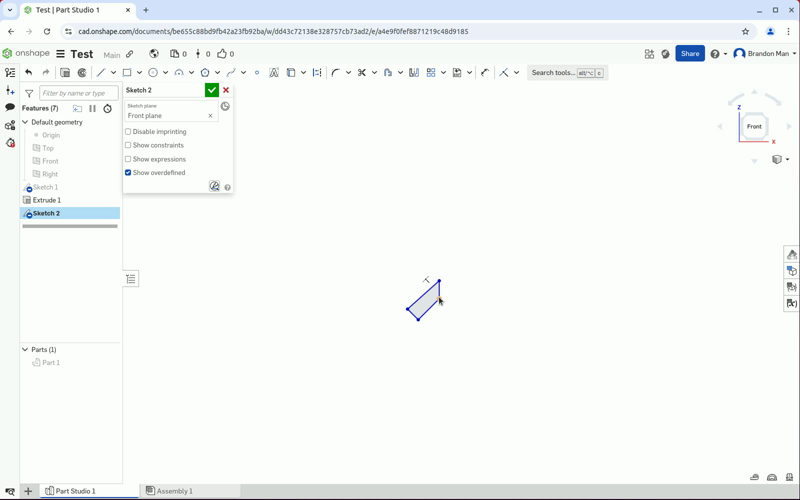
scroll(6)
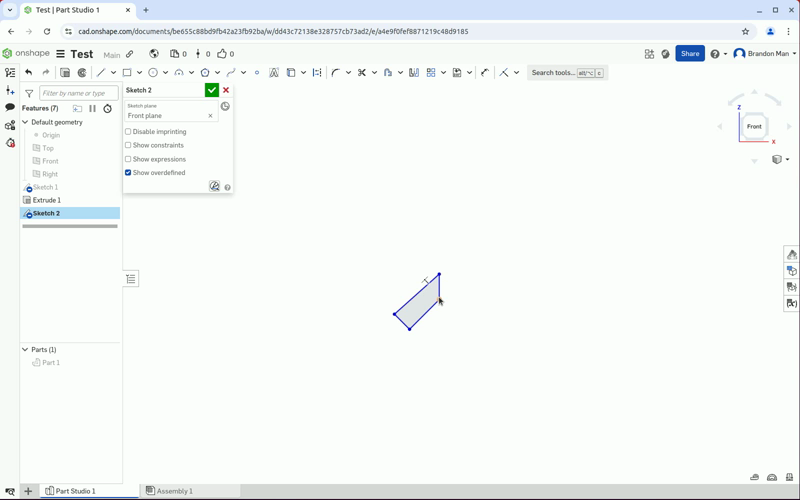
scroll(6)
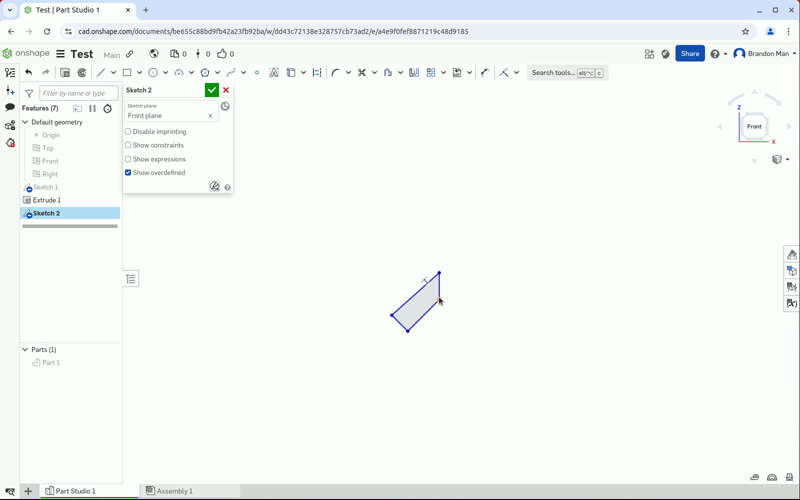
scroll(6)
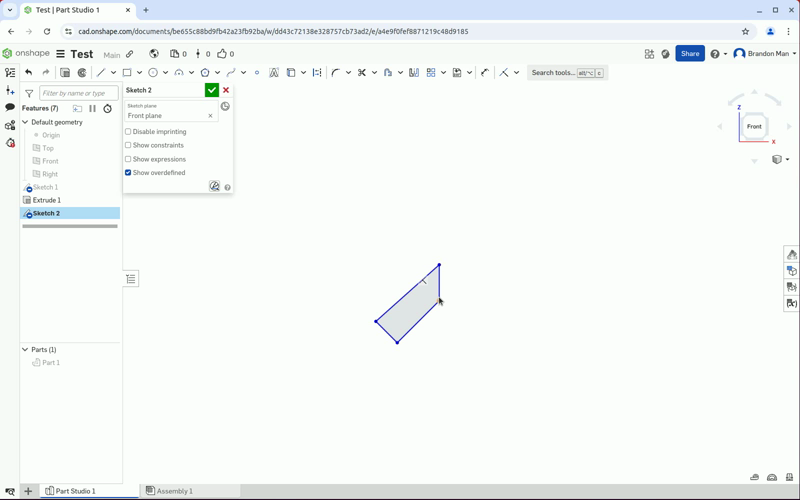
scroll(6)
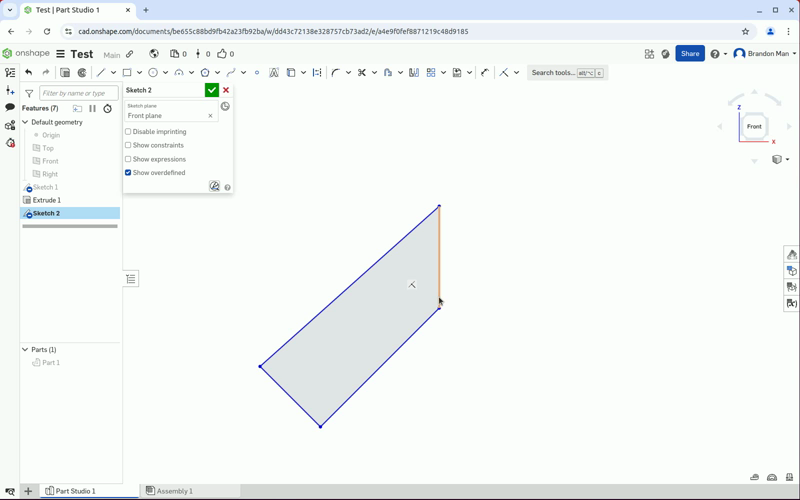
click(439, 296)
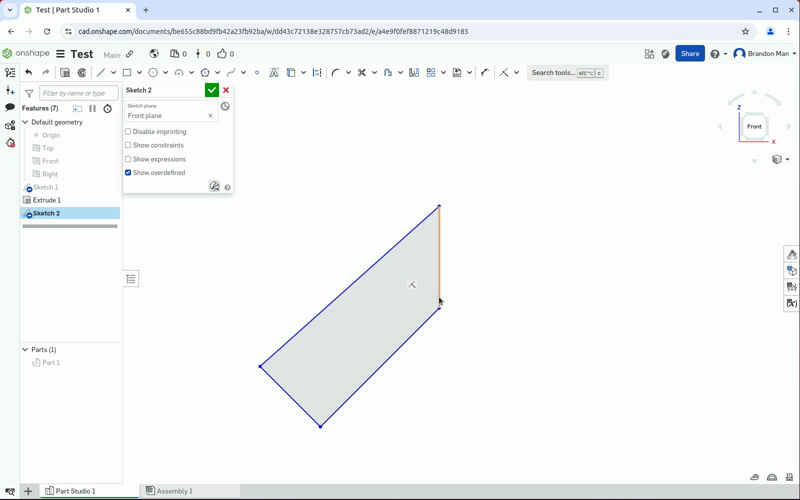
scroll(-6)
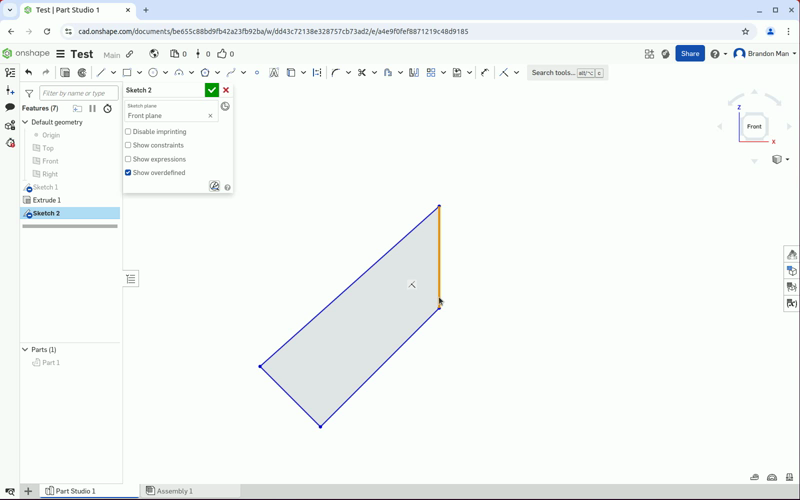
scroll(-6)
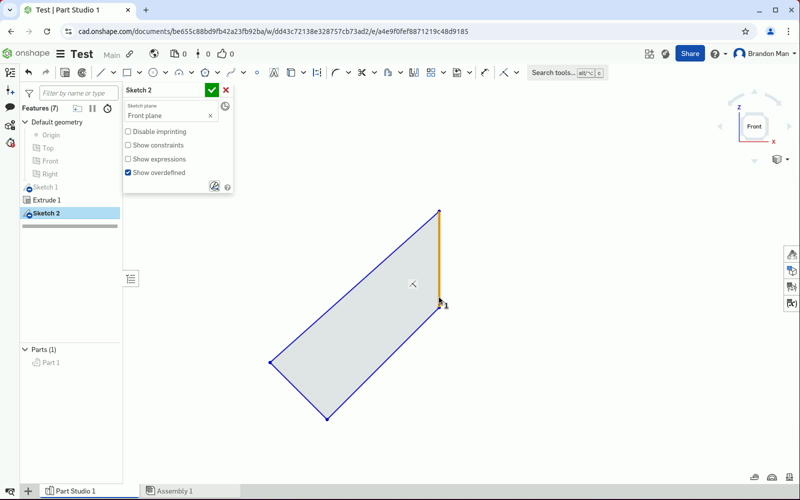
scroll(-6)
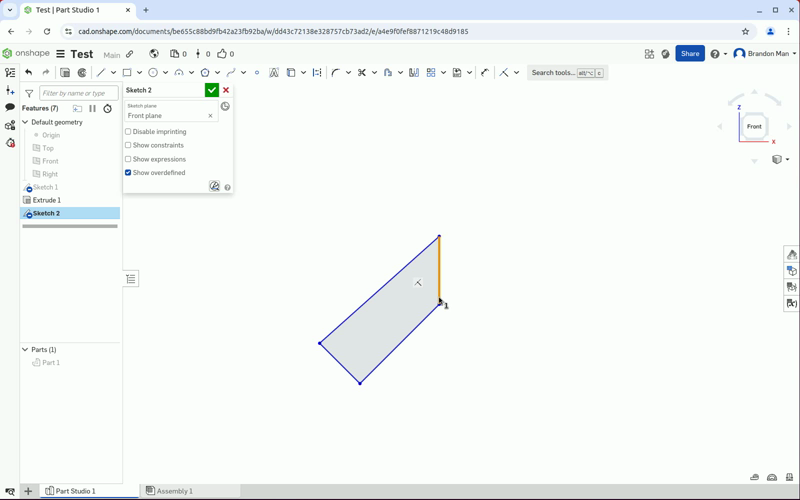
scroll(-6)
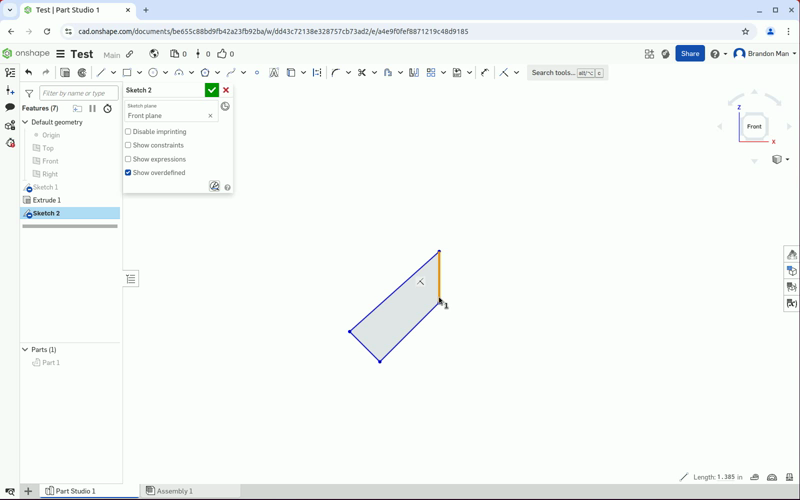
scroll(-6)
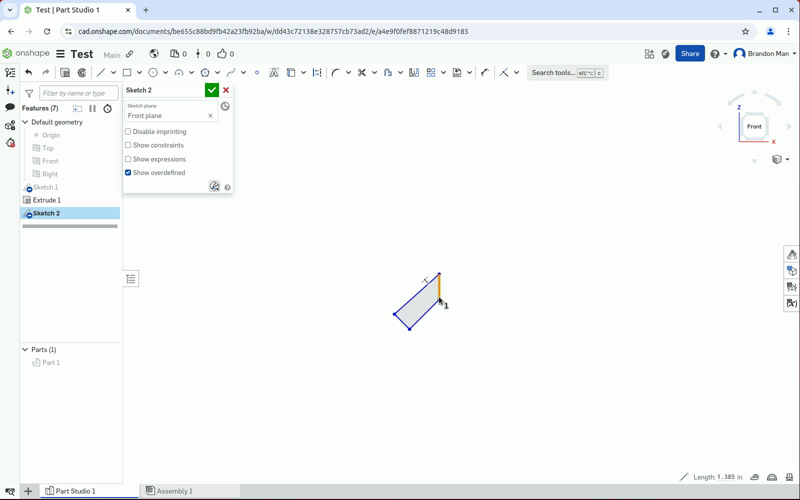
scroll(-6)
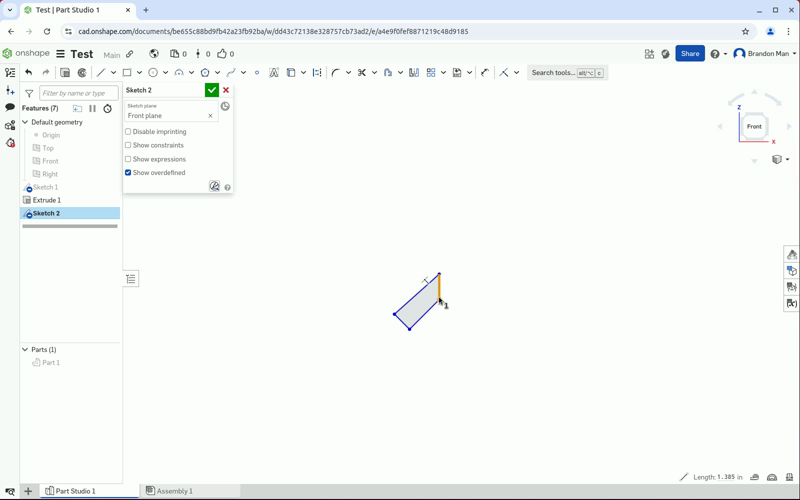
scroll(-6)
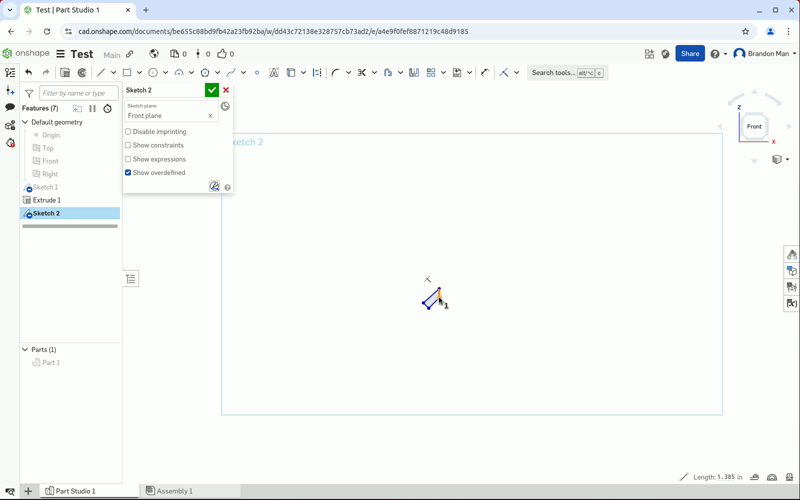
mouse_move(73, 352)
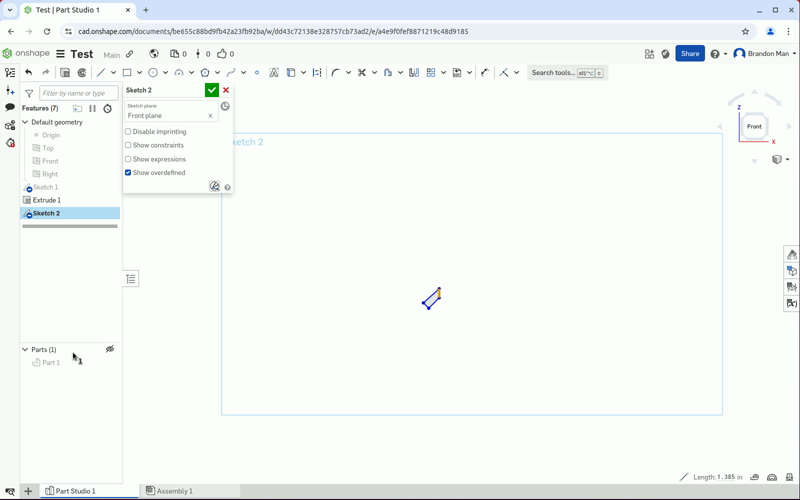
key(shift+y)
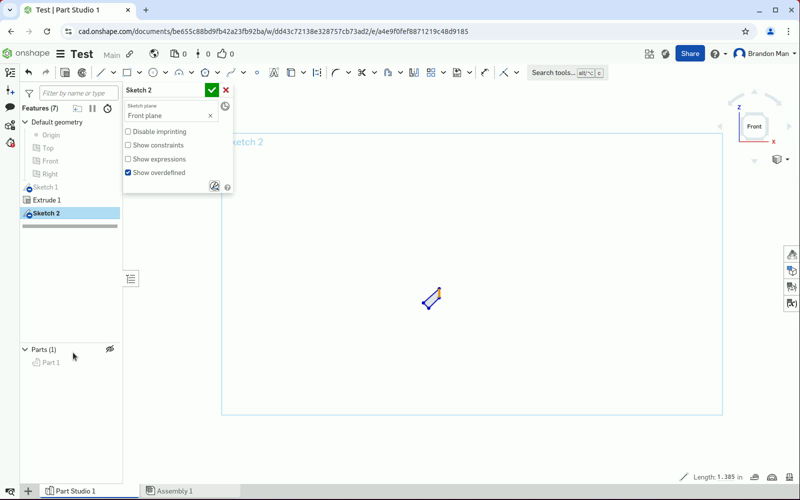
key(shift+e)
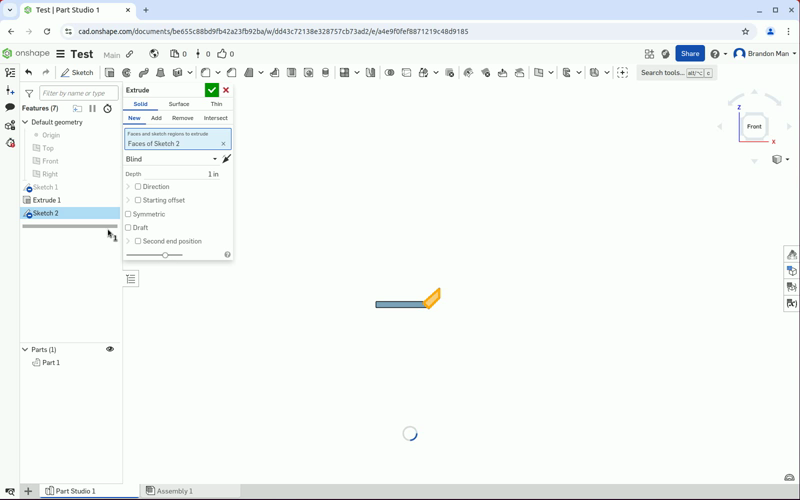
mouse_move(143, 106)
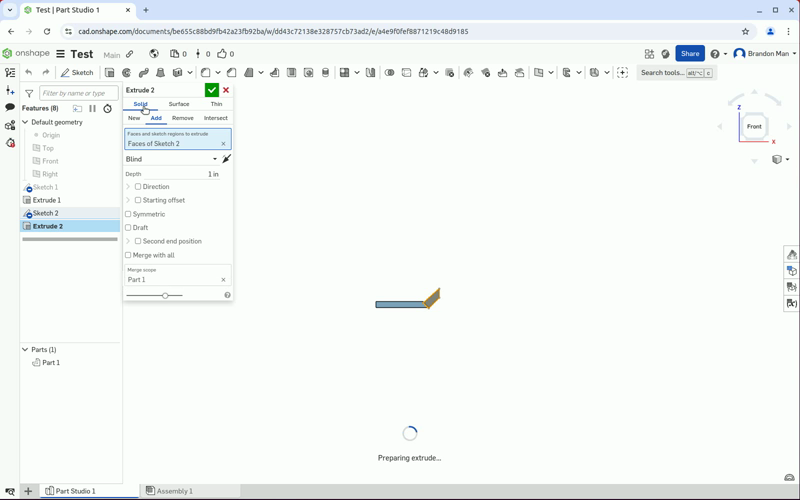
click(143, 106)
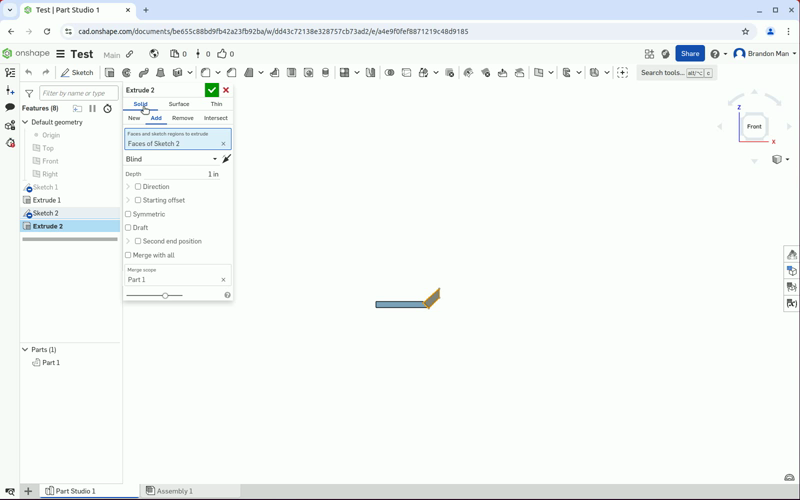
mouse_move(137, 120)
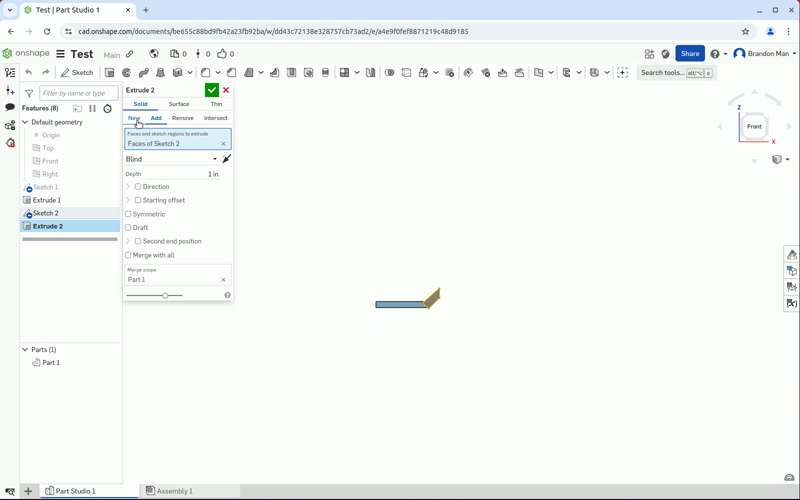
click(137, 120)
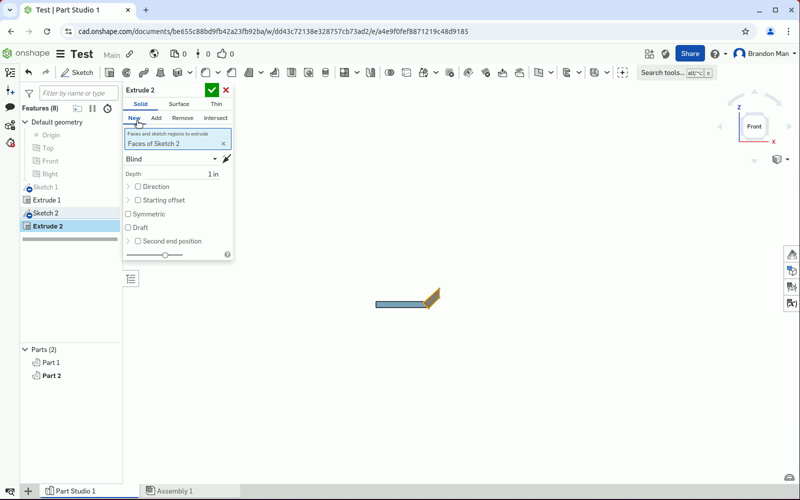
key(tab, 4)
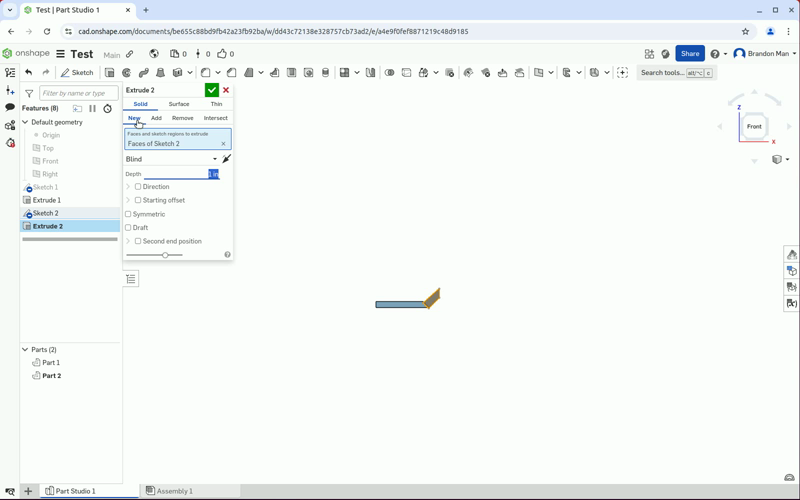
text(0.962)
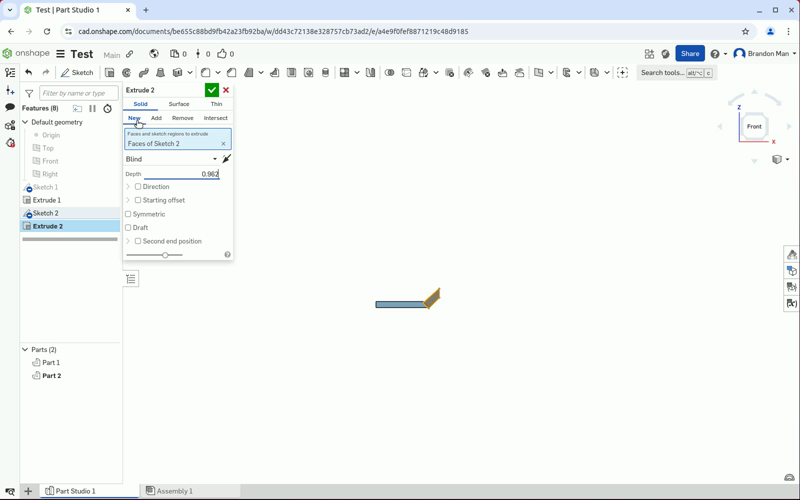
key(tab, 3)
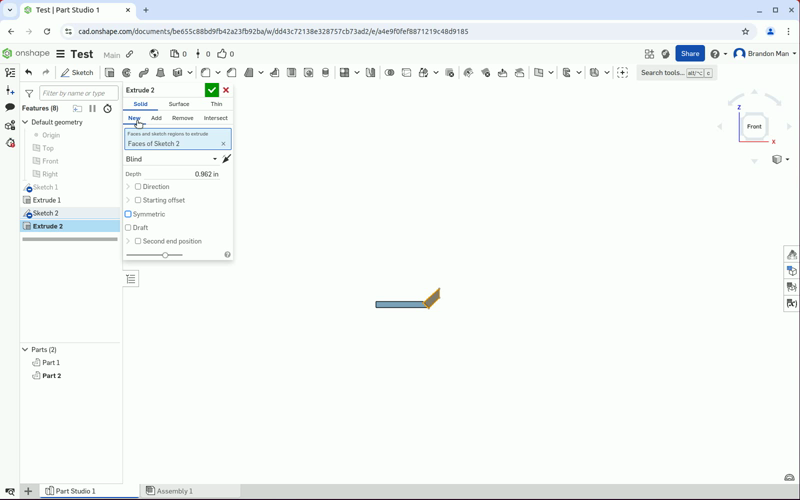
key(space)
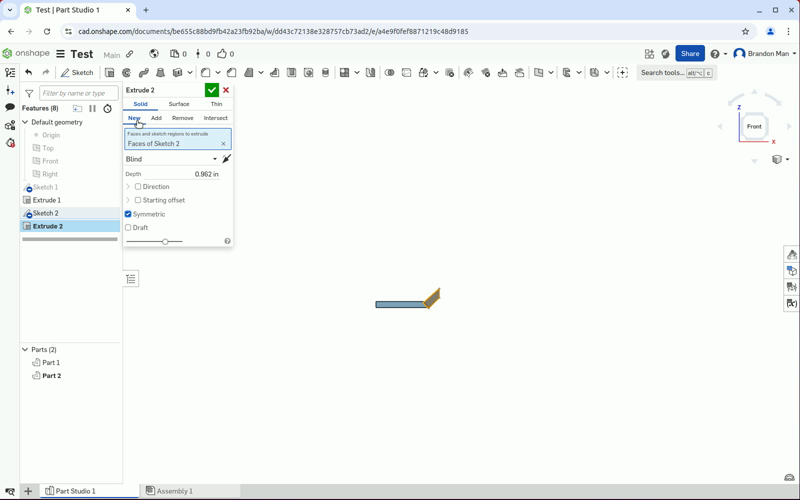
key(enter)
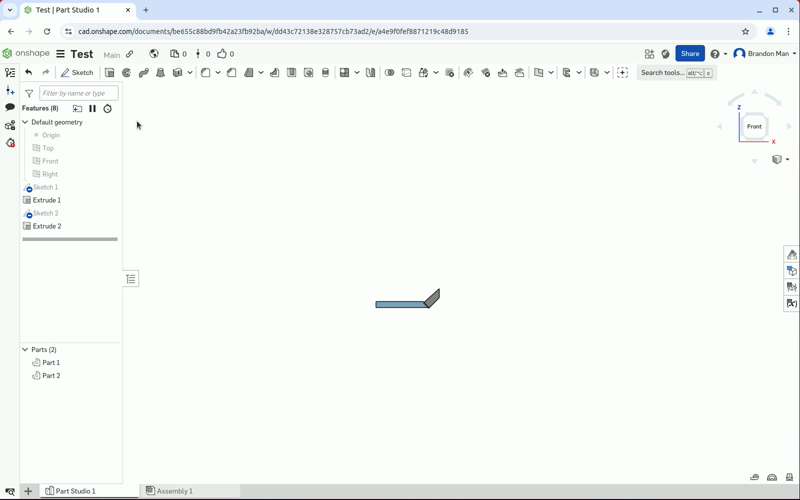
key(shift+h)
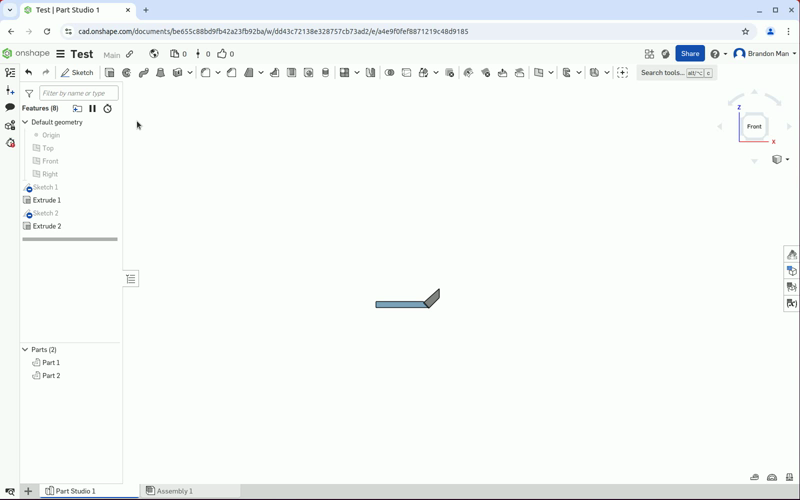
key(shift+h)
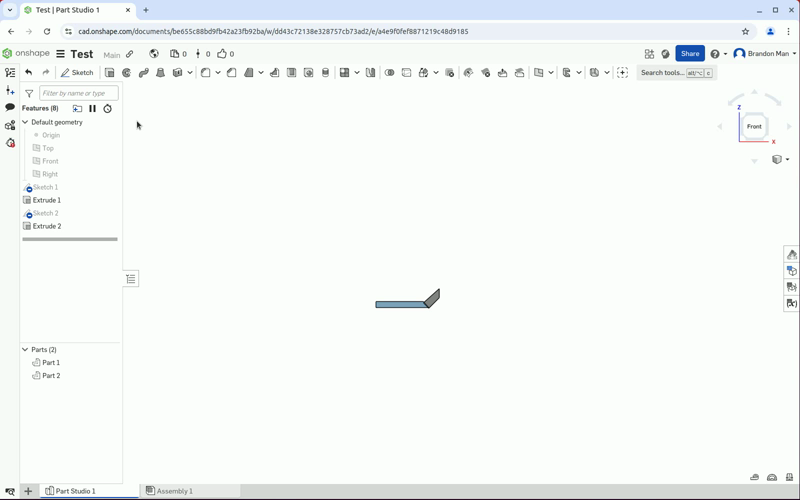
mouse_move(73, 189)
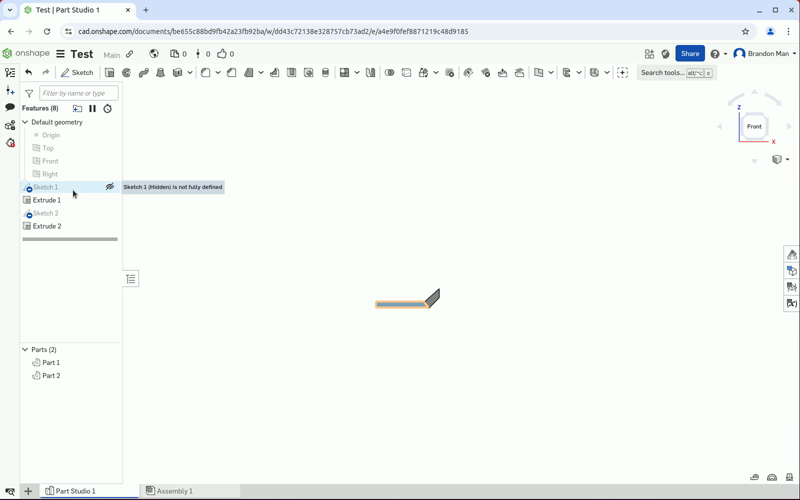
click(73, 189)
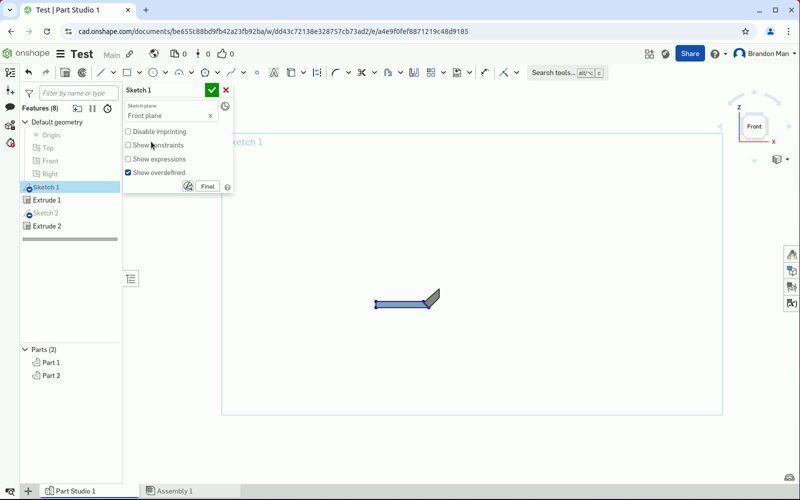
mouse_move(229, 92)
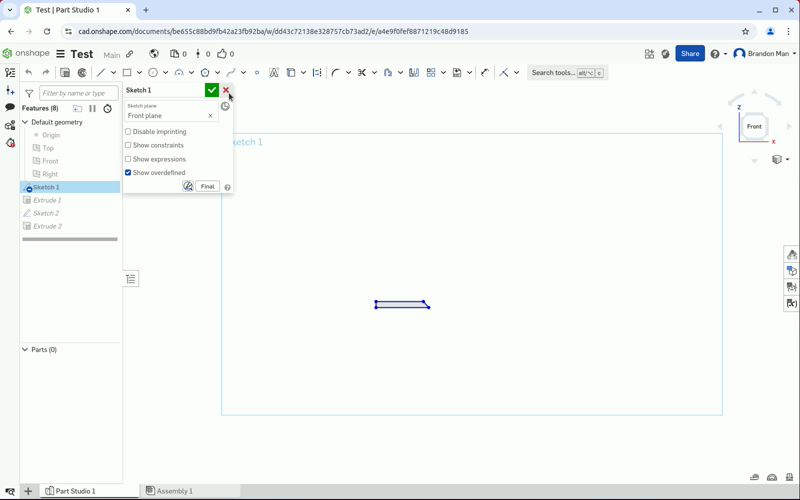
click(229, 92)
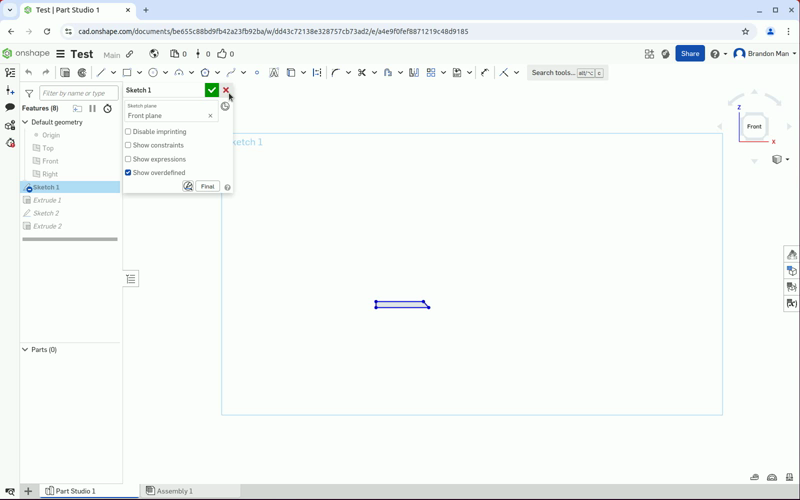
key(shift+s)
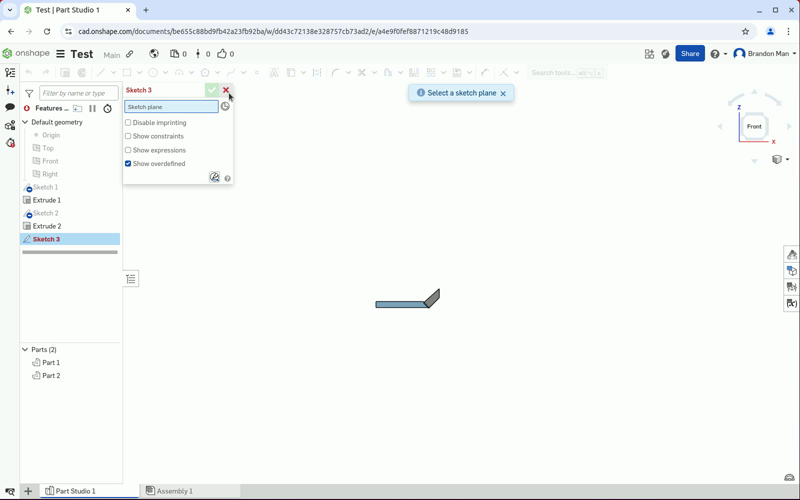
mouse_move(73, 163)
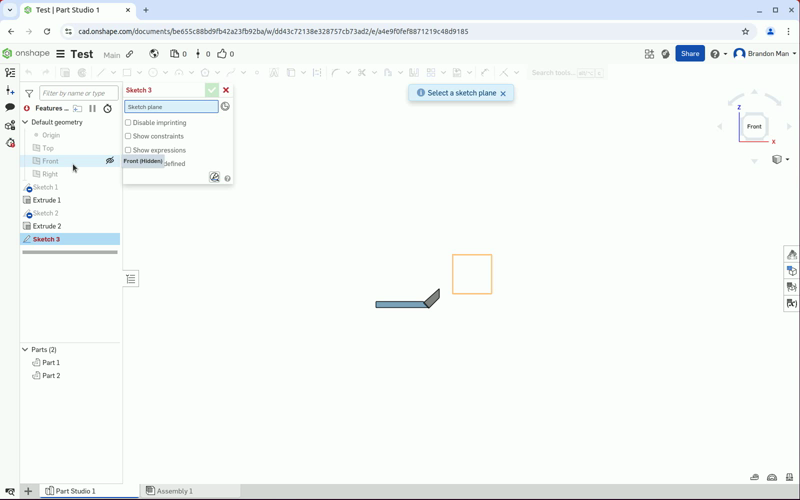
click(73, 163)
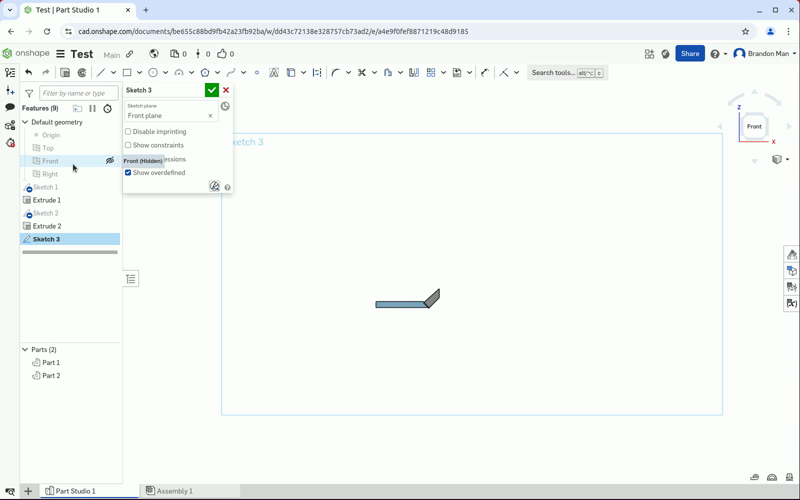
mouse_move(73, 352)
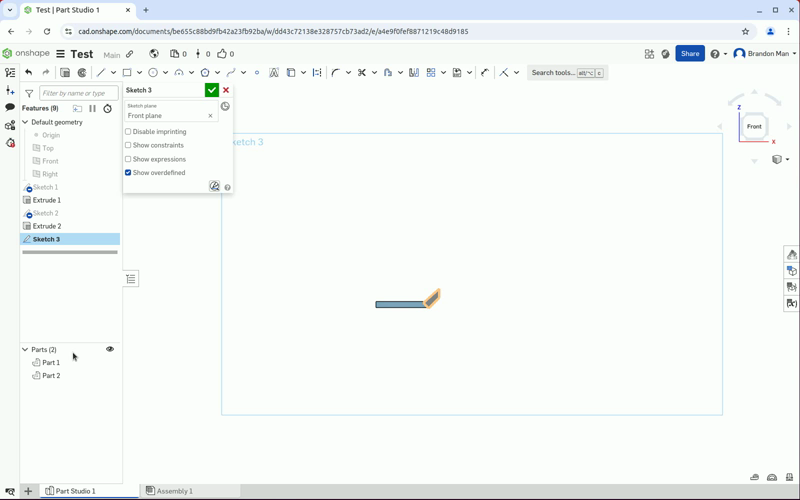
key(y)
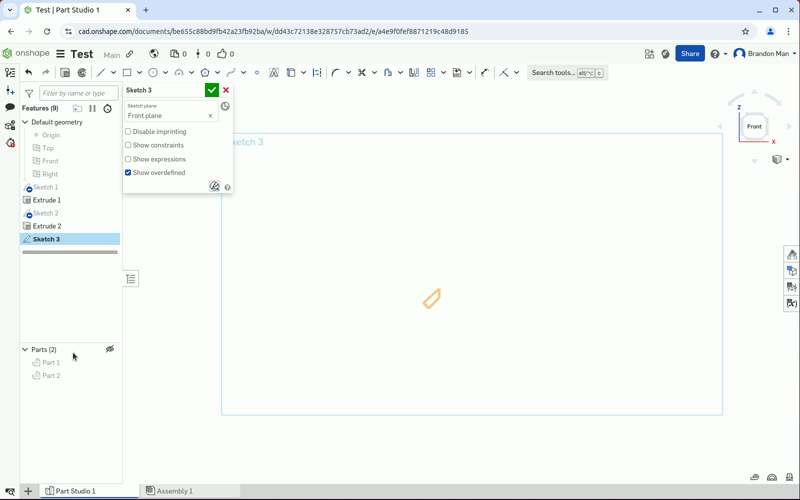
key(l)
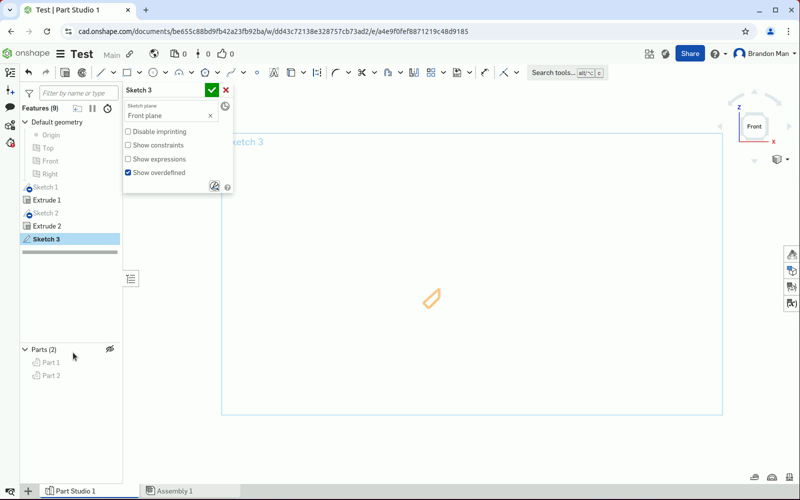
key_down(shift)
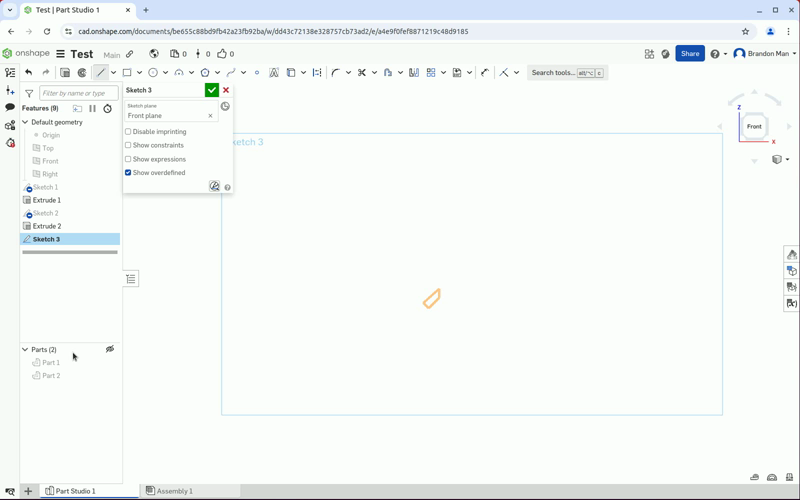
mouse_move(438, 298)
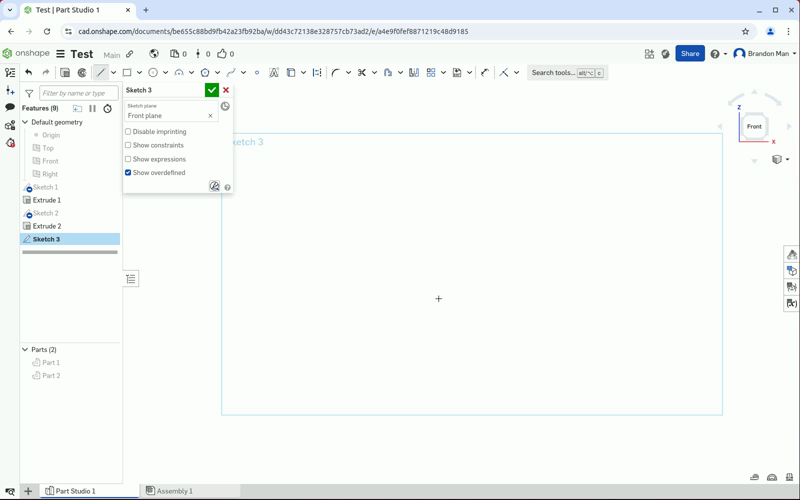
click(438, 298)
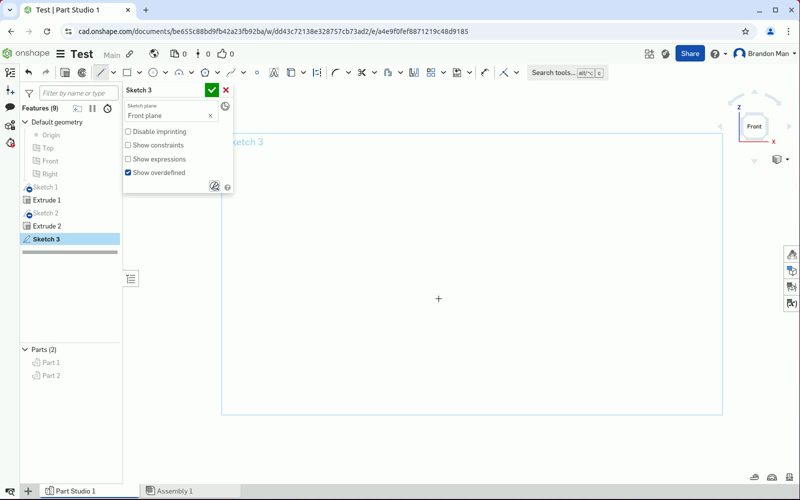
key_up(shift)
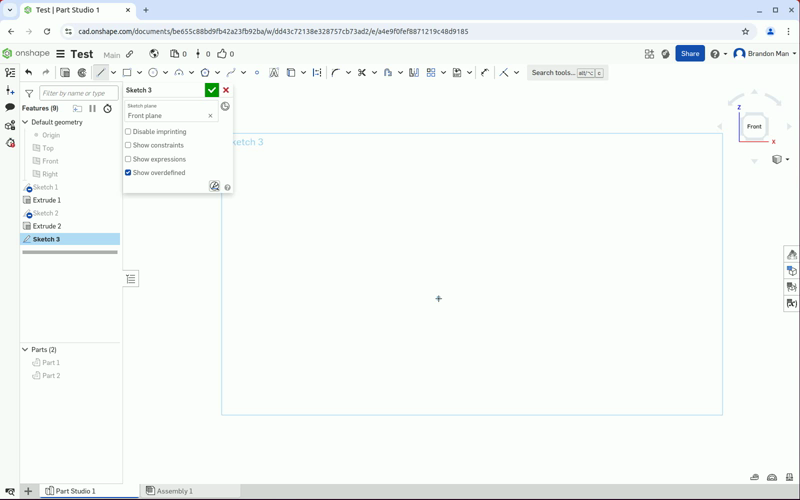
key_down(shift)
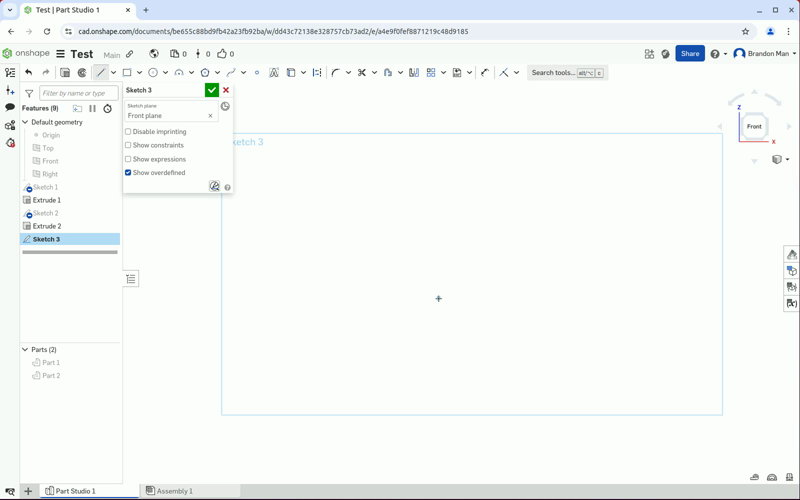
mouse_move(468, 298)
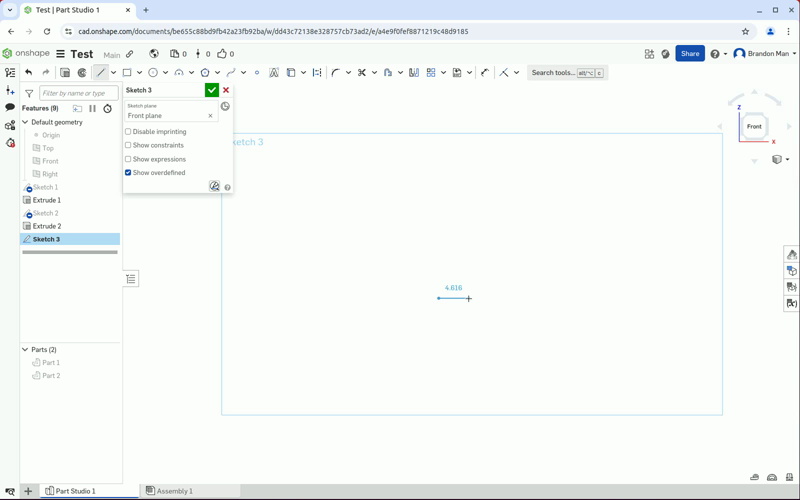
mouse_move(457, 298)
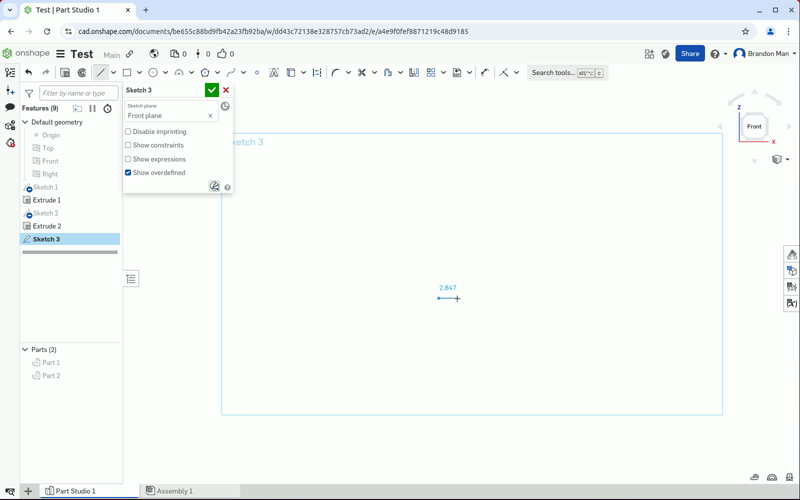
click(457, 298)
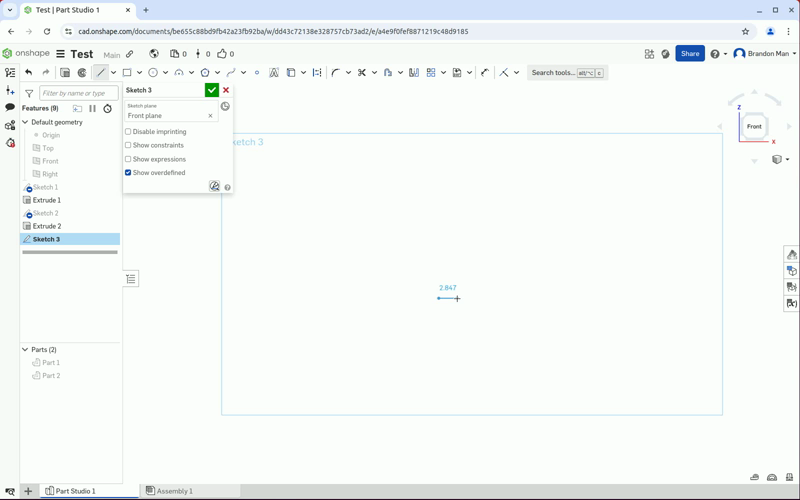
key_up(shift)
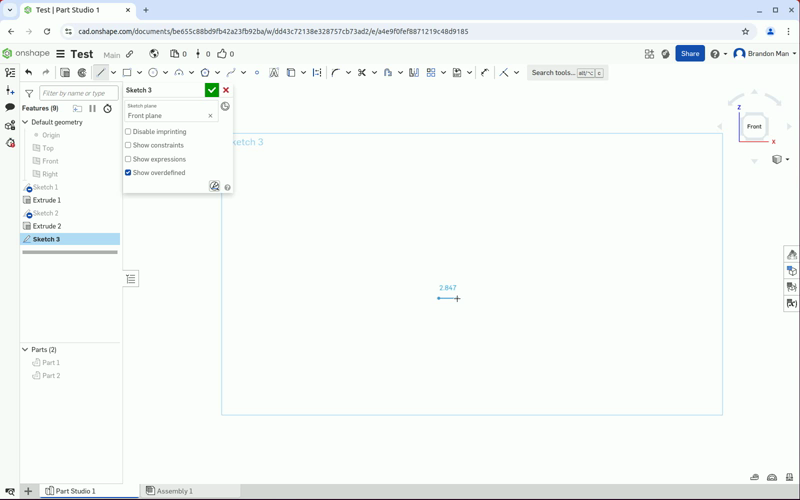
key_down(shift)
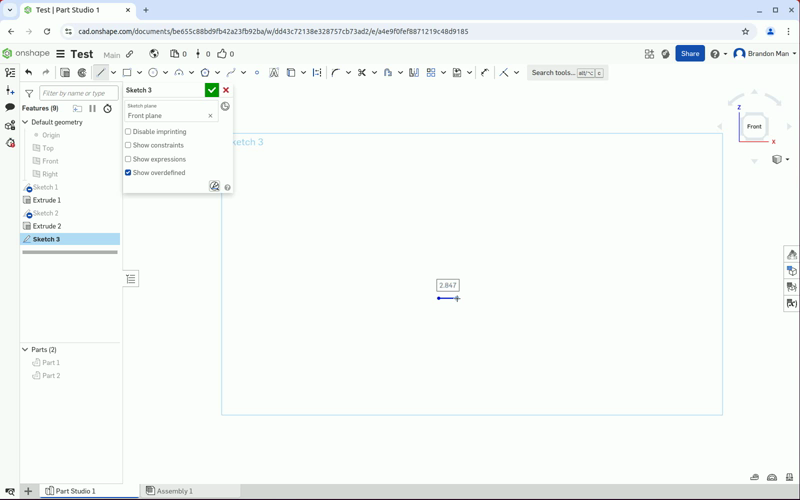
mouse_move(487, 298)
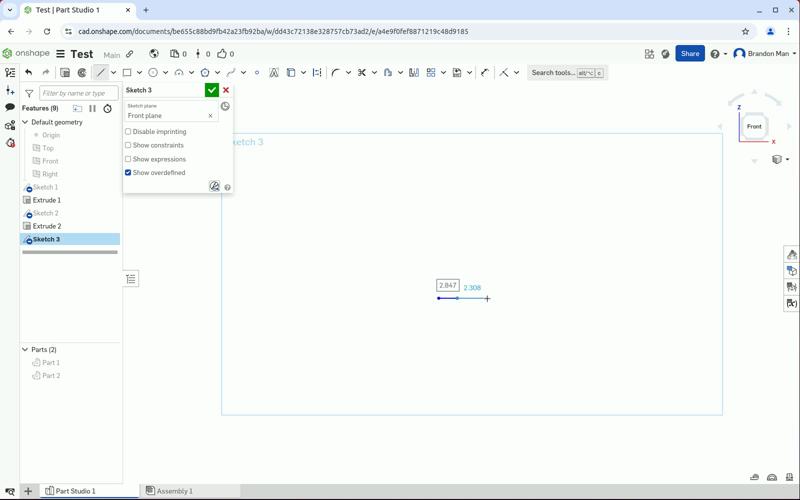
mouse_move(457, 290)
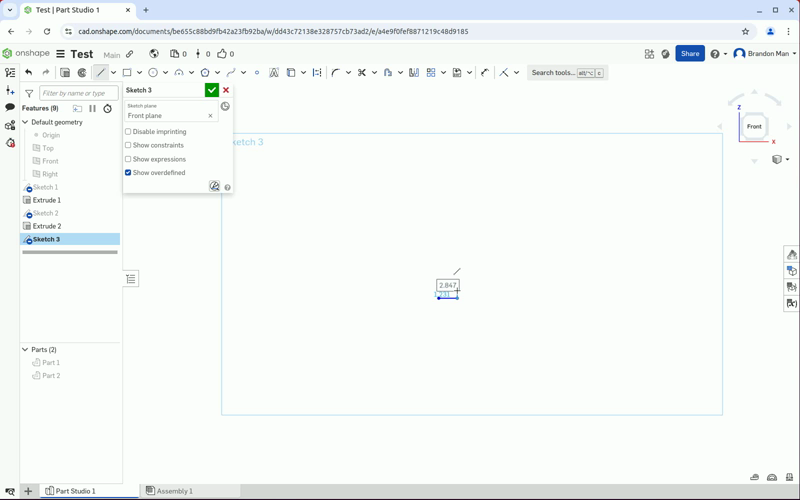
click(457, 290)
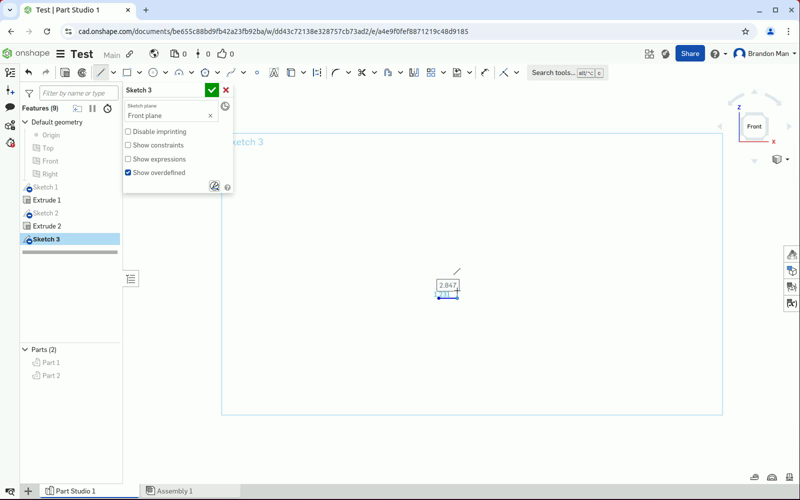
key_up(shift)
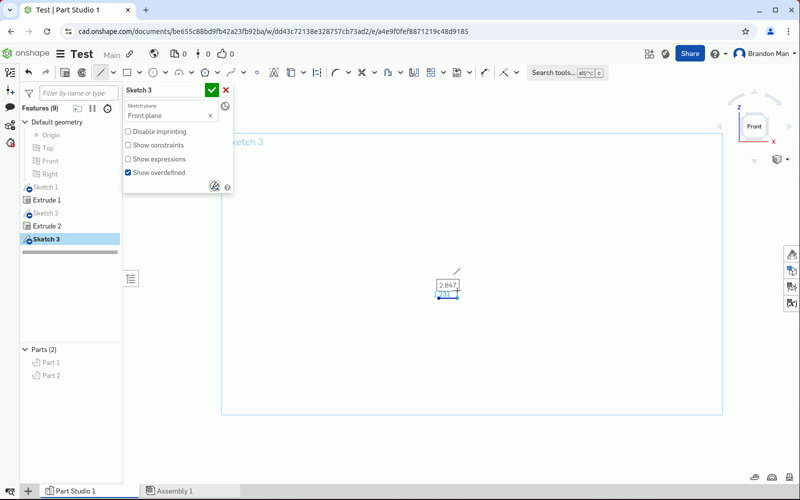
key_down(shift)
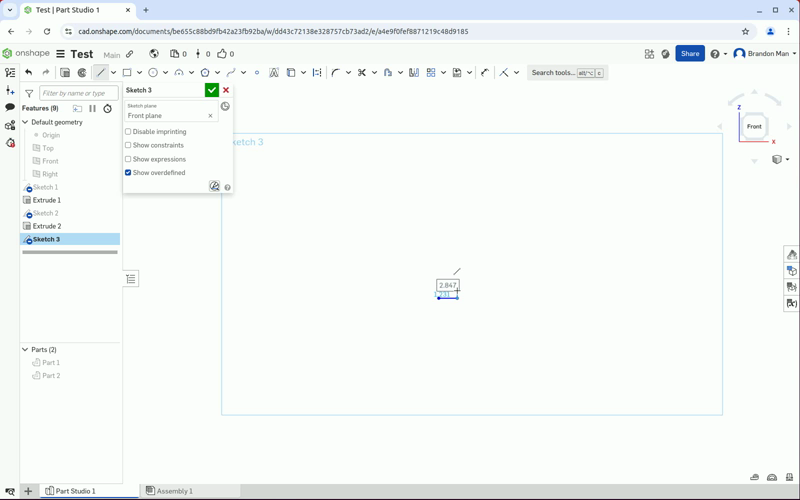
mouse_move(487, 290)
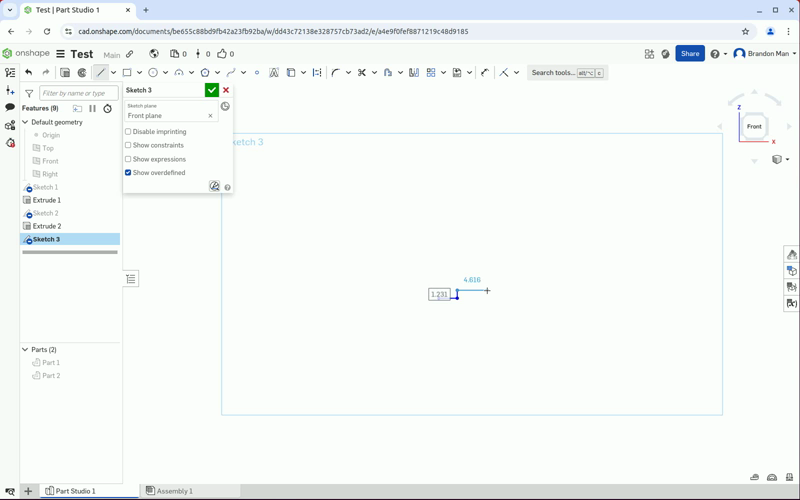
mouse_move(438, 290)
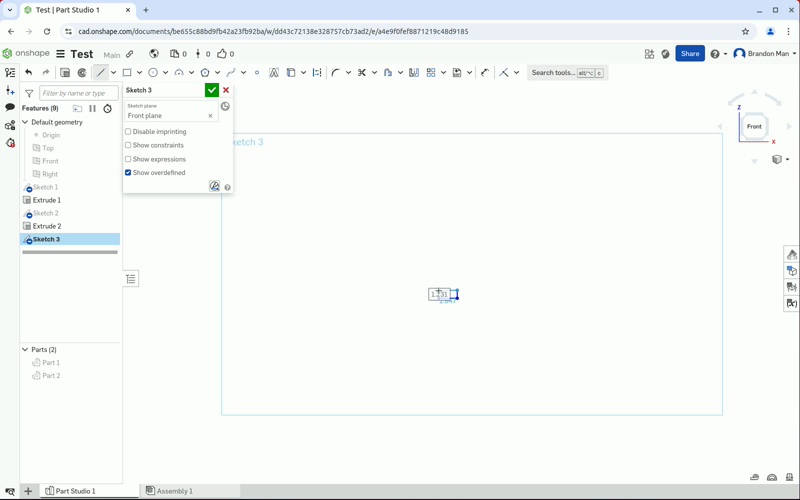
click(438, 290)
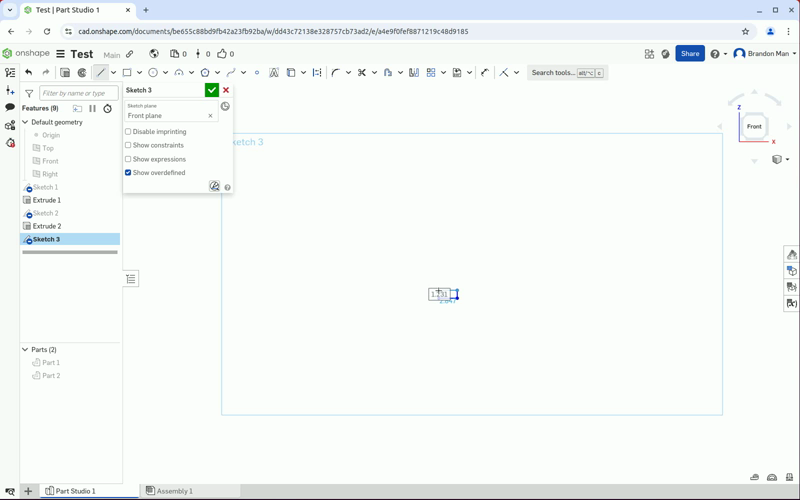
key_up(shift)
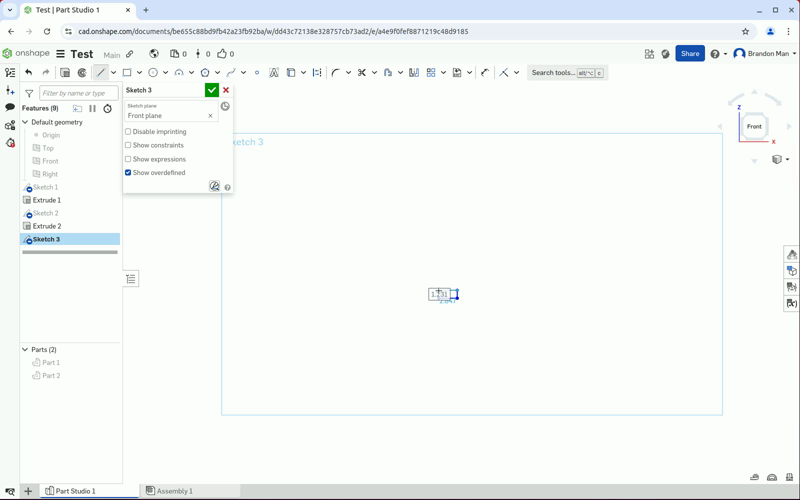
mouse_move(468, 290)
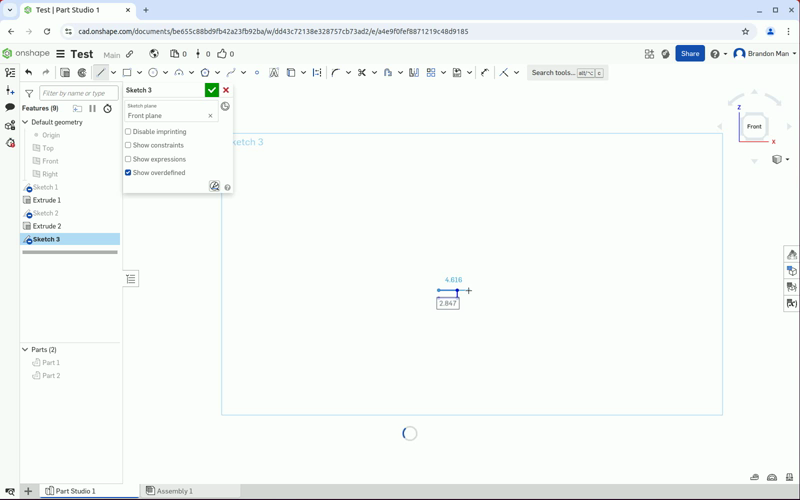
key_down(shift)
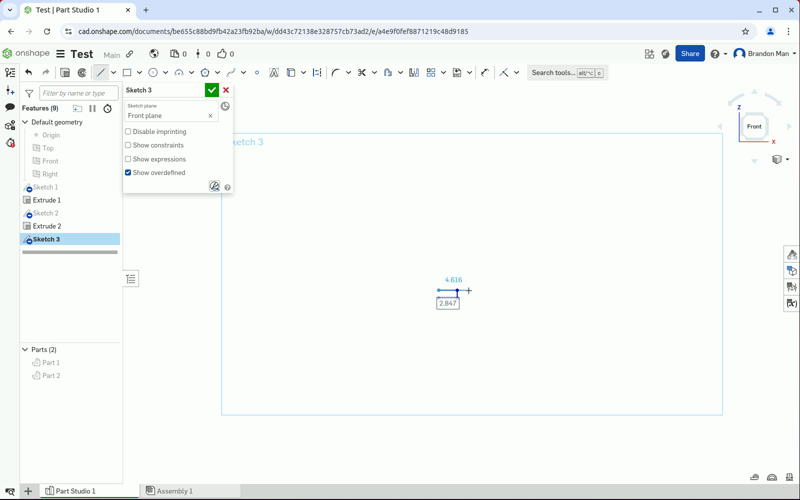
mouse_move(438, 298)
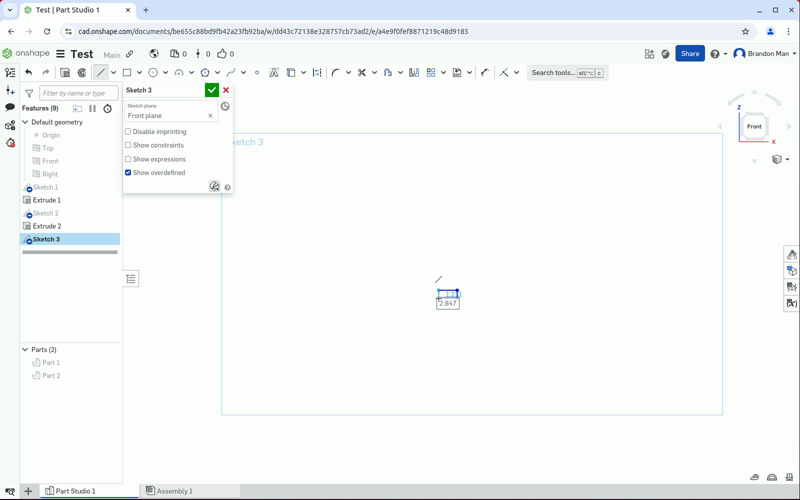
key_up(shift)
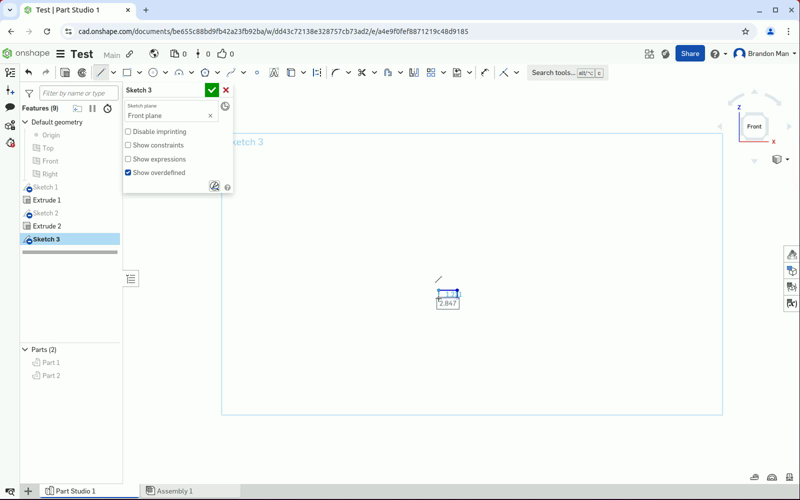
click(438, 298)
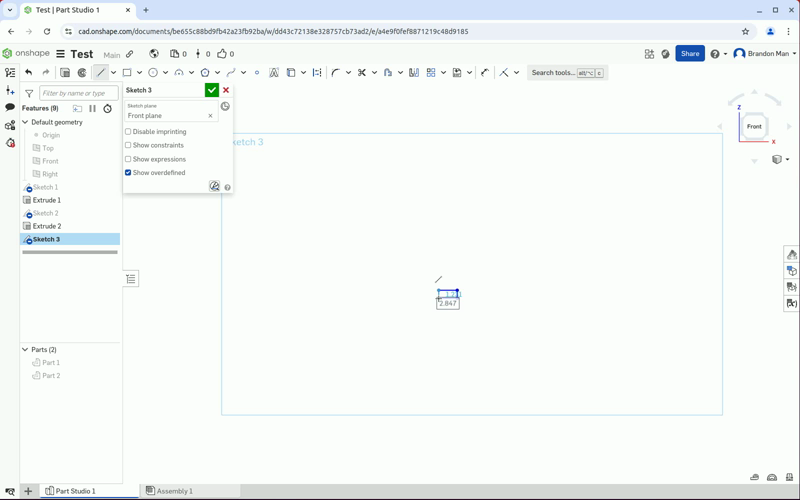
key(esc)
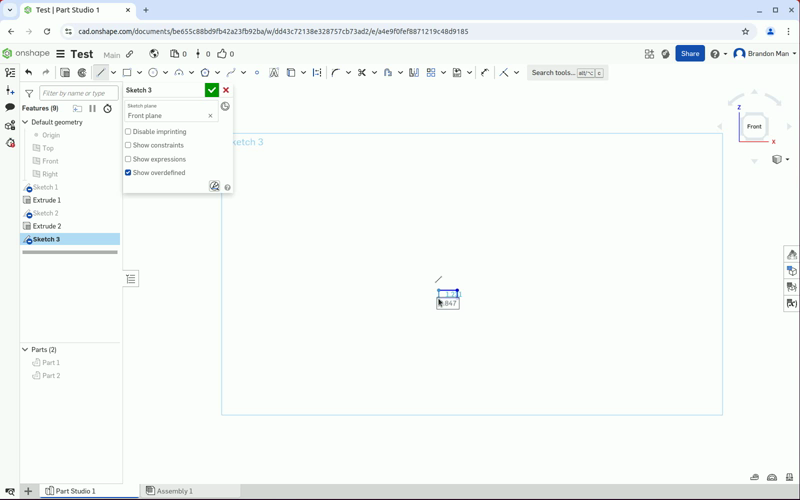
mouse_move(453, 297)
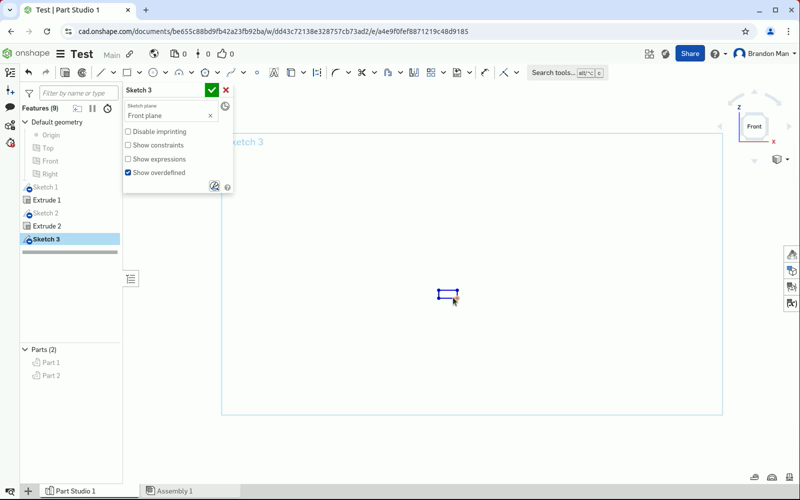
scroll(6)
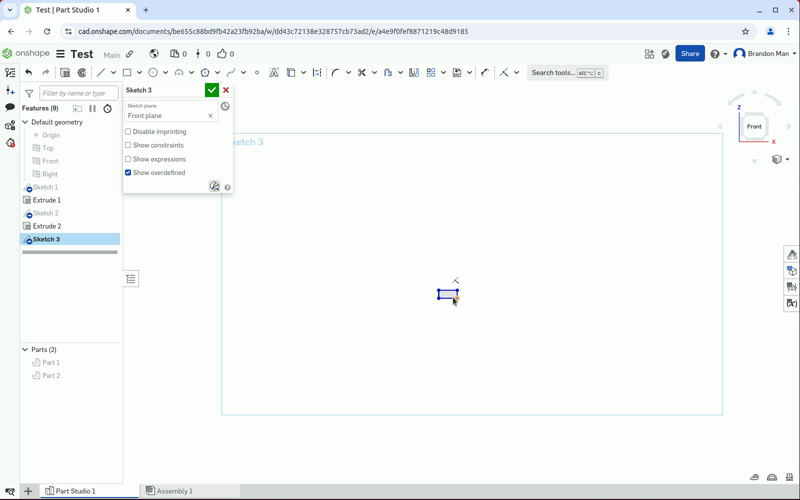
scroll(6)
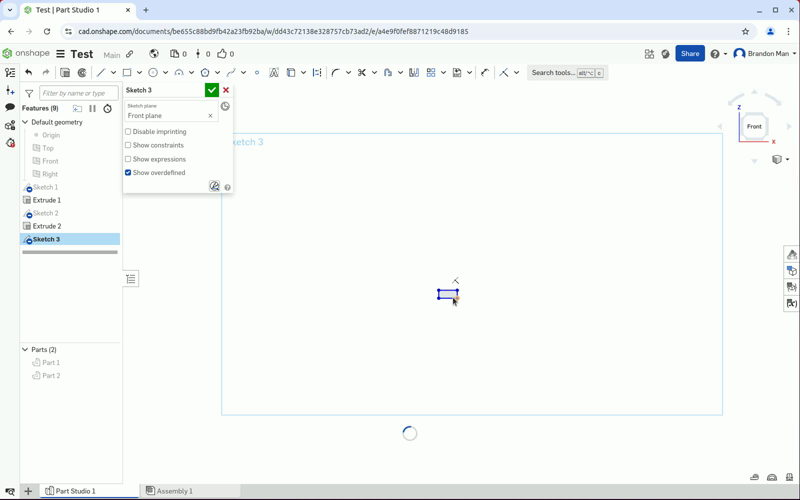
scroll(6)
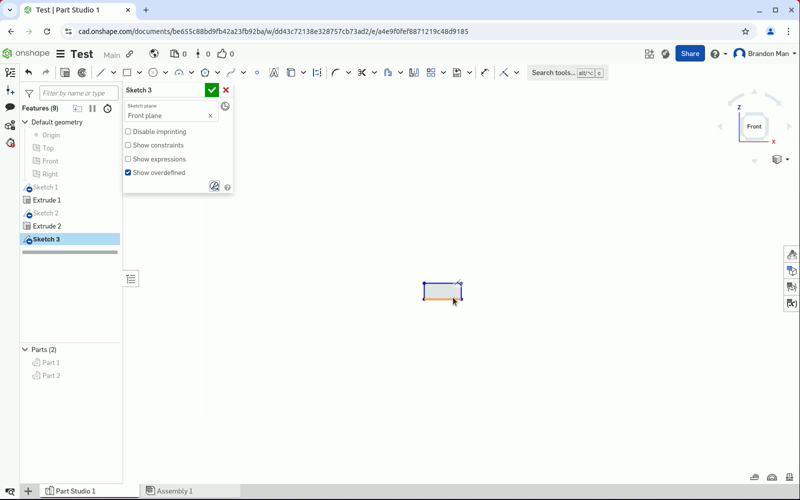
scroll(6)
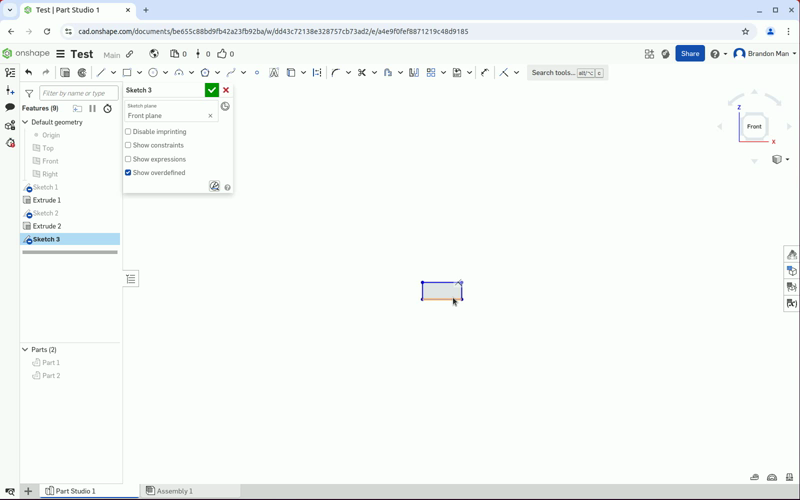
scroll(6)
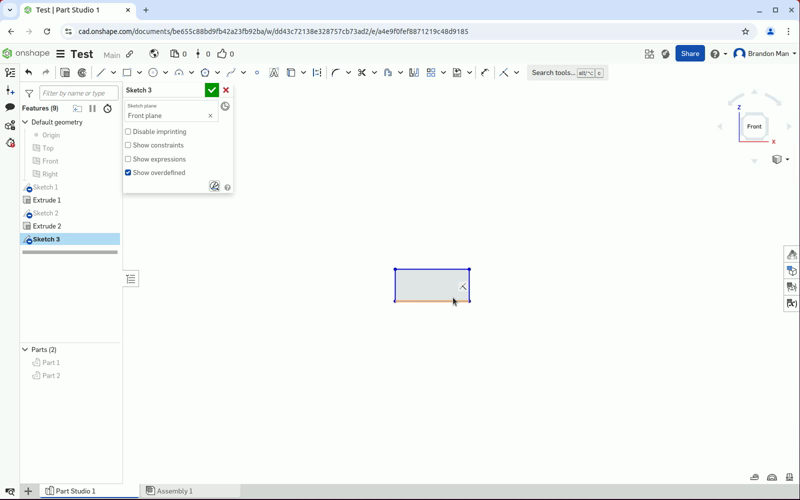
scroll(6)
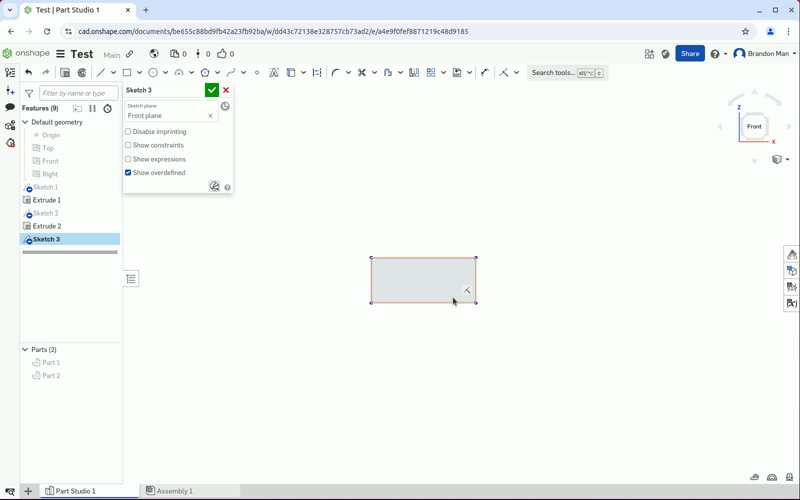
scroll(6)
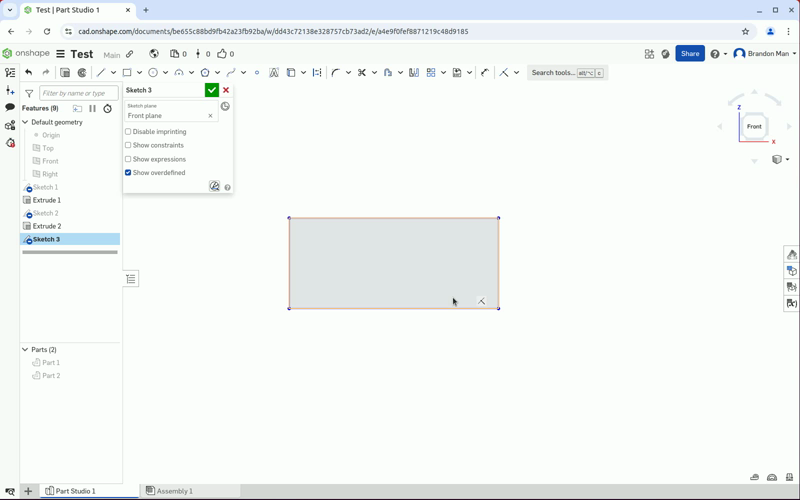
click(453, 297)
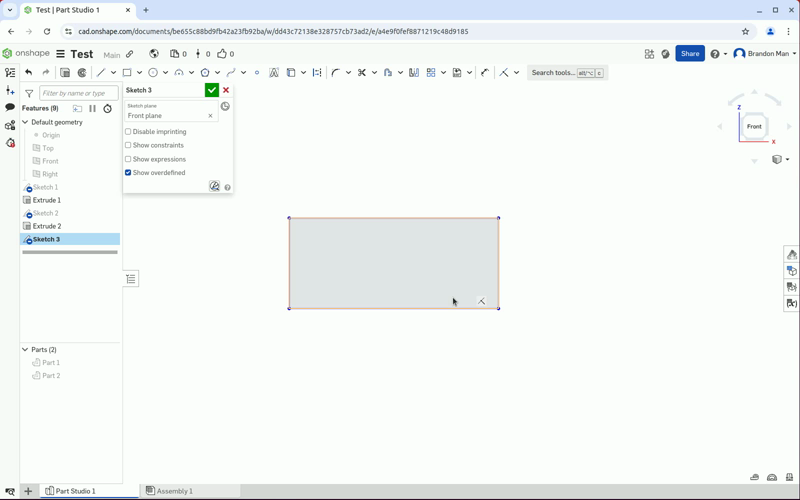
scroll(-6)
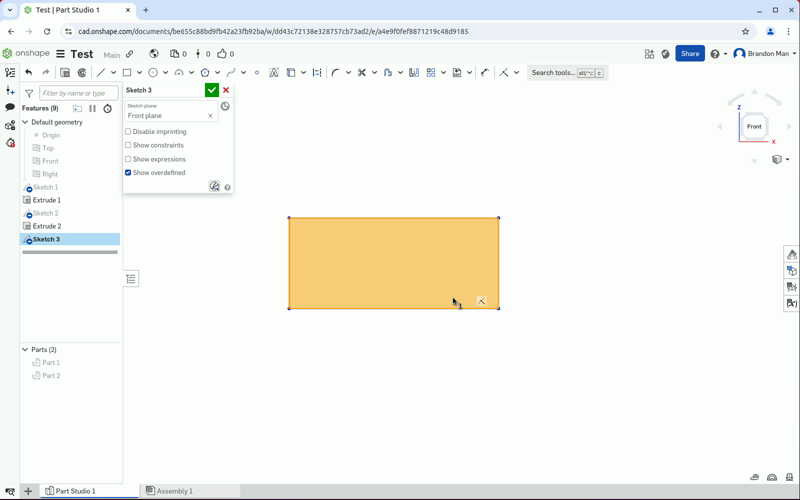
scroll(-6)
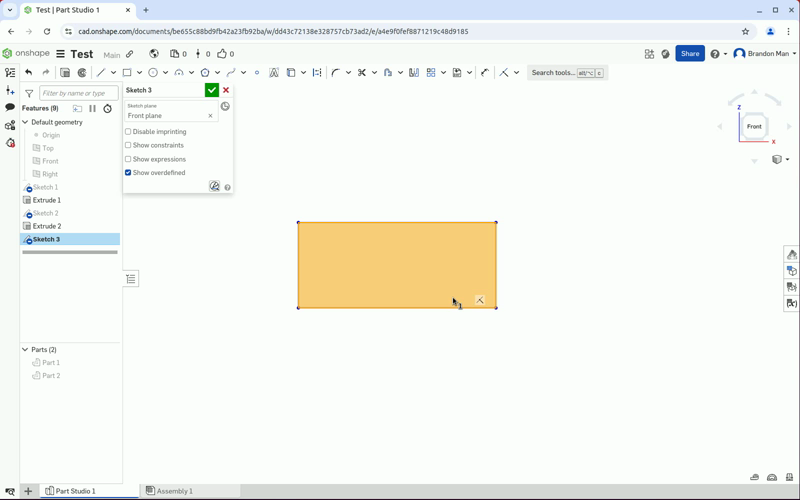
scroll(-6)
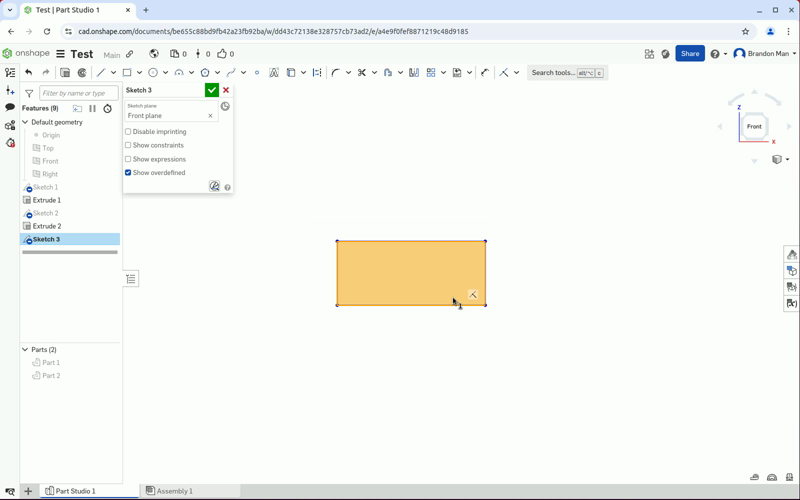
scroll(-6)
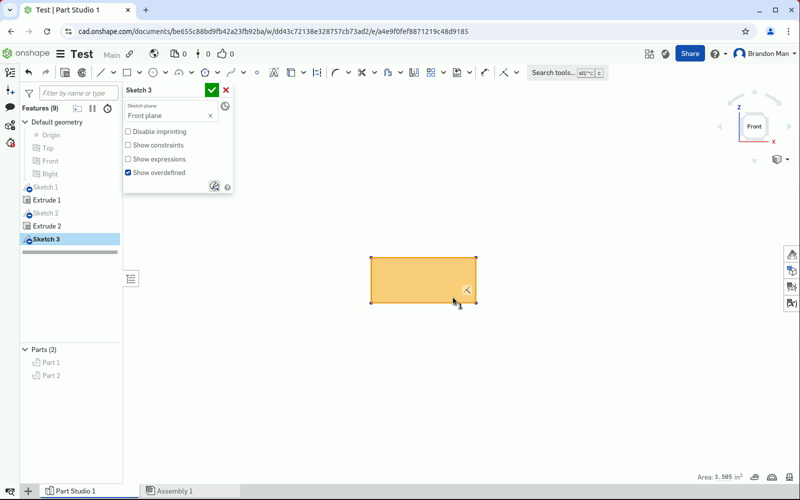
scroll(-6)
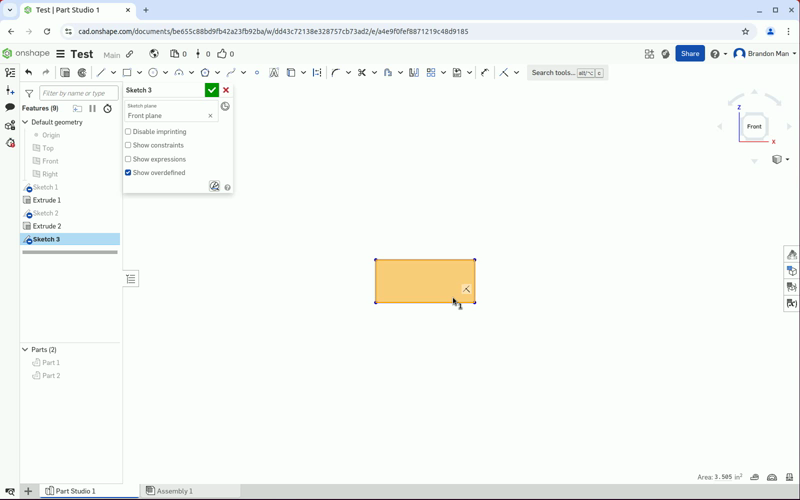
scroll(-6)
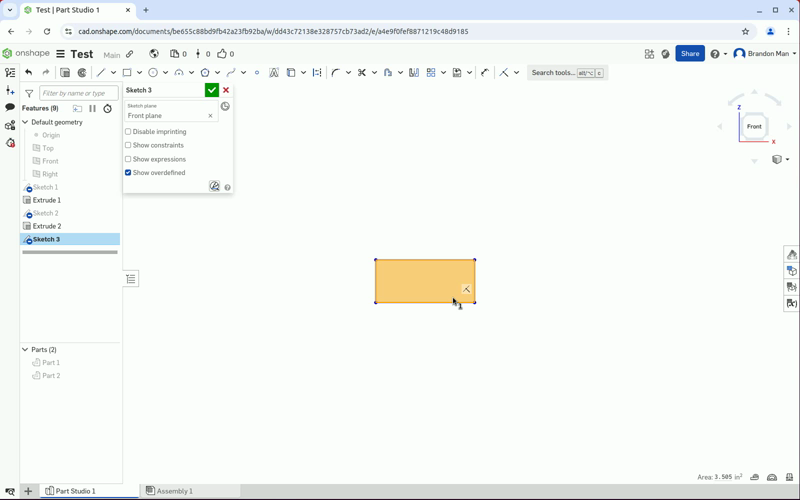
scroll(-6)
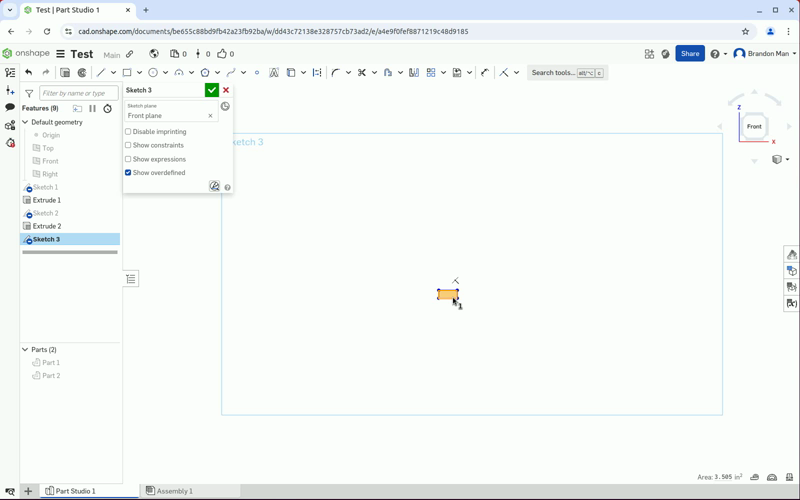
mouse_move(73, 352)
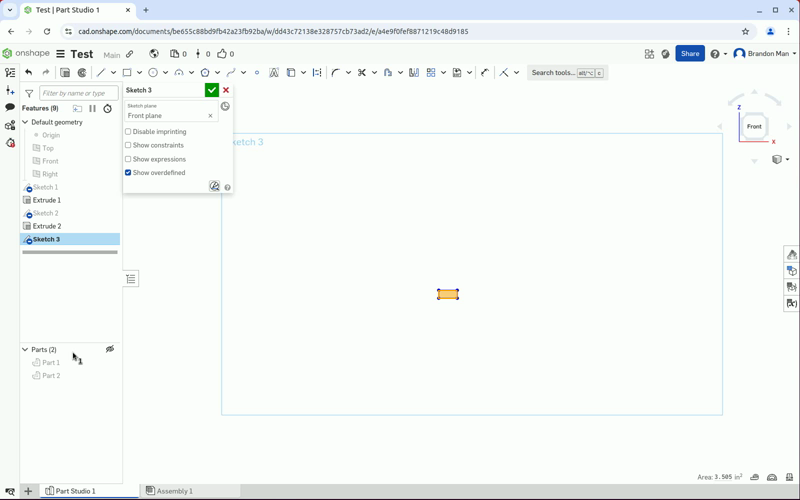
key(shift+y)
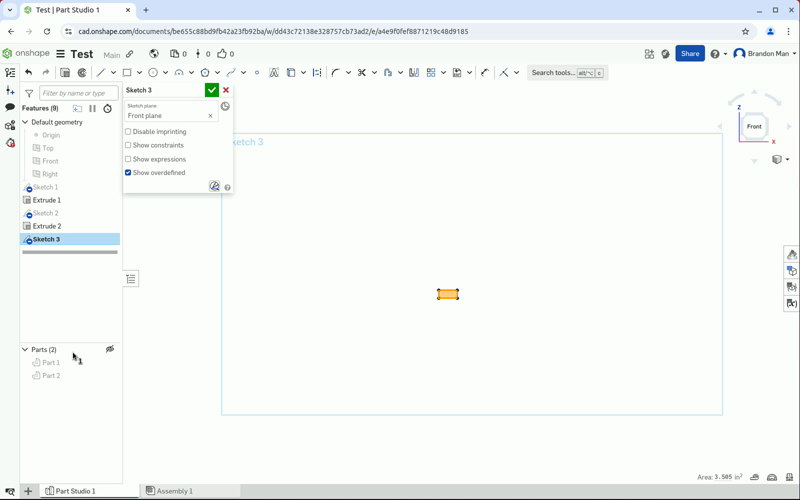
key(shift+e)
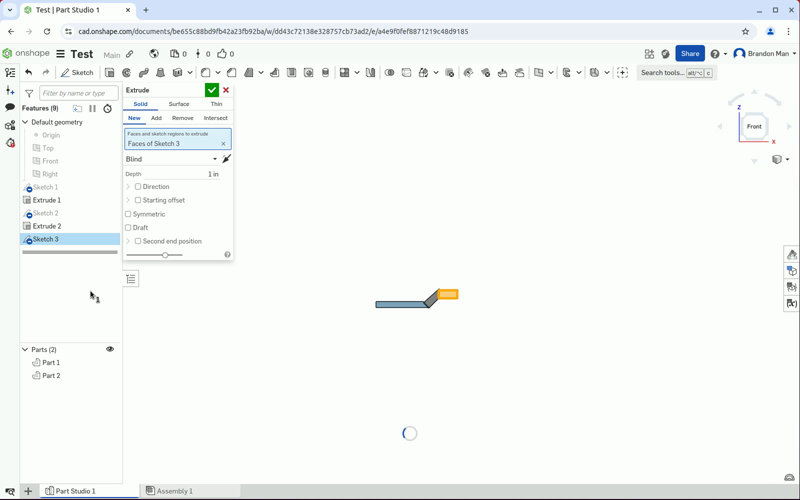
mouse_move(143, 106)
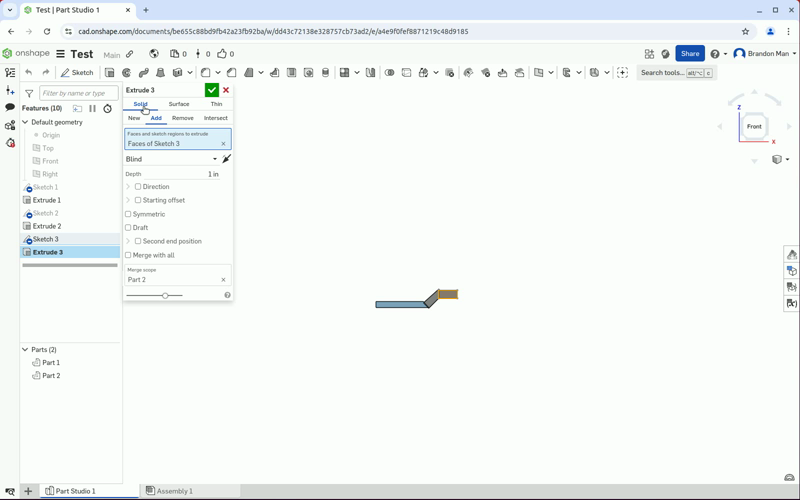
click(143, 106)
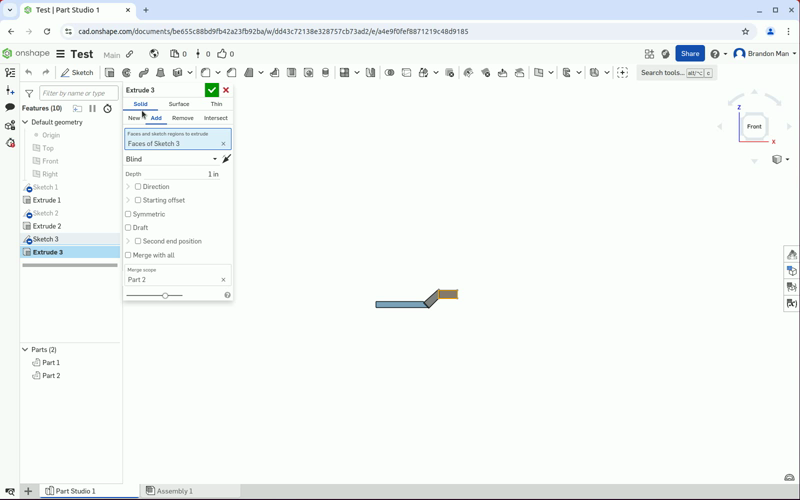
mouse_move(137, 120)
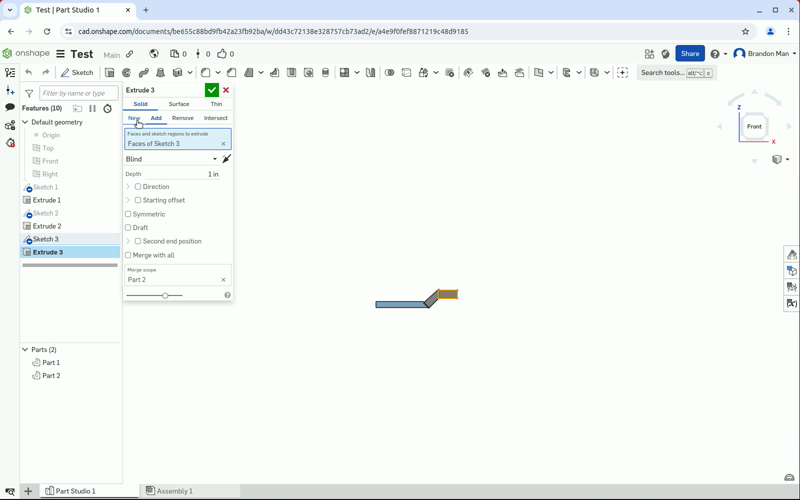
click(137, 120)
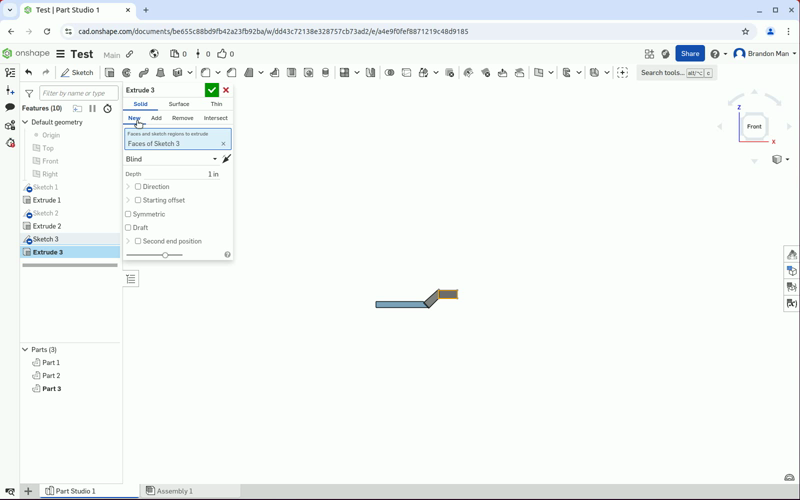
key(tab, 4)
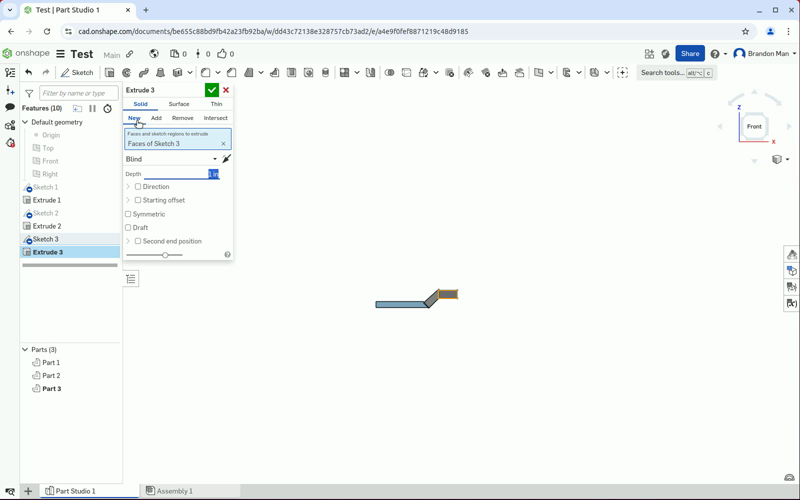
text(0.962)
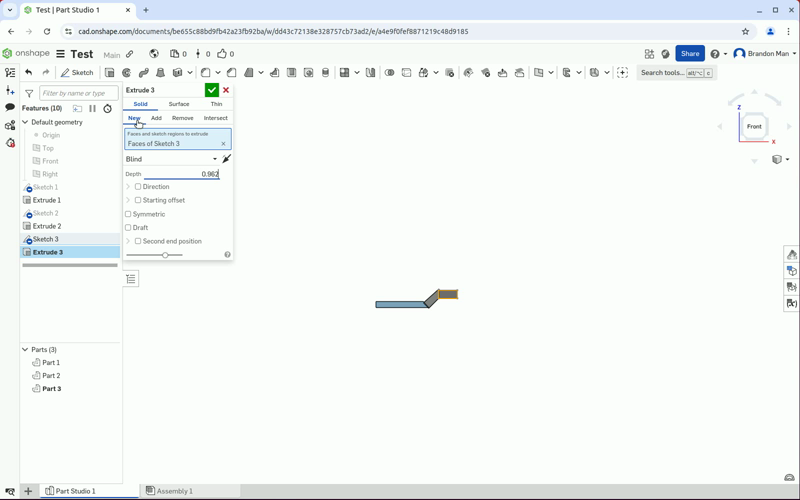
key(tab, 3)
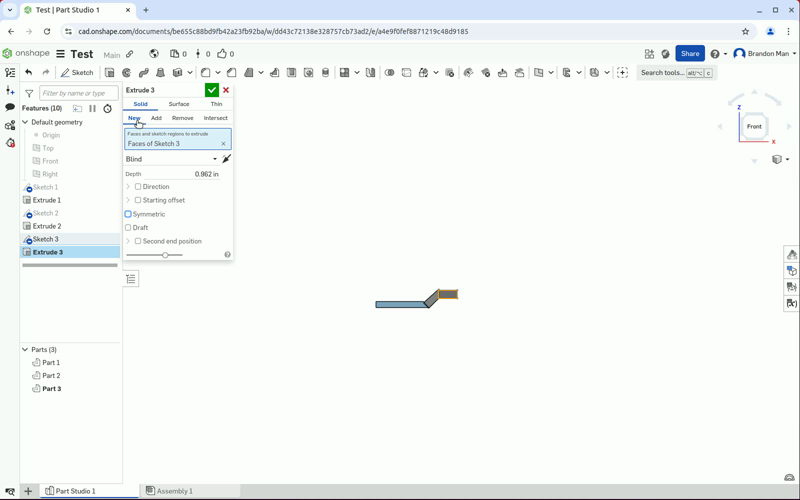
key(space)
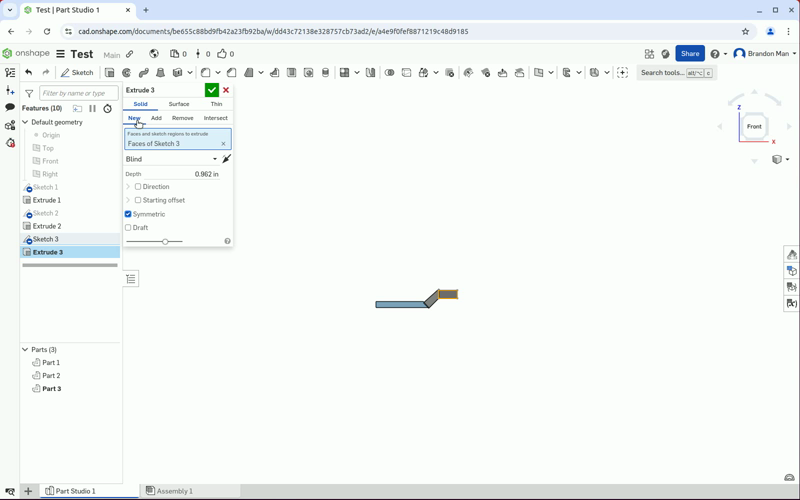
key(enter)
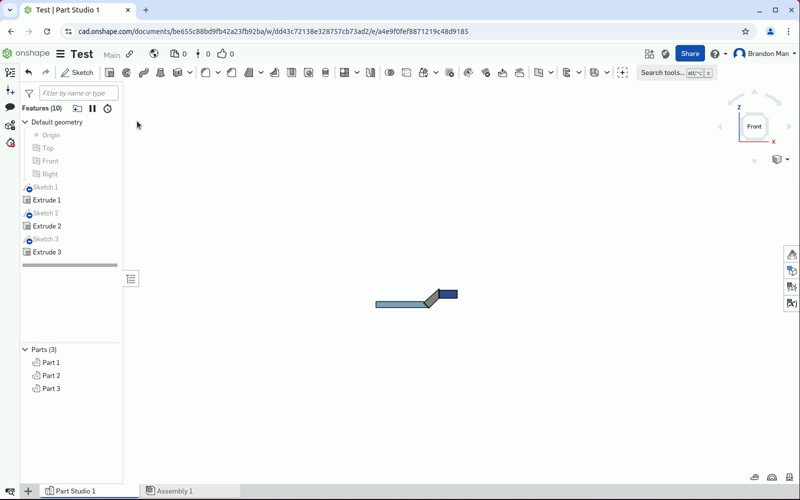
key(shift+h)
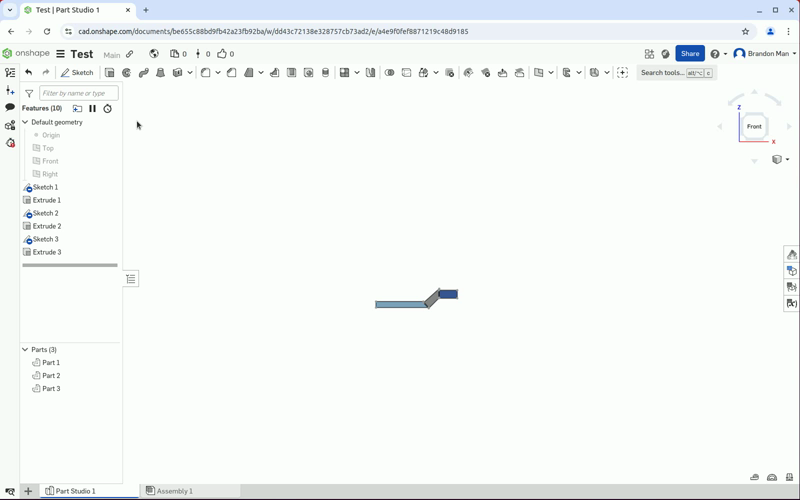
key(shift+h)
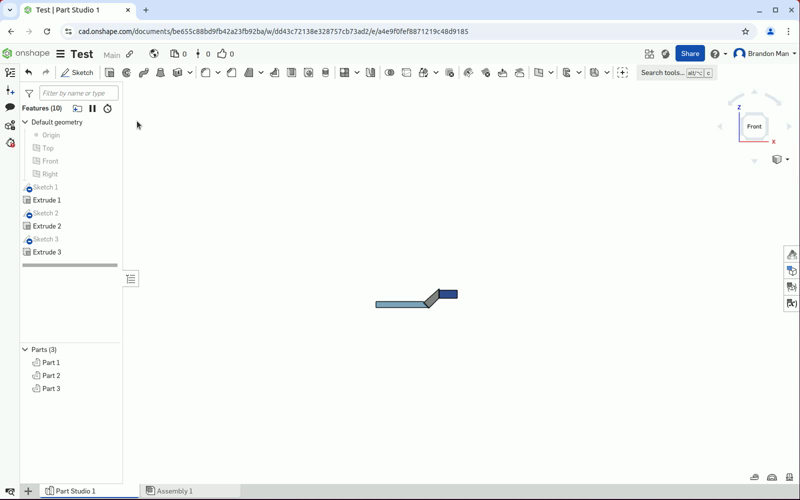
mouse_move(73, 189)
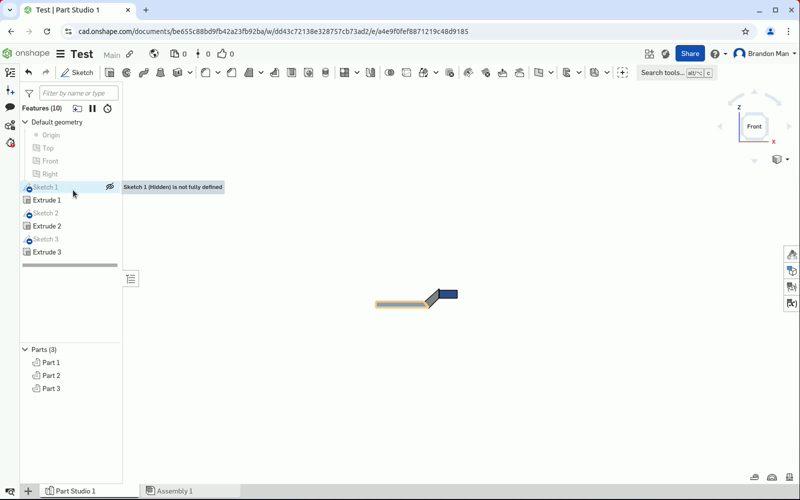
click(73, 189)
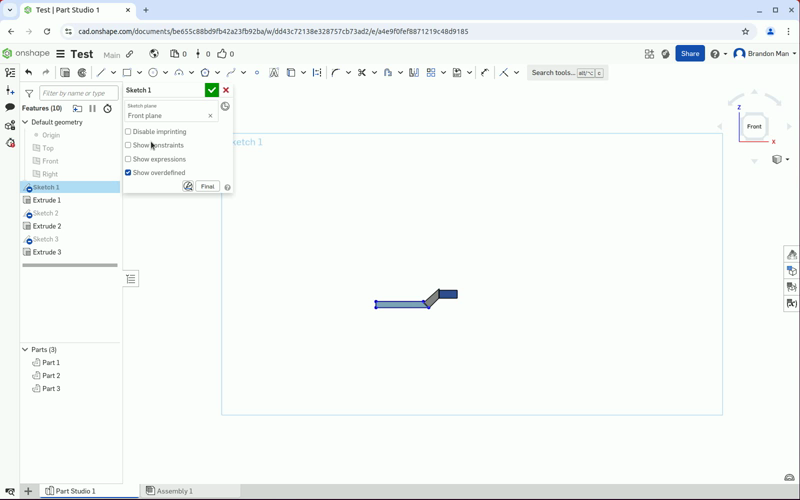
mouse_move(229, 92)
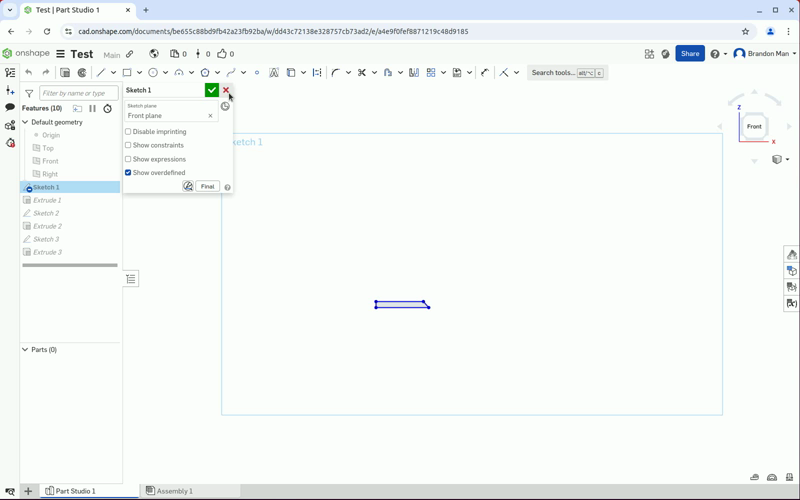
click(229, 92)
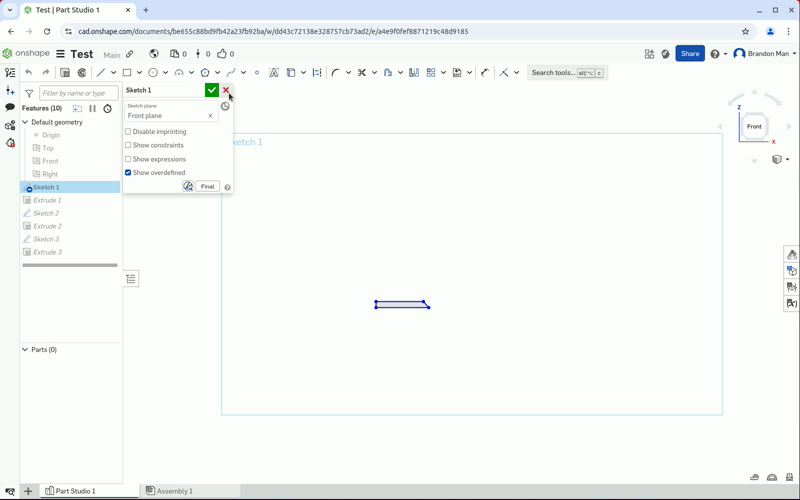
key(shift+s)
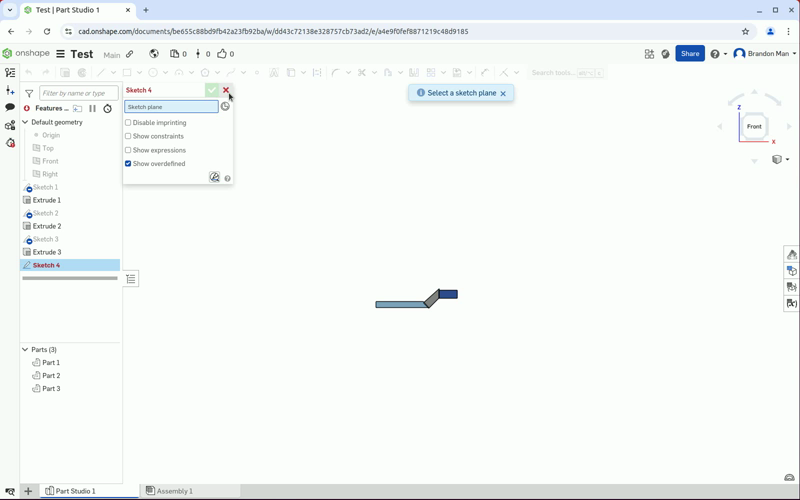
mouse_move(73, 163)
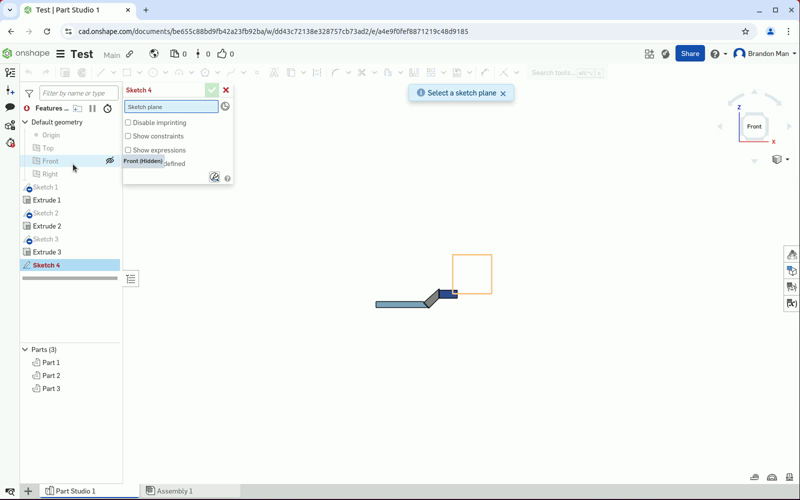
click(73, 163)
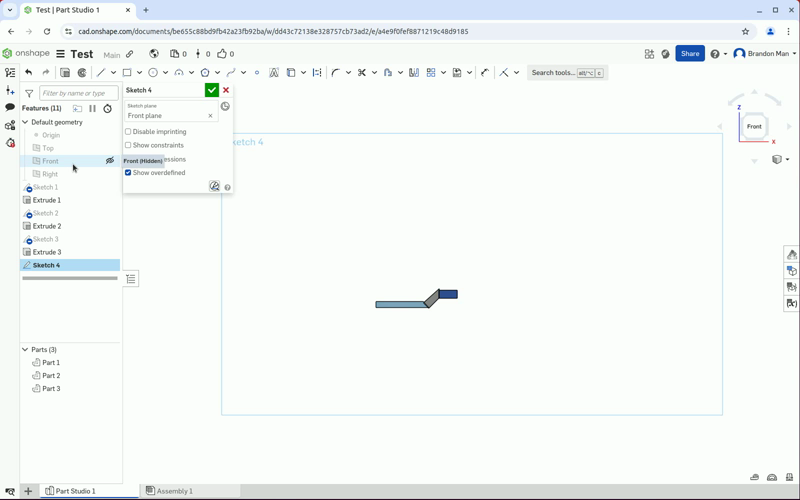
mouse_move(73, 352)
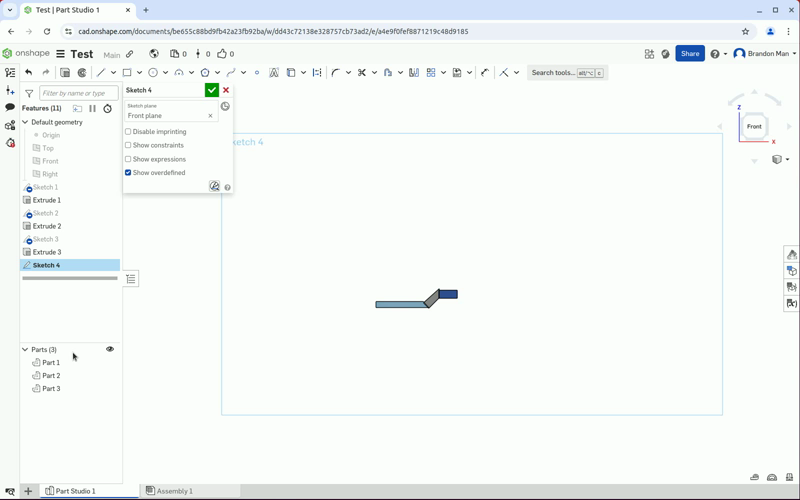
key(y)
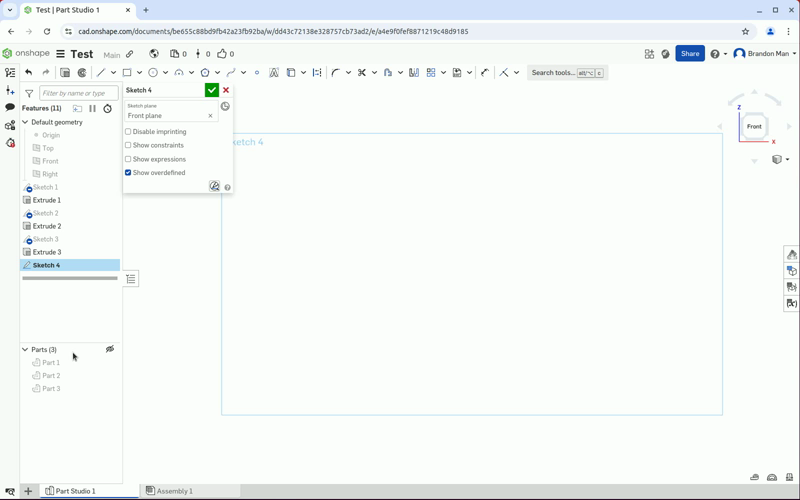
key(l)
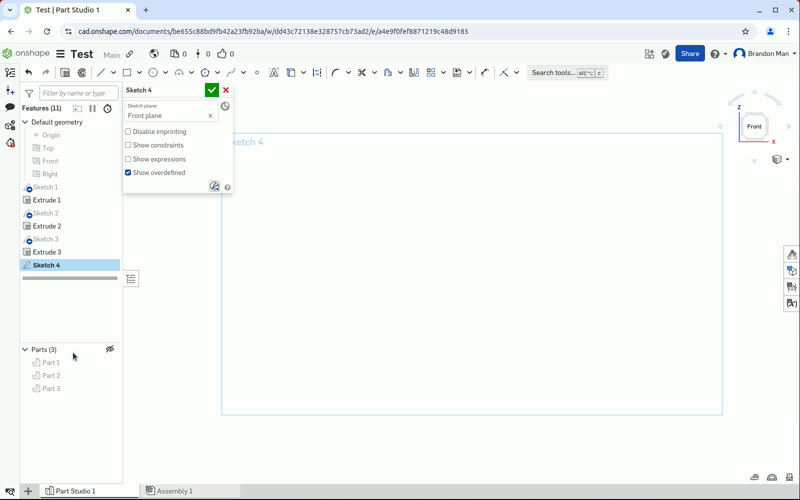
key_down(shift)
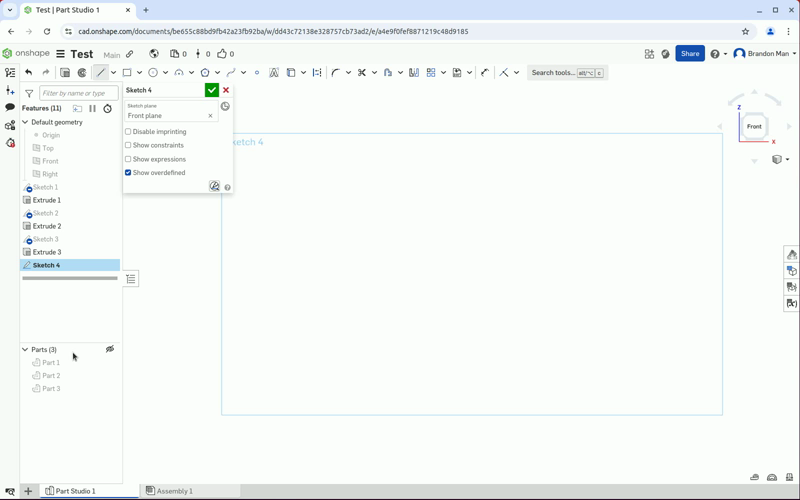
mouse_move(456, 298)
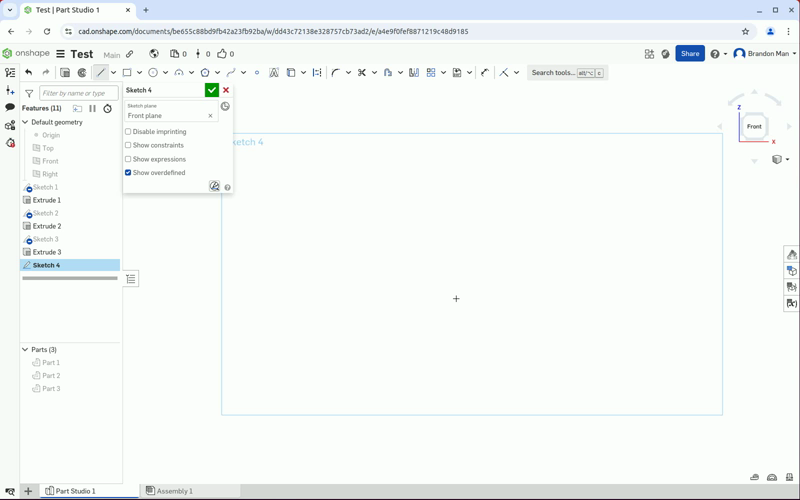
click(456, 298)
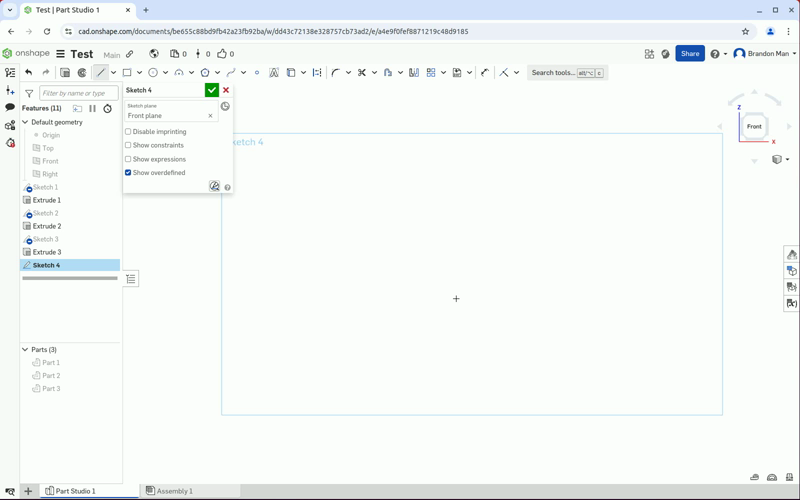
key_up(shift)
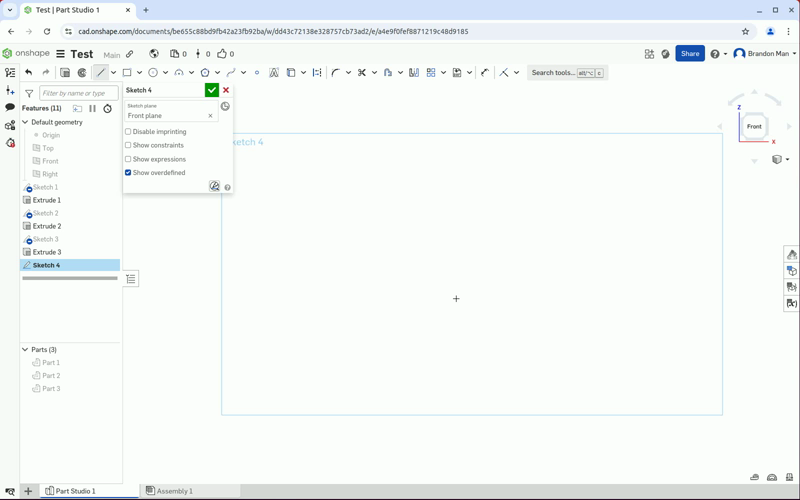
key_down(shift)
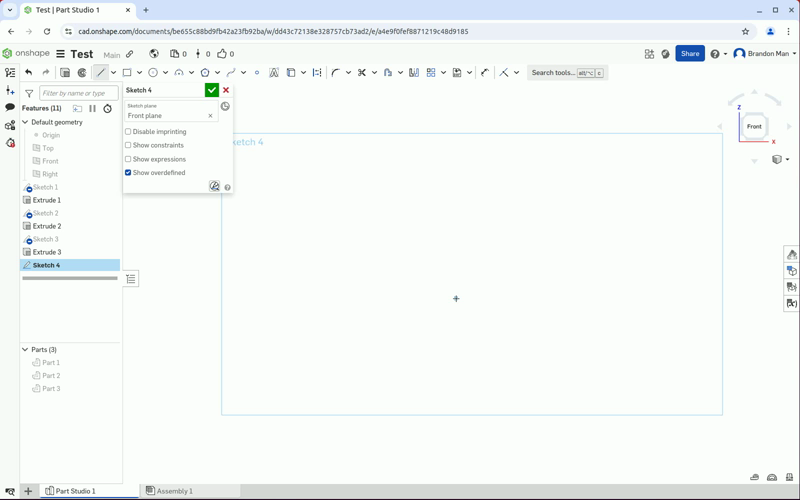
mouse_move(486, 298)
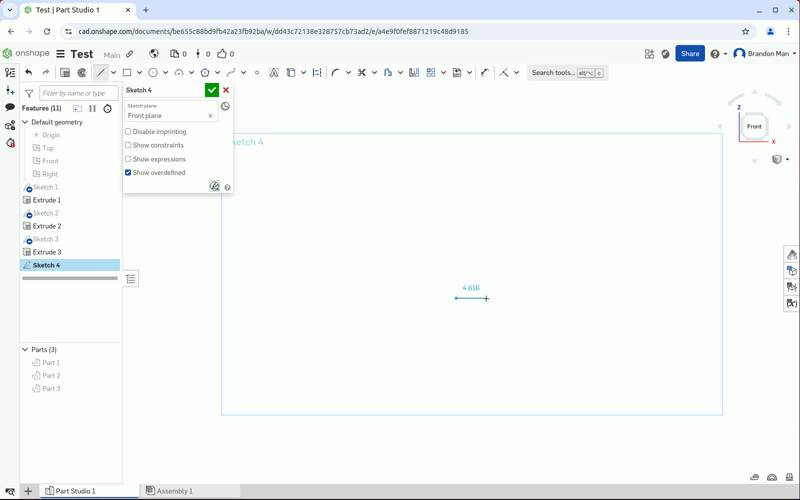
mouse_move(466, 309)
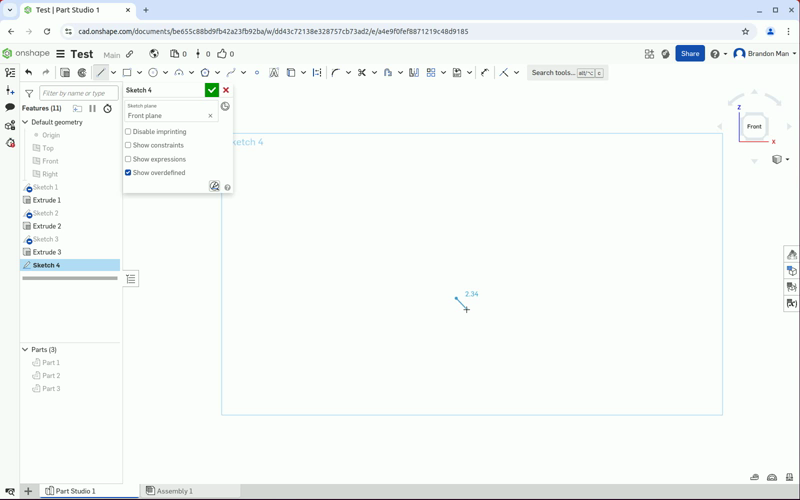
click(466, 309)
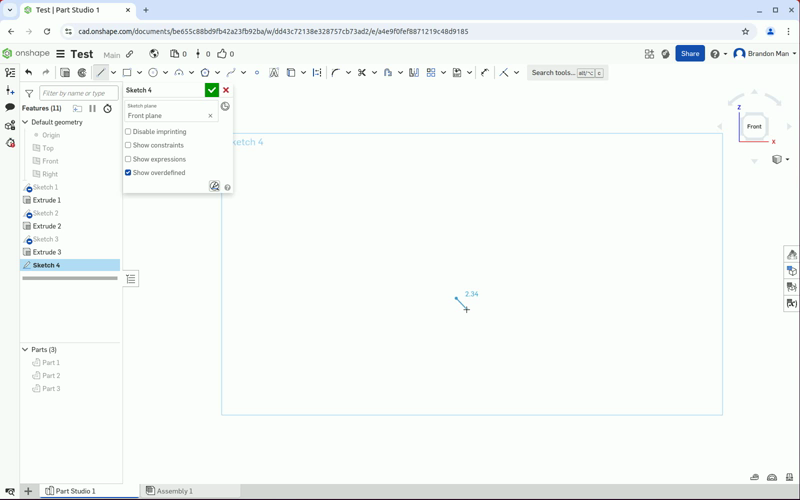
key_up(shift)
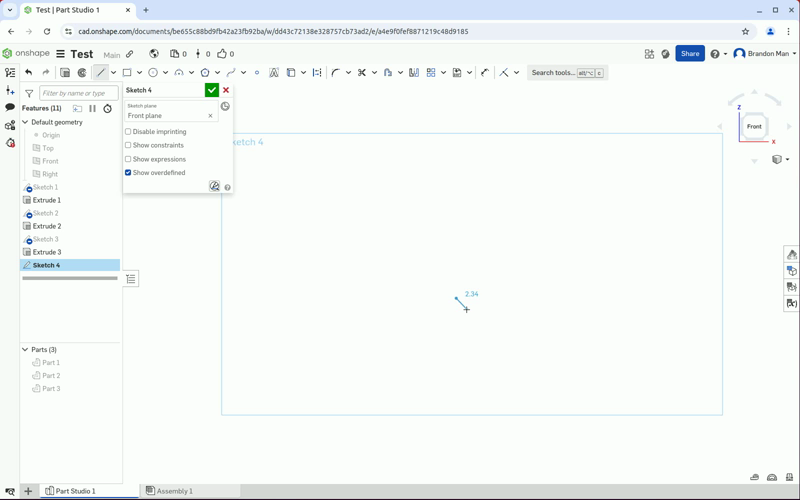
key_down(shift)
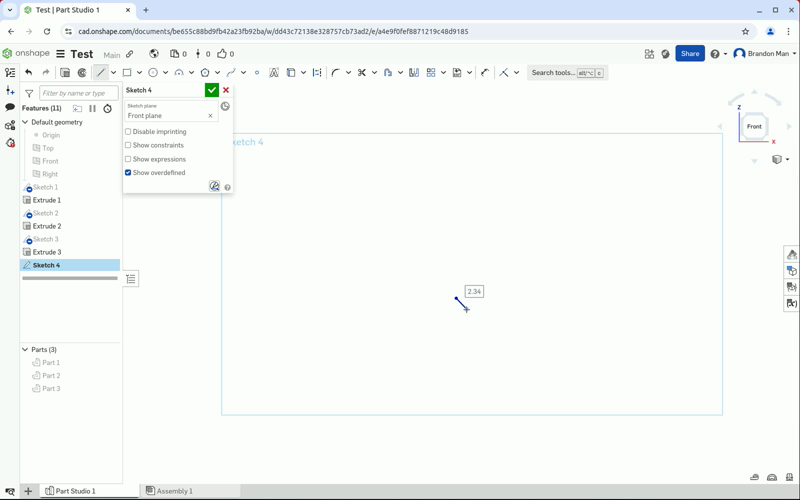
mouse_move(496, 309)
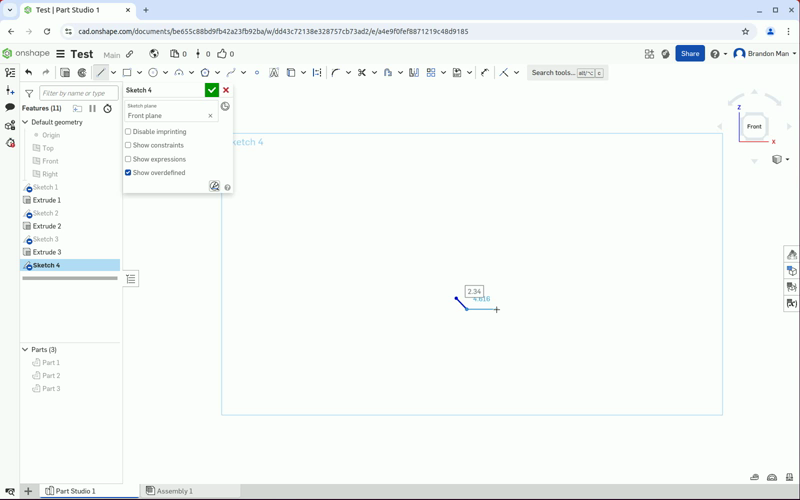
mouse_move(471, 304)
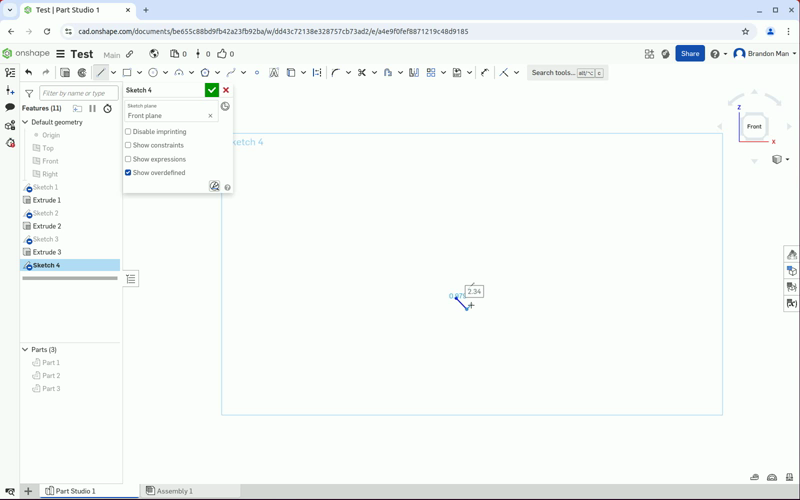
scroll(6)
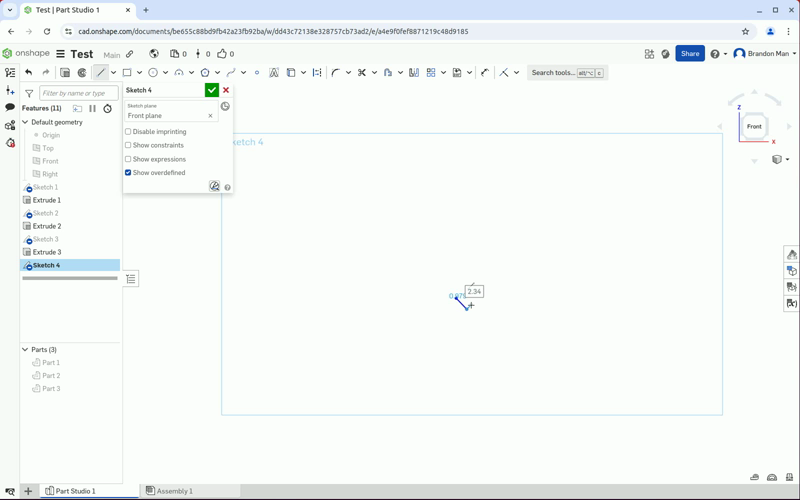
scroll(6)
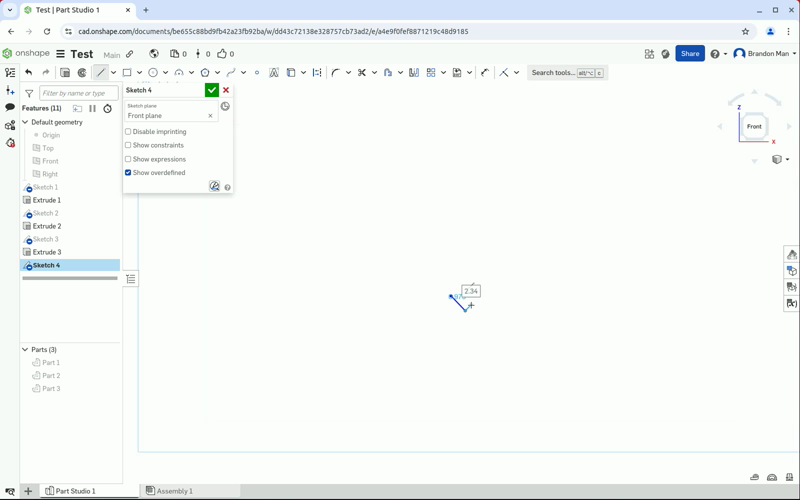
scroll(6)
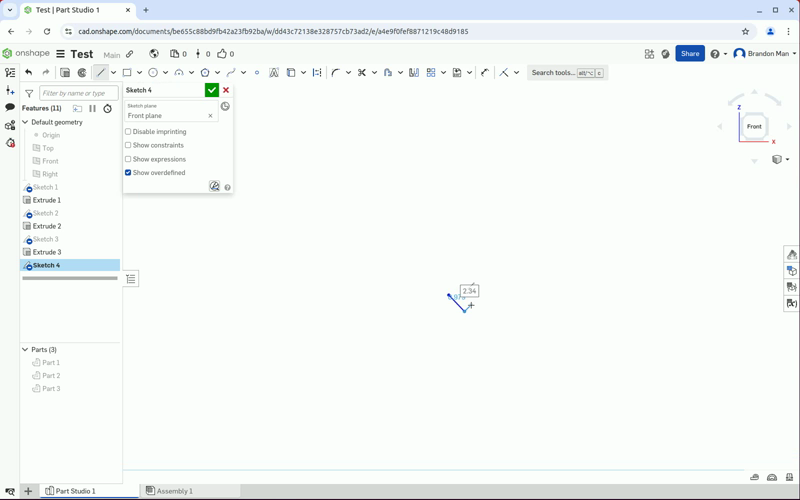
scroll(6)
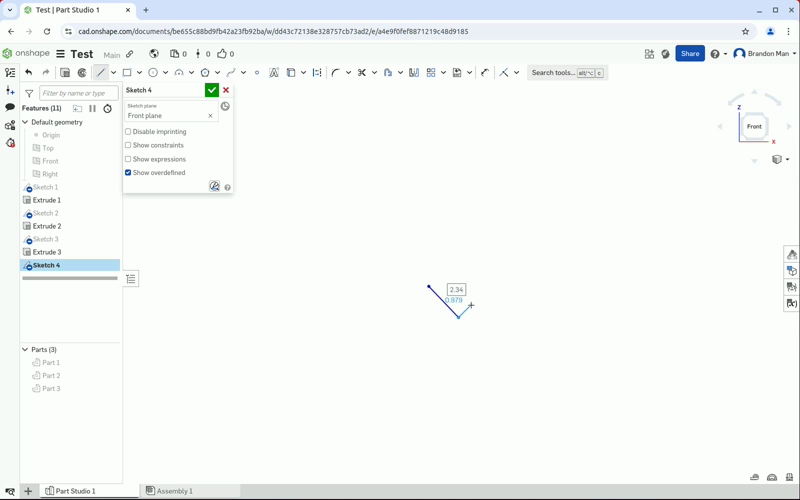
scroll(6)
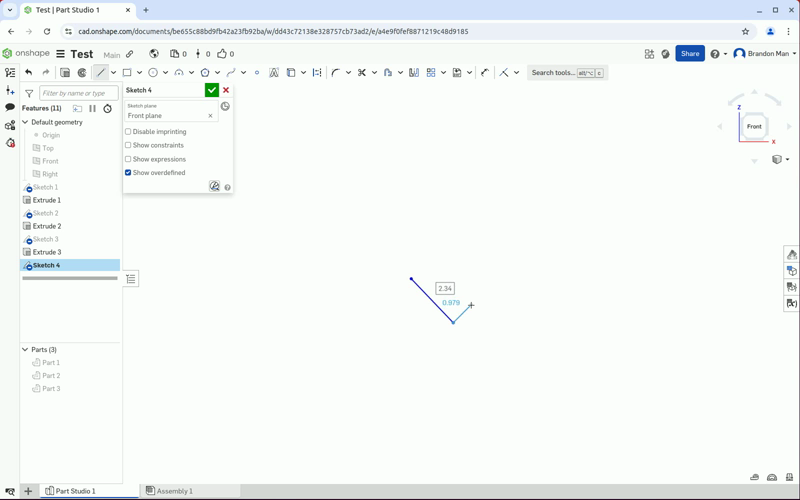
scroll(6)
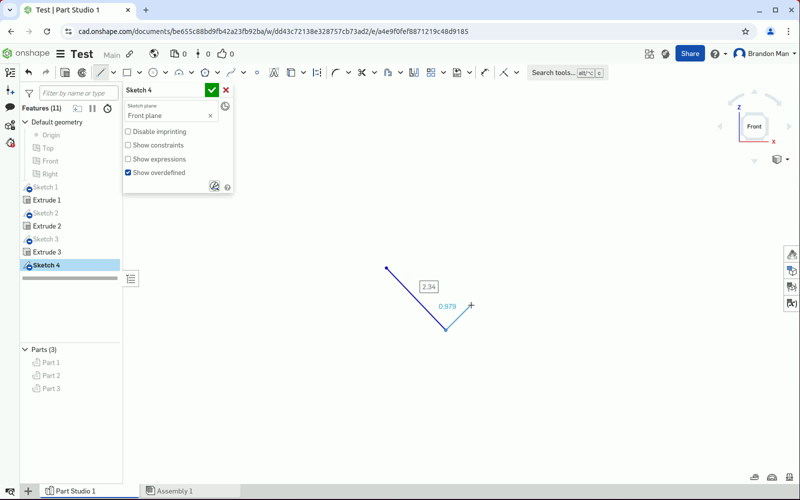
scroll(6)
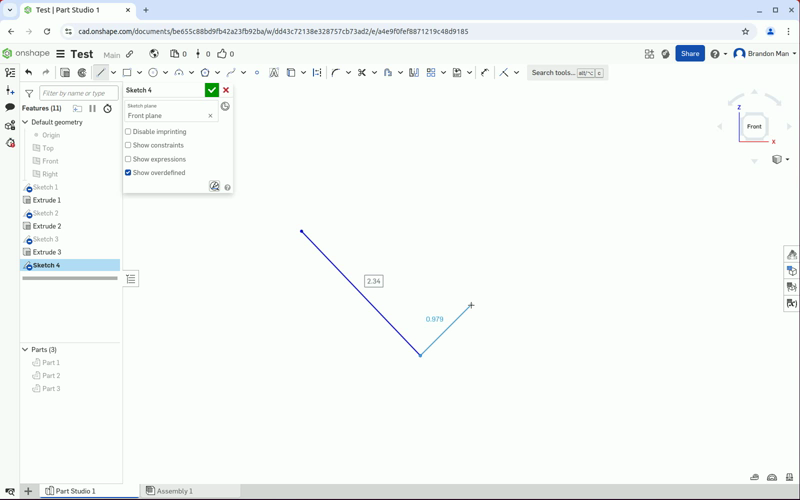
click(471, 304)
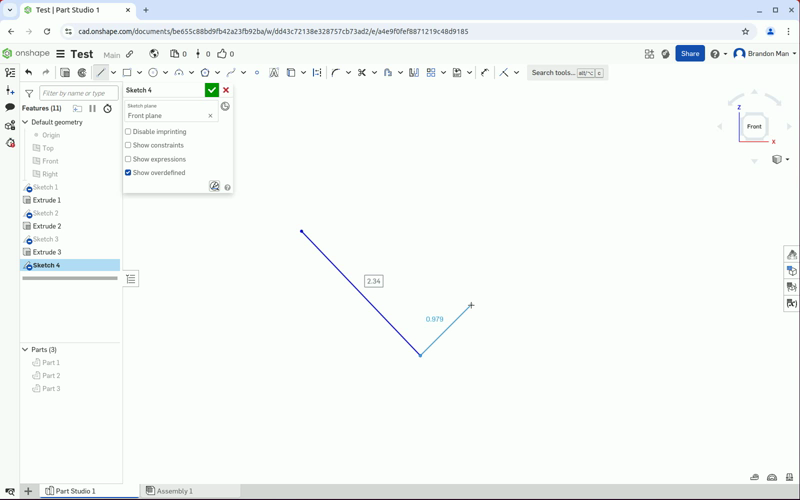
scroll(-6)
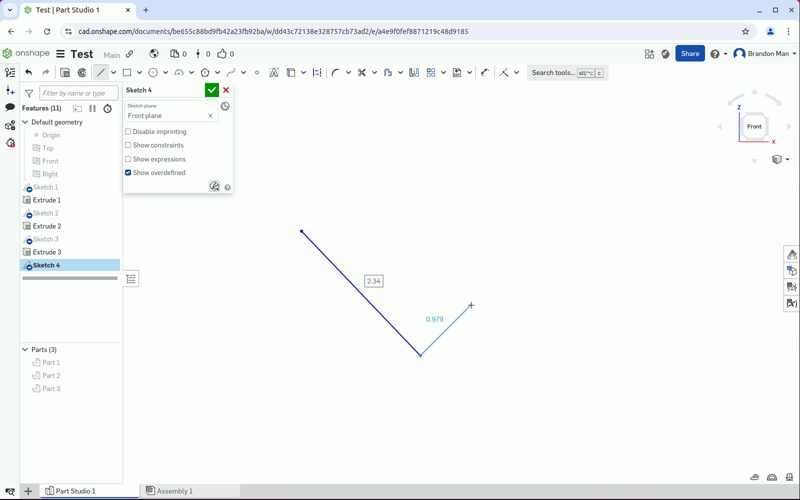
scroll(-6)
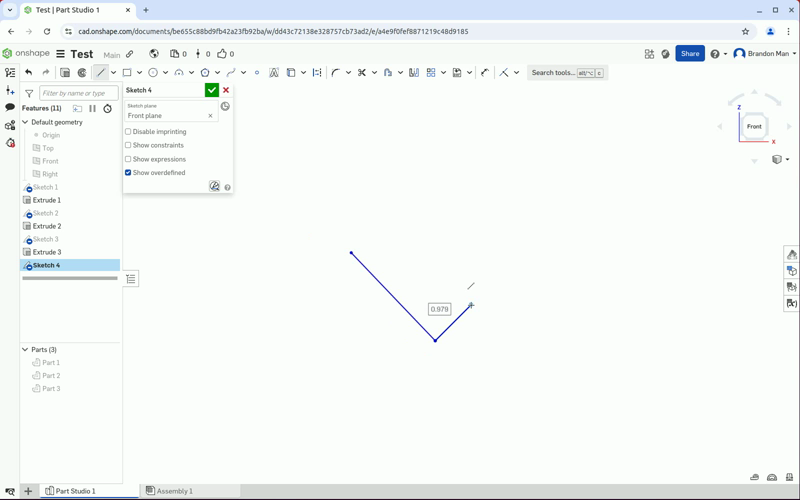
scroll(-6)
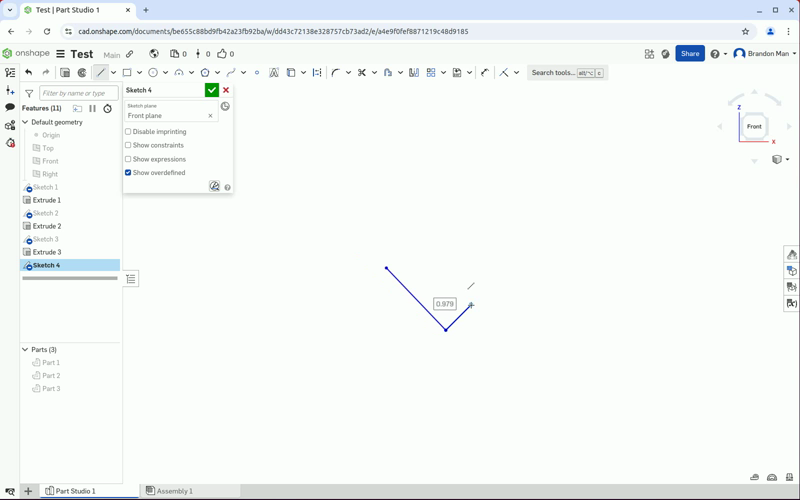
scroll(-6)
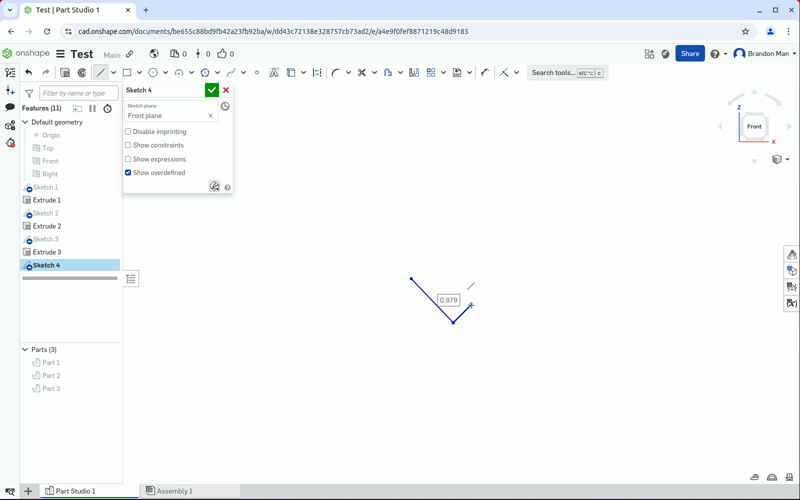
scroll(-6)
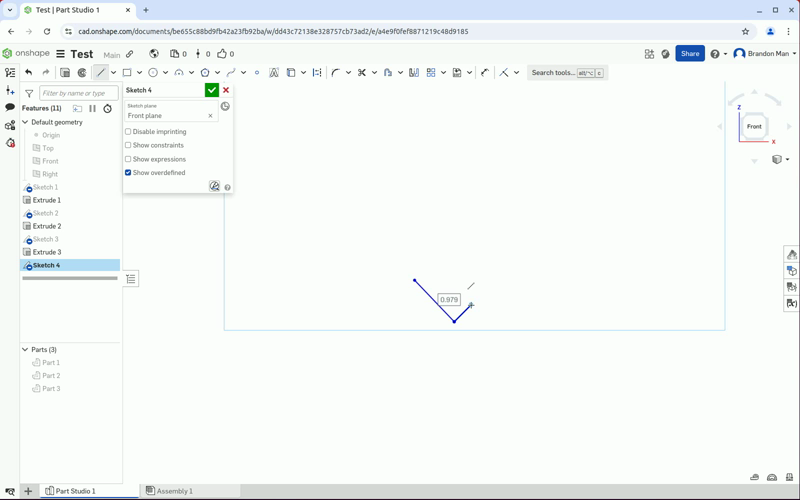
scroll(-6)
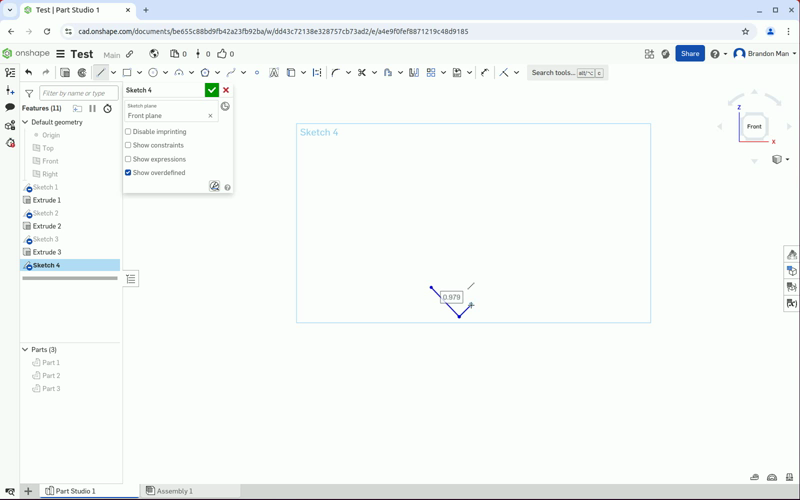
scroll(-6)
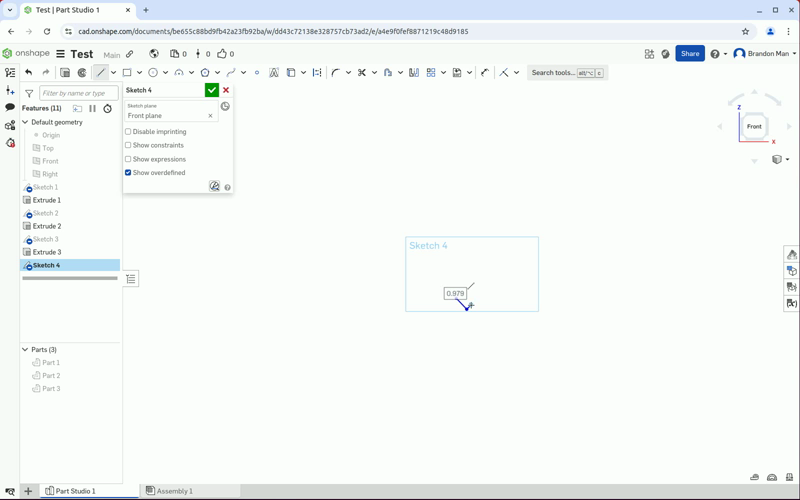
key_up(shift)
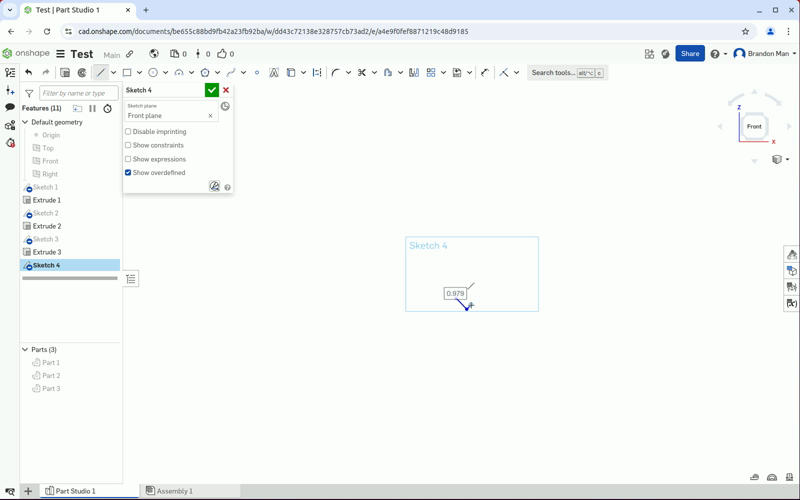
key_down(shift)
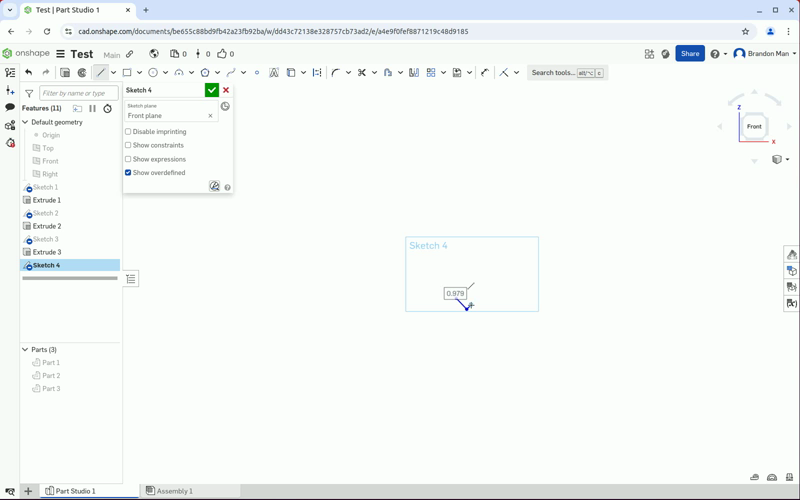
mouse_move(501, 304)
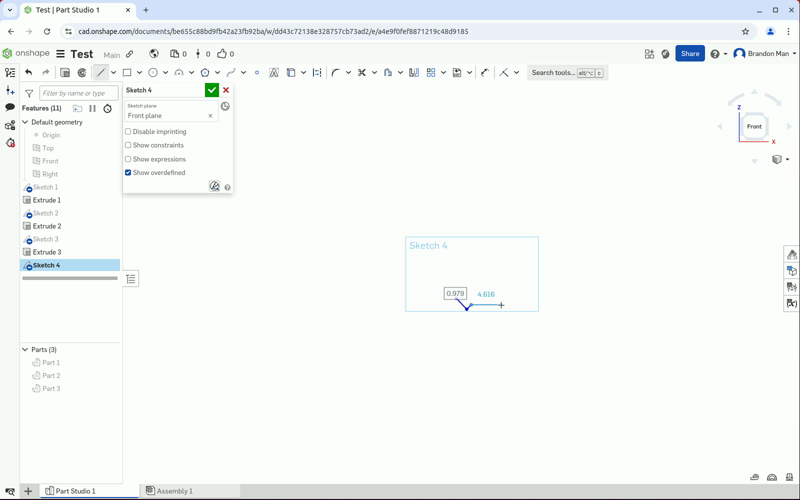
mouse_move(456, 289)
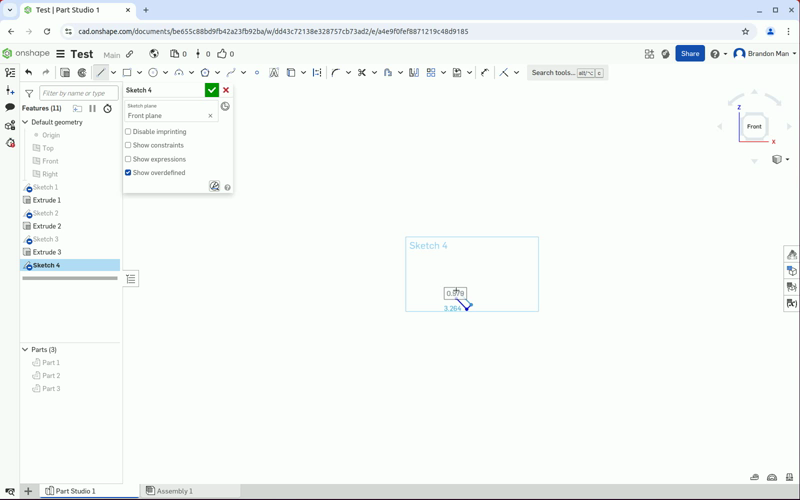
click(456, 289)
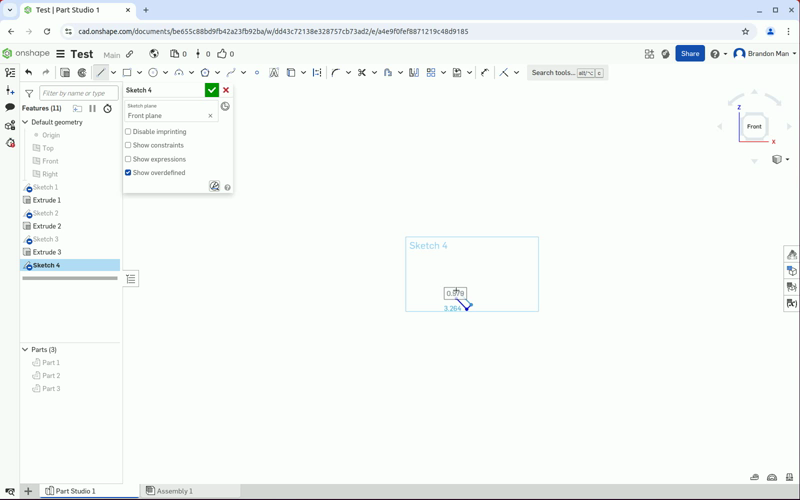
key_up(shift)
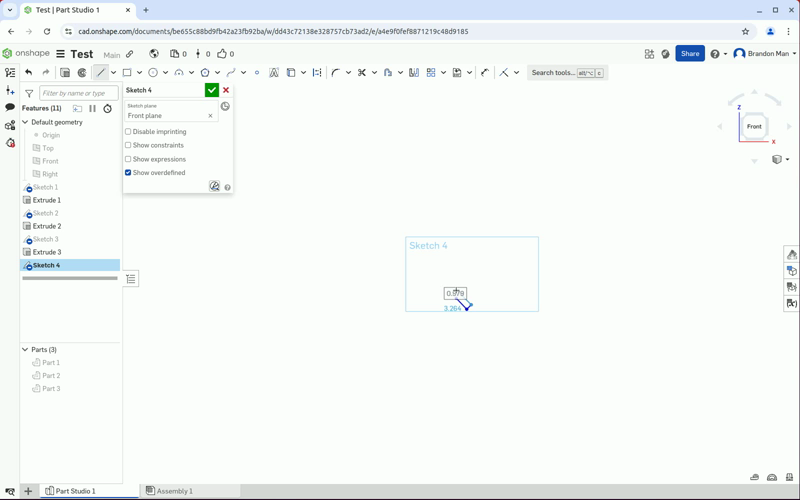
mouse_move(486, 289)
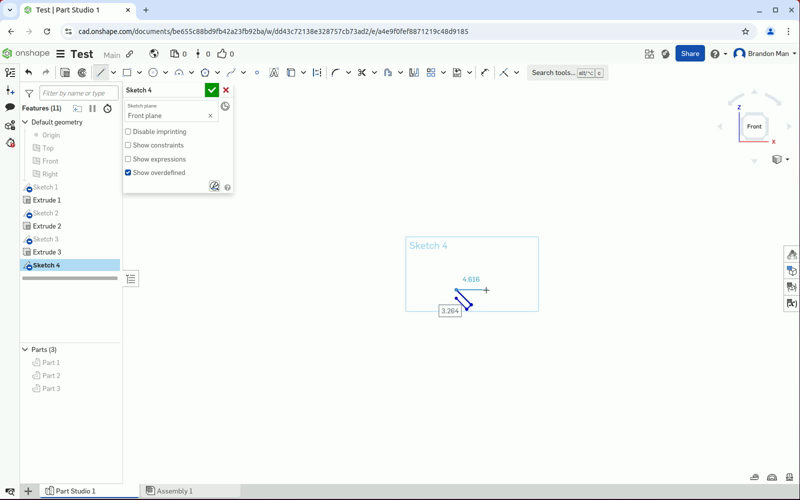
key_down(shift)
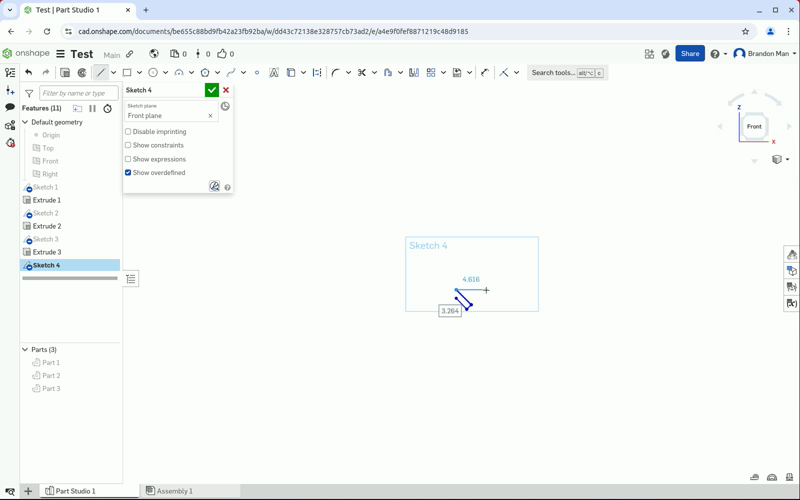
mouse_move(456, 298)
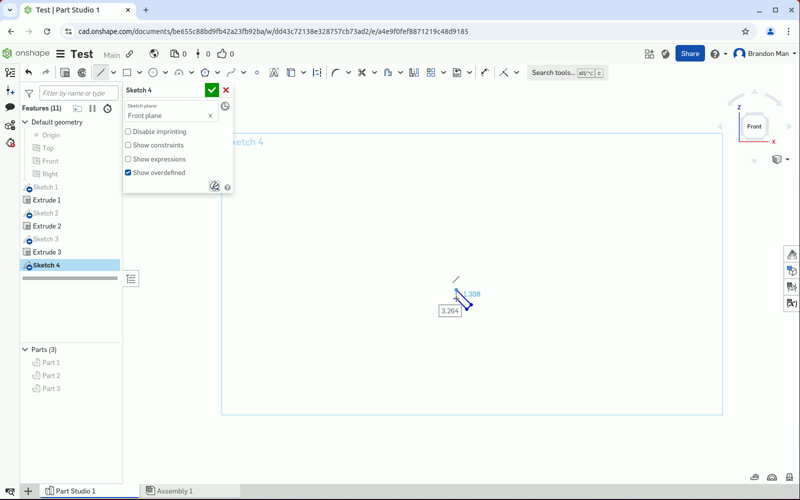
key_up(shift)
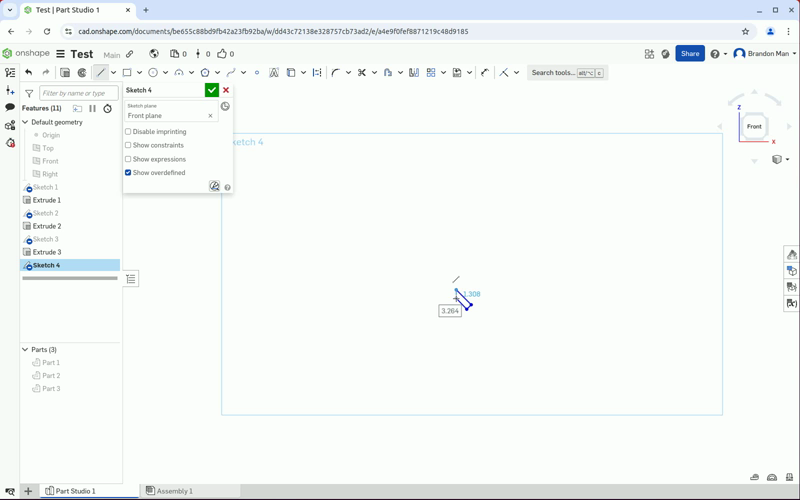
click(456, 298)
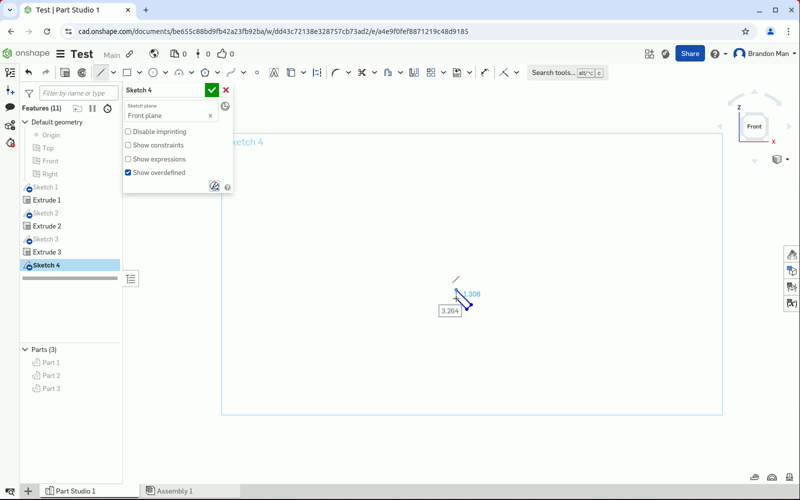
key(esc)
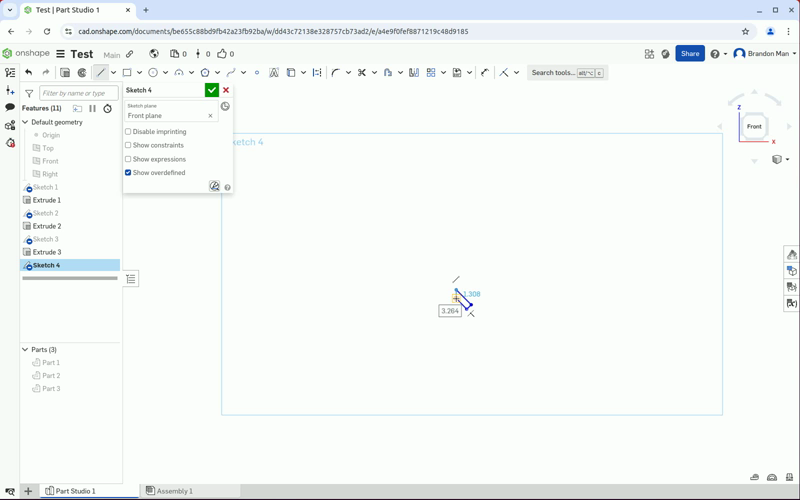
mouse_move(467, 305)
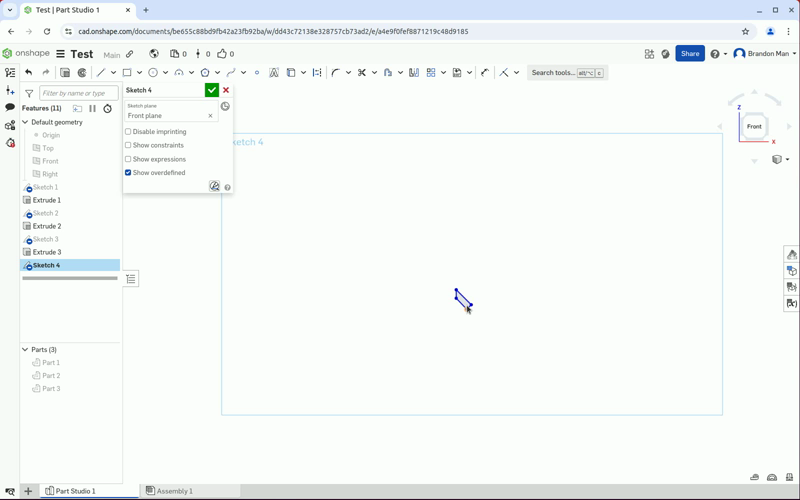
scroll(6)
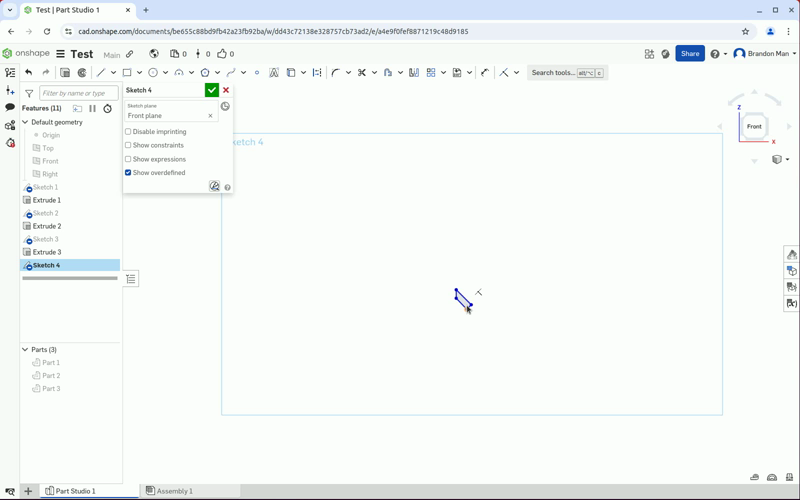
scroll(6)
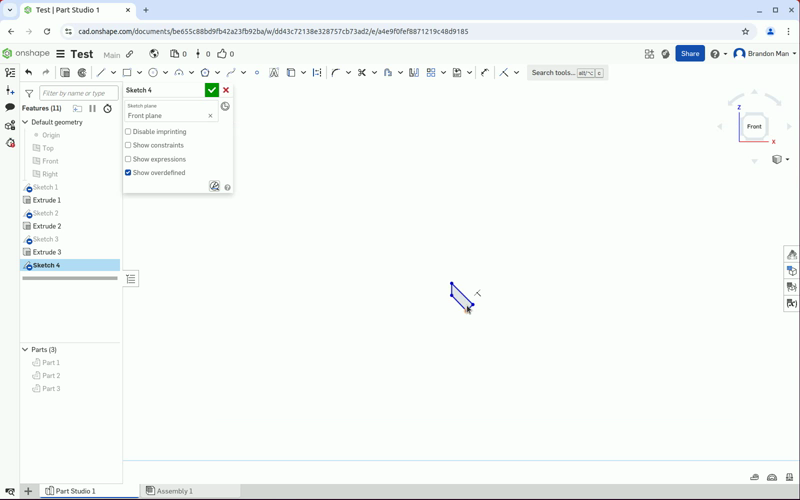
scroll(6)
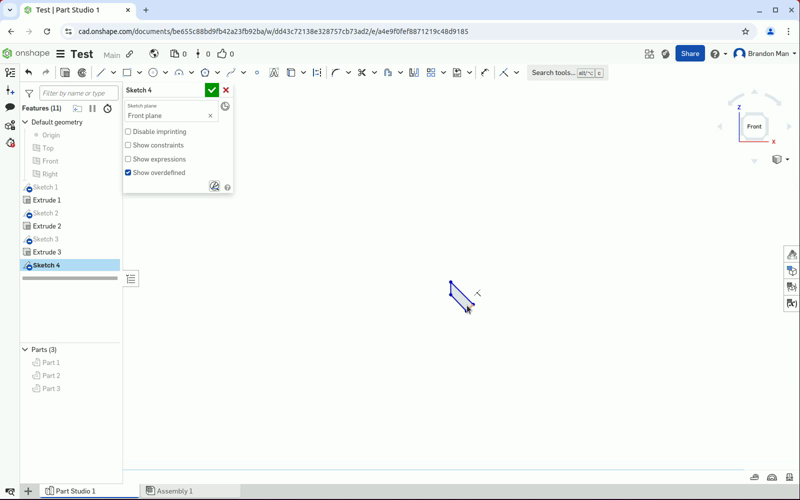
scroll(6)
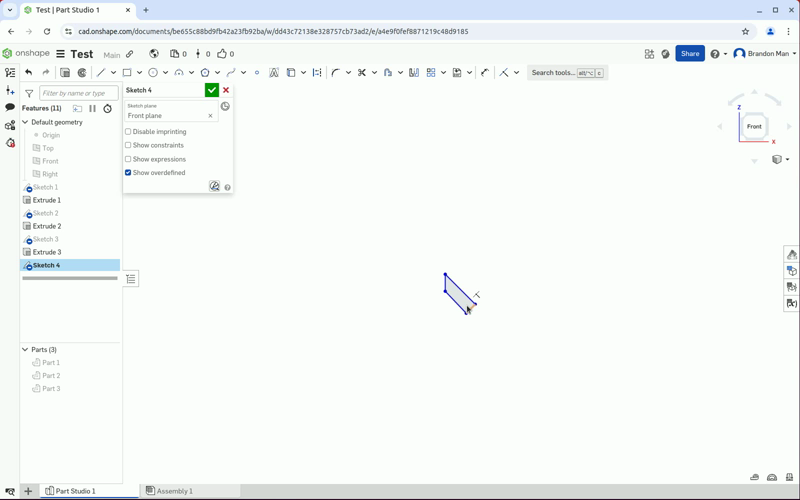
scroll(6)
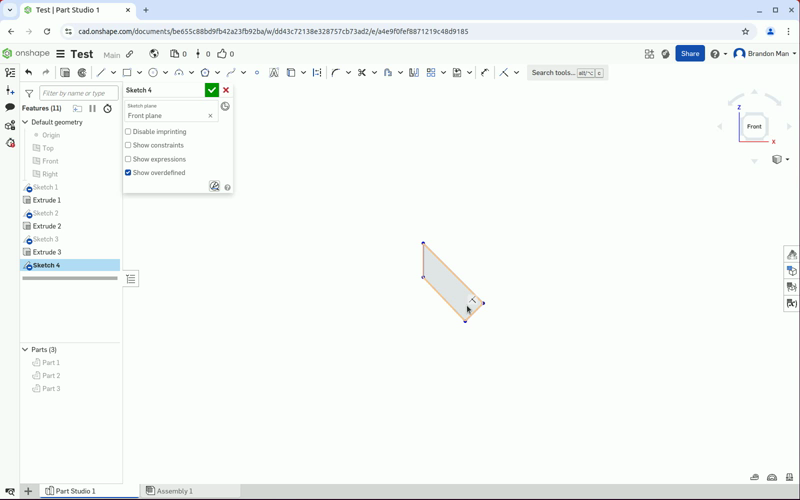
scroll(6)
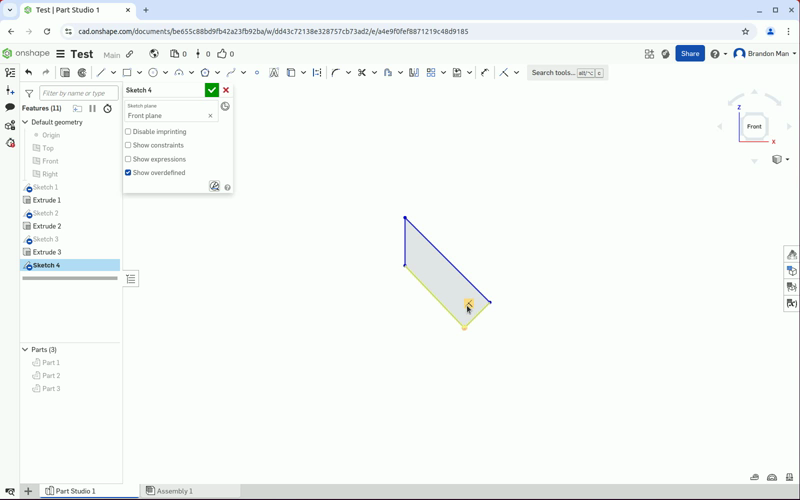
scroll(6)
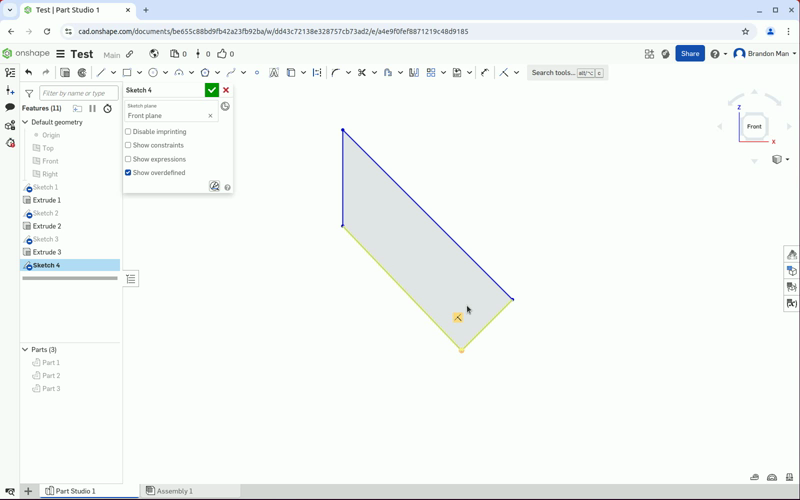
click(467, 305)
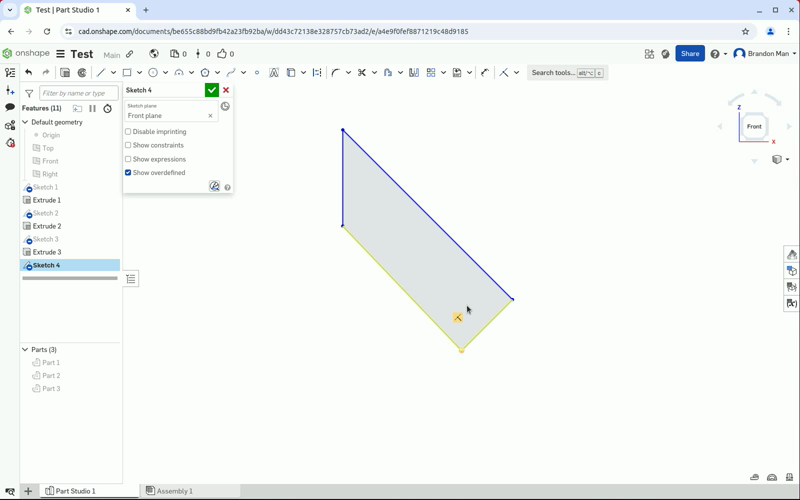
scroll(-6)
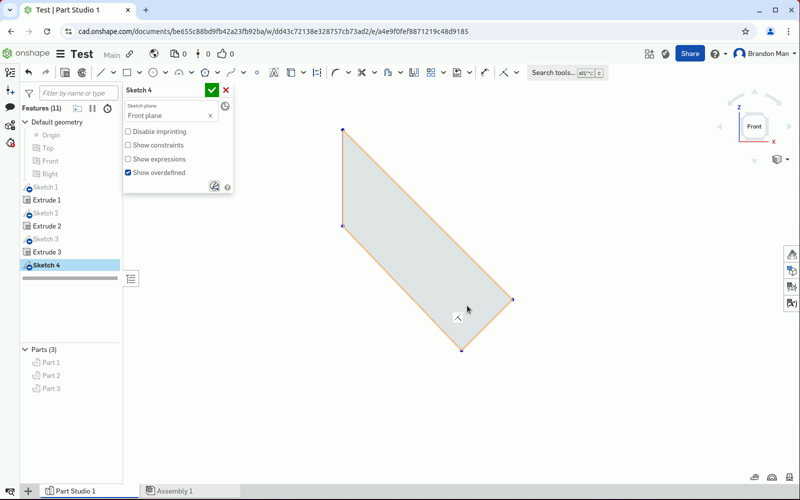
scroll(-6)
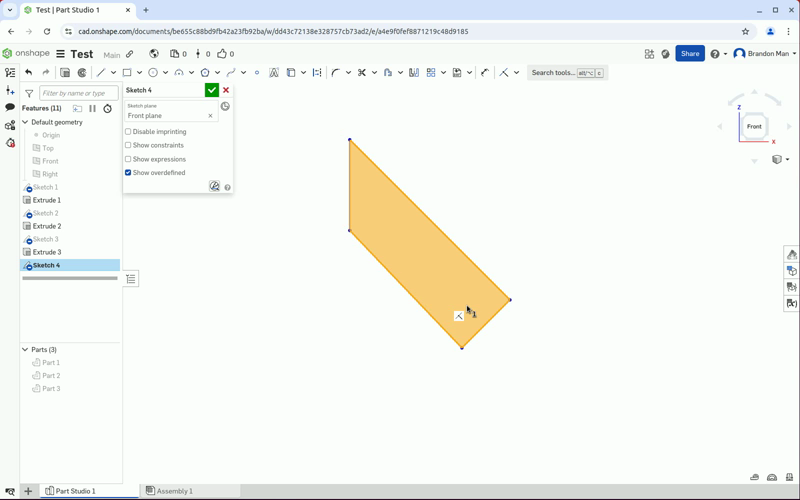
scroll(-6)
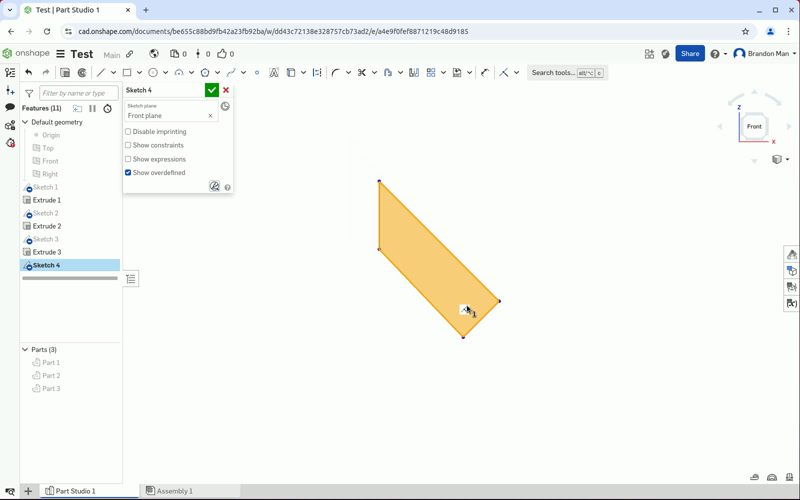
scroll(-6)
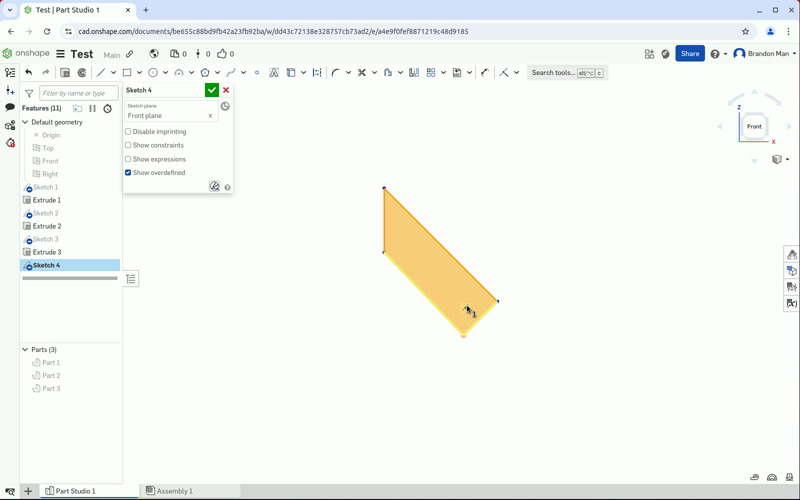
scroll(-6)
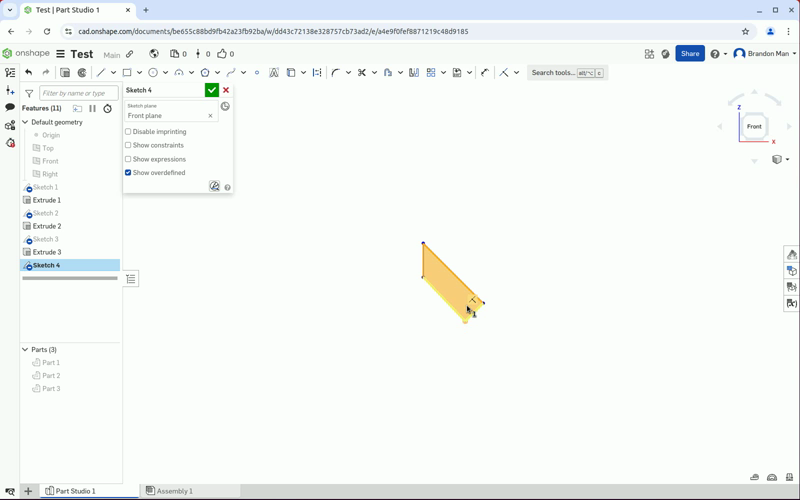
scroll(-6)
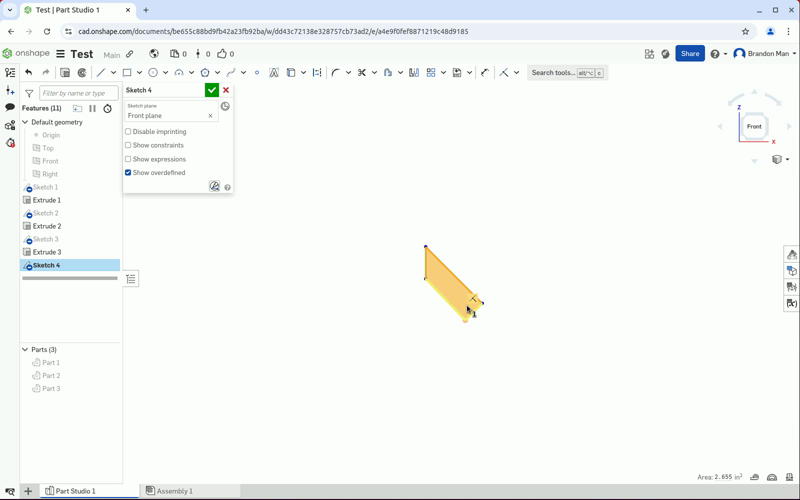
scroll(-6)
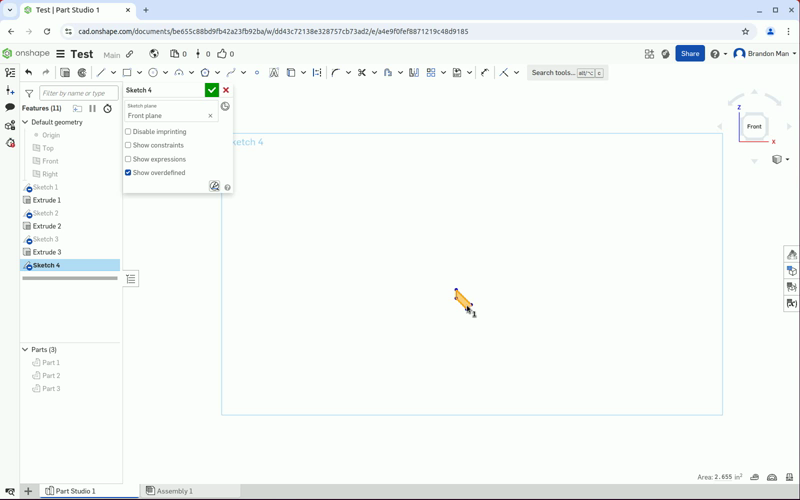
mouse_move(73, 352)
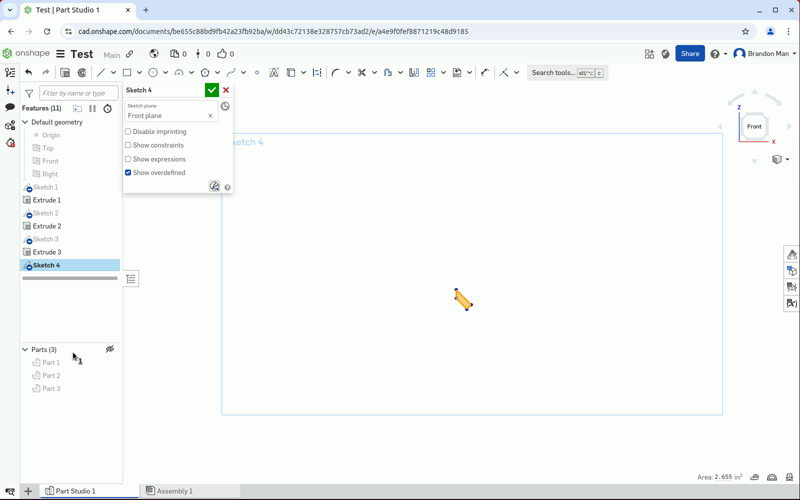
key(shift+y)
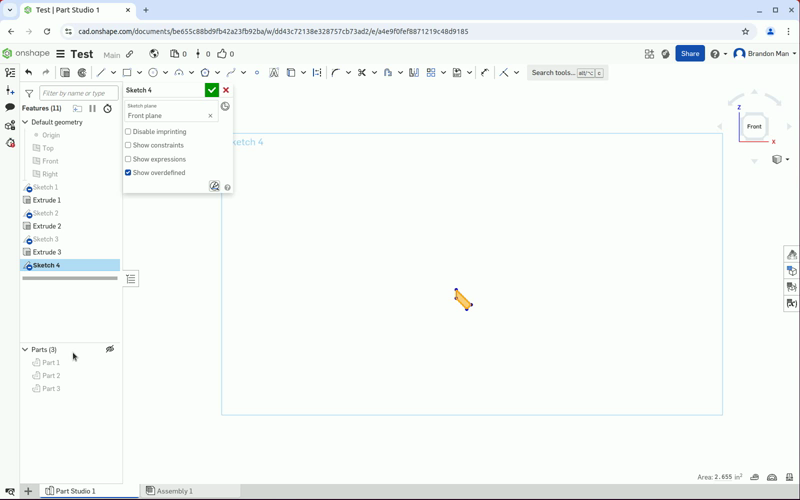
key(shift+e)
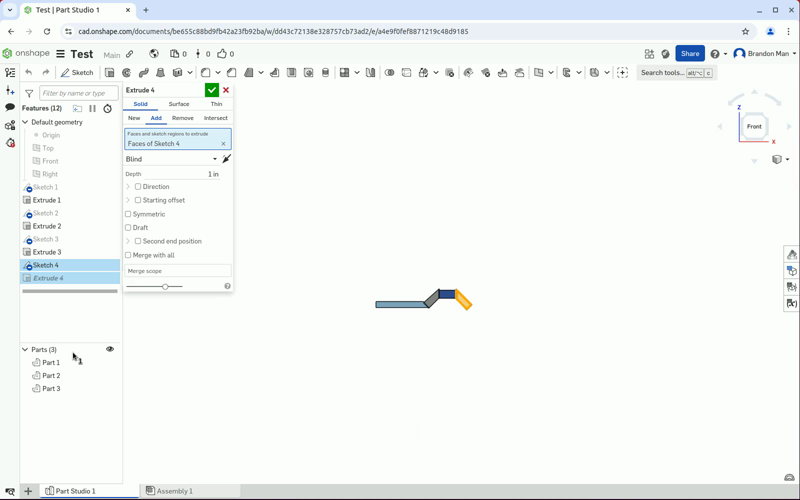
mouse_move(143, 106)
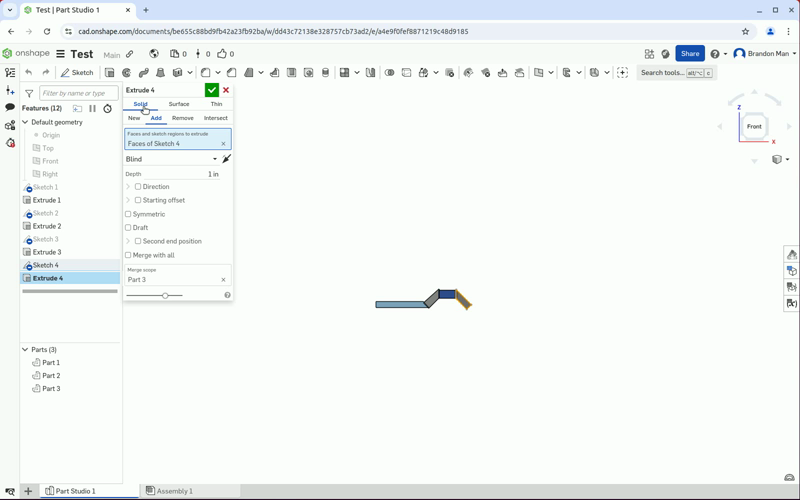
click(143, 106)
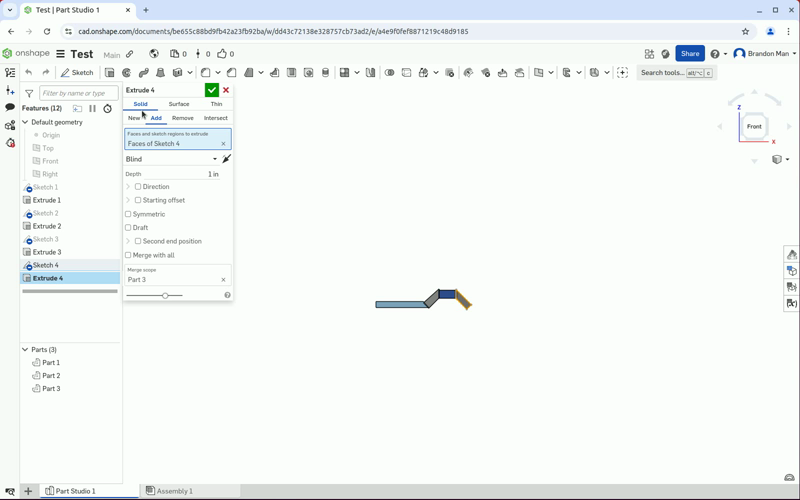
mouse_move(137, 120)
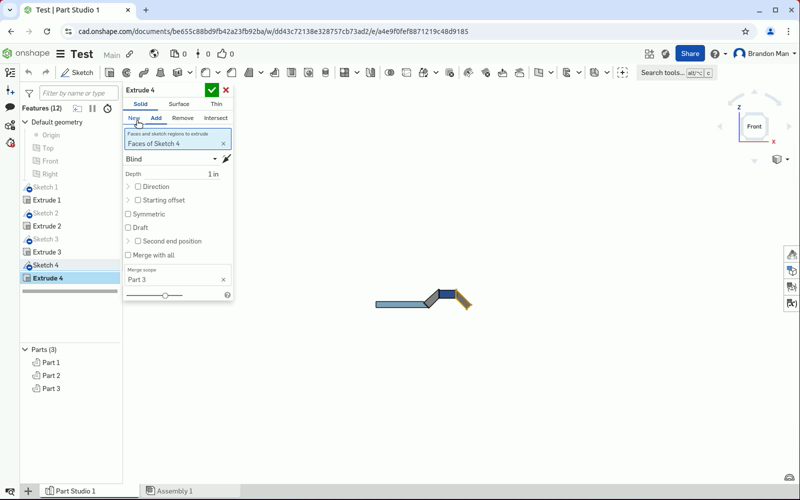
click(137, 120)
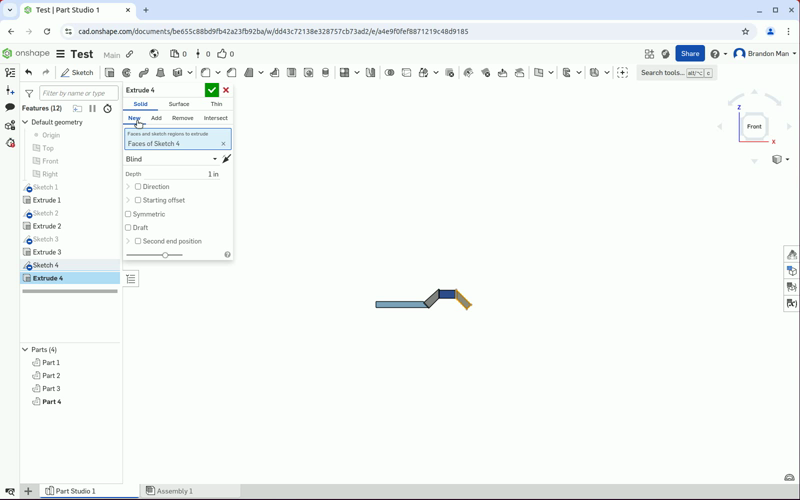
key(tab, 4)
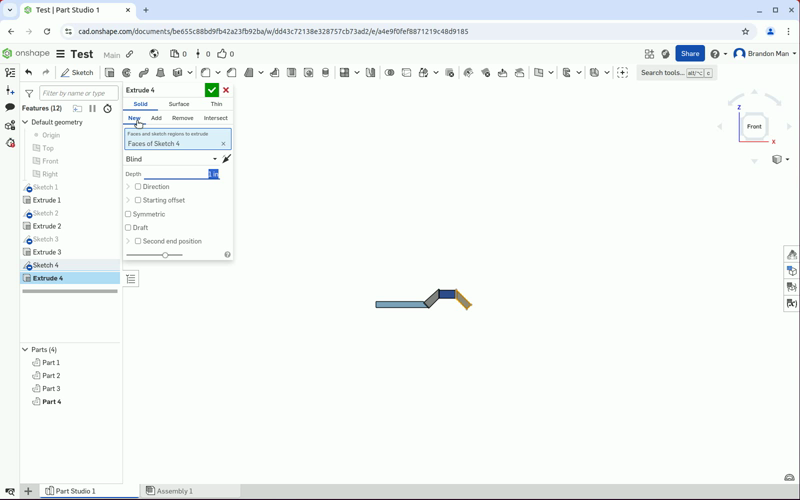
text(0.962)
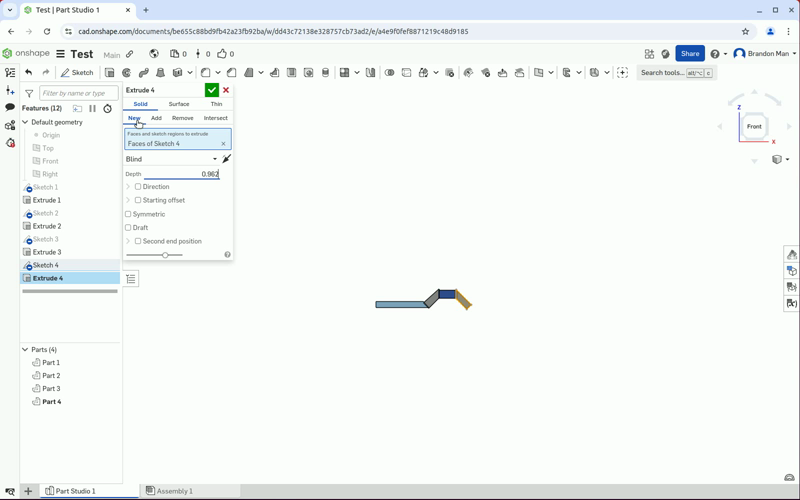
key(tab, 3)
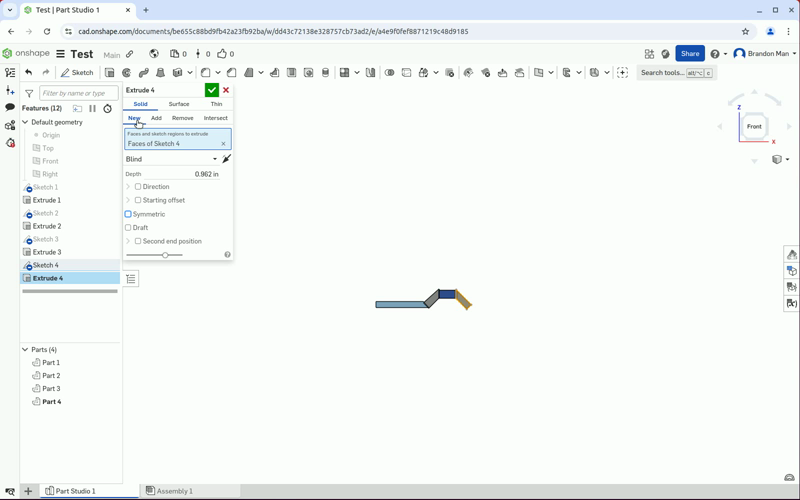
key(space)
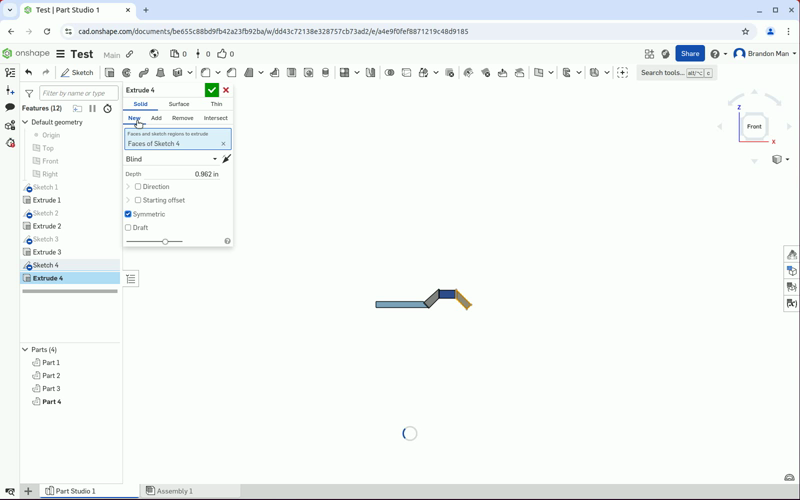
key(enter)
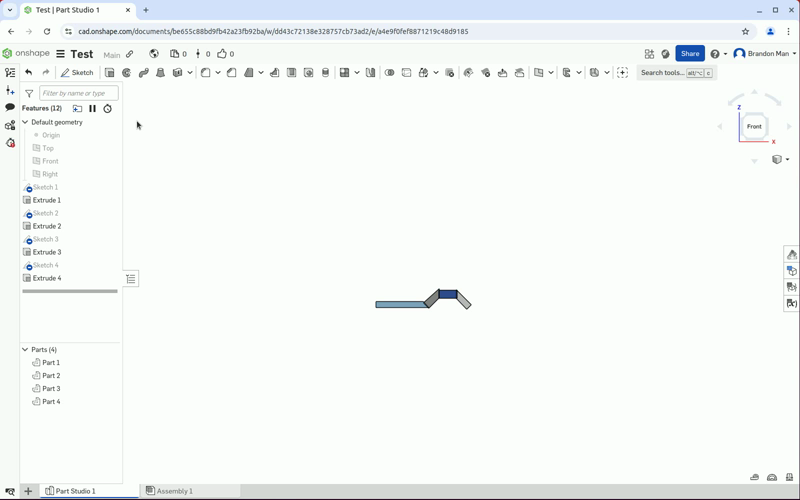
key(shift+h)
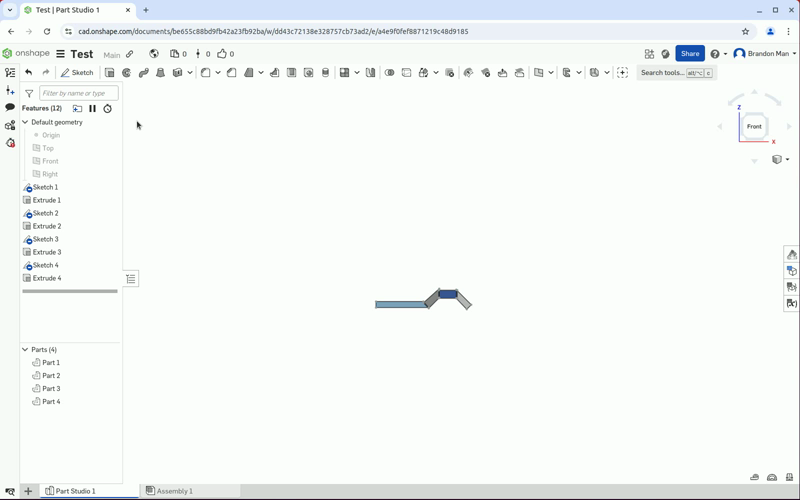
key(shift+h)
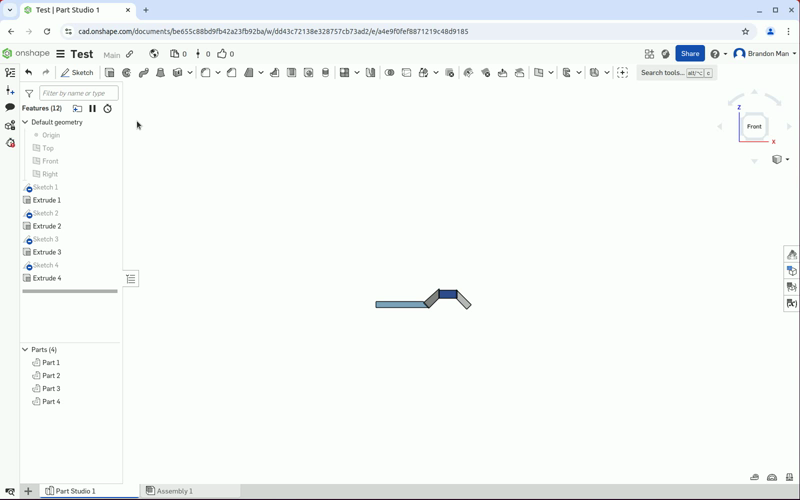
mouse_move(73, 189)
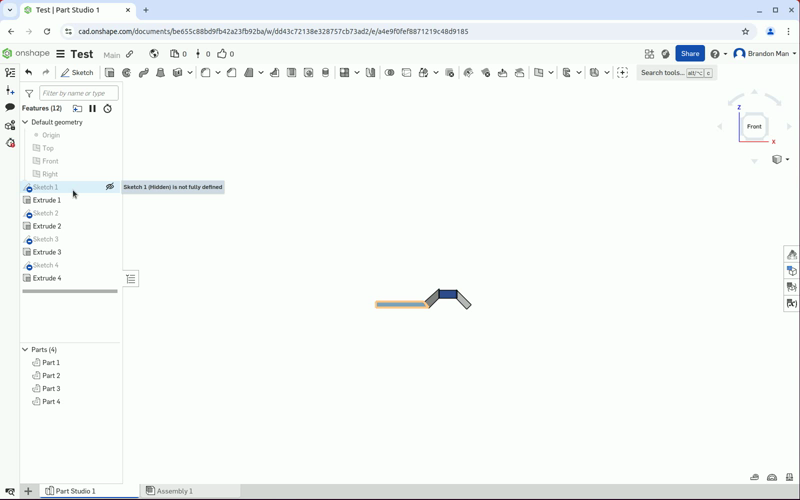
click(73, 189)
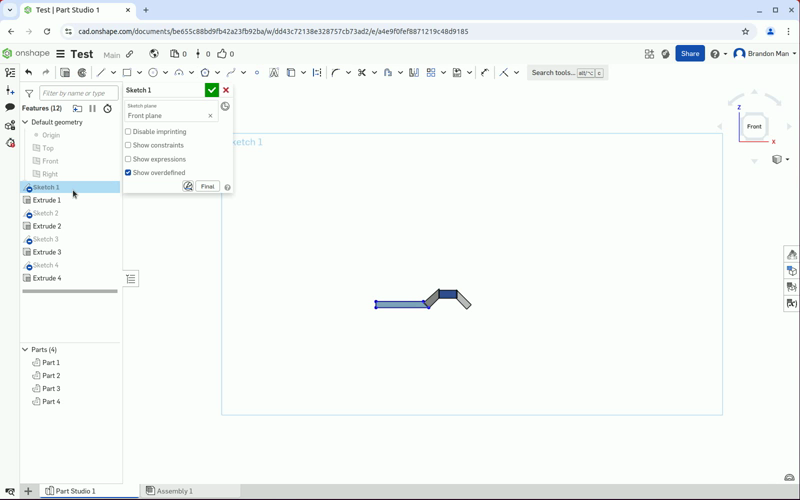
mouse_move(229, 92)
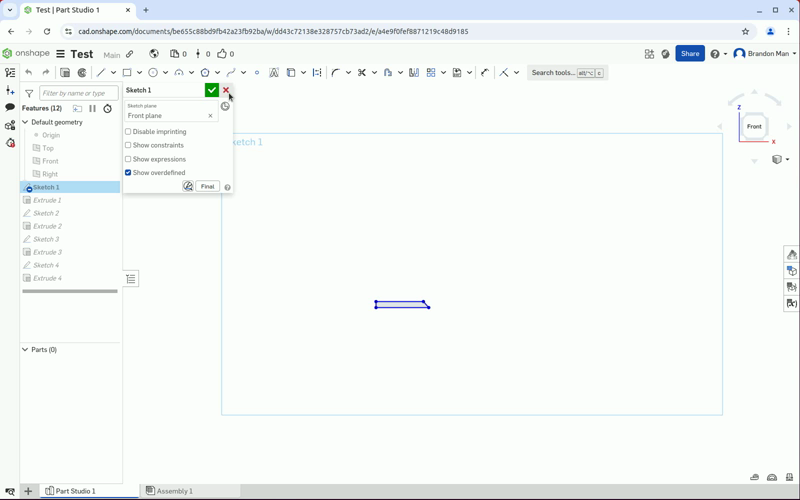
click(229, 92)
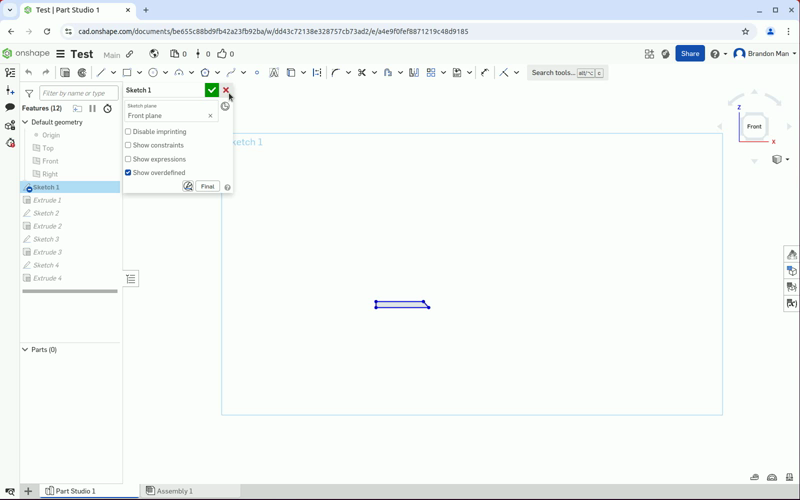
key(shift+s)
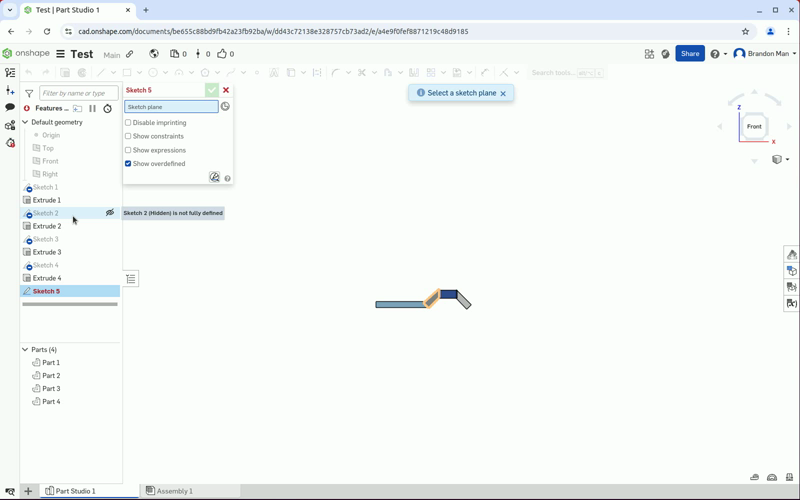
scroll(3)
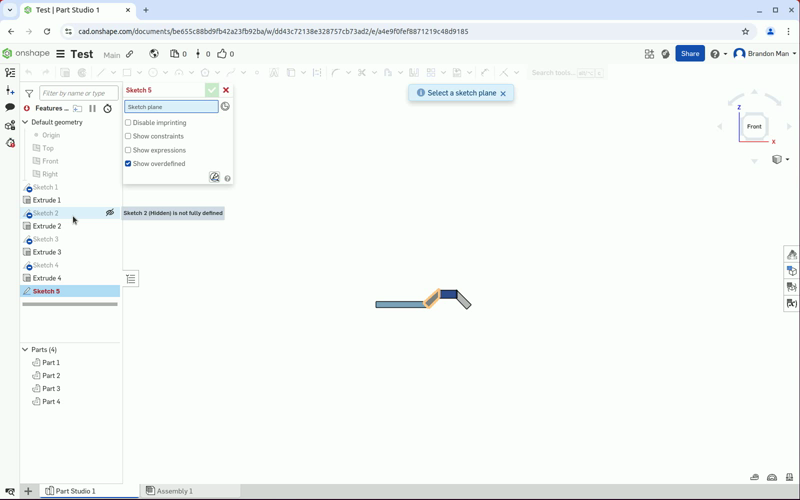
mouse_move(73, 163)
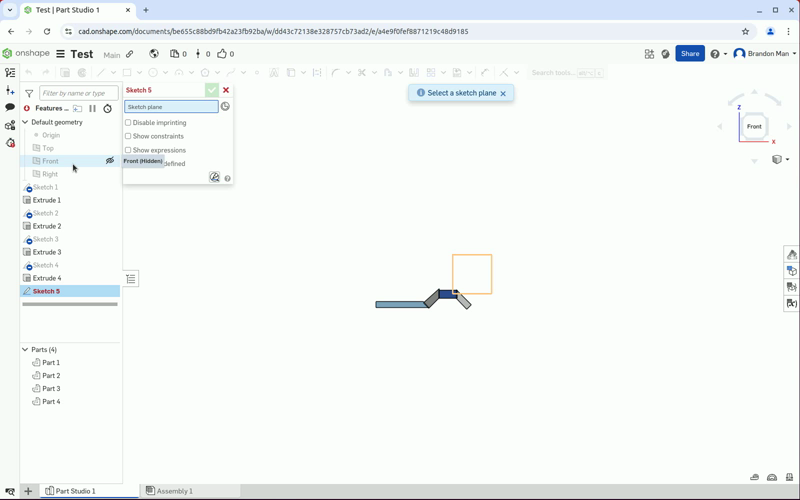
click(73, 163)
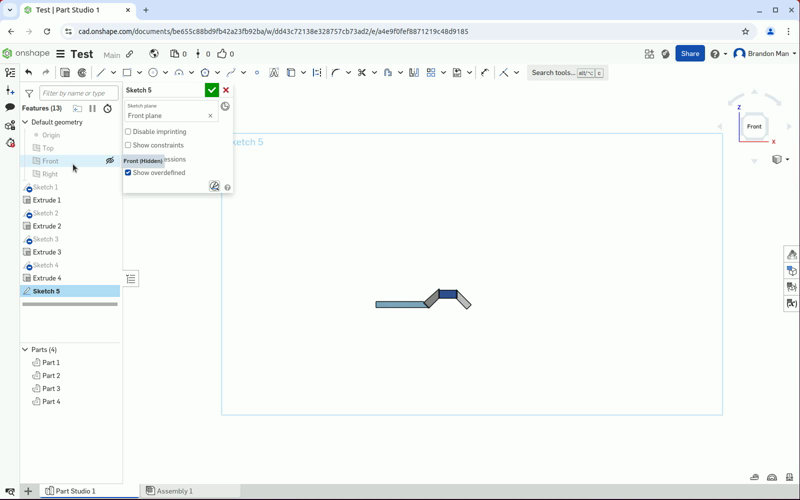
mouse_move(73, 352)
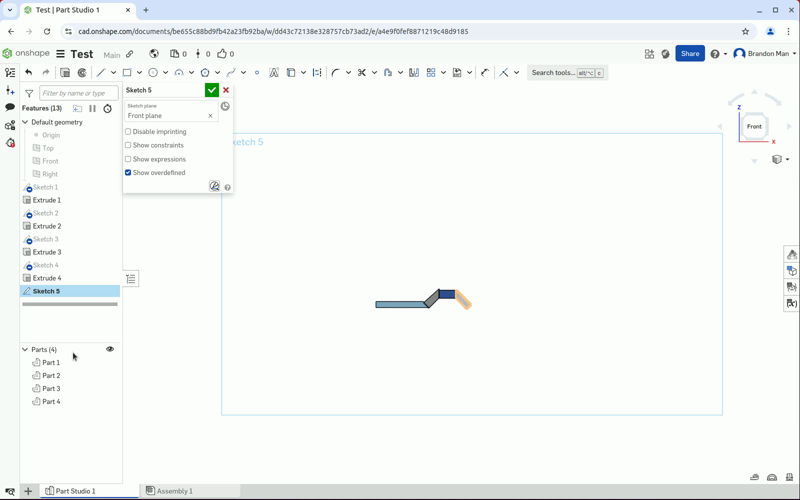
key(y)
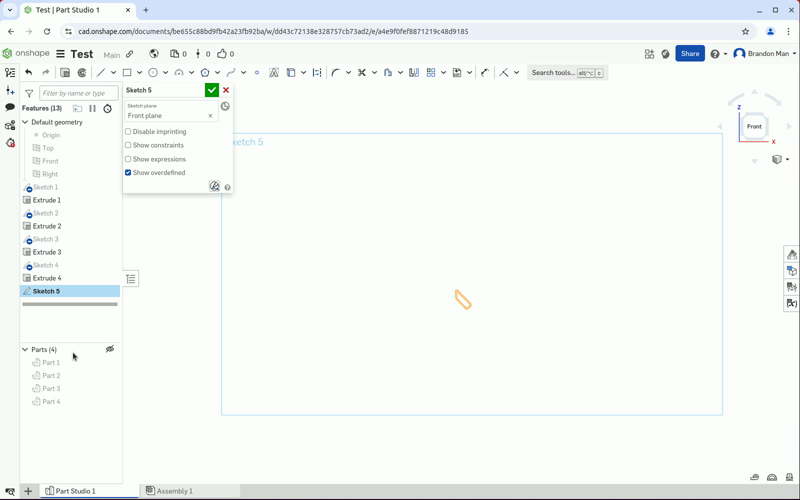
key(l)
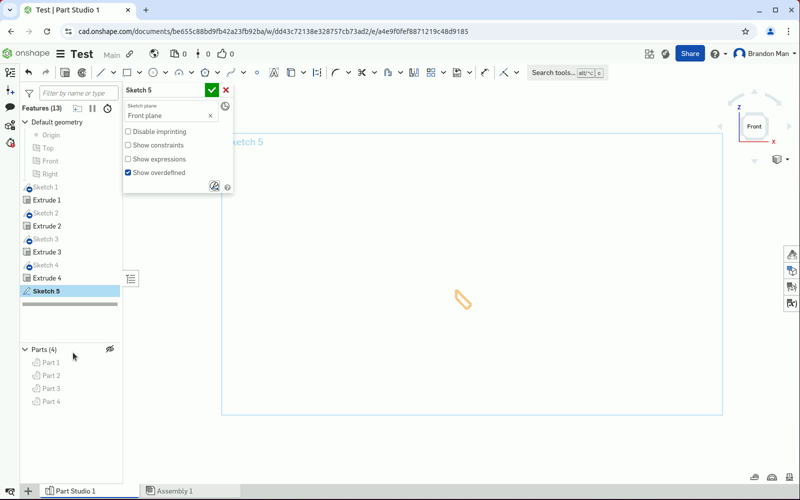
key_down(shift)
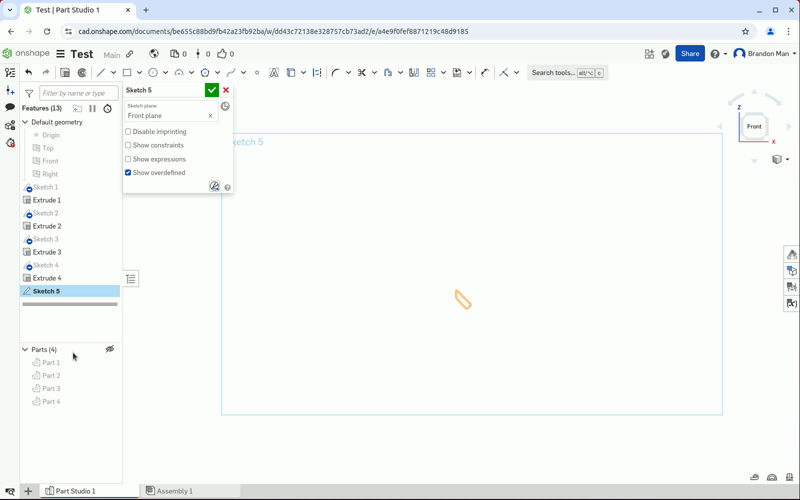
mouse_move(465, 307)
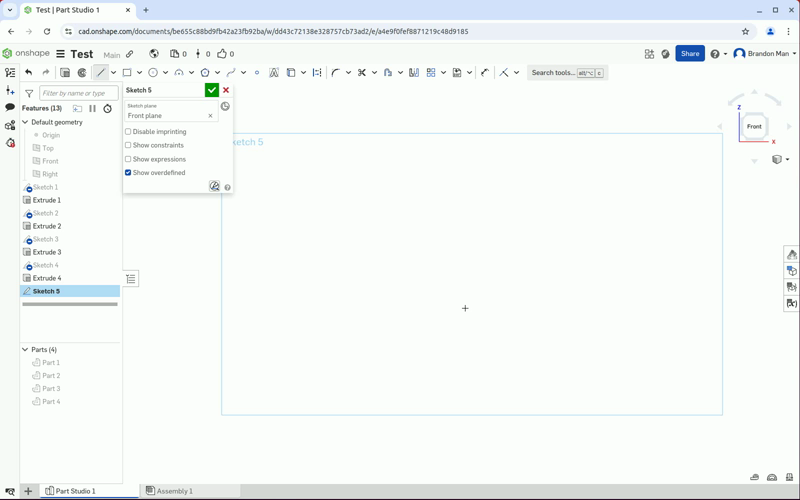
click(465, 307)
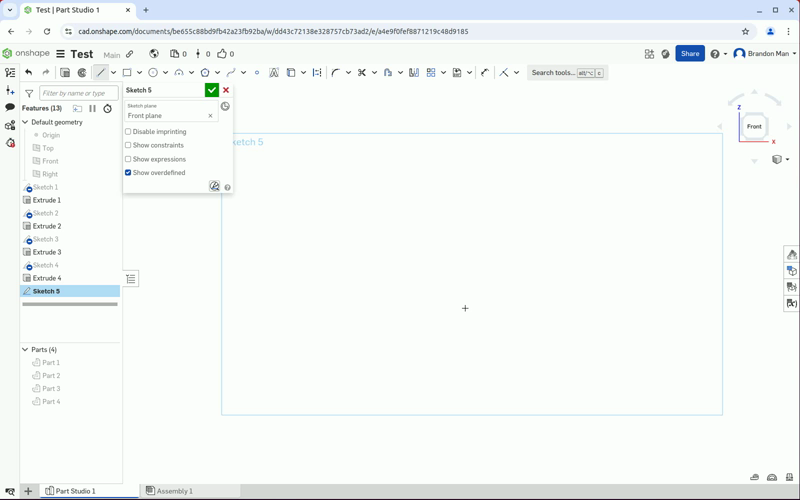
key_up(shift)
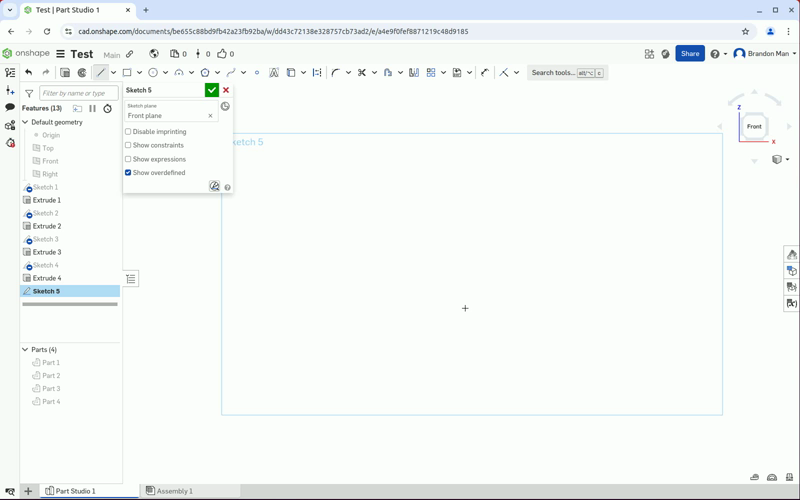
key_down(shift)
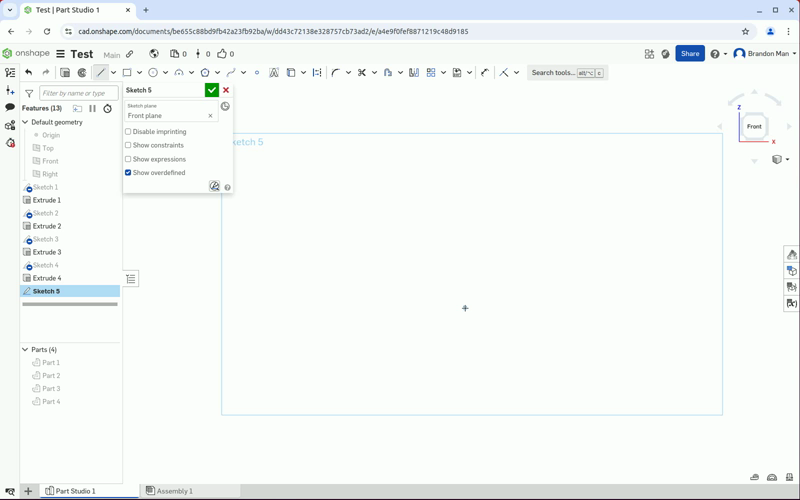
mouse_move(495, 307)
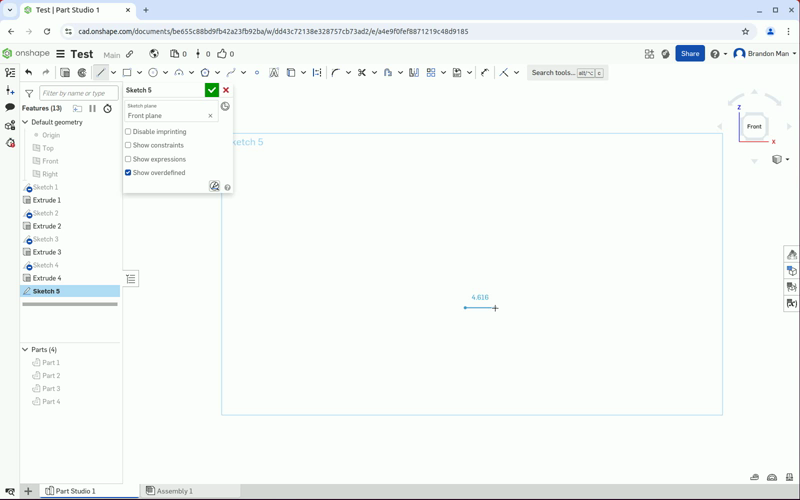
mouse_move(477, 307)
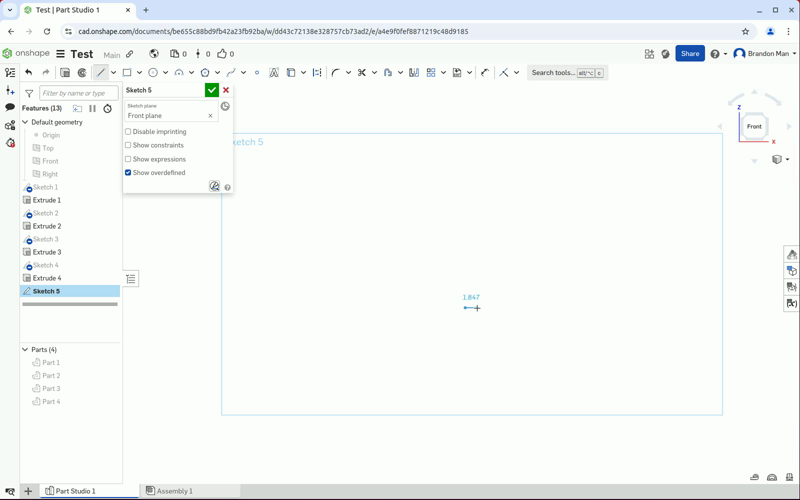
click(477, 307)
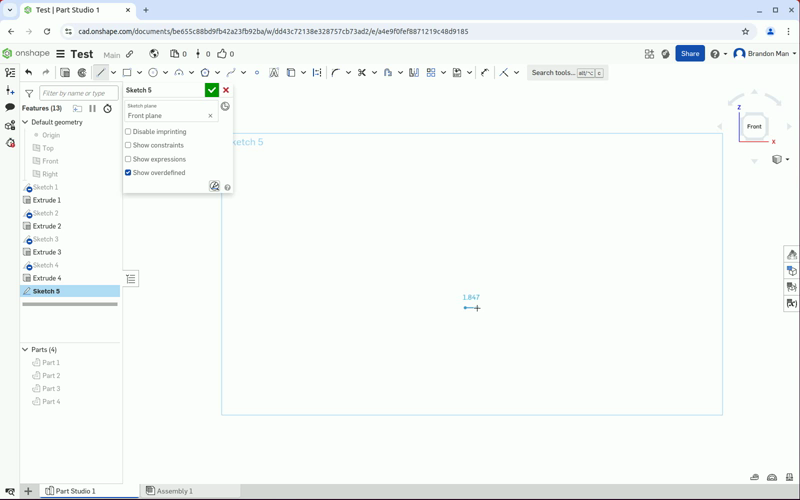
key_up(shift)
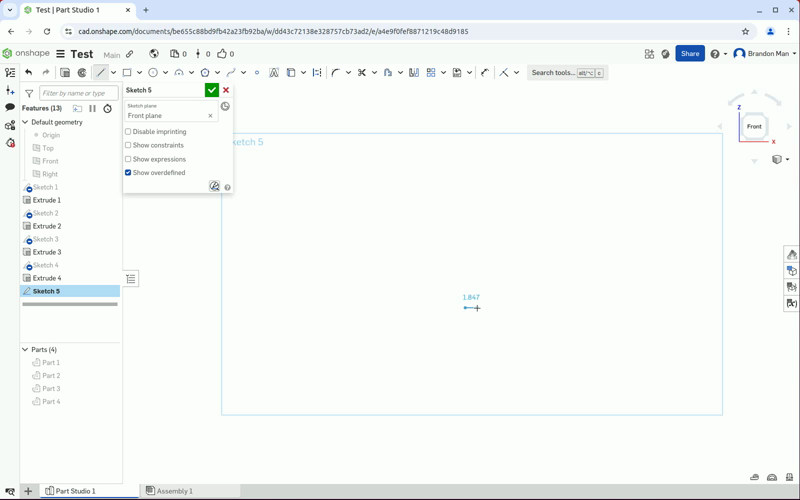
key_down(shift)
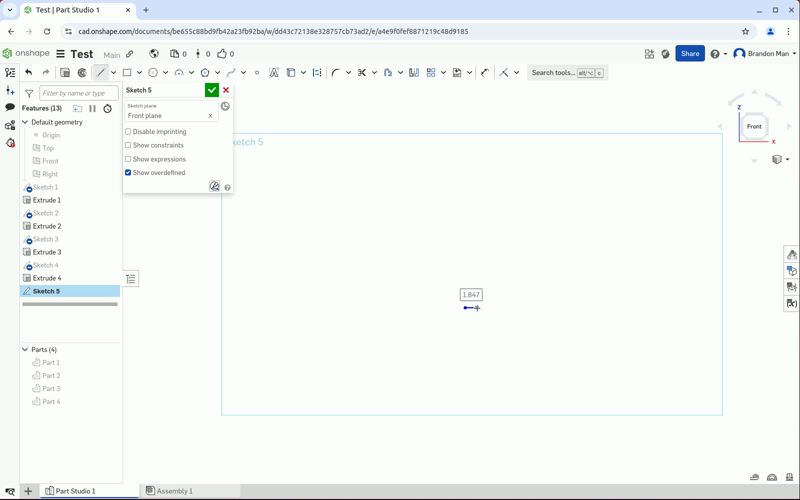
mouse_move(507, 307)
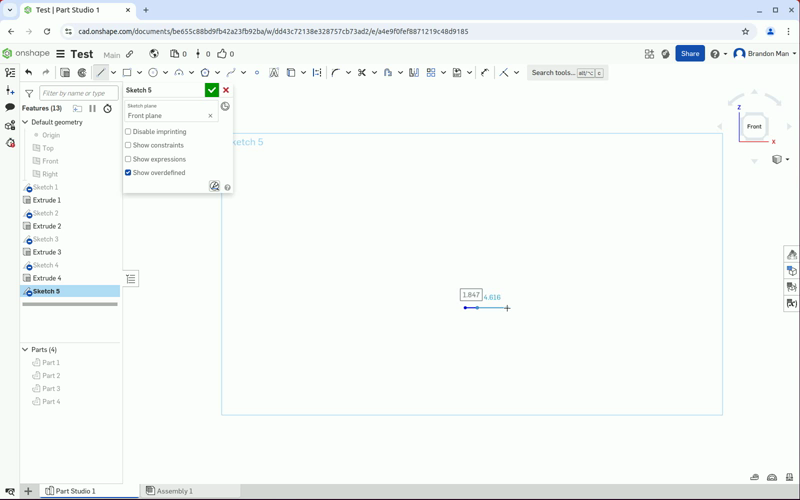
mouse_move(536, 307)
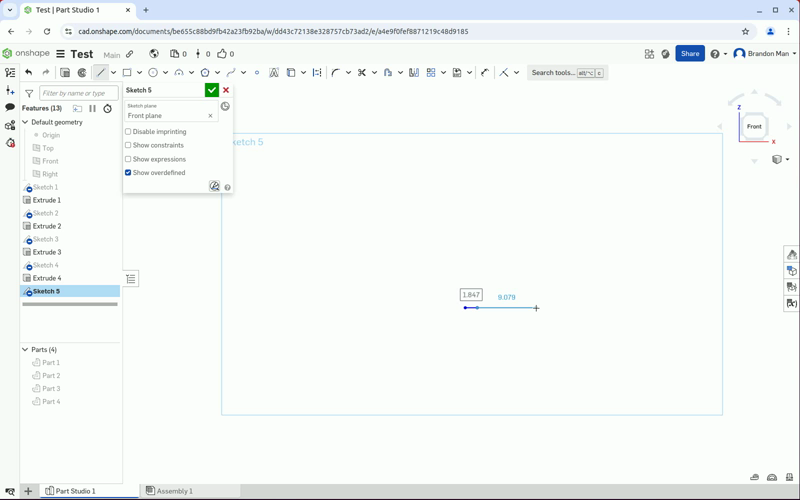
click(536, 307)
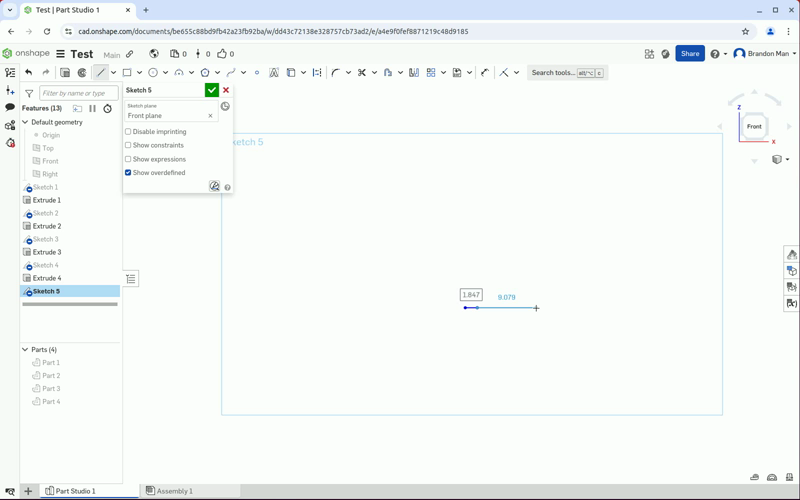
key_up(shift)
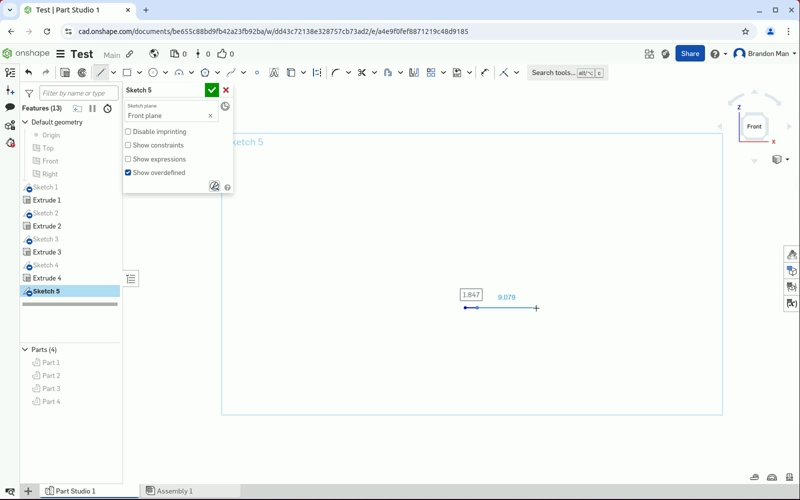
key_down(shift)
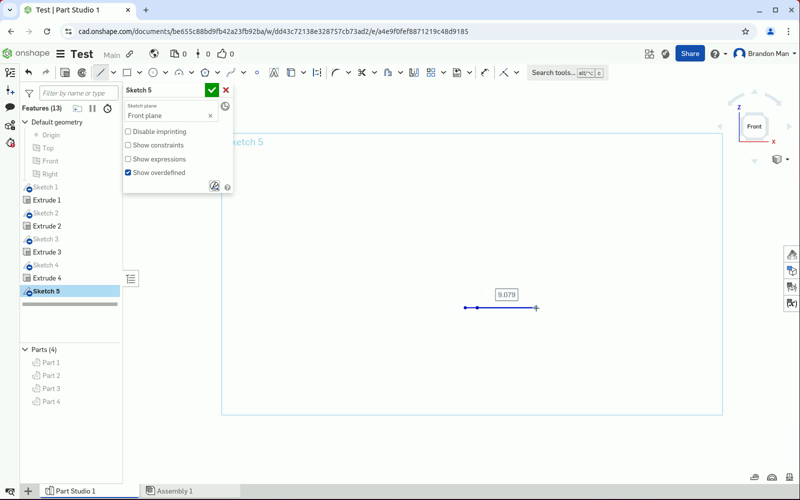
mouse_move(566, 307)
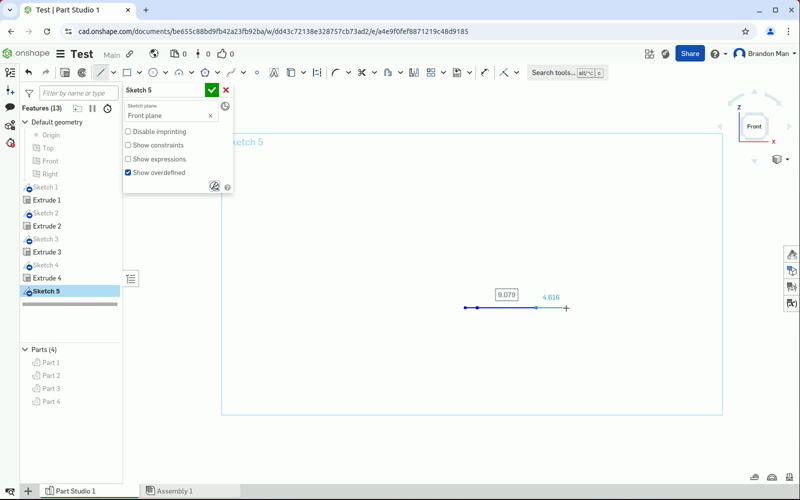
mouse_move(532, 303)
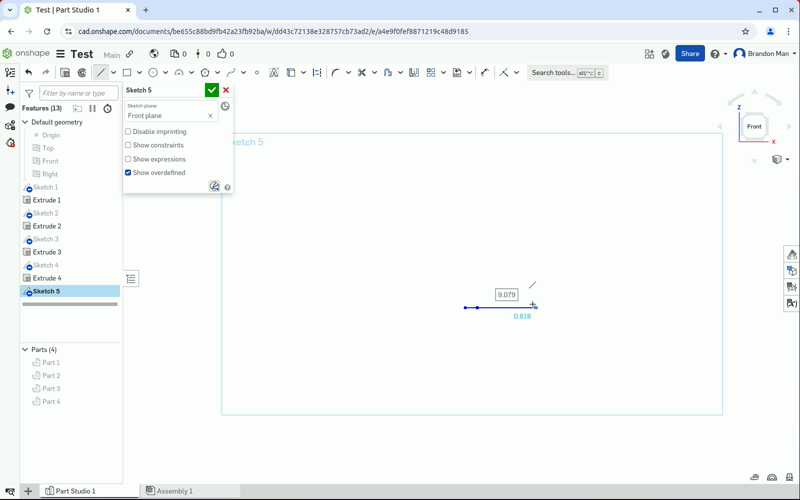
scroll(6)
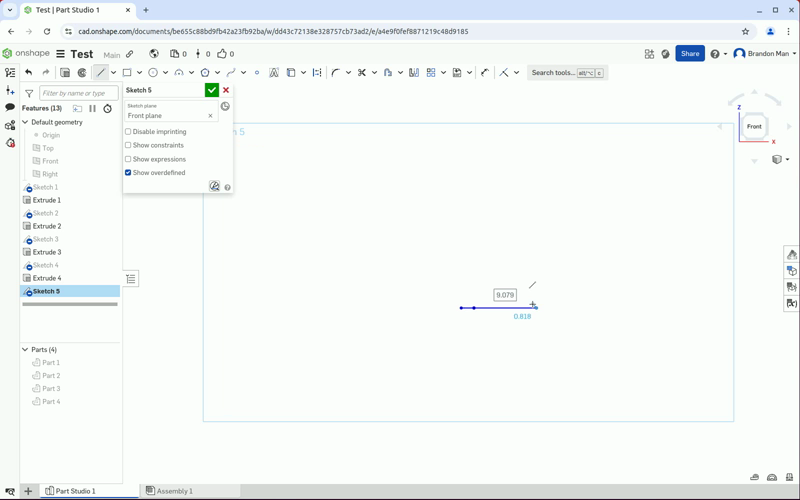
scroll(6)
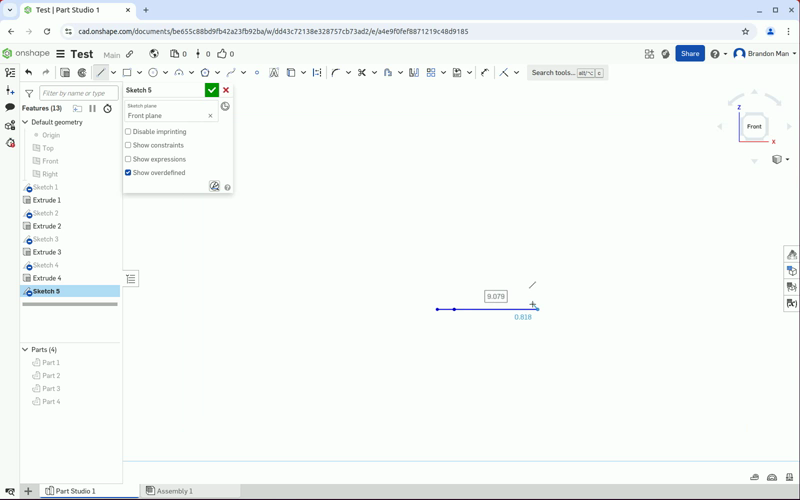
scroll(6)
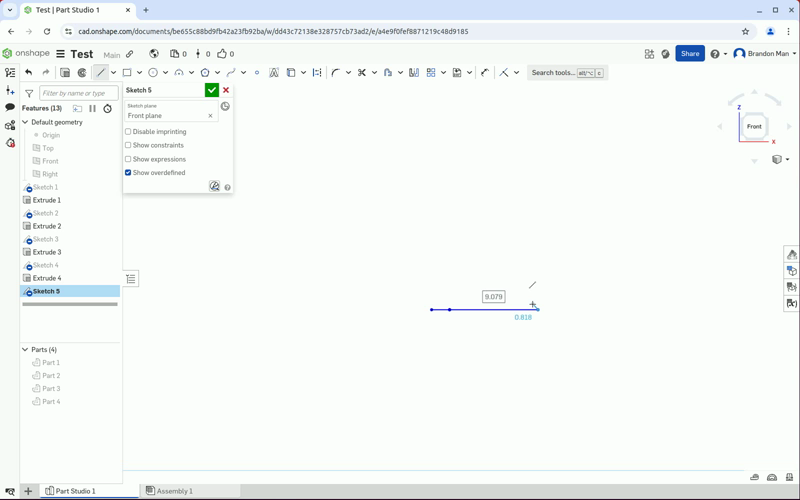
scroll(6)
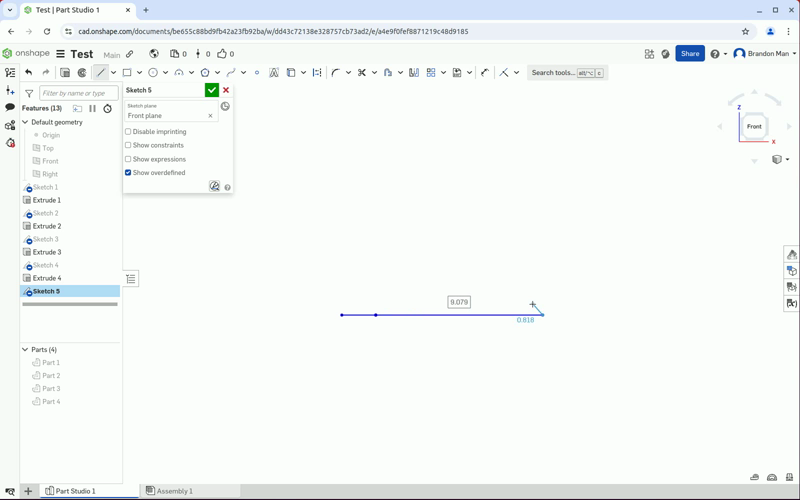
scroll(6)
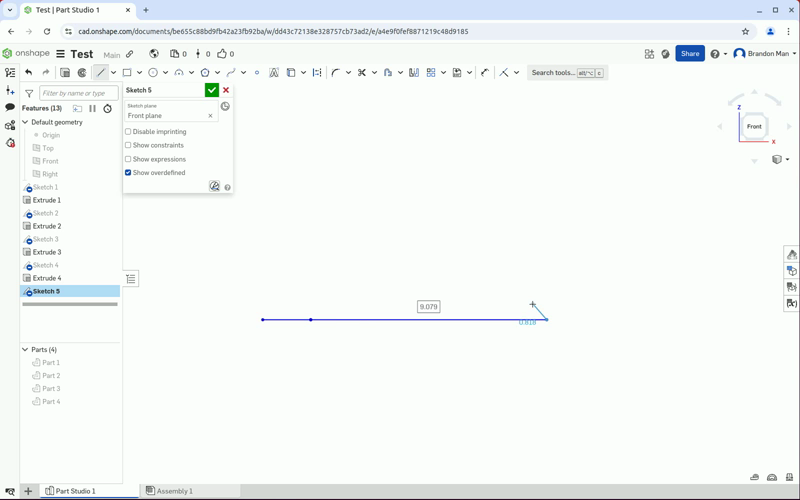
scroll(6)
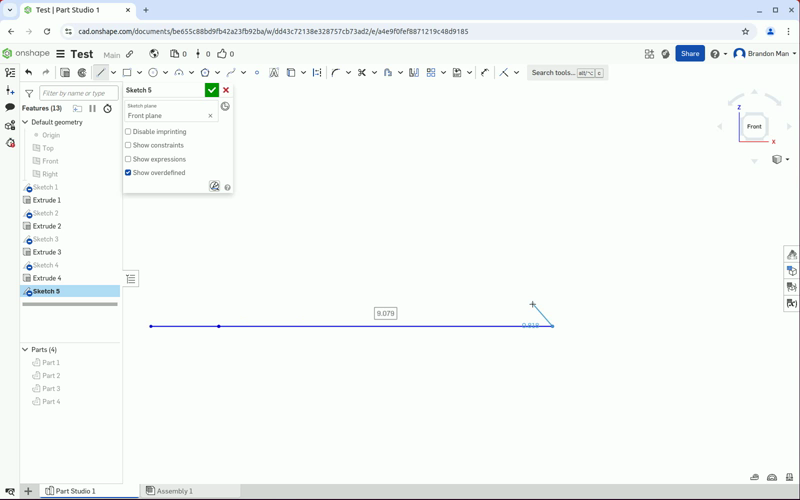
scroll(6)
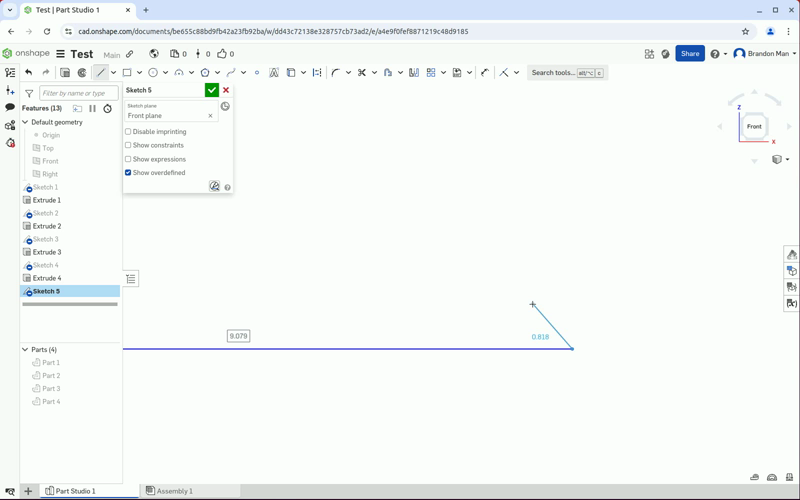
click(532, 303)
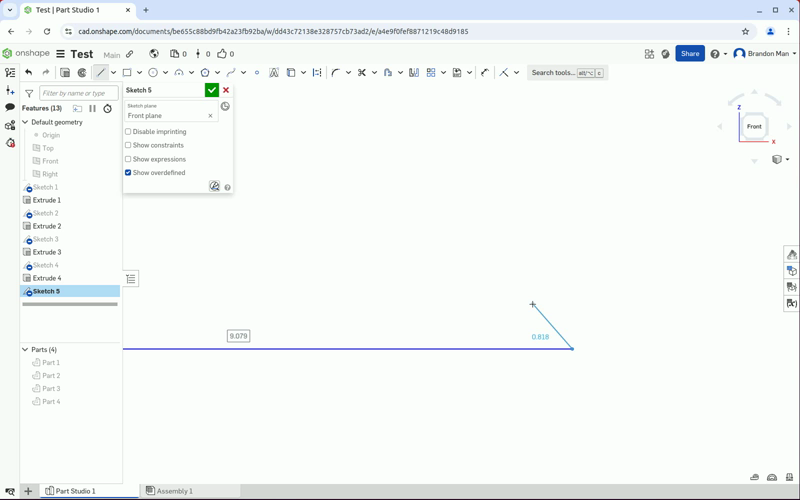
scroll(-6)
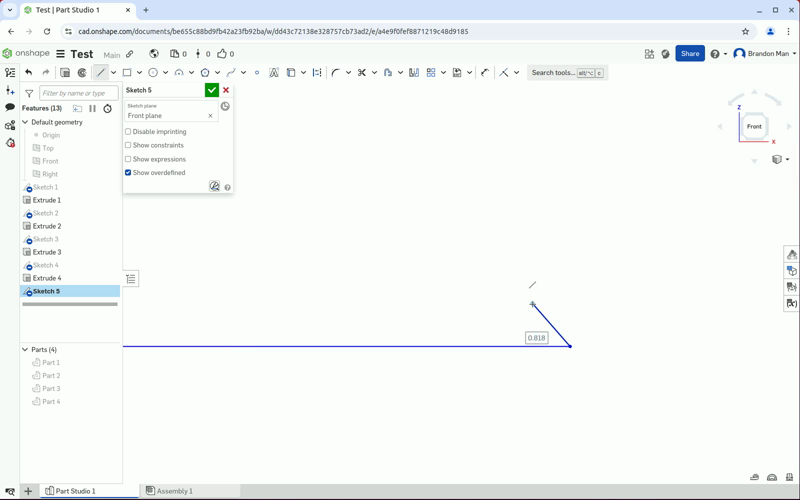
scroll(-6)
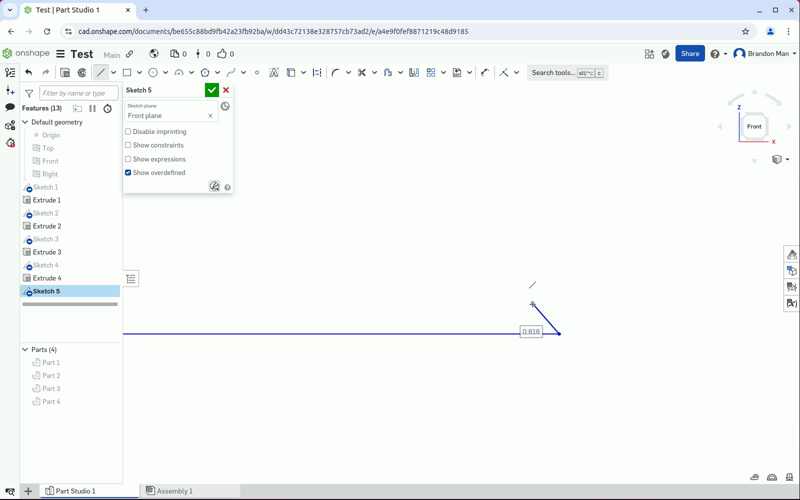
scroll(-6)
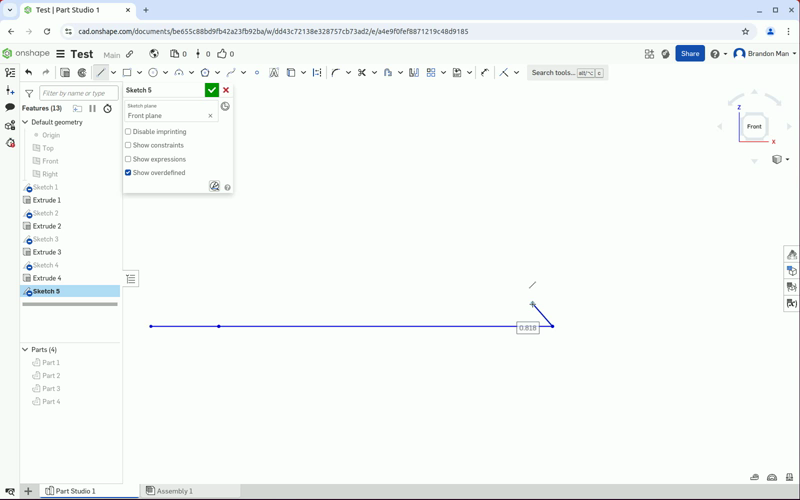
scroll(-6)
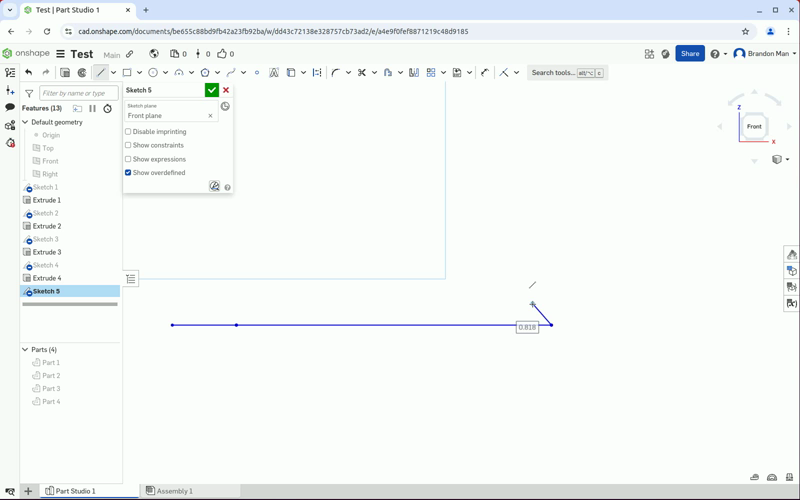
scroll(-6)
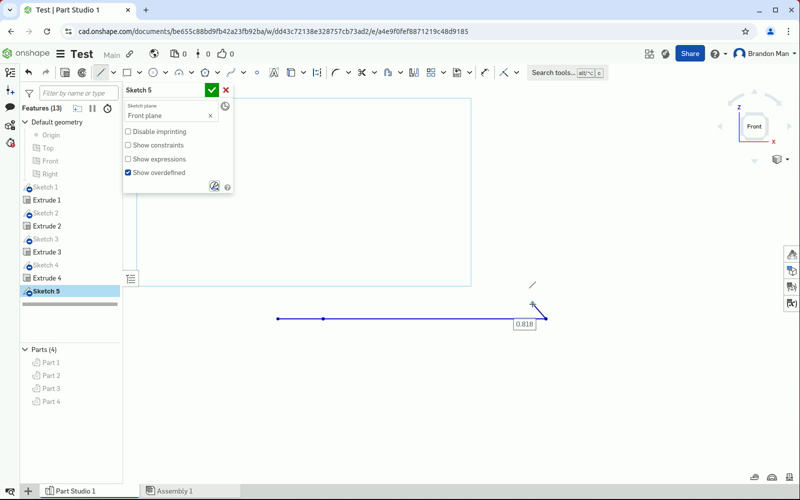
scroll(-6)
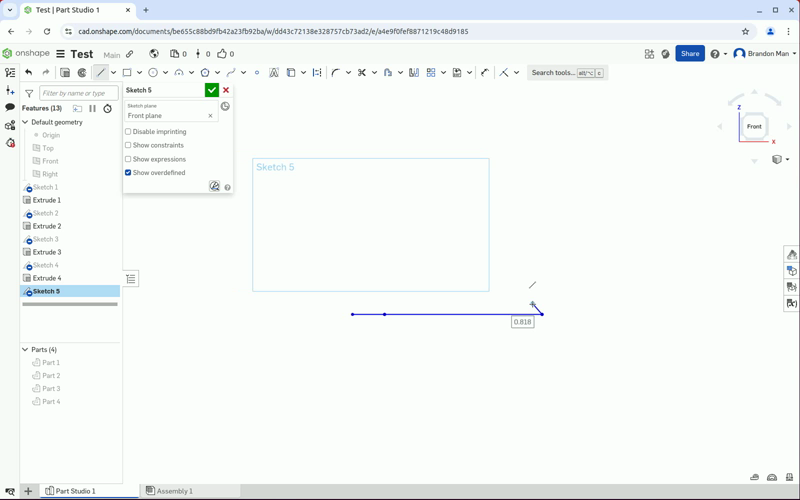
scroll(-6)
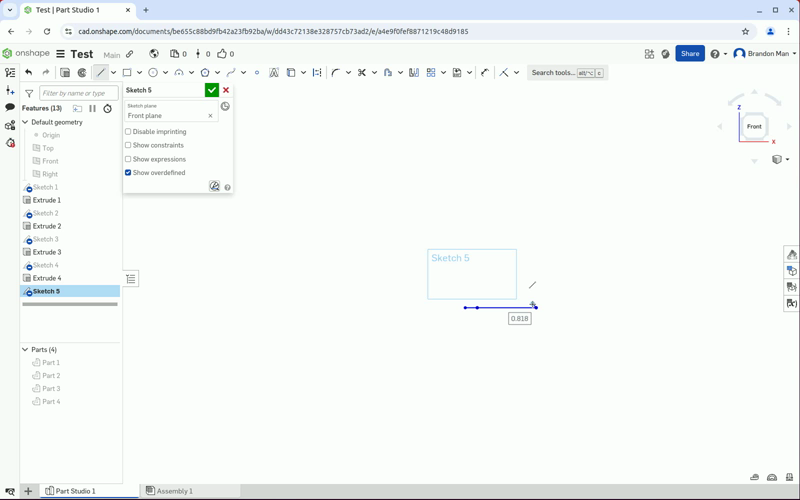
key_up(shift)
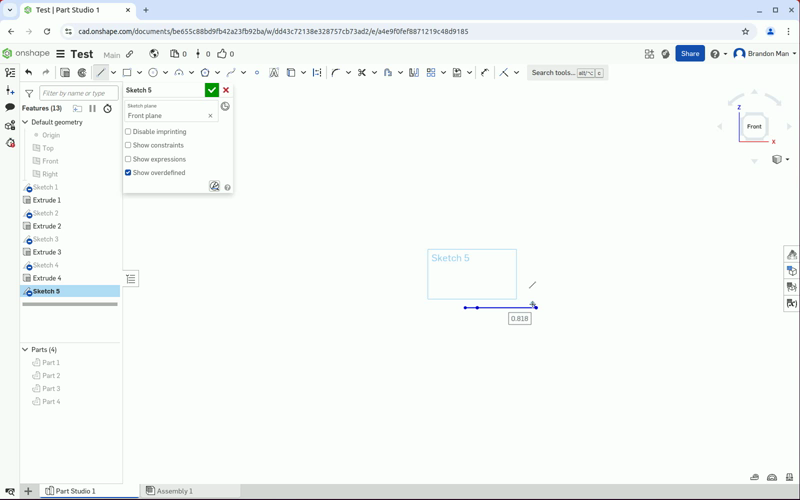
key_down(shift)
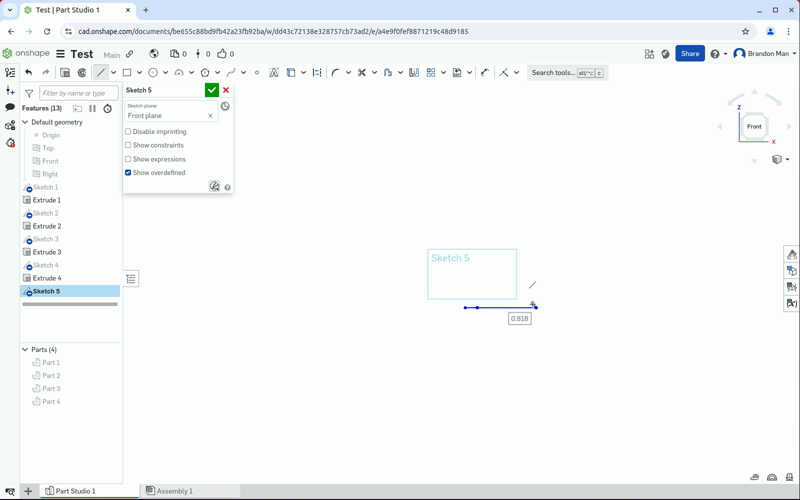
mouse_move(562, 303)
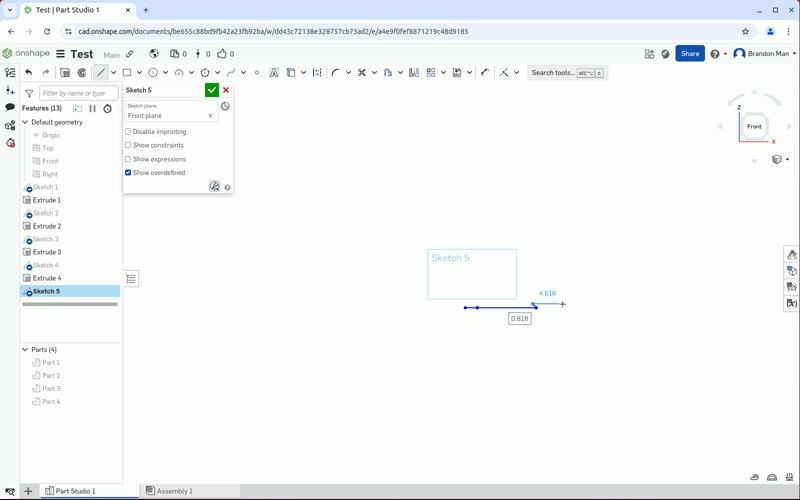
mouse_move(477, 303)
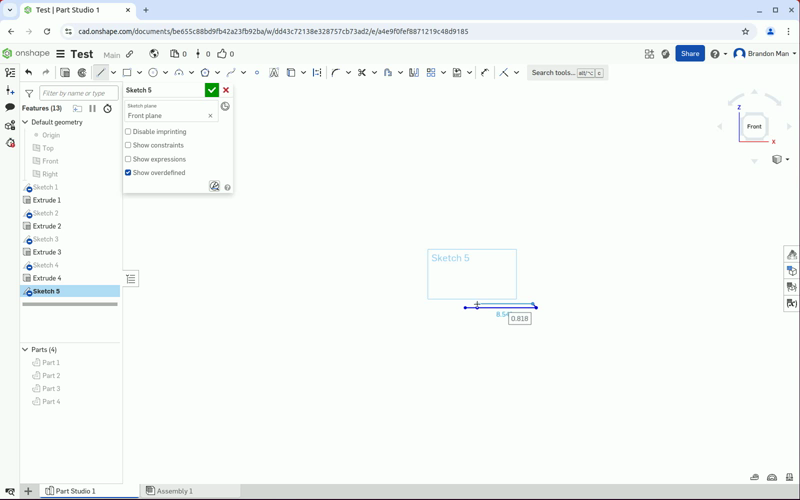
scroll(6)
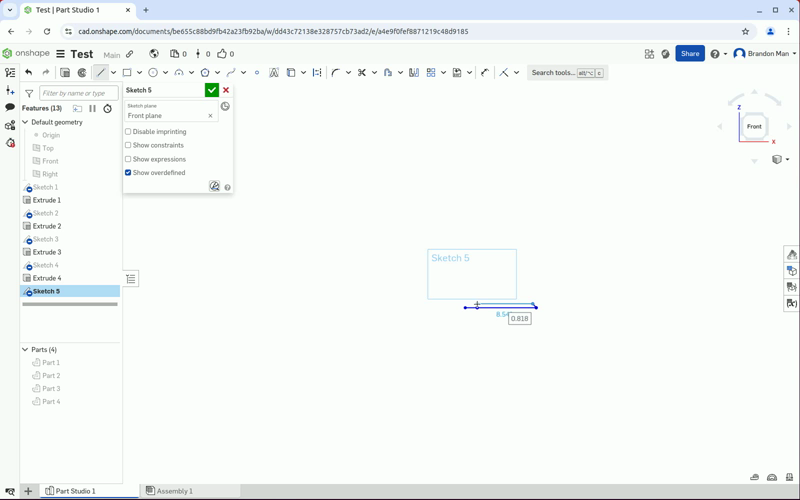
scroll(6)
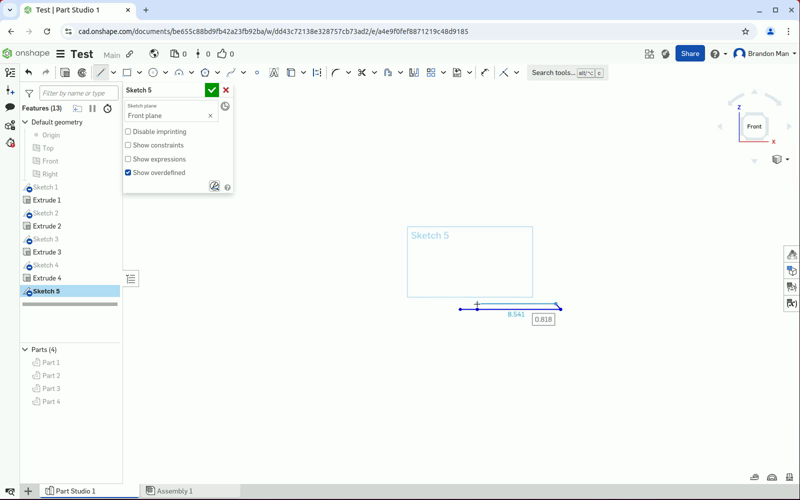
scroll(6)
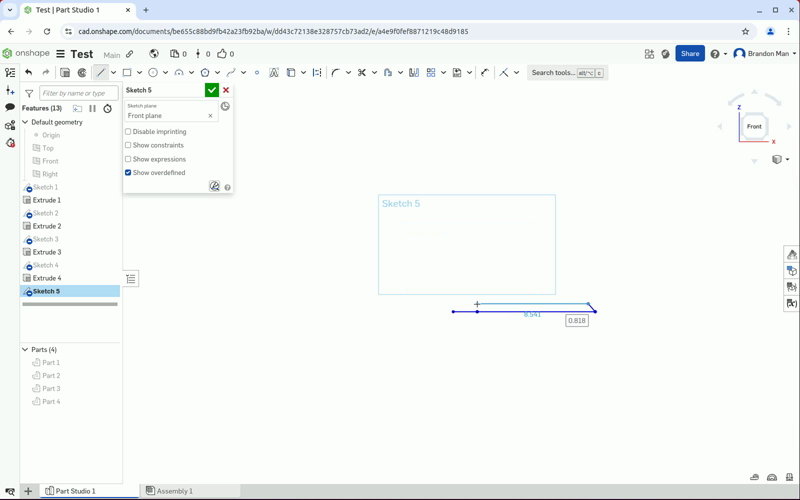
scroll(6)
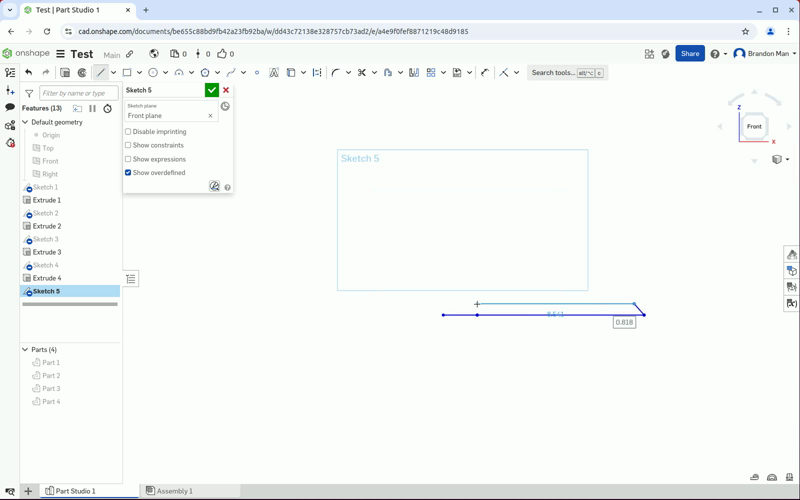
scroll(6)
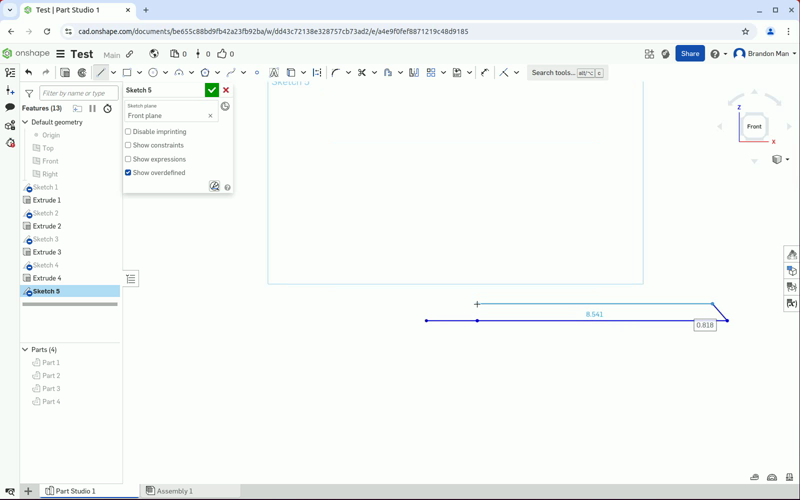
scroll(6)
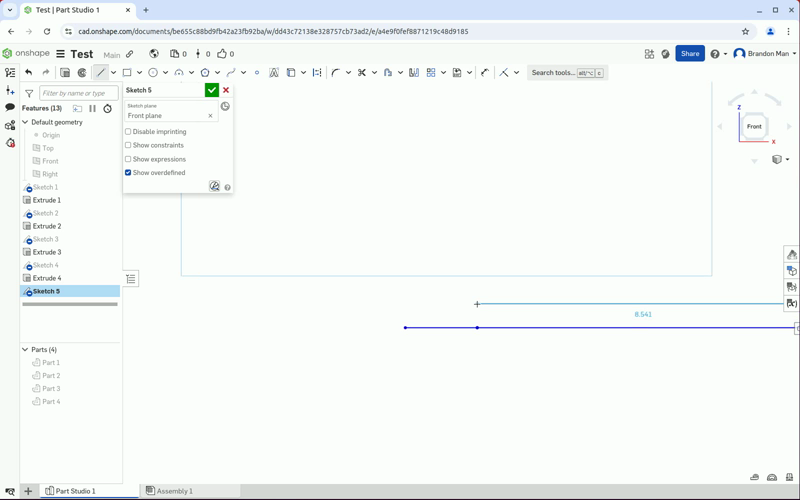
scroll(6)
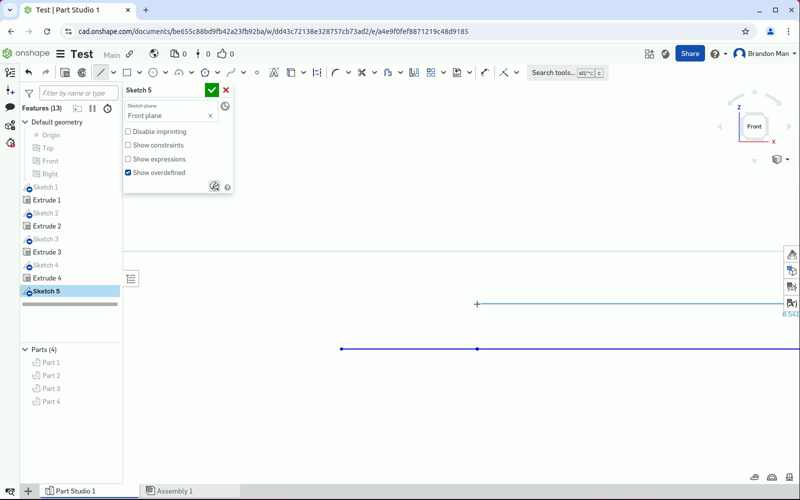
click(477, 303)
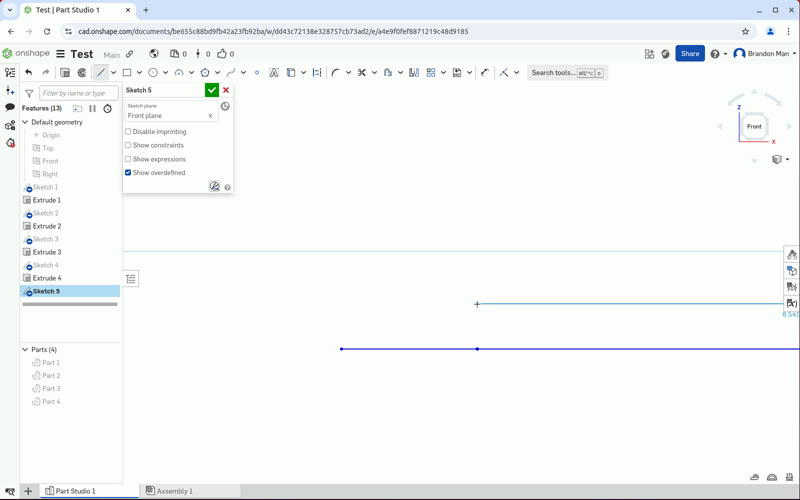
scroll(-6)
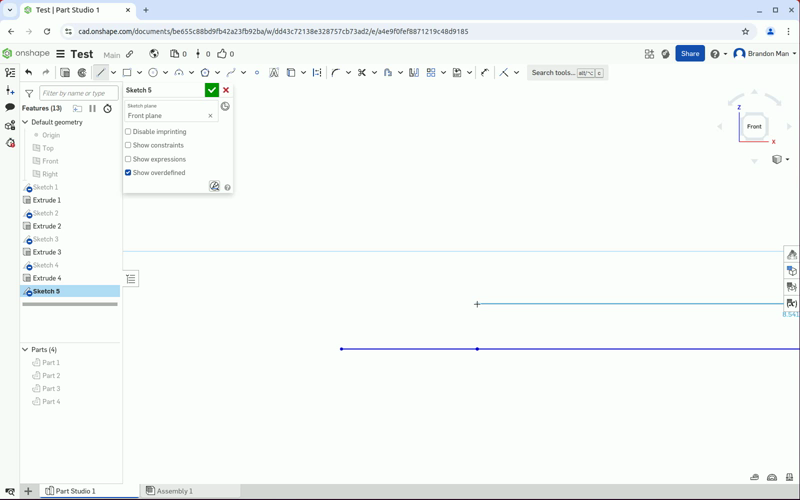
scroll(-6)
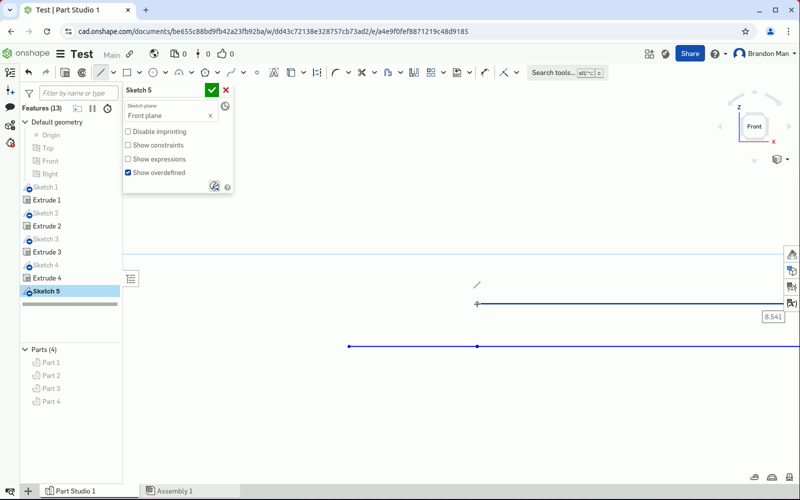
scroll(-6)
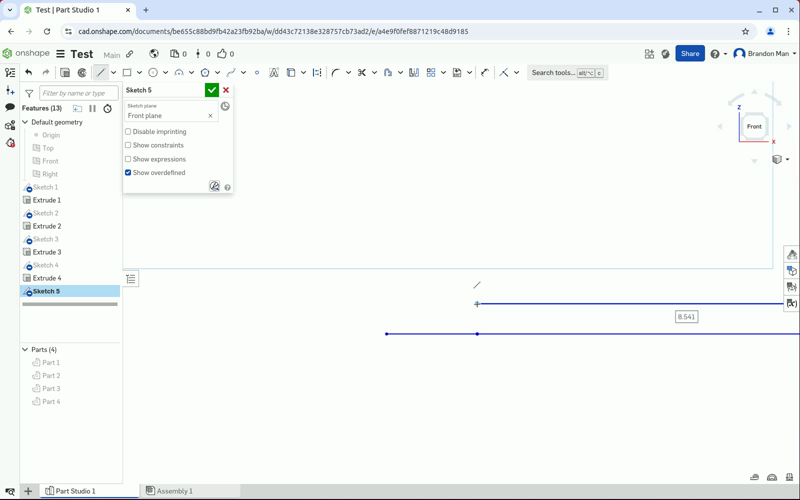
scroll(-6)
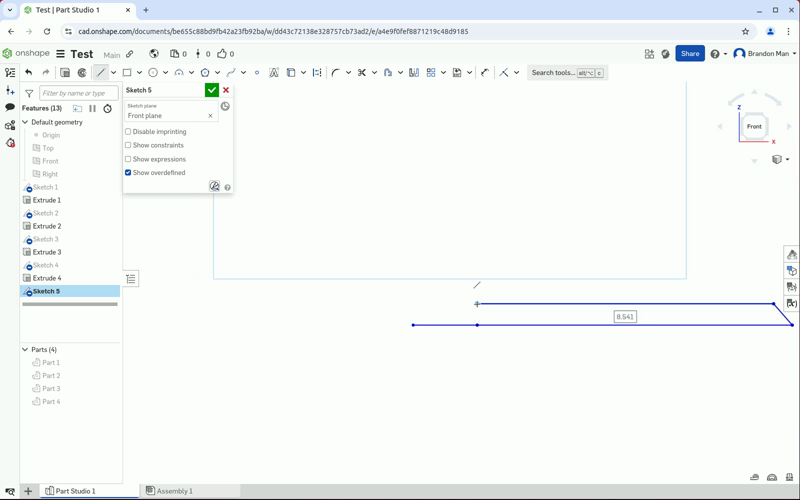
scroll(-6)
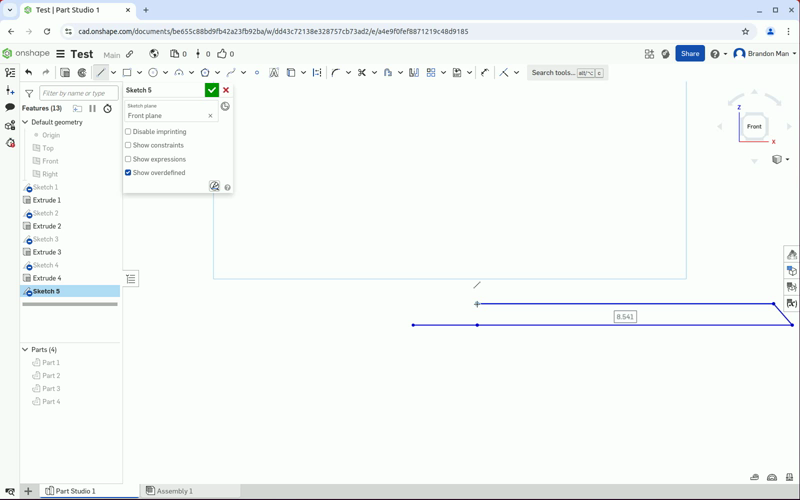
scroll(-6)
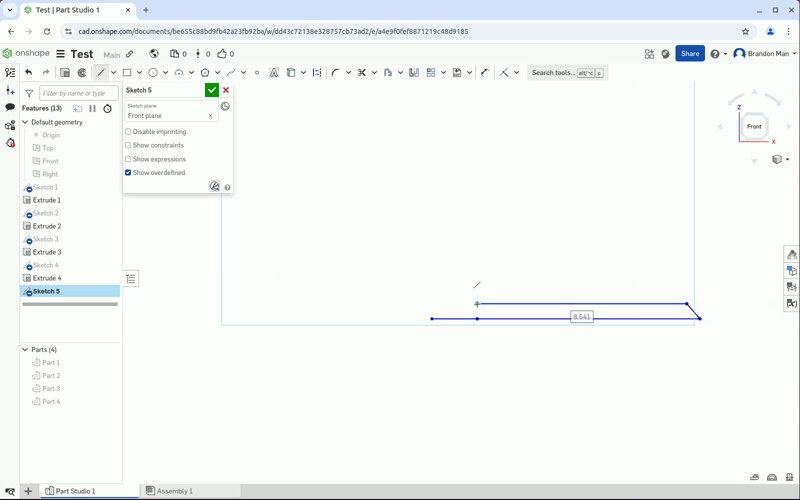
scroll(-6)
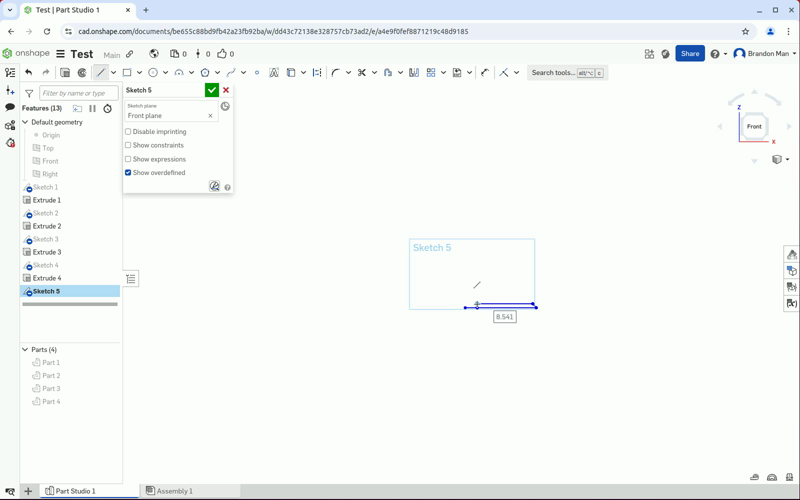
key_up(shift)
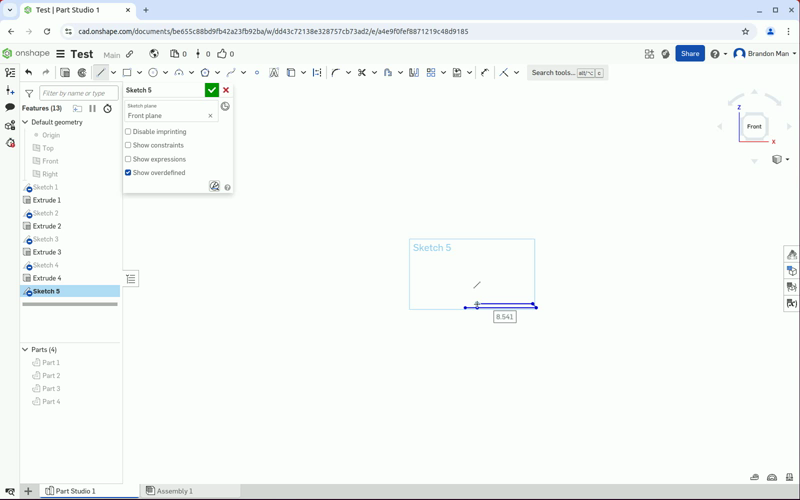
key_down(shift)
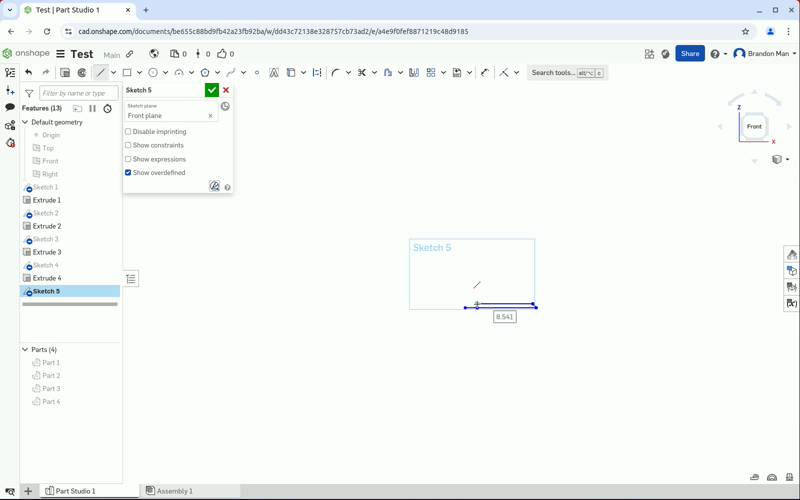
mouse_move(507, 303)
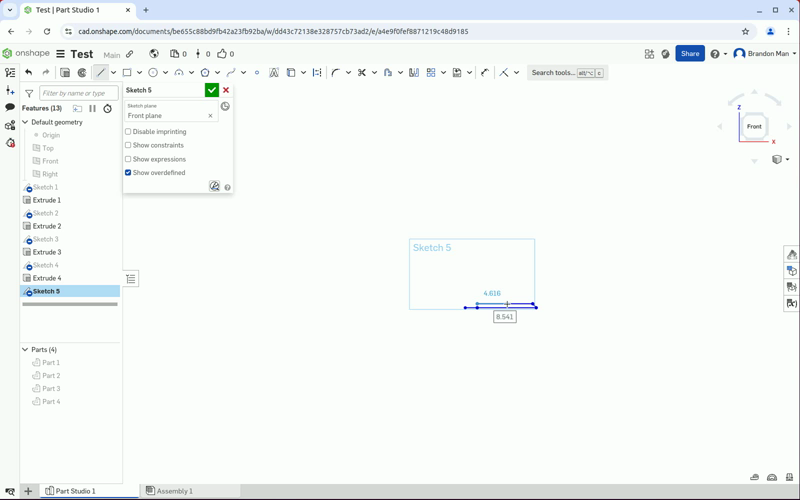
mouse_move(469, 303)
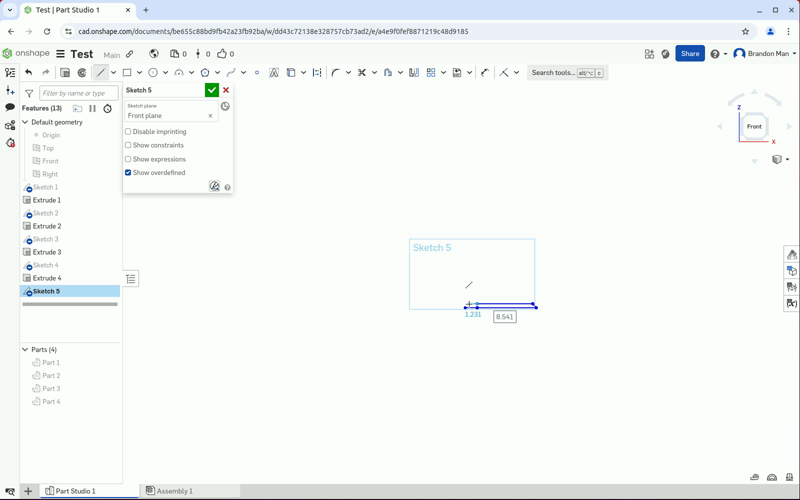
click(469, 303)
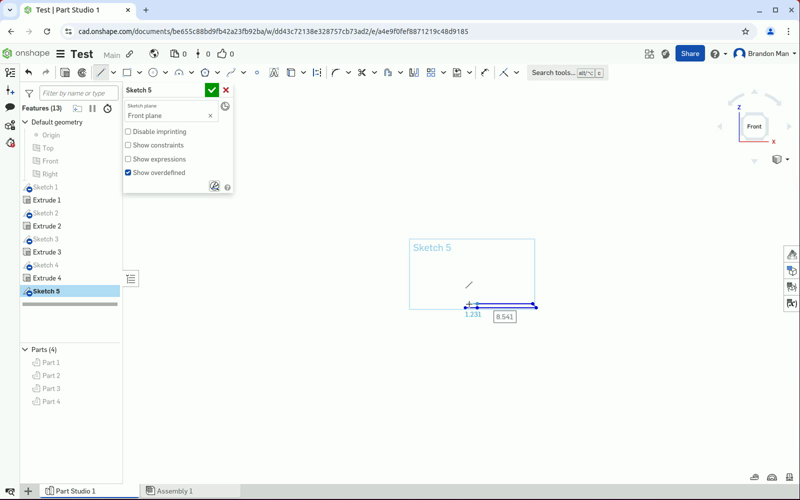
key_up(shift)
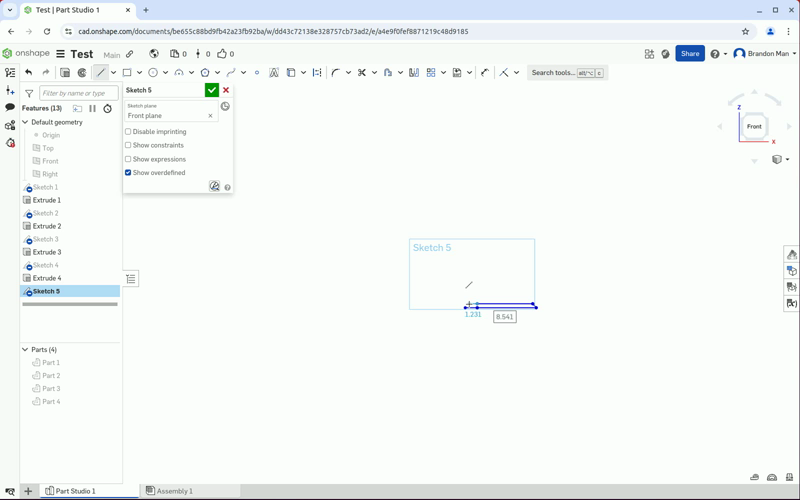
mouse_move(499, 303)
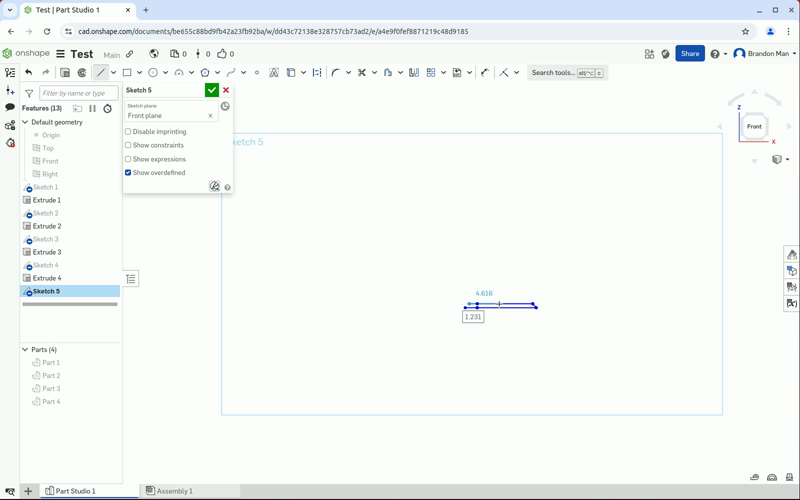
key_down(shift)
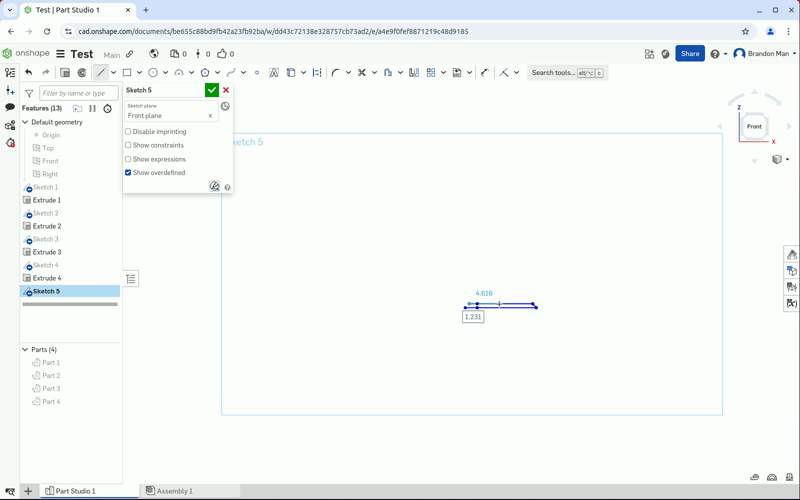
mouse_move(465, 307)
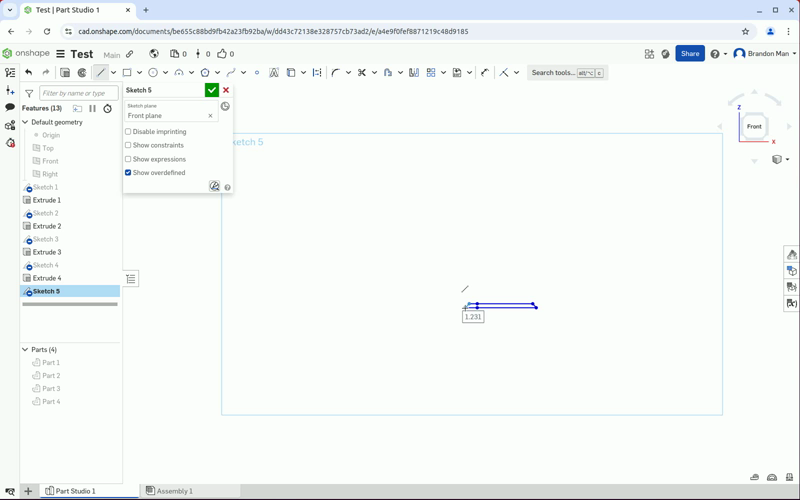
scroll(6)
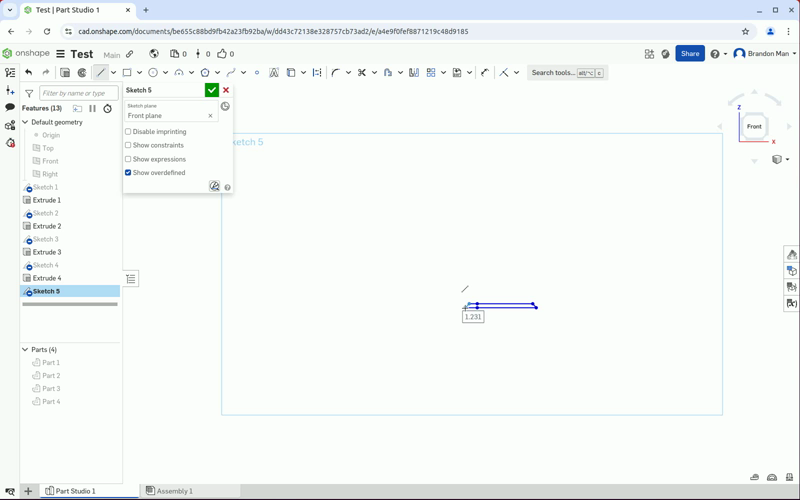
scroll(6)
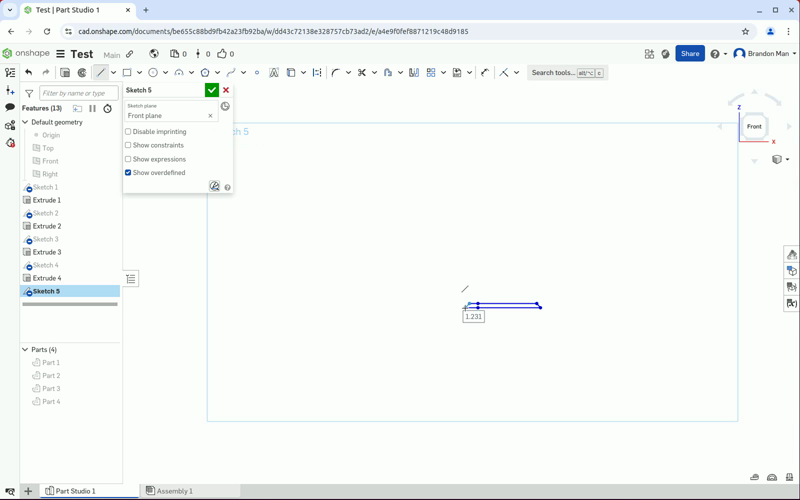
scroll(6)
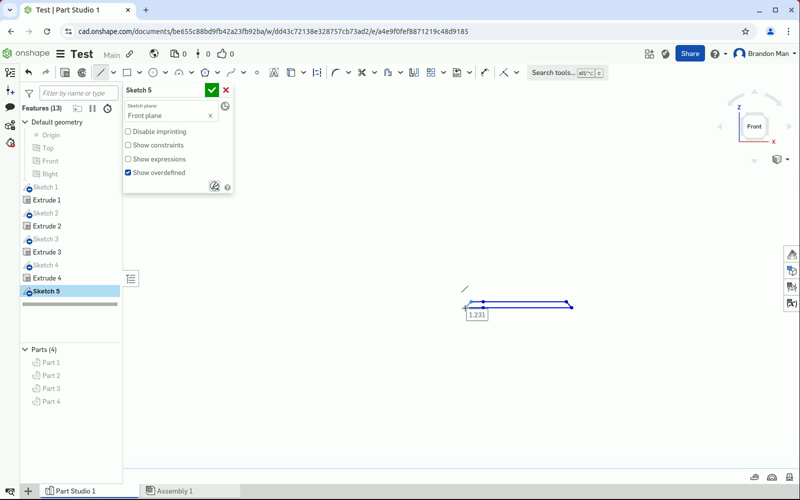
scroll(6)
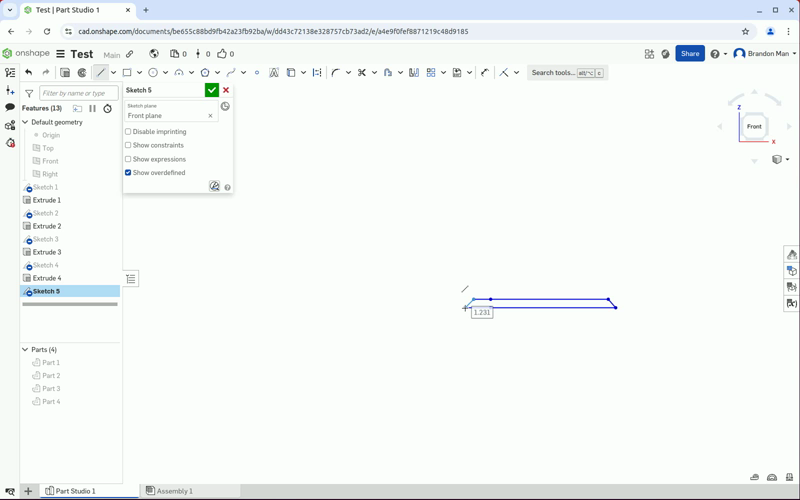
scroll(6)
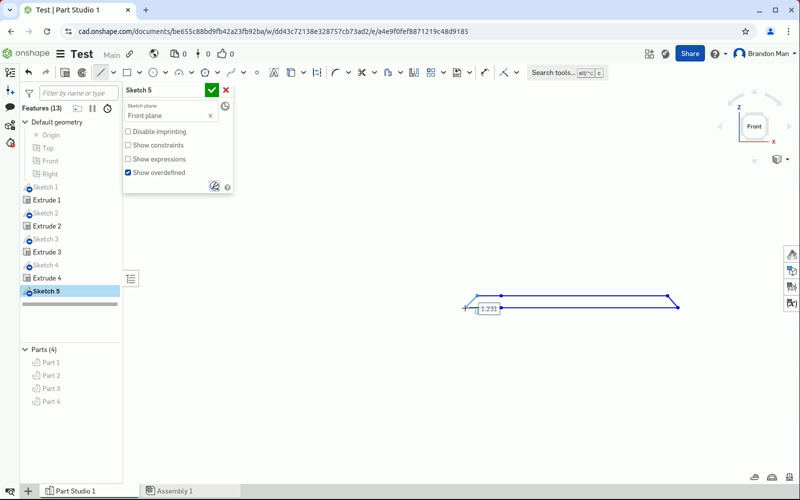
scroll(6)
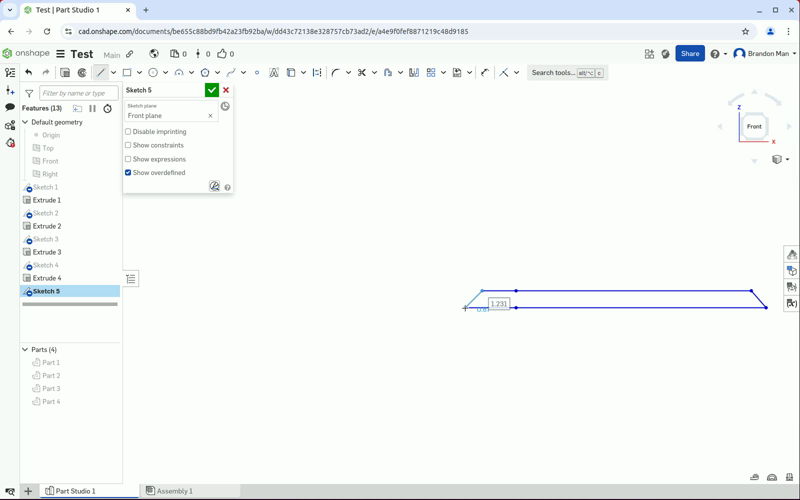
scroll(6)
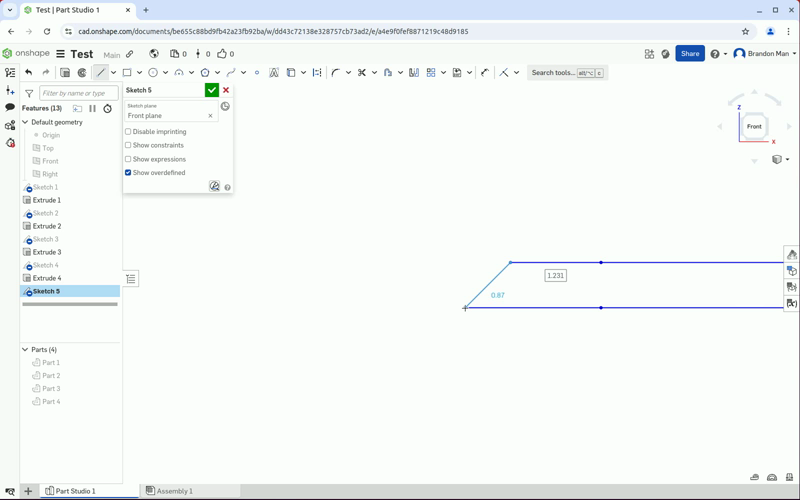
key_up(shift)
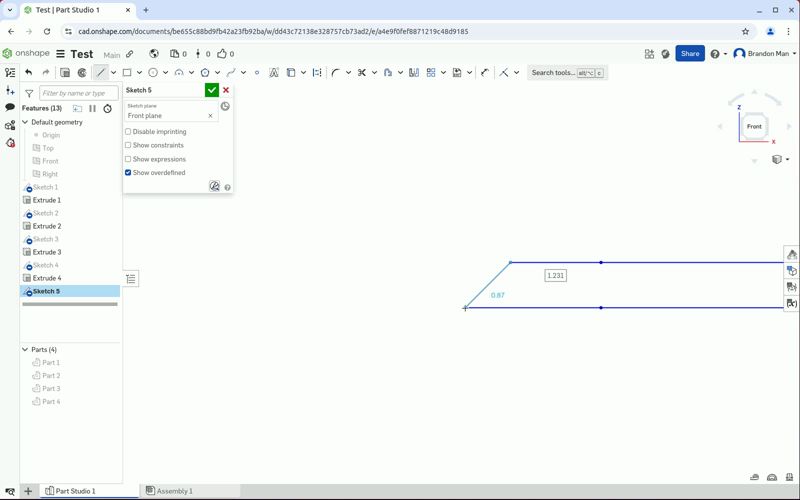
click(465, 307)
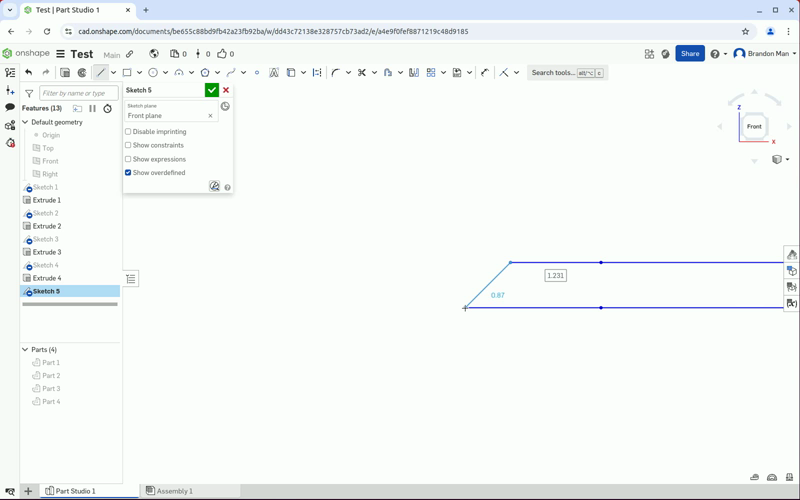
scroll(-6)
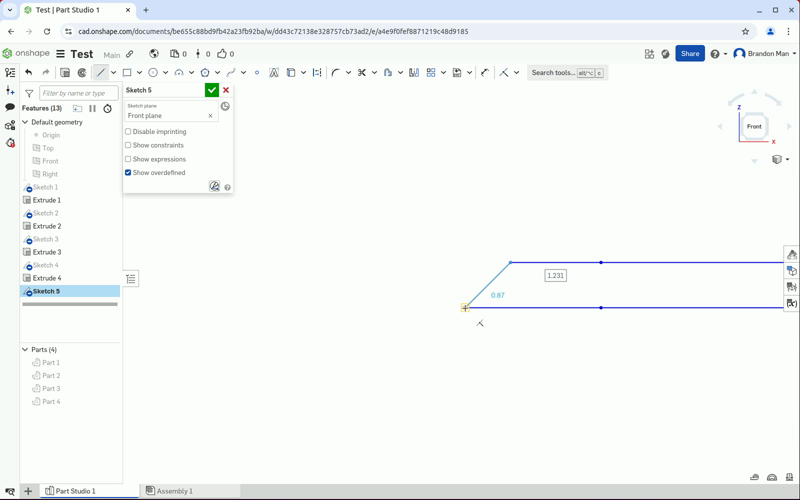
scroll(-6)
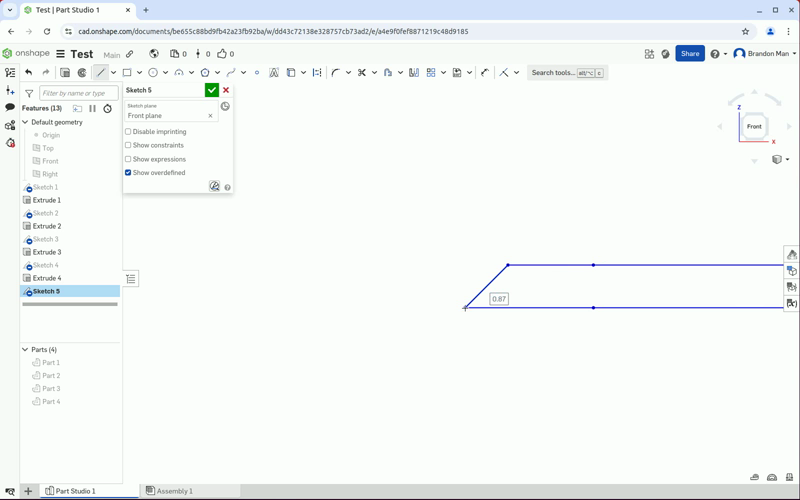
scroll(-6)
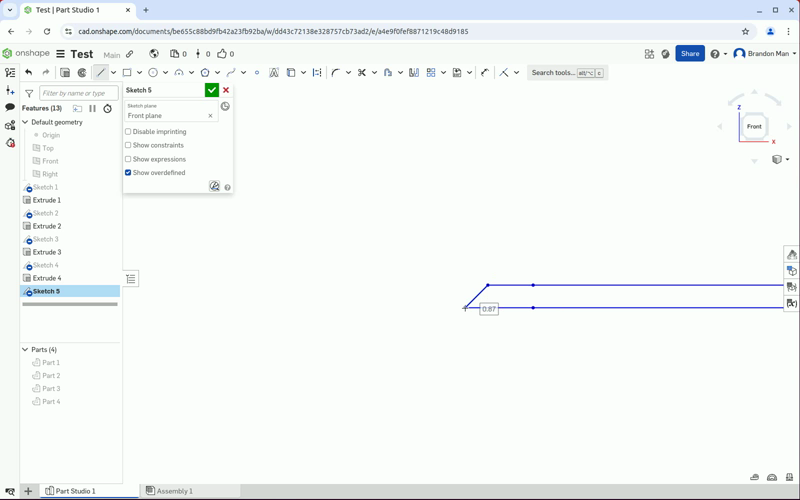
scroll(-6)
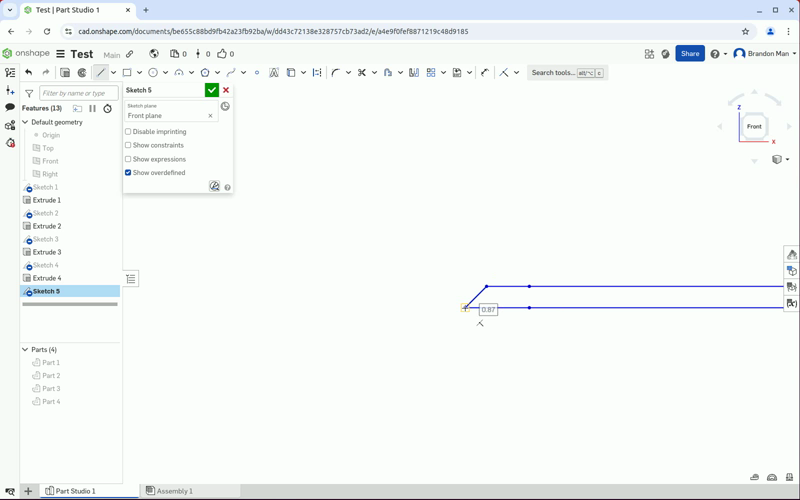
scroll(-6)
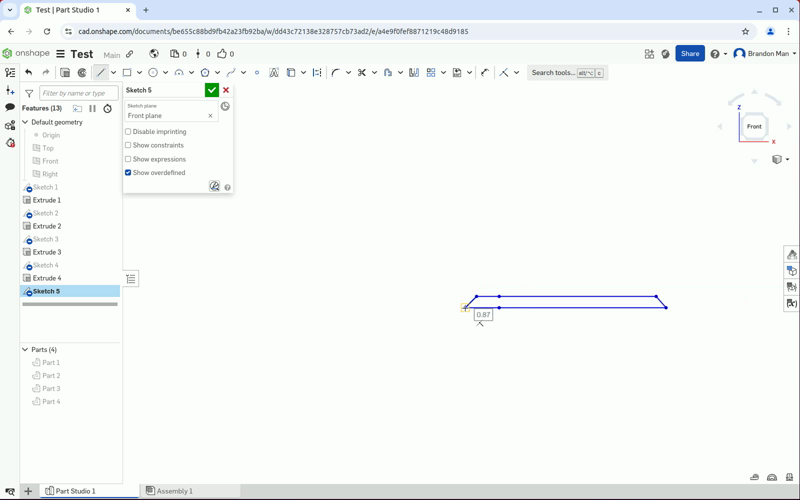
scroll(-6)
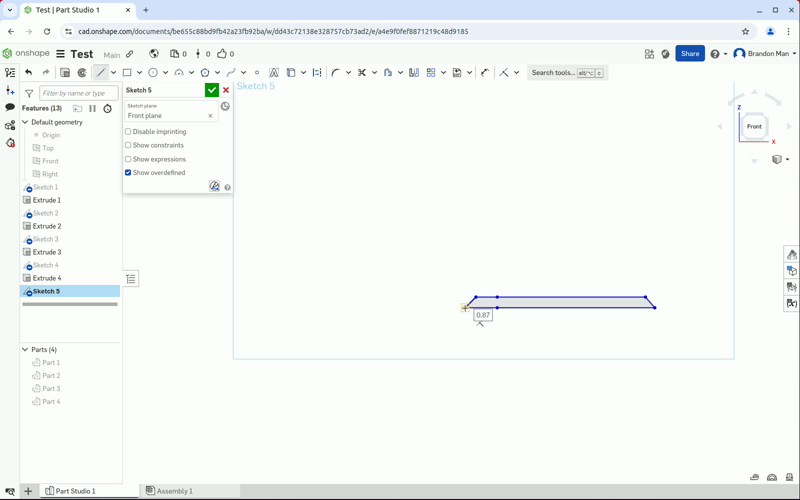
scroll(-6)
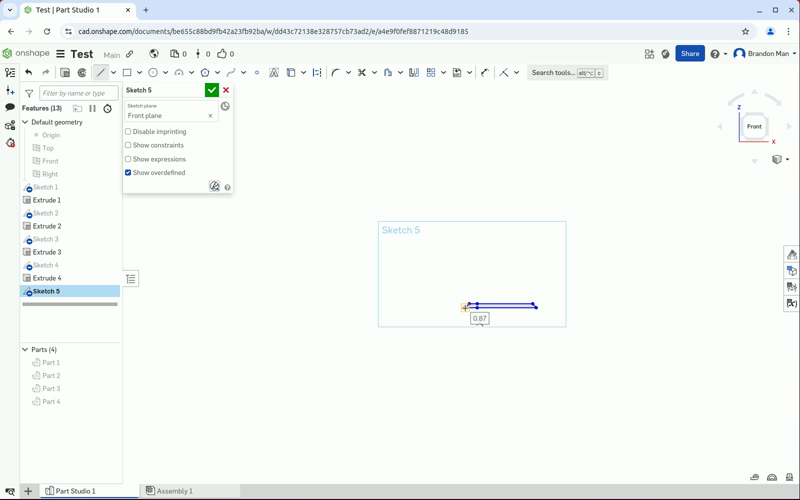
key(esc)
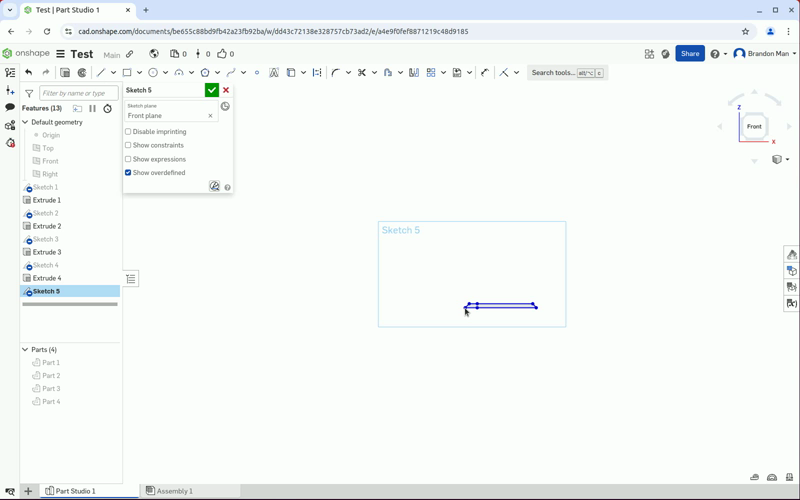
mouse_move(478, 305)
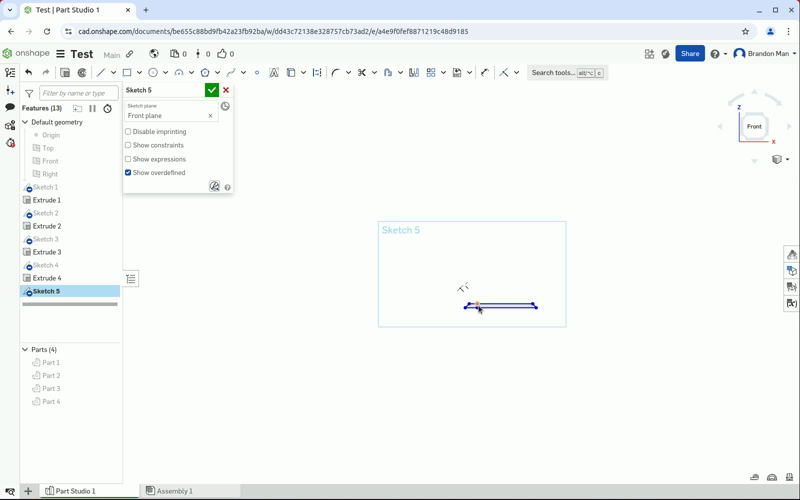
scroll(6)
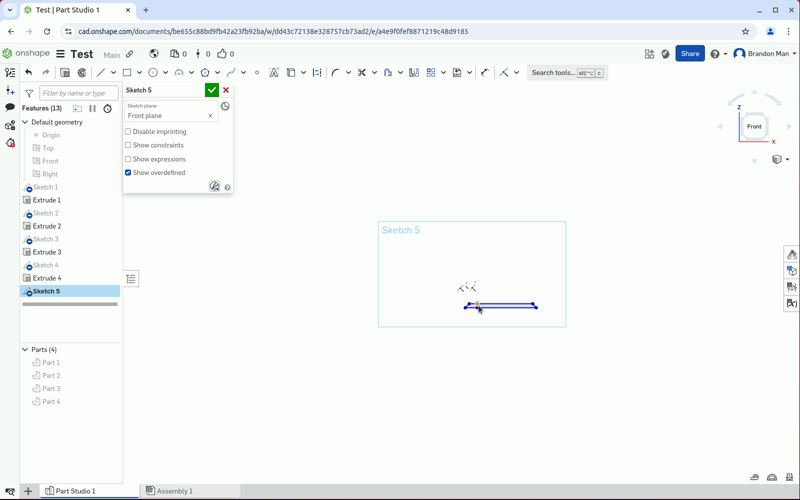
scroll(6)
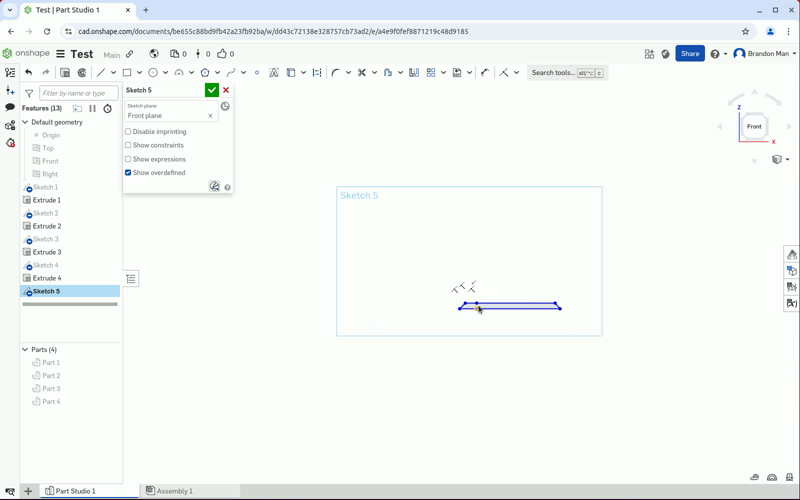
scroll(6)
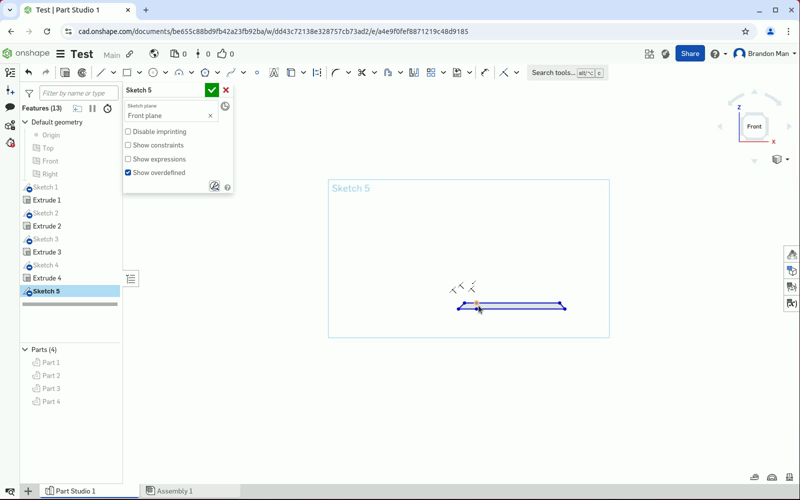
scroll(6)
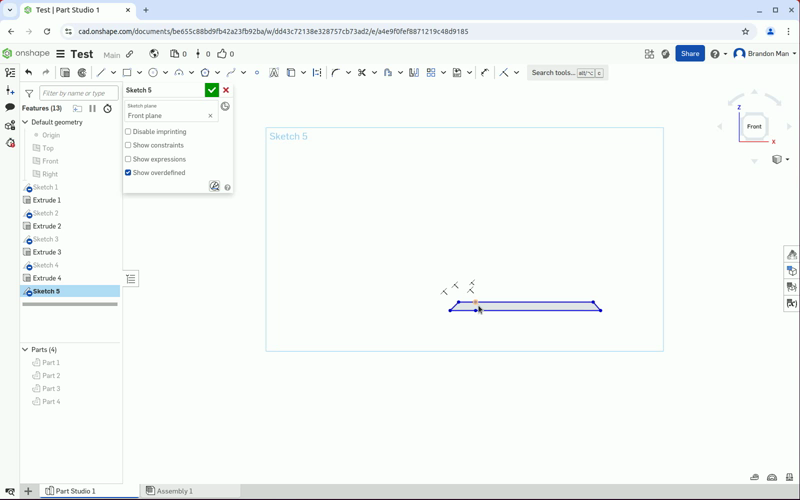
scroll(6)
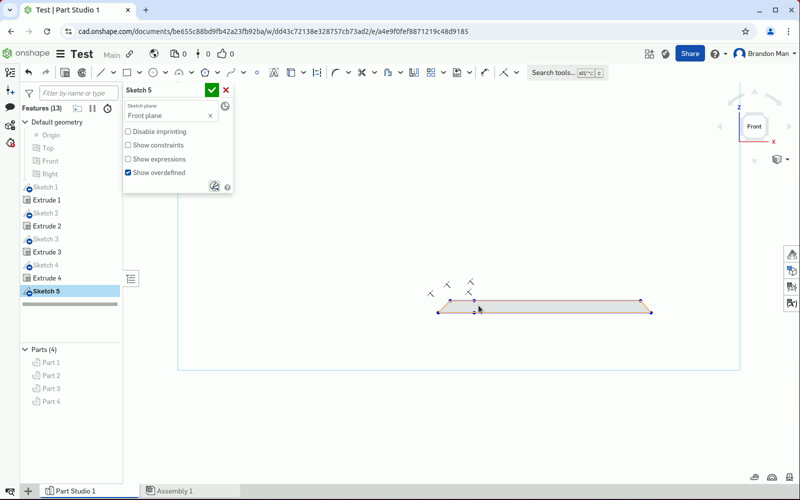
scroll(6)
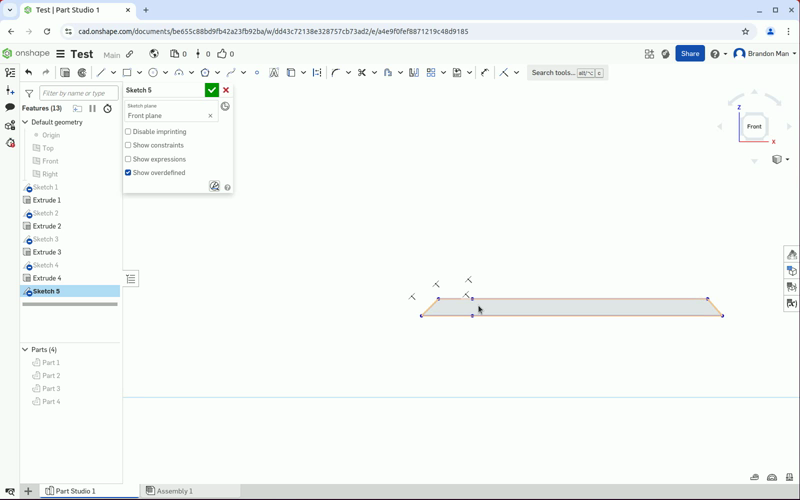
scroll(6)
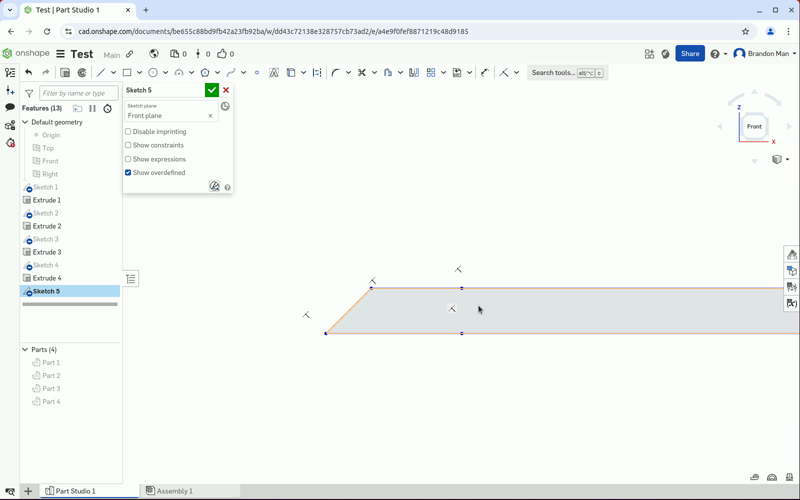
click(478, 305)
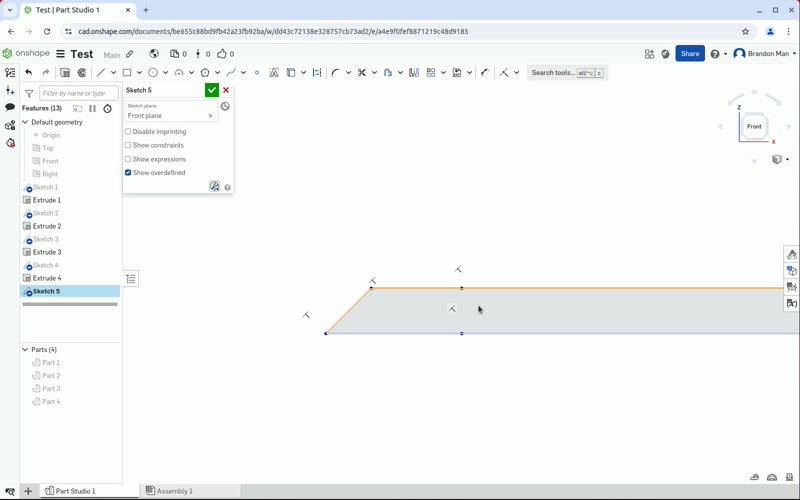
scroll(-6)
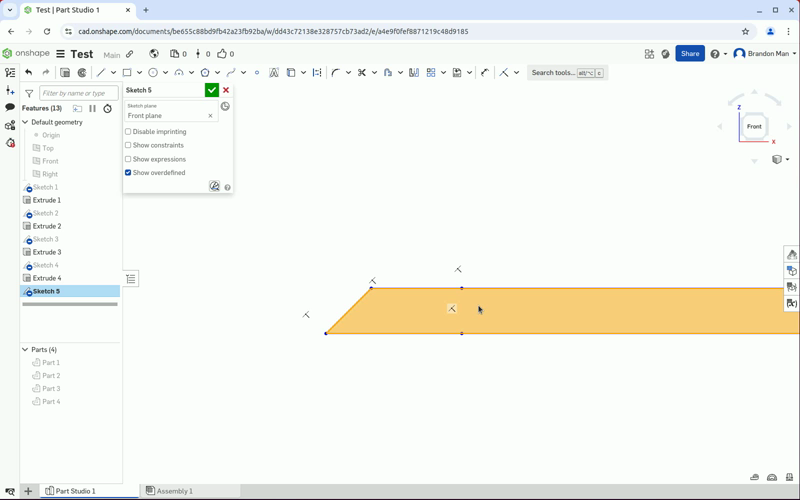
scroll(-6)
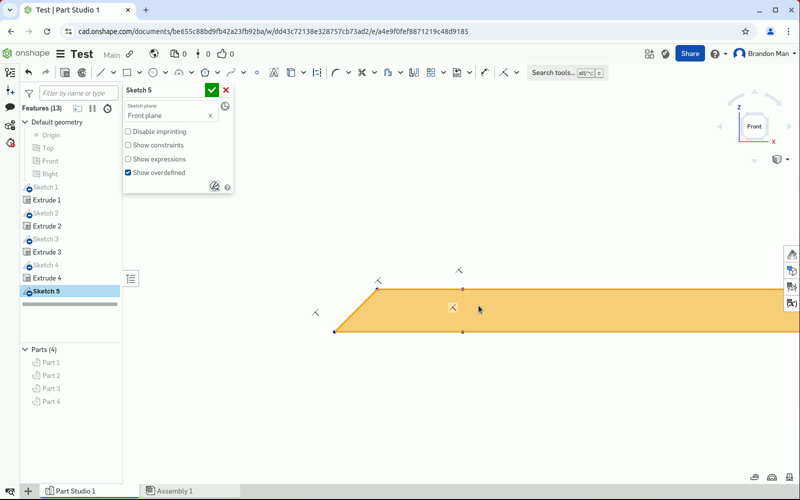
scroll(-6)
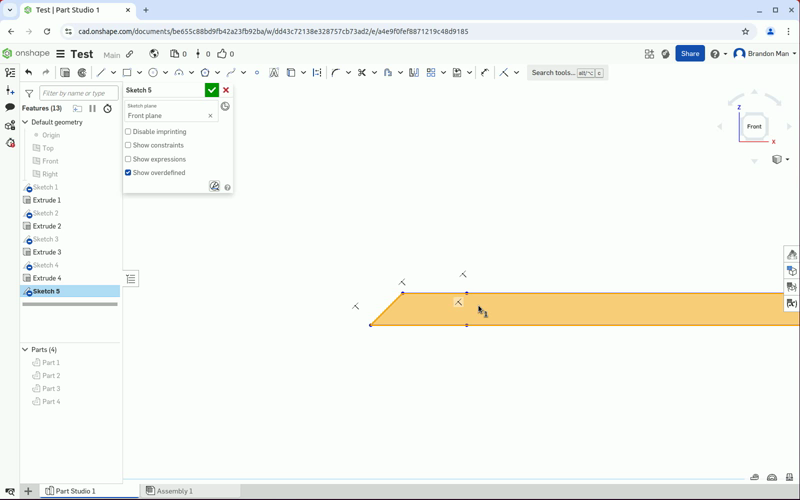
scroll(-6)
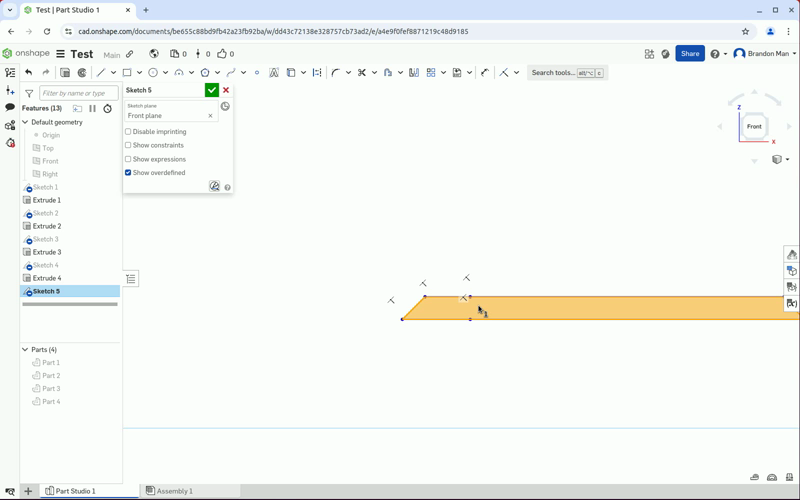
scroll(-6)
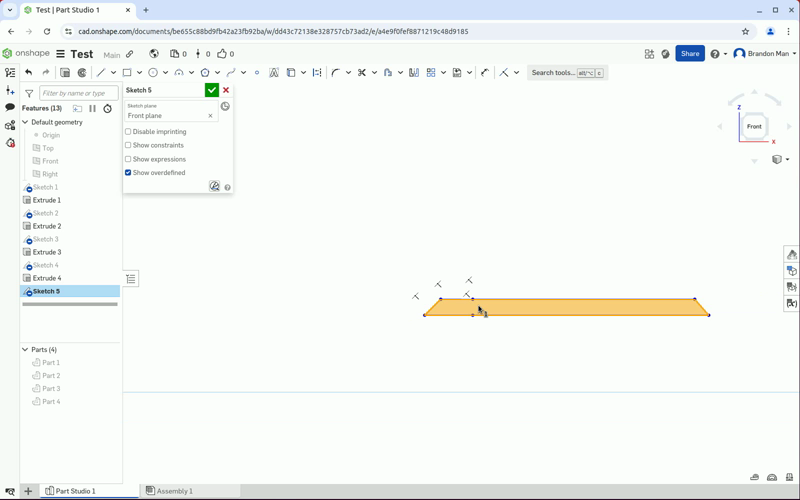
scroll(-6)
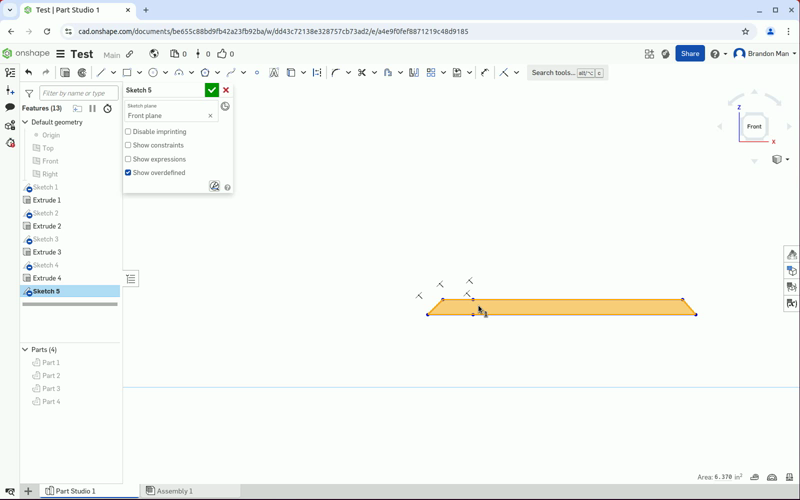
scroll(-6)
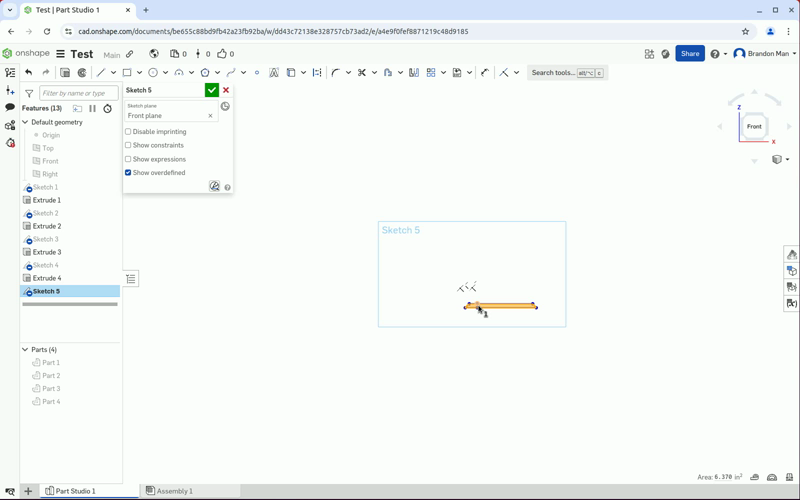
mouse_move(73, 352)
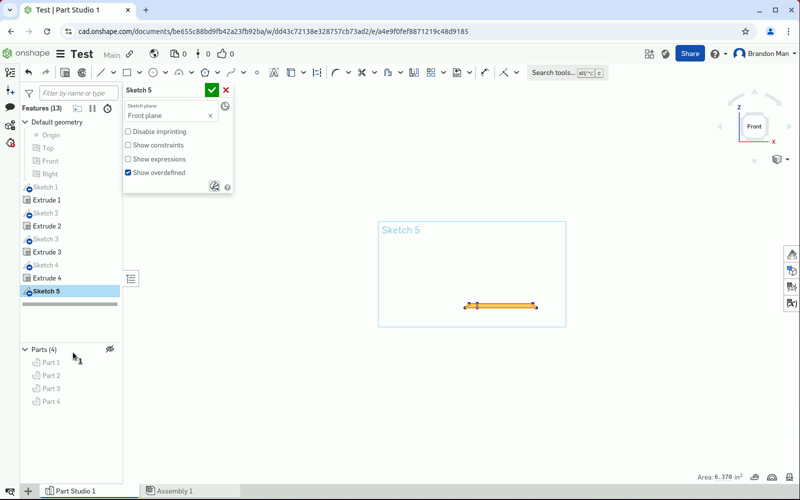
key(shift+y)
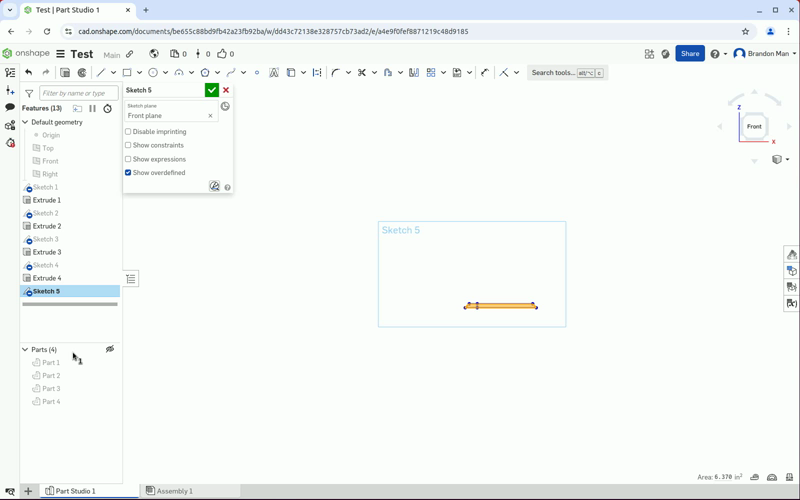
key(shift+e)
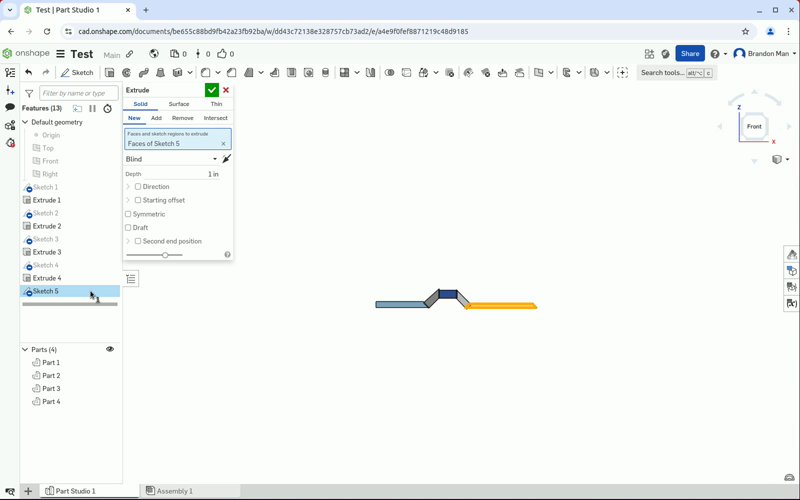
mouse_move(143, 106)
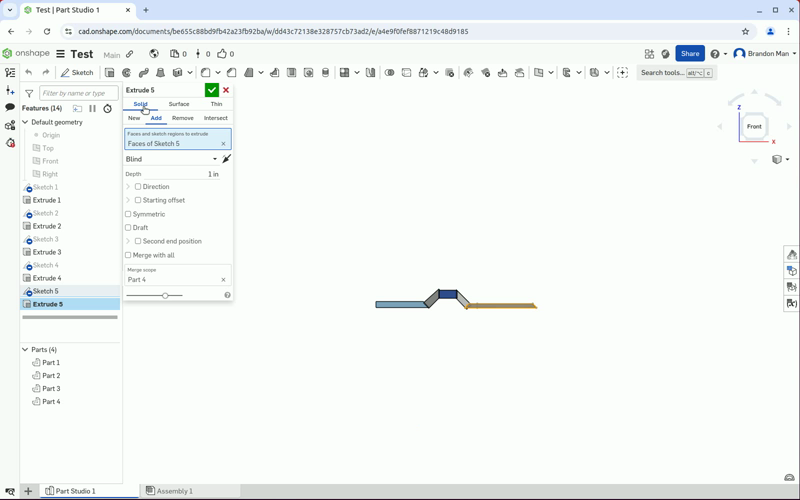
click(143, 106)
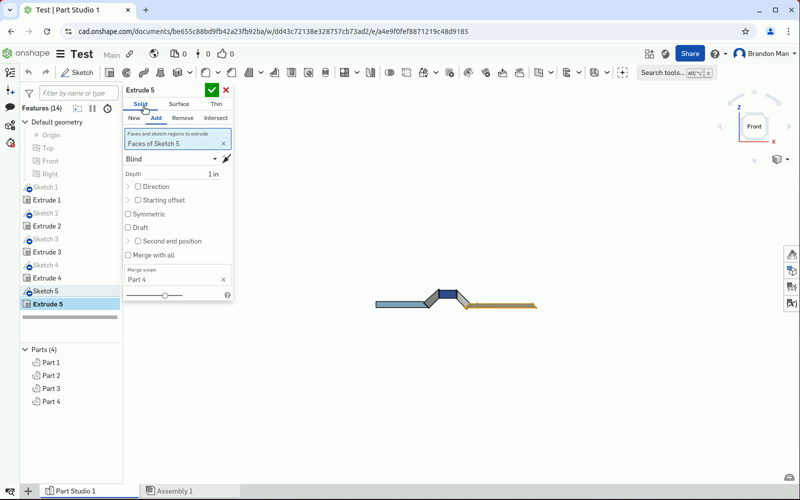
mouse_move(137, 120)
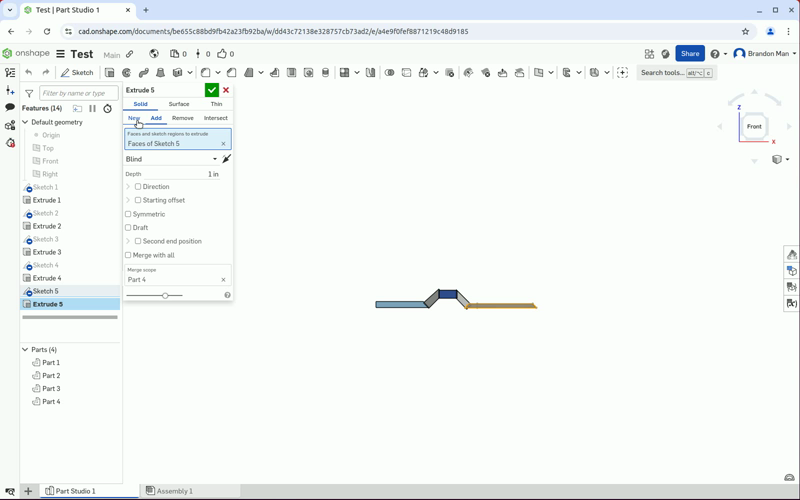
click(137, 120)
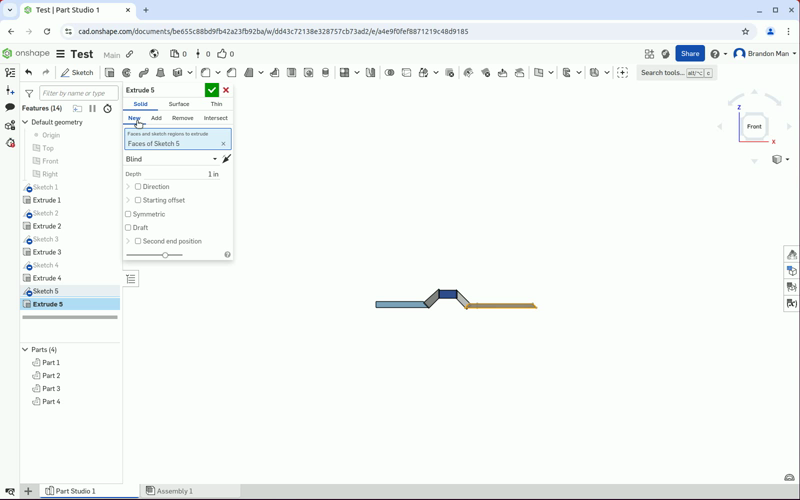
key(tab, 4)
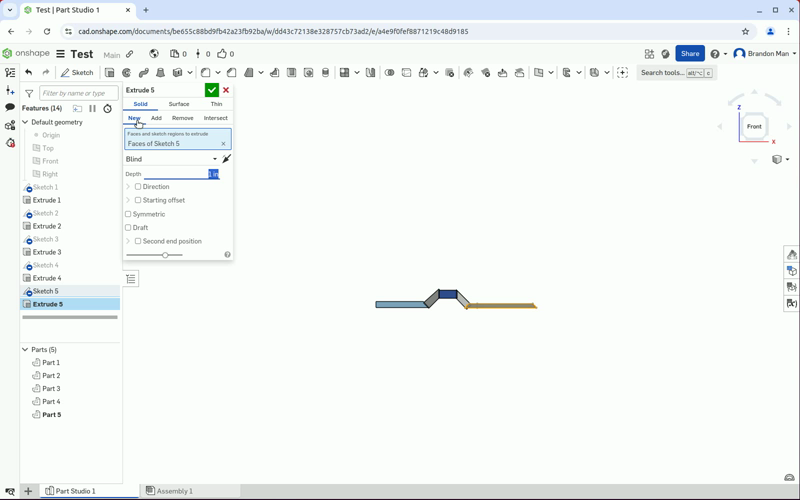
text(0.962)
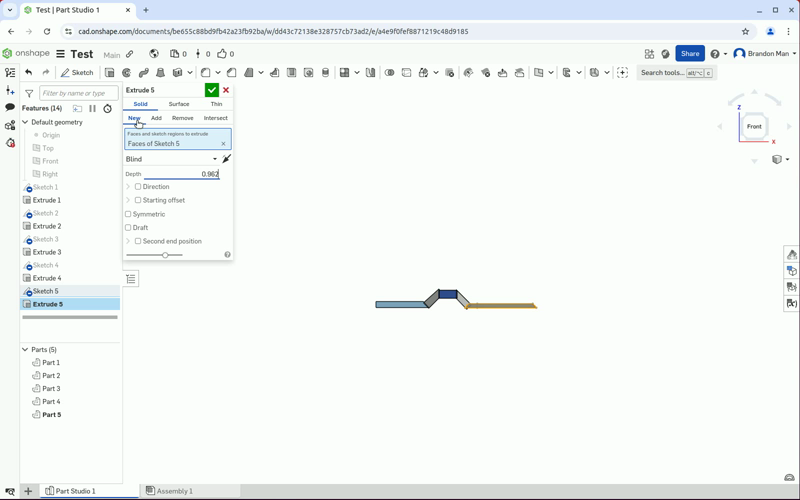
key(tab, 3)
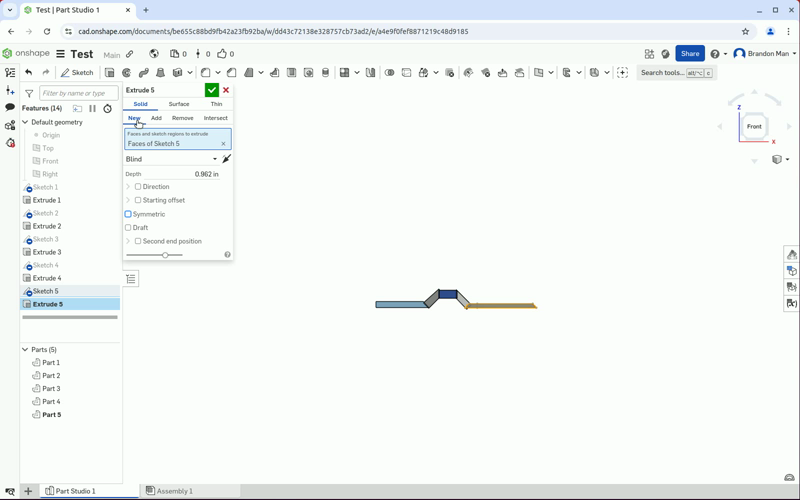
key(space)
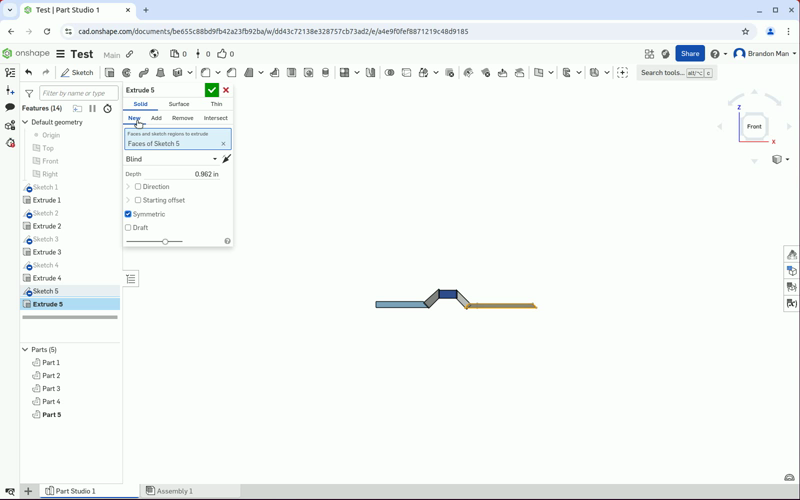
key(enter)
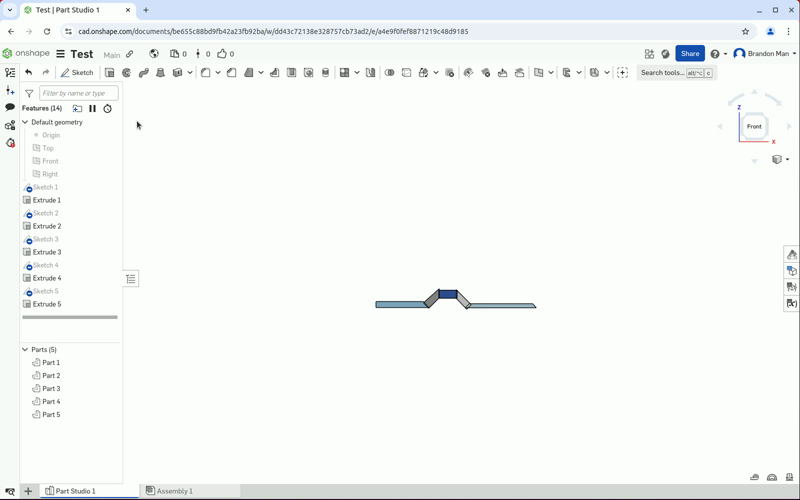
key(shift+h)
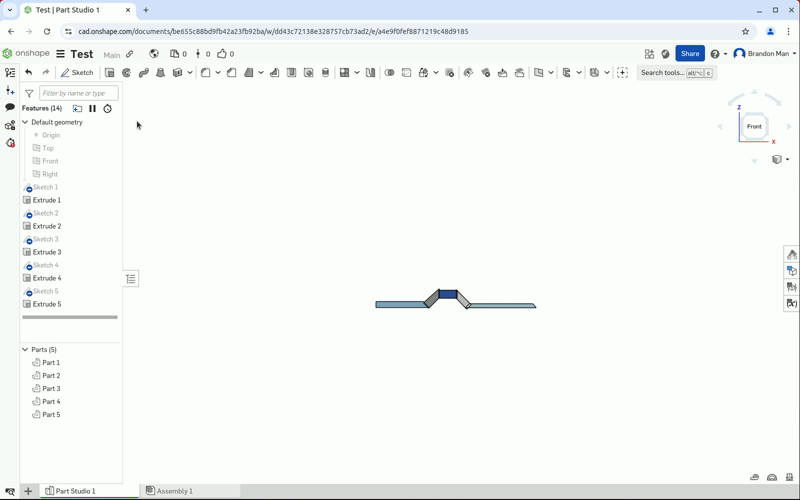
key(shift+h)
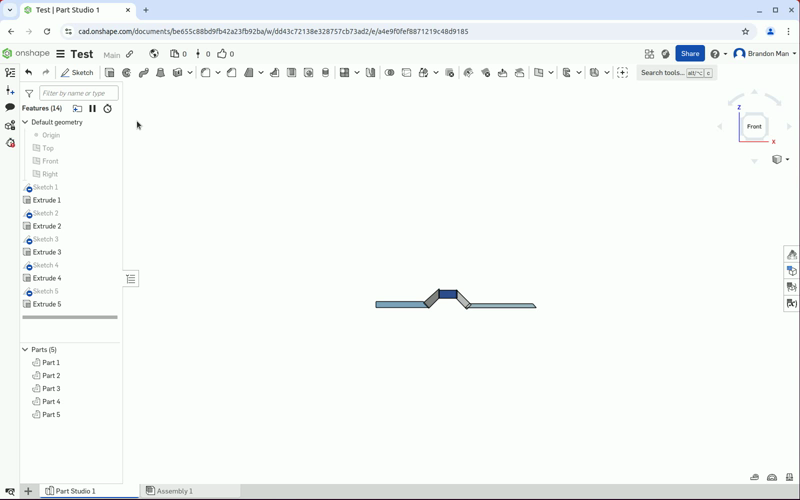
mouse_move(73, 189)
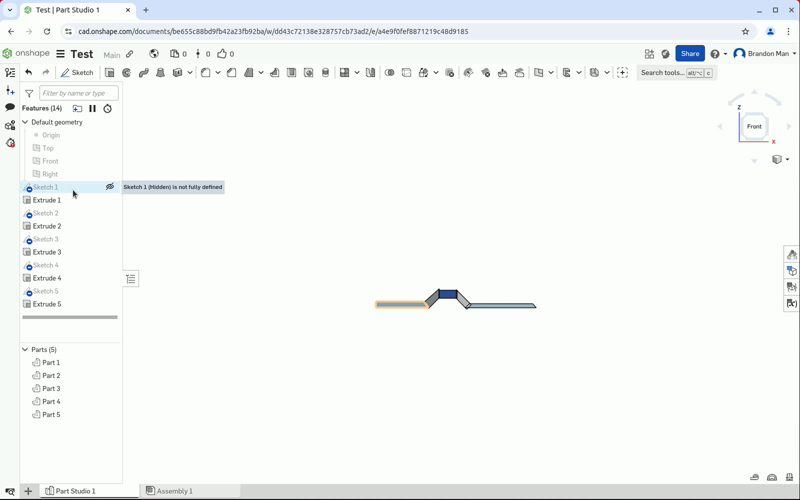
click(73, 189)
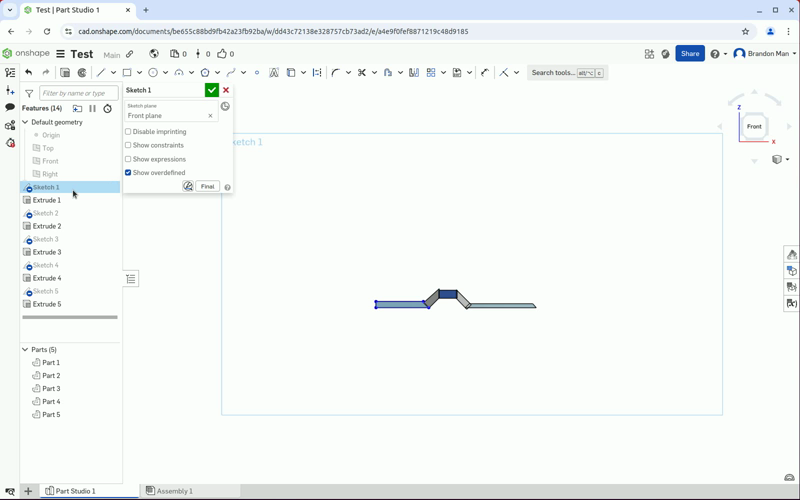
mouse_move(229, 92)
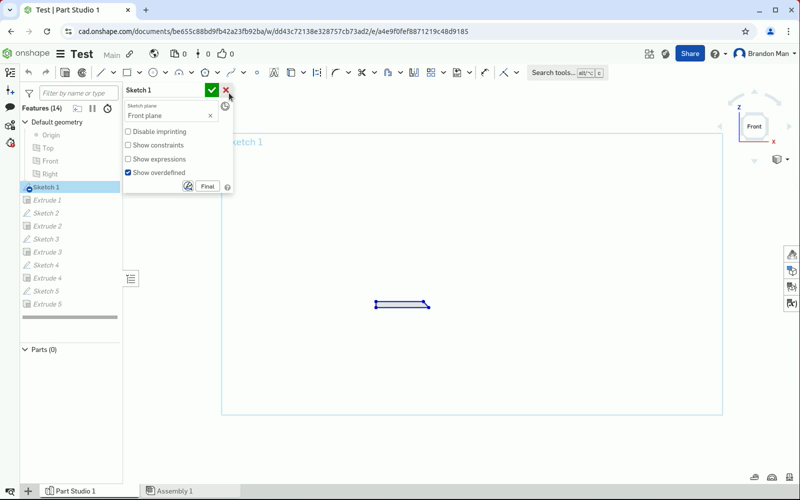
click(229, 92)
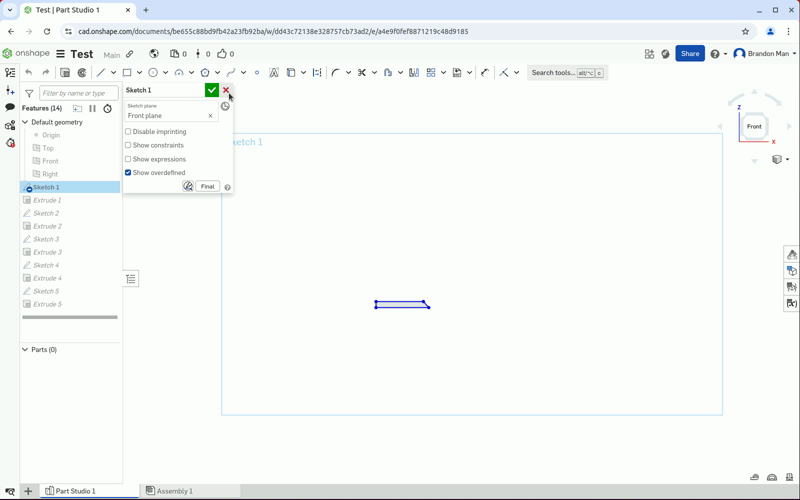
key(shift+s)
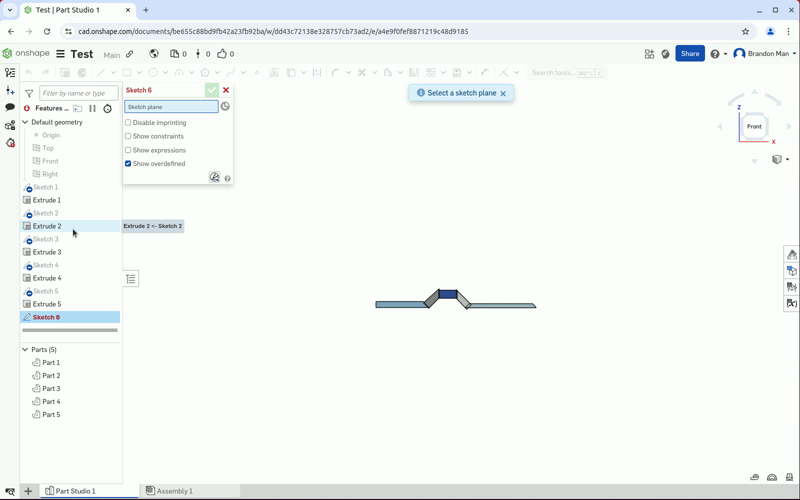
scroll(3)
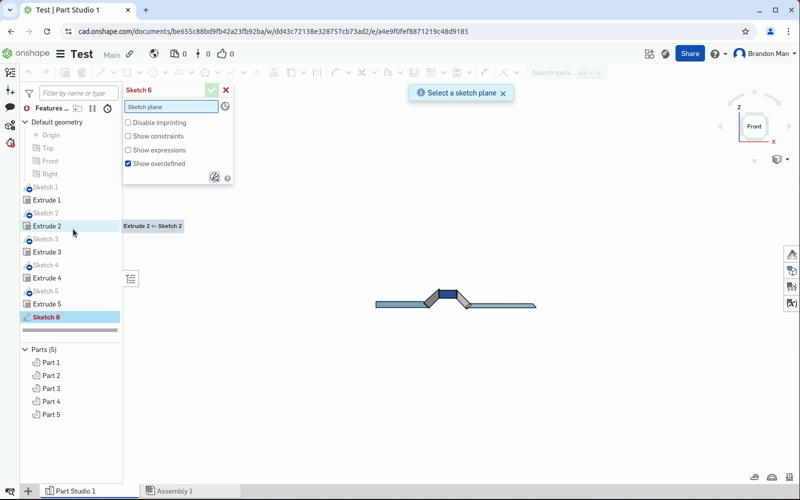
mouse_move(73, 163)
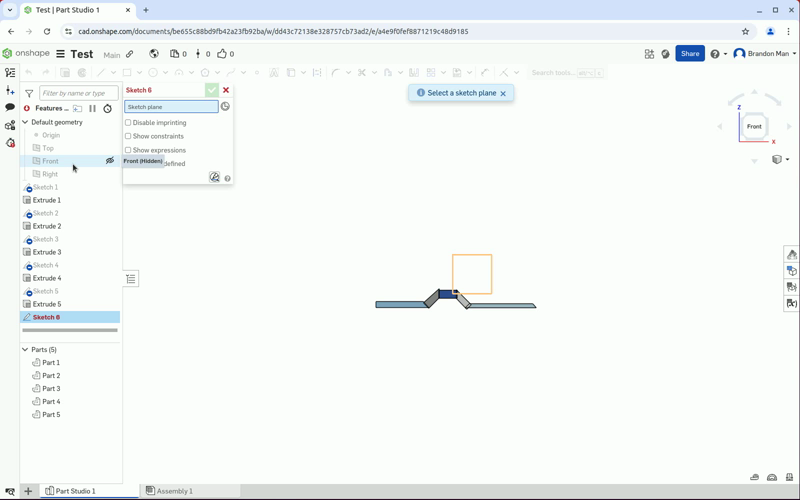
click(73, 163)
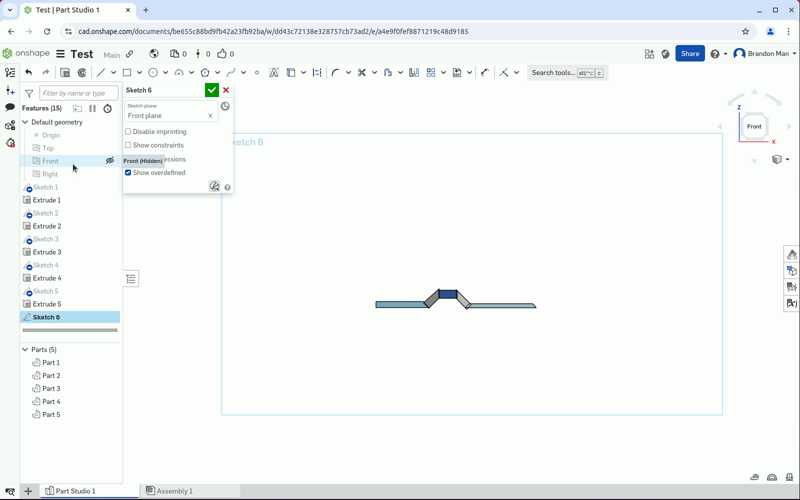
mouse_move(73, 352)
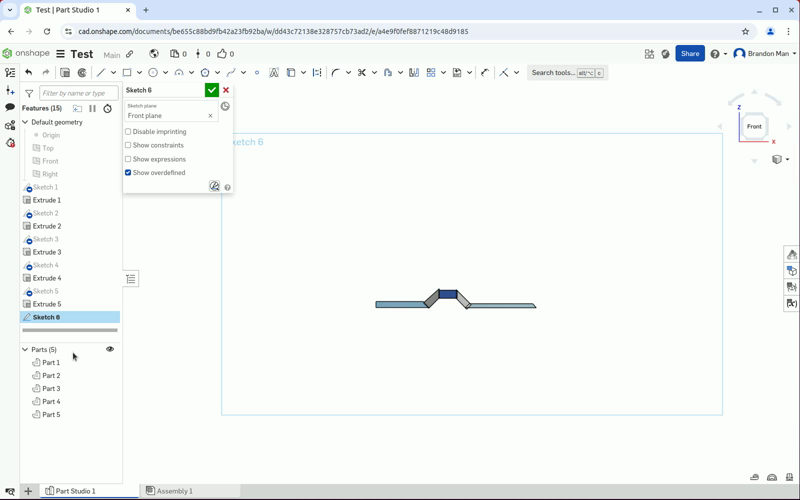
key(y)
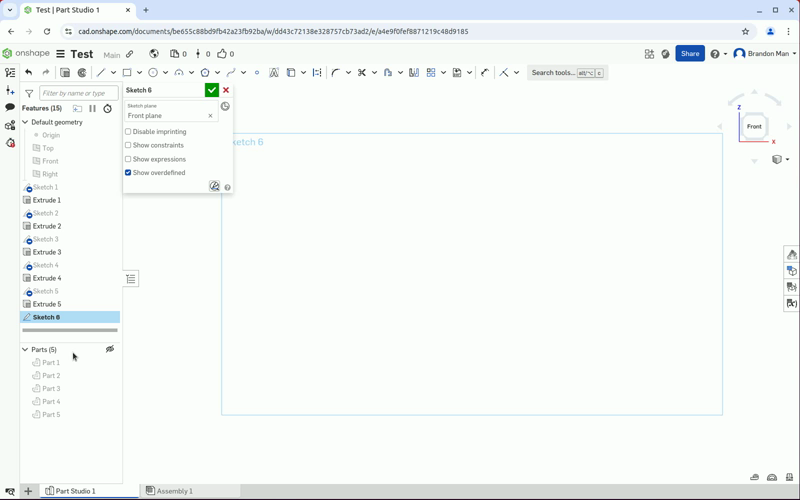
key(l)
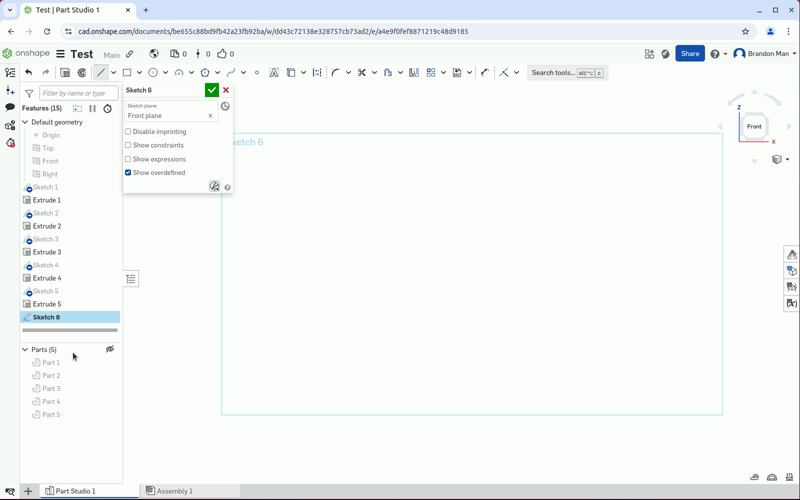
key_down(shift)
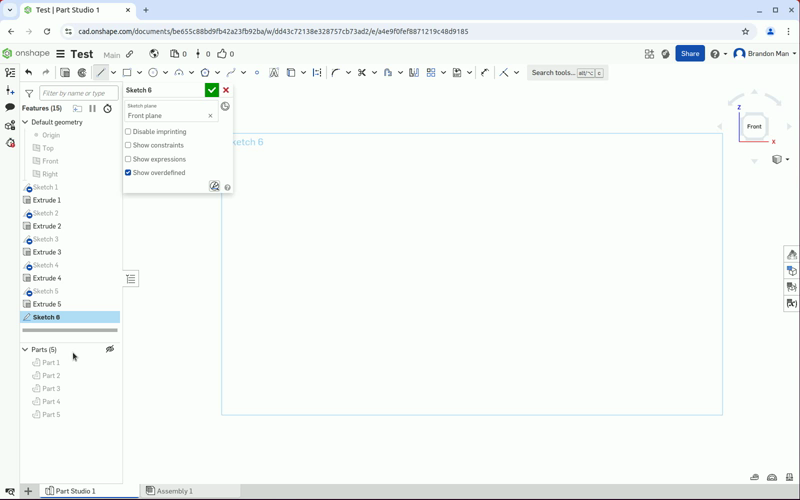
mouse_move(532, 304)
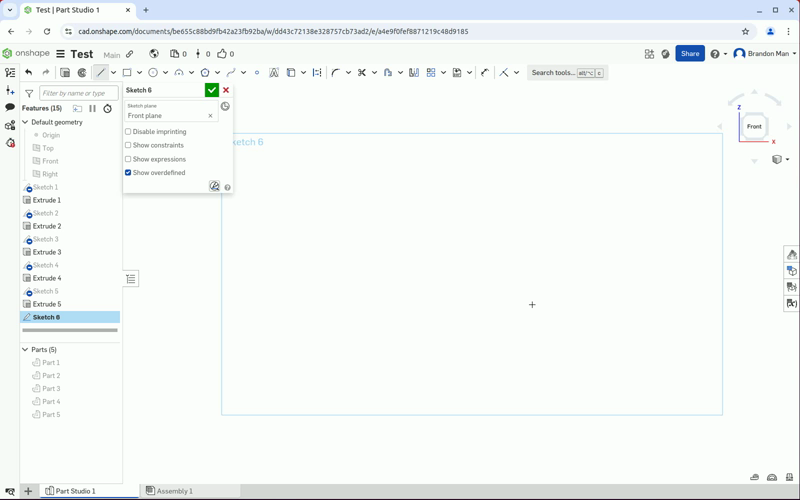
click(532, 304)
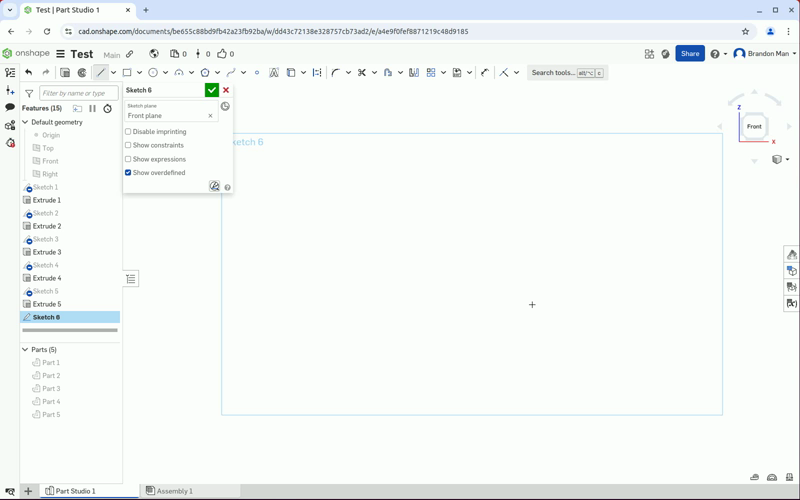
key_up(shift)
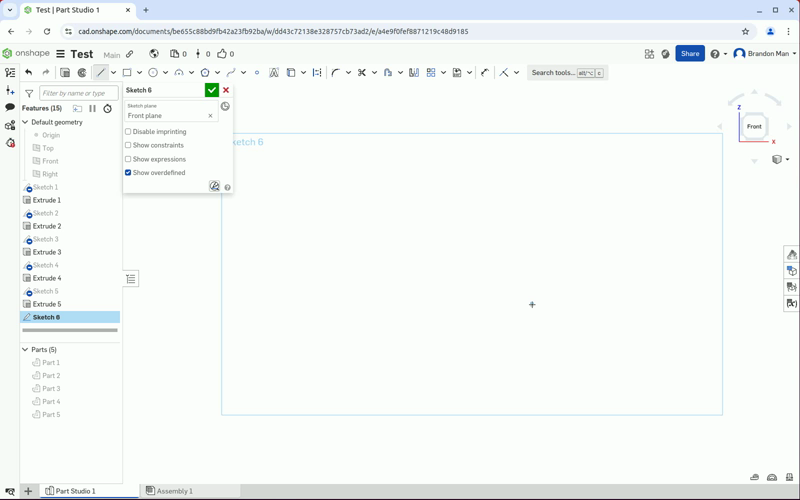
key_down(shift)
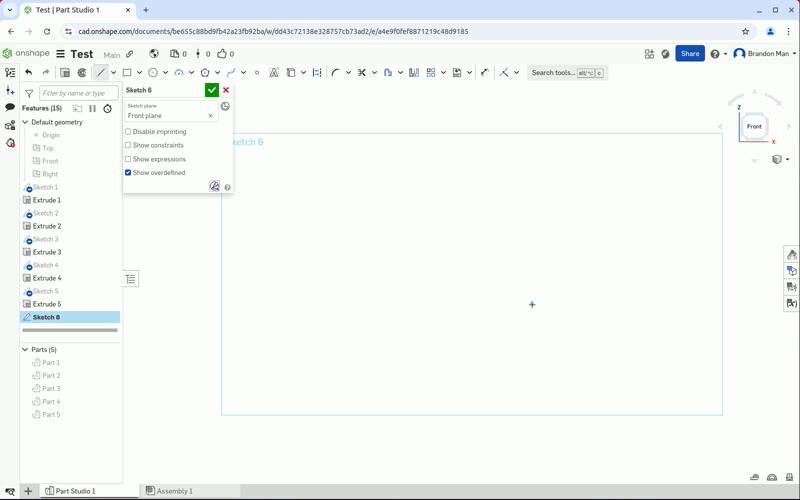
mouse_move(562, 304)
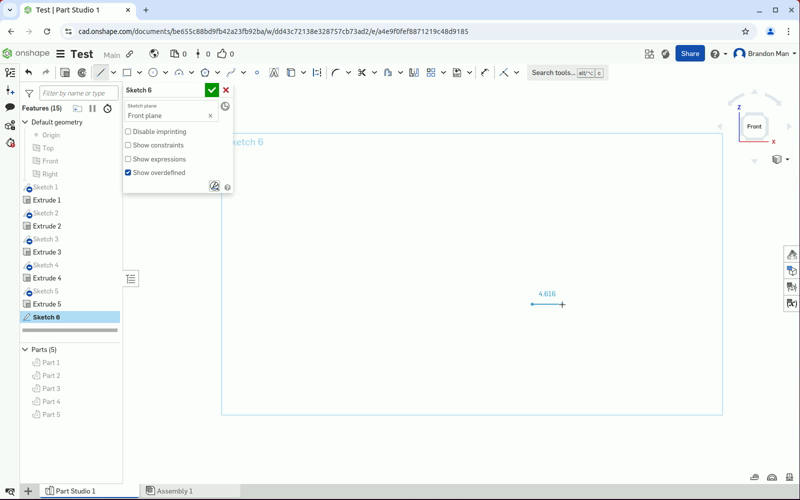
mouse_move(536, 308)
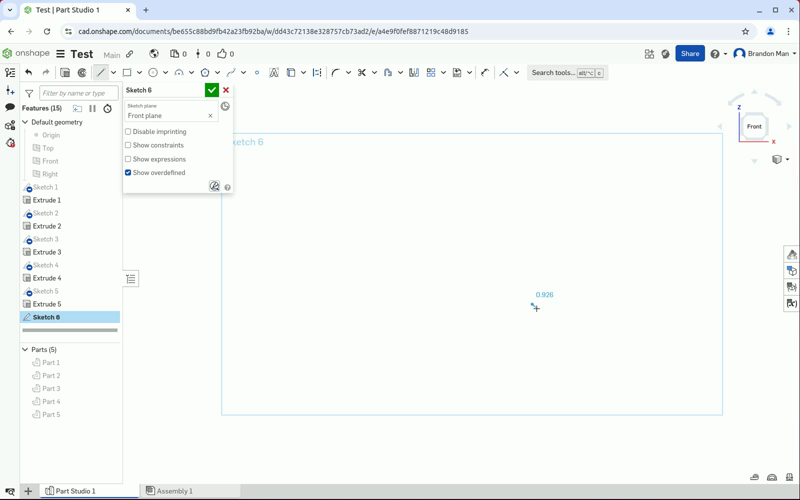
scroll(6)
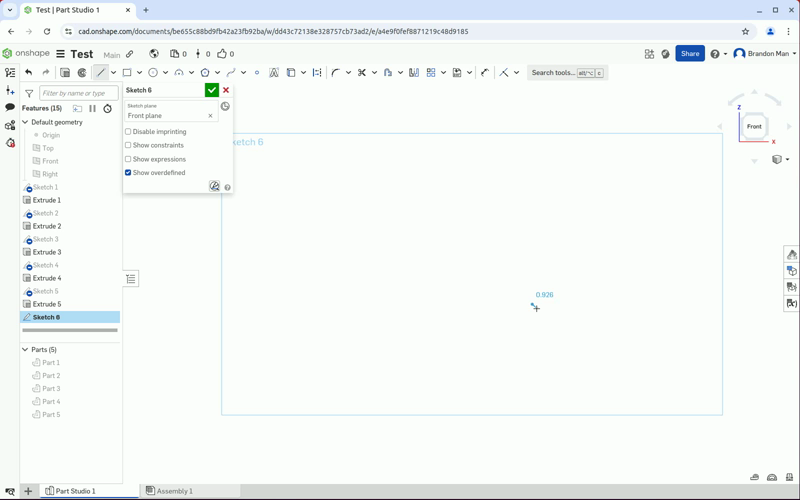
scroll(6)
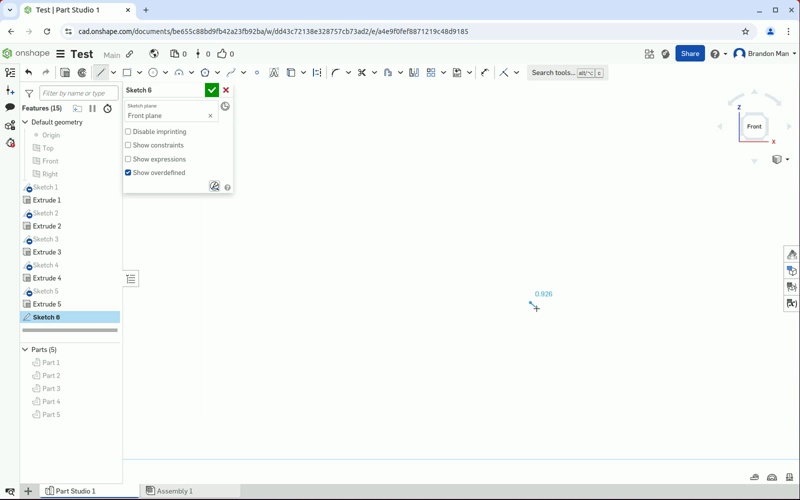
scroll(6)
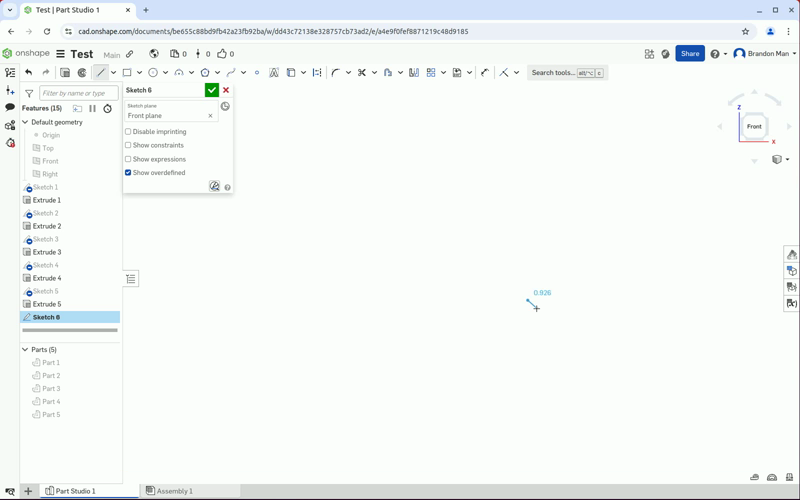
scroll(6)
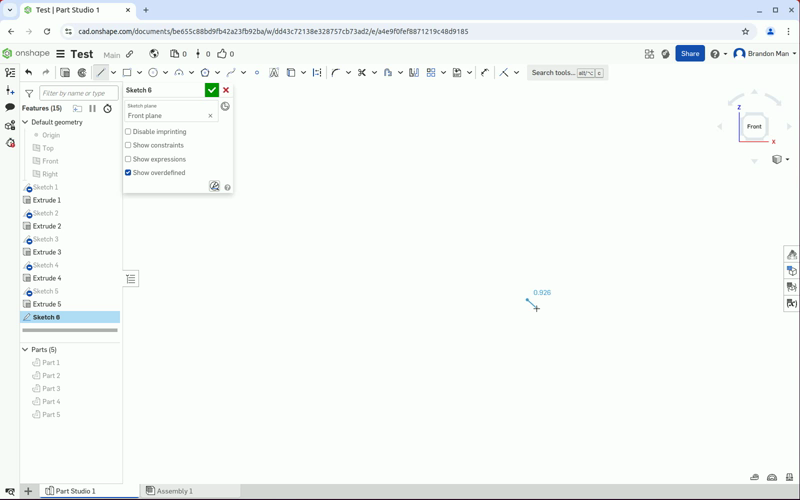
scroll(6)
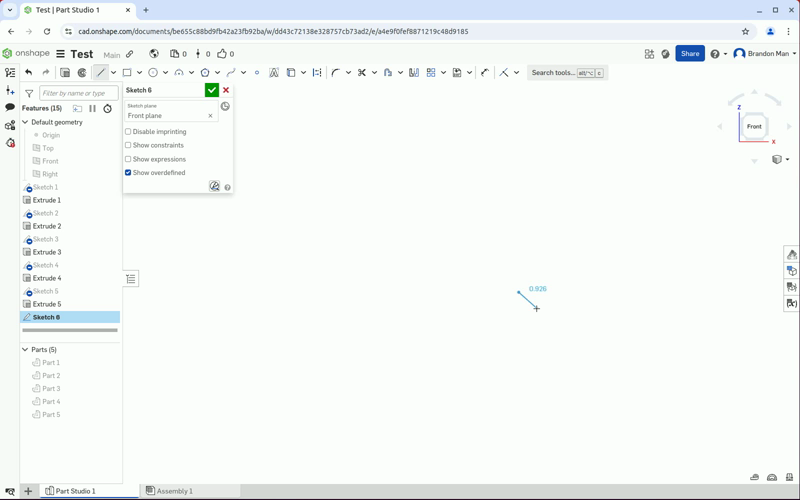
scroll(6)
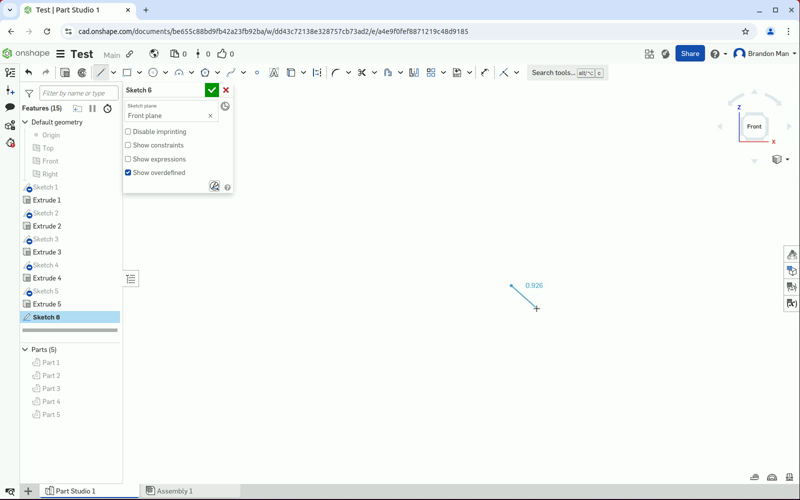
scroll(6)
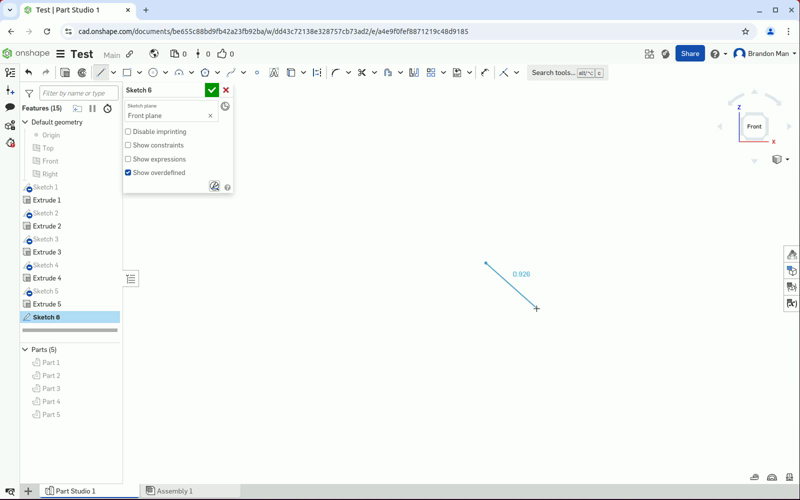
click(536, 308)
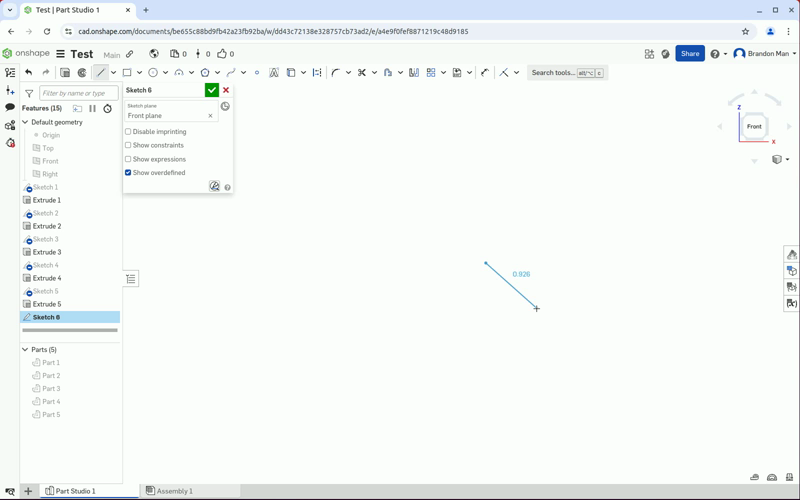
scroll(-6)
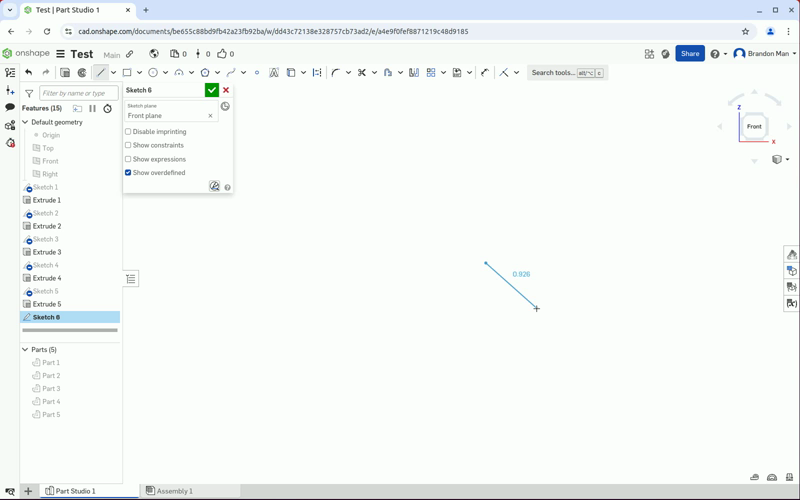
scroll(-6)
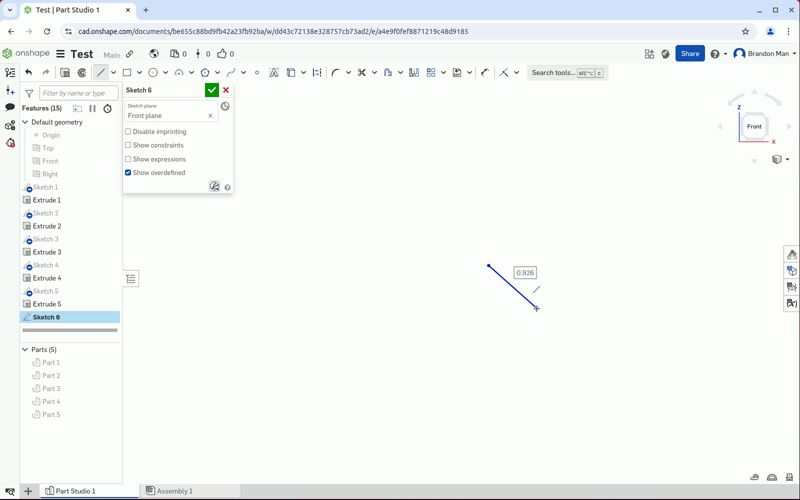
scroll(-6)
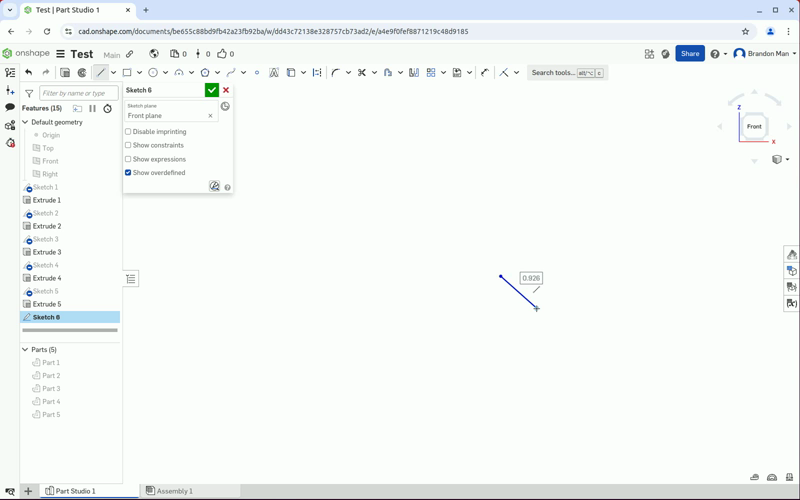
scroll(-6)
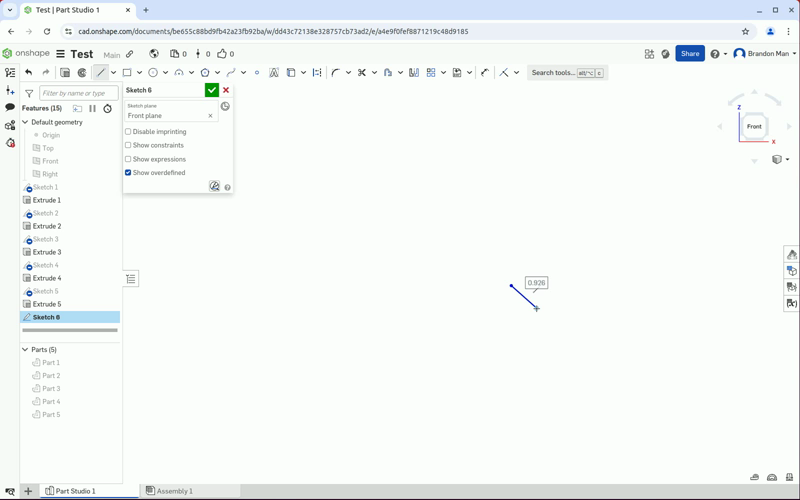
scroll(-6)
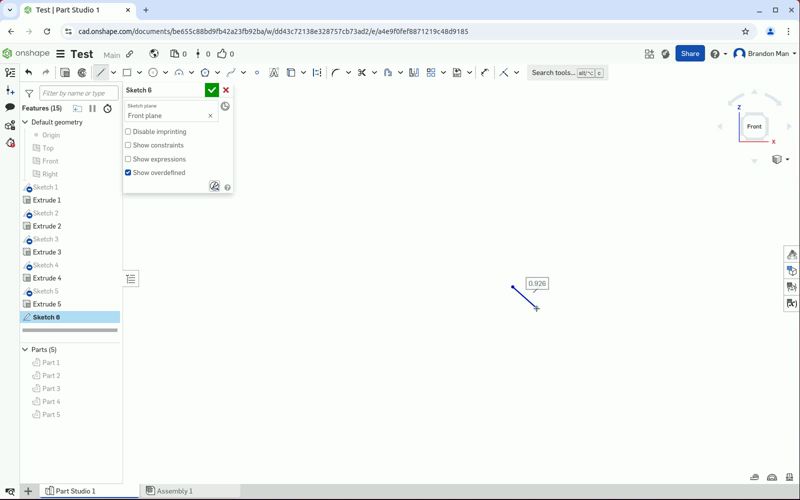
scroll(-6)
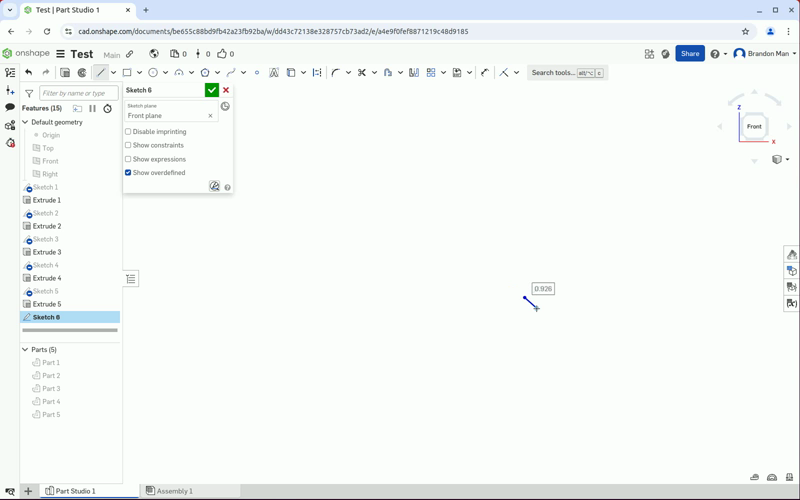
scroll(-6)
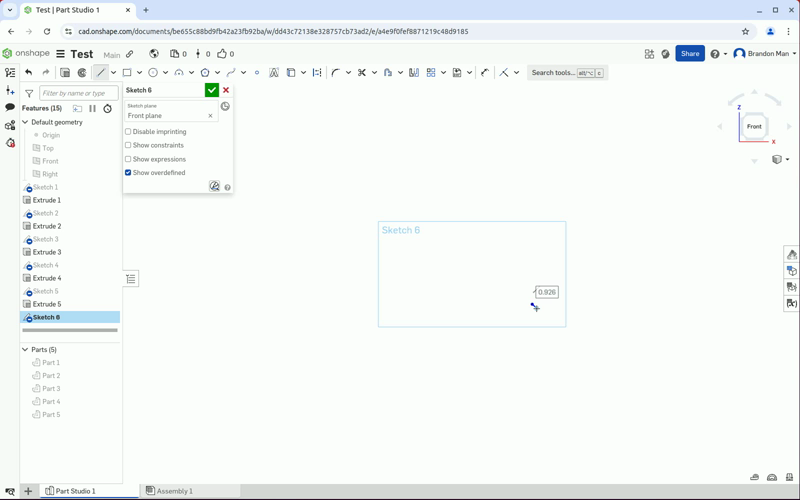
key_up(shift)
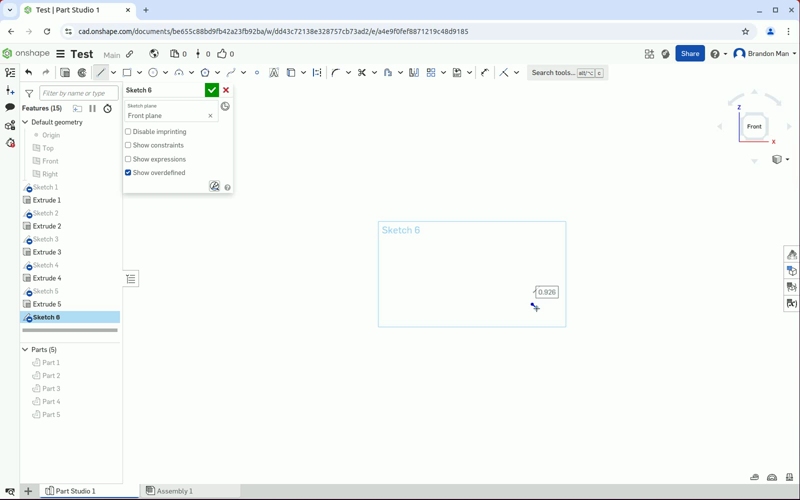
key_down(shift)
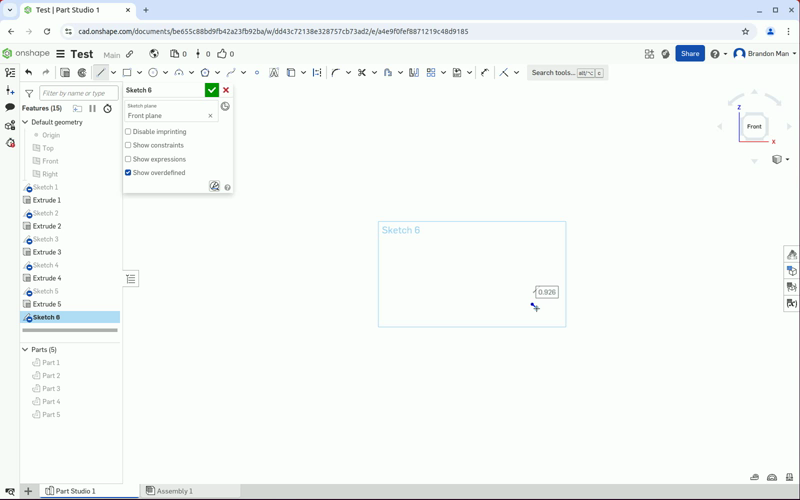
mouse_move(566, 308)
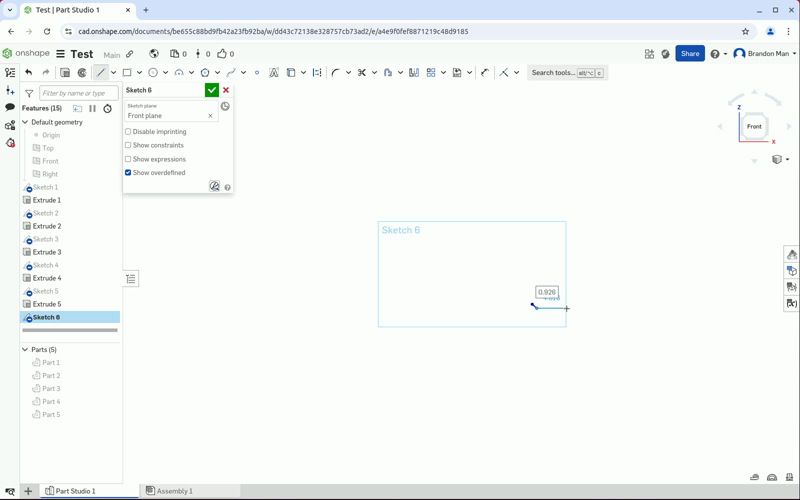
mouse_move(547, 297)
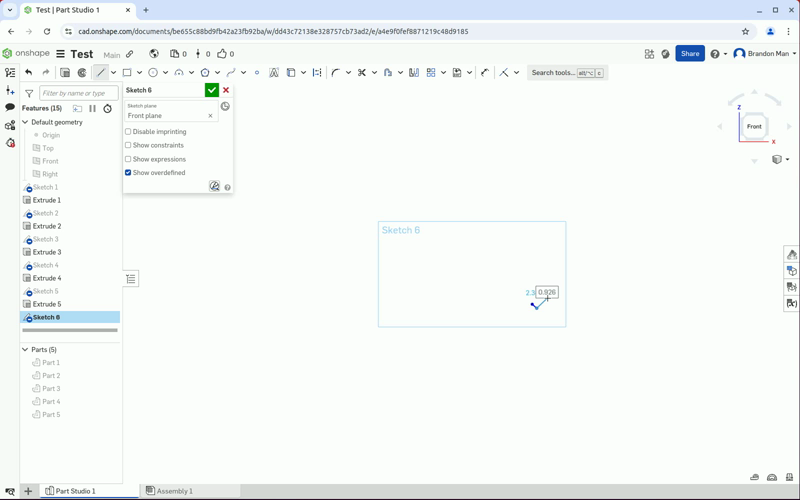
click(547, 297)
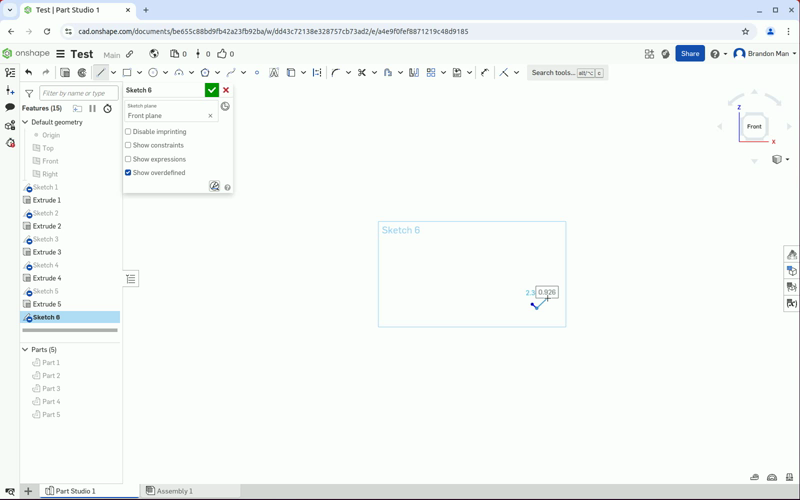
key_up(shift)
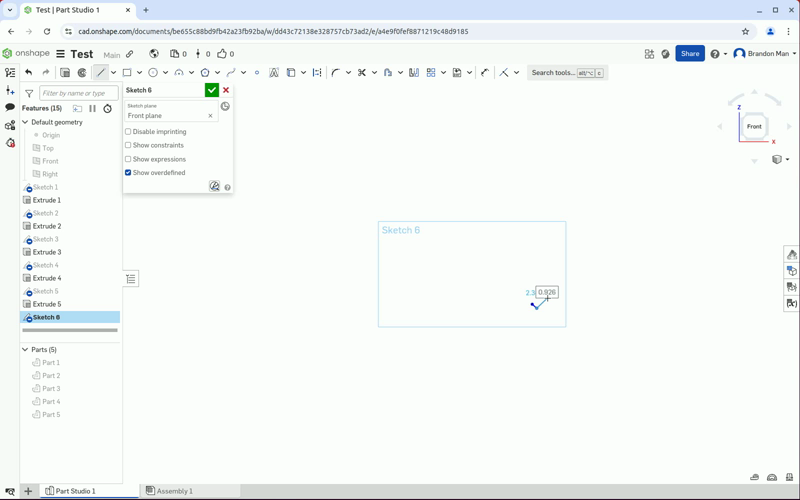
key_down(shift)
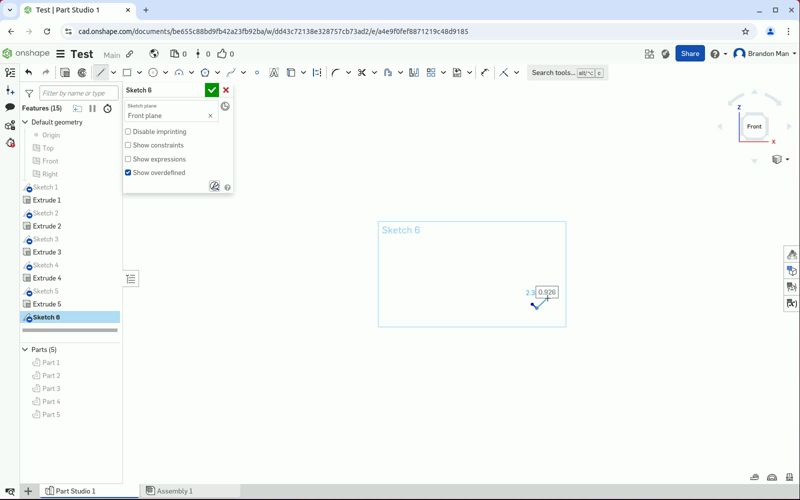
mouse_move(577, 297)
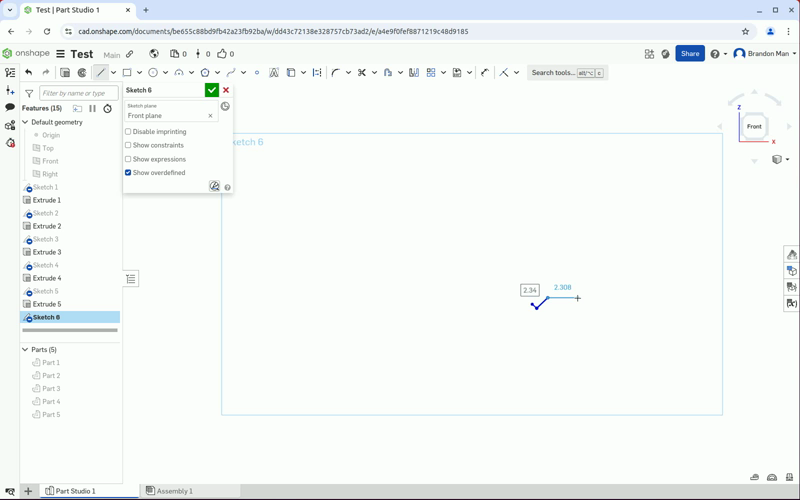
mouse_move(547, 288)
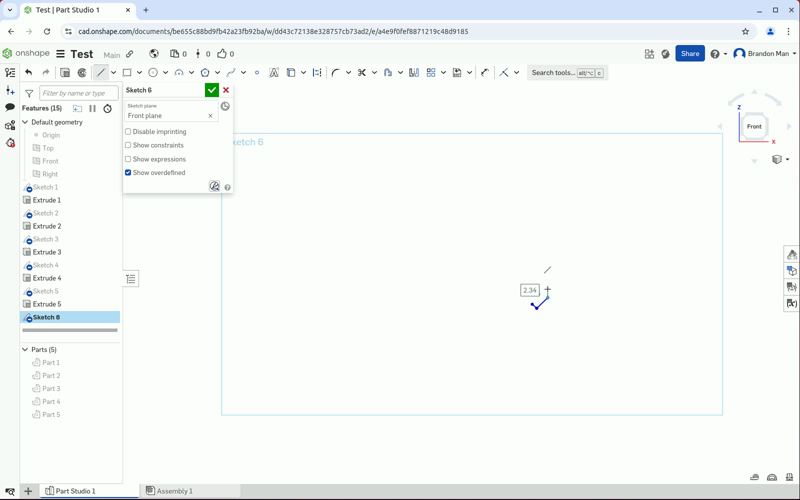
click(547, 288)
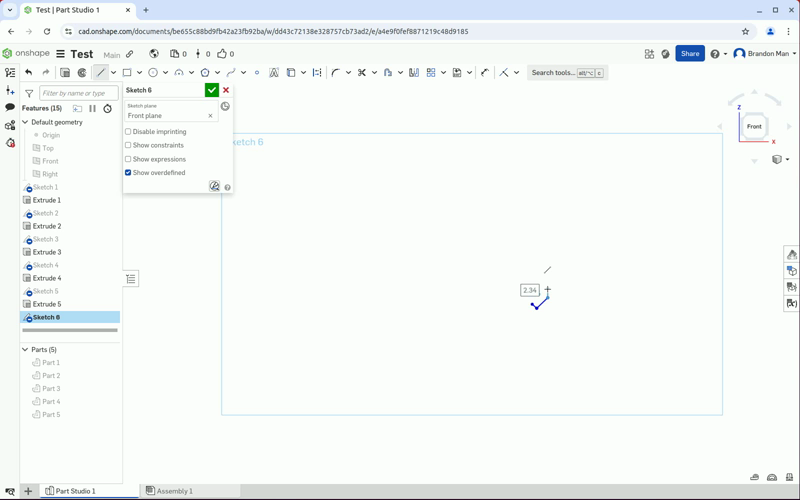
key_up(shift)
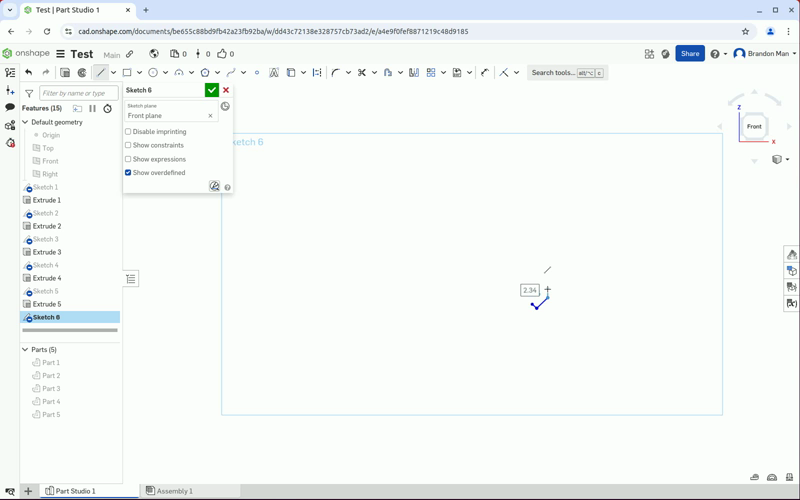
mouse_move(577, 288)
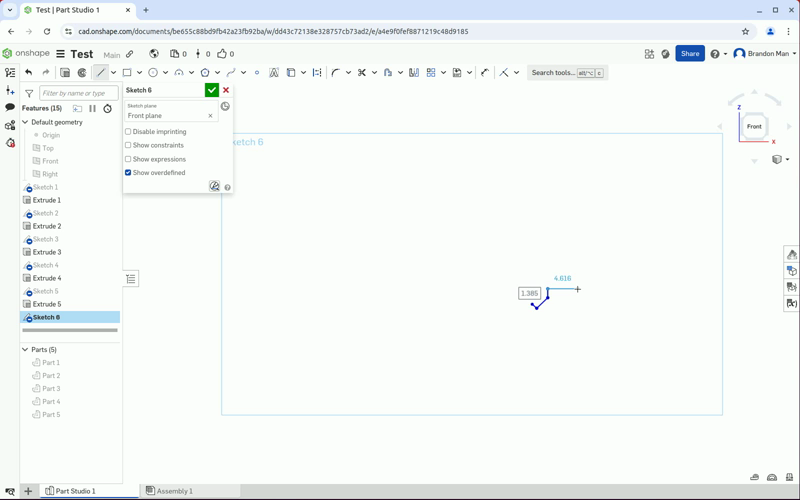
key_down(shift)
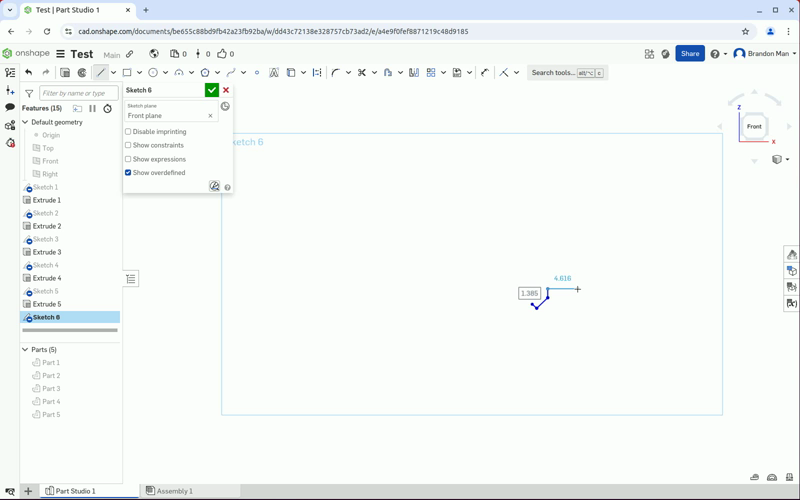
mouse_move(532, 304)
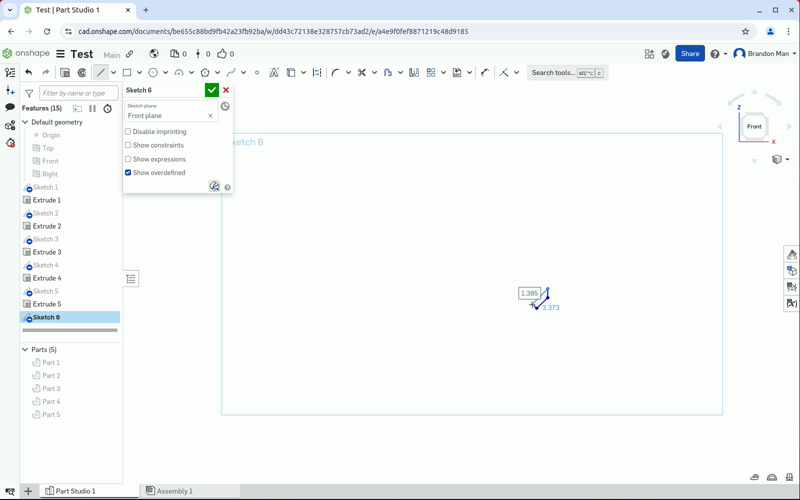
key_up(shift)
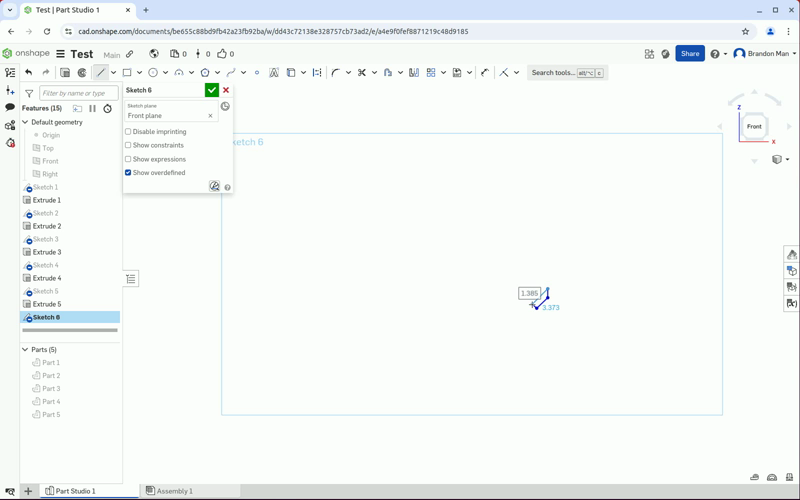
click(532, 304)
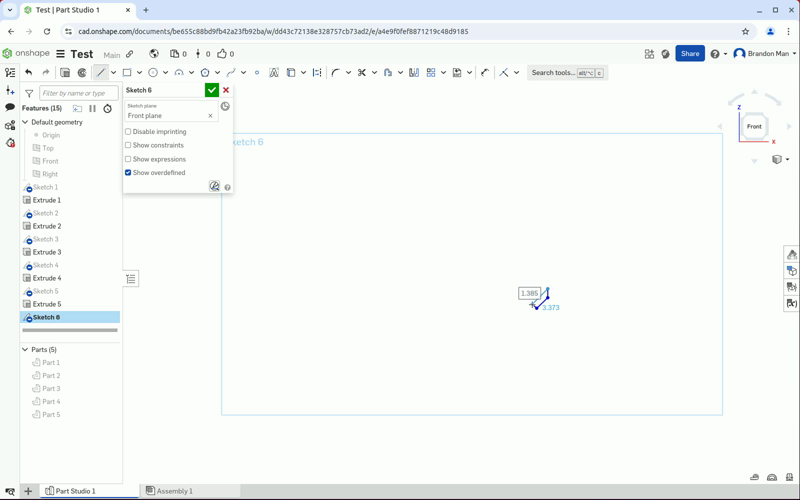
key(esc)
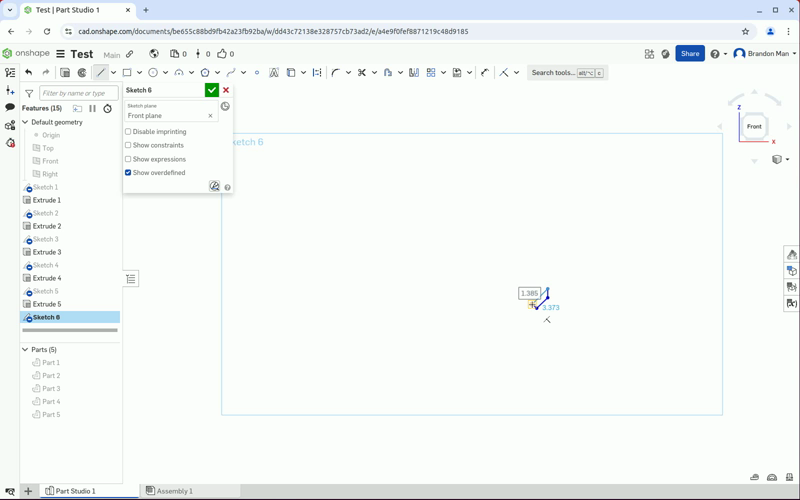
mouse_move(535, 305)
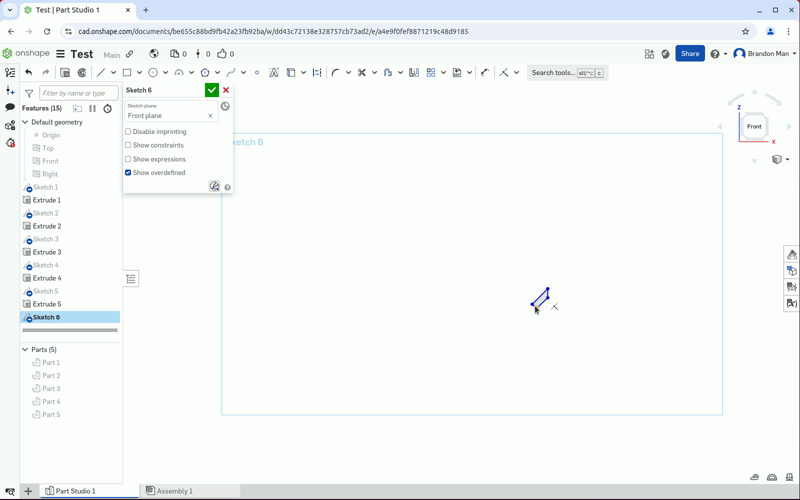
scroll(6)
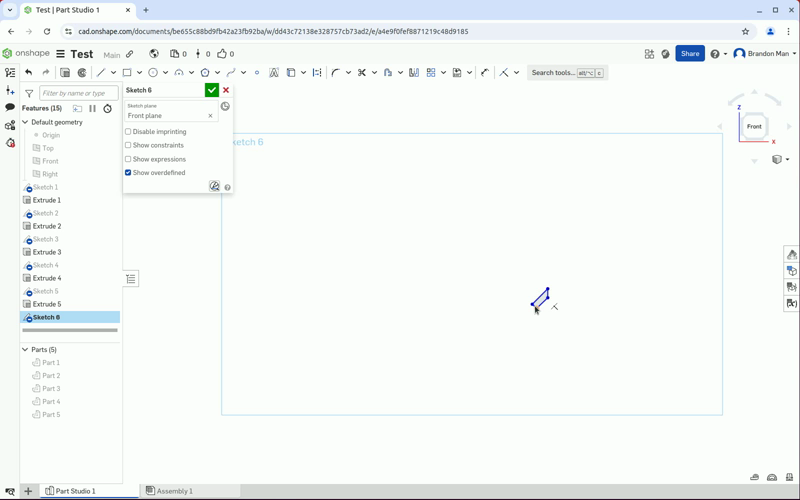
scroll(6)
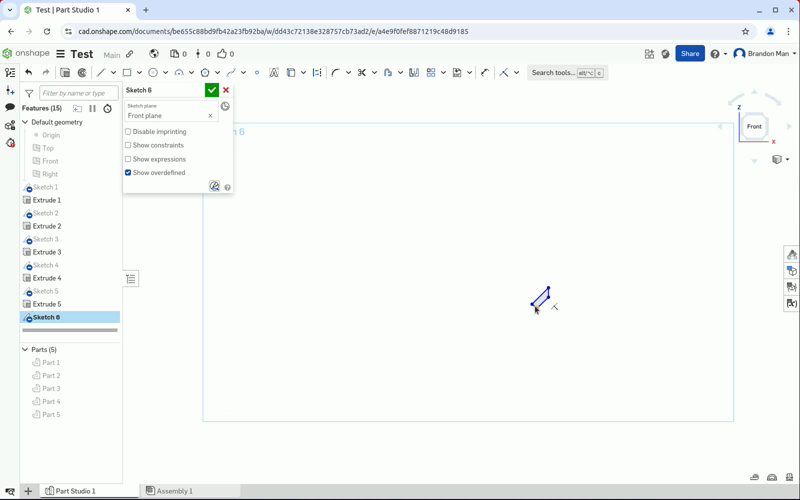
scroll(6)
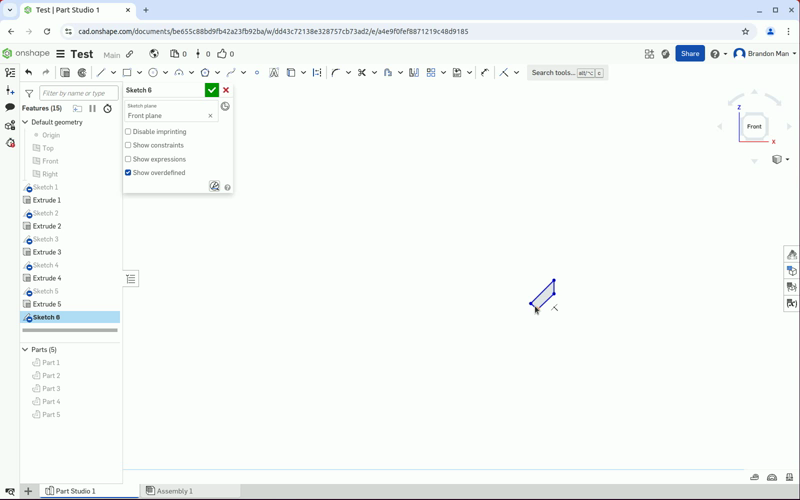
scroll(6)
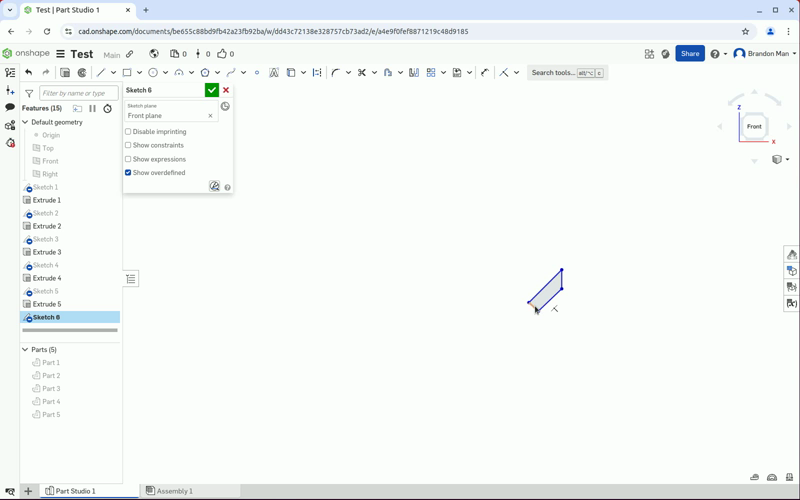
scroll(6)
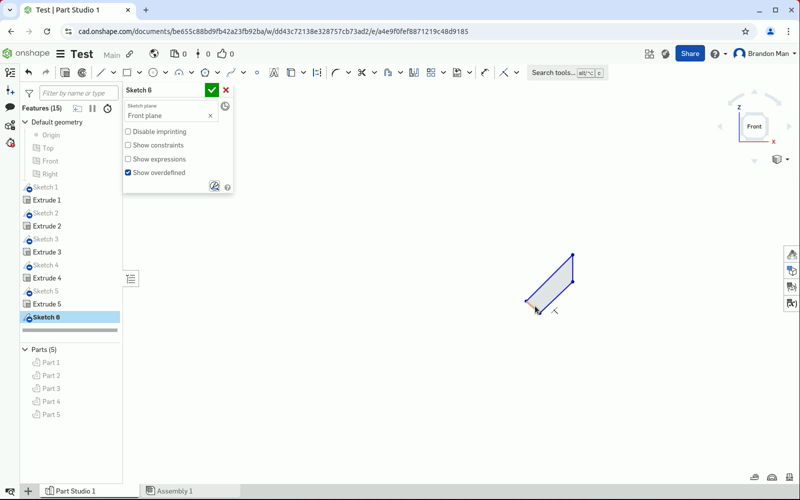
scroll(6)
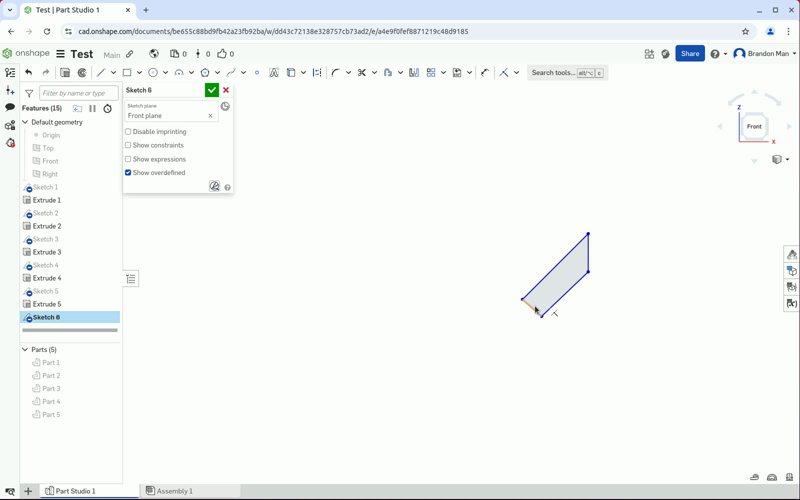
scroll(6)
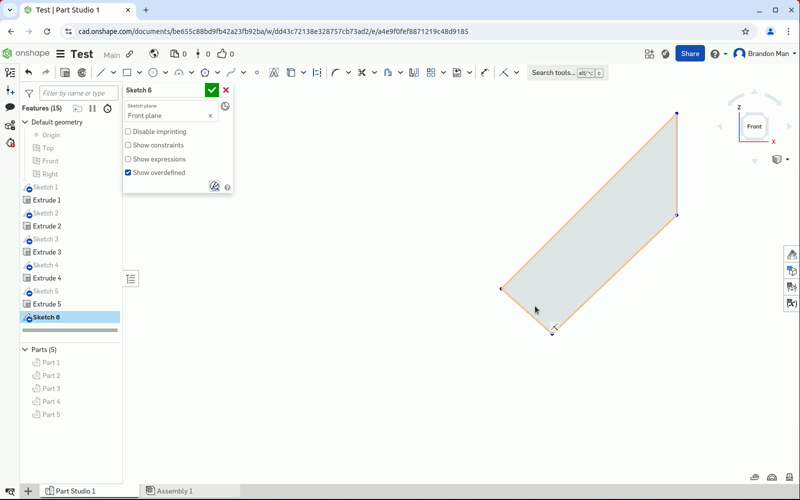
click(535, 305)
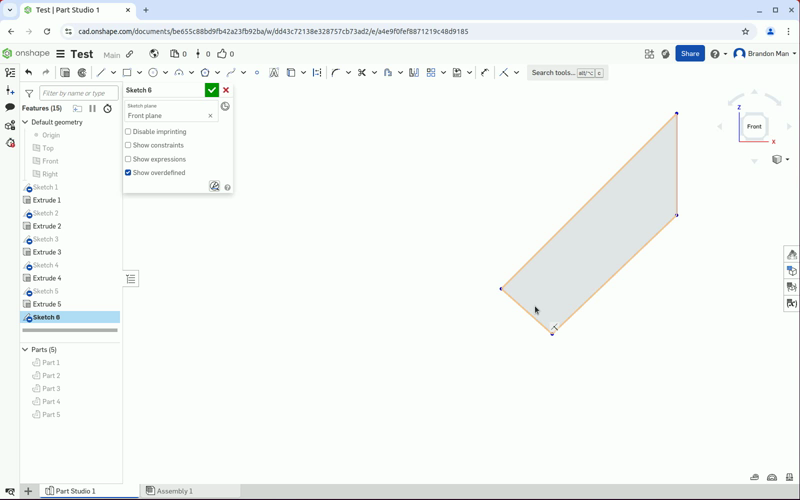
scroll(-6)
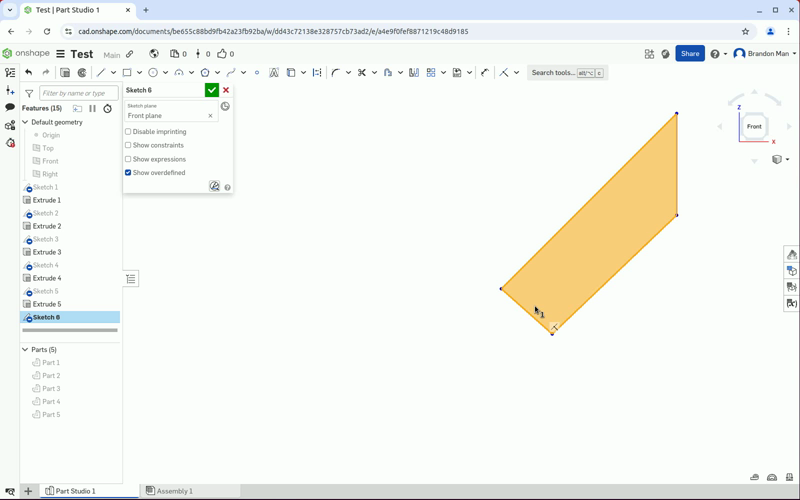
scroll(-6)
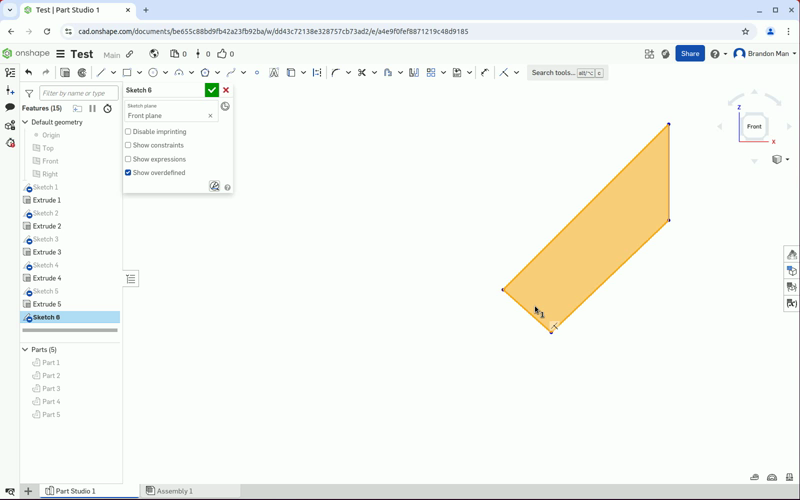
scroll(-6)
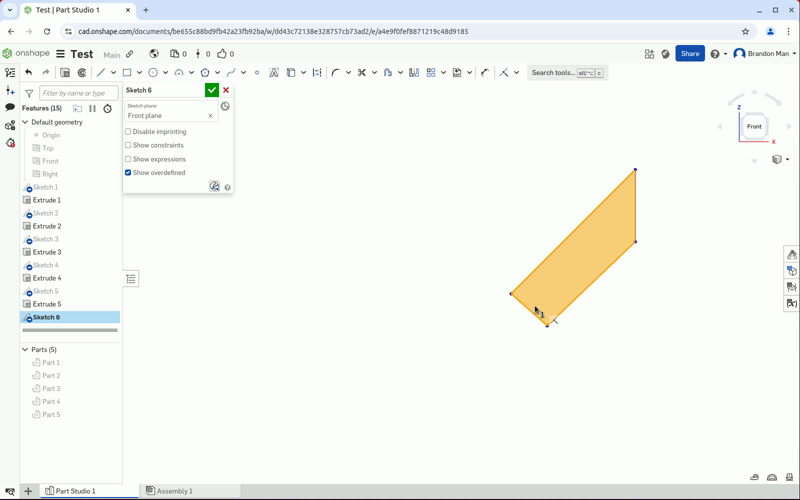
scroll(-6)
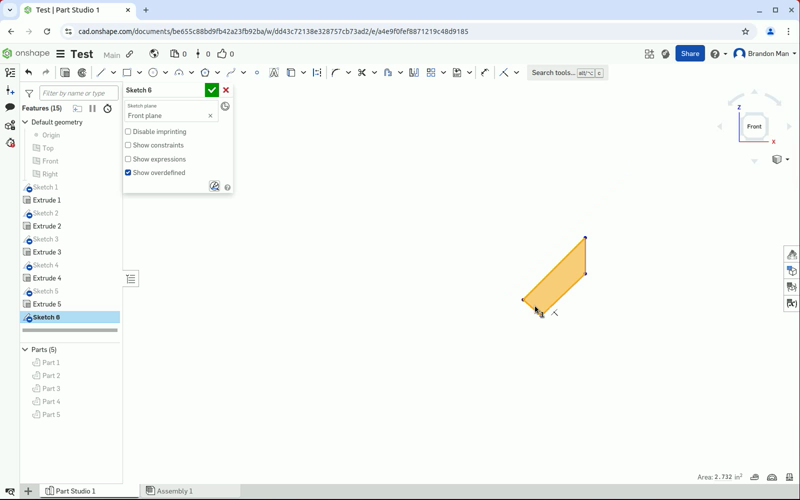
scroll(-6)
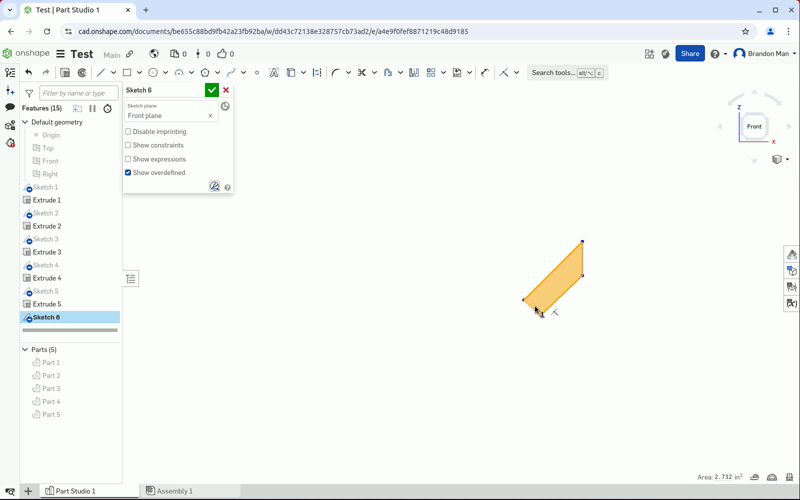
scroll(-6)
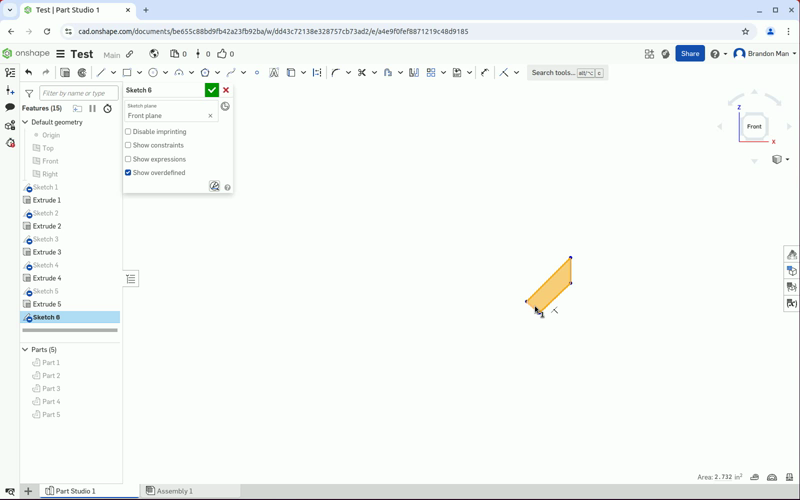
scroll(-6)
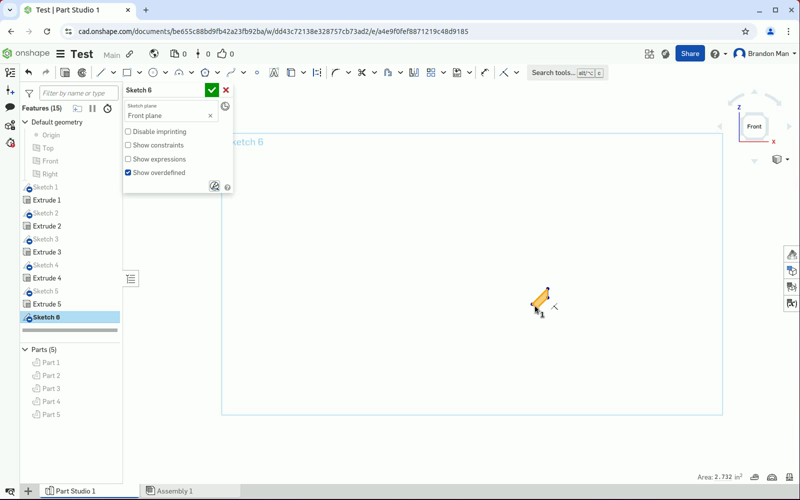
mouse_move(73, 352)
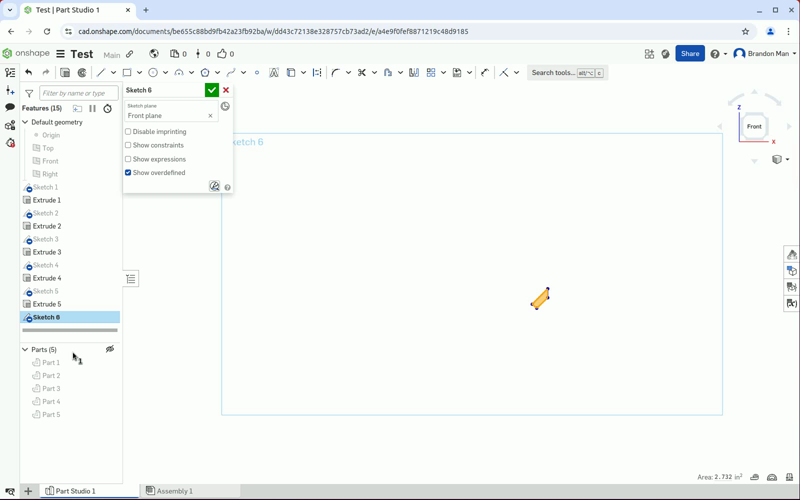
key(shift+y)
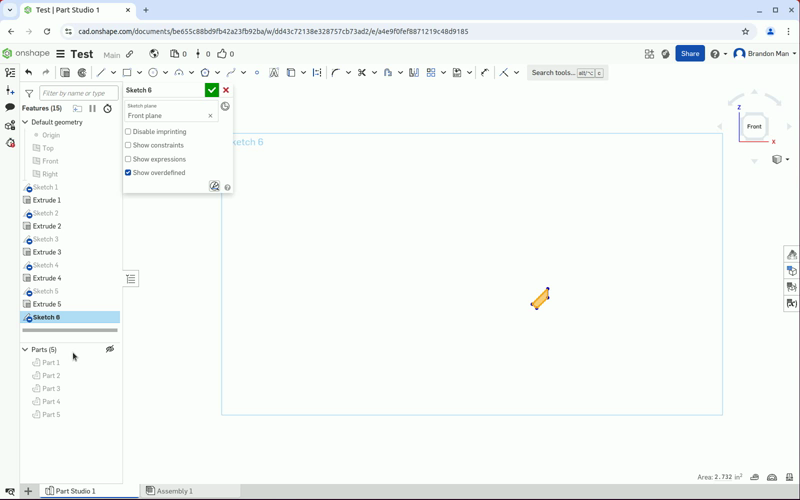
key(shift+e)
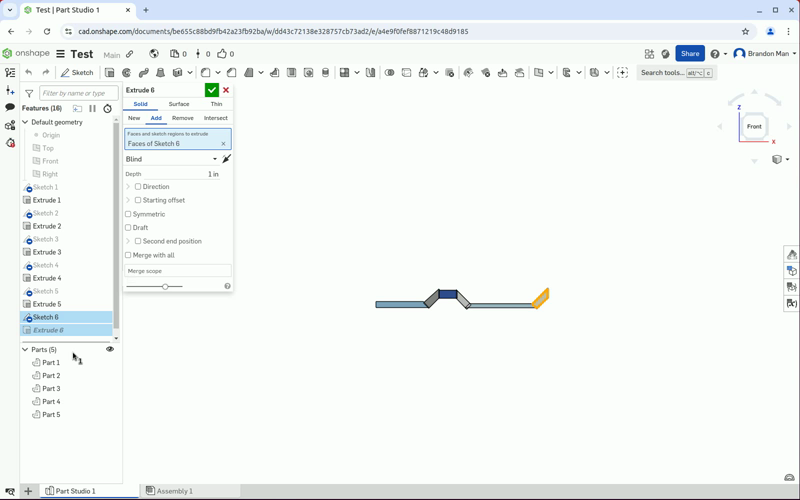
mouse_move(143, 106)
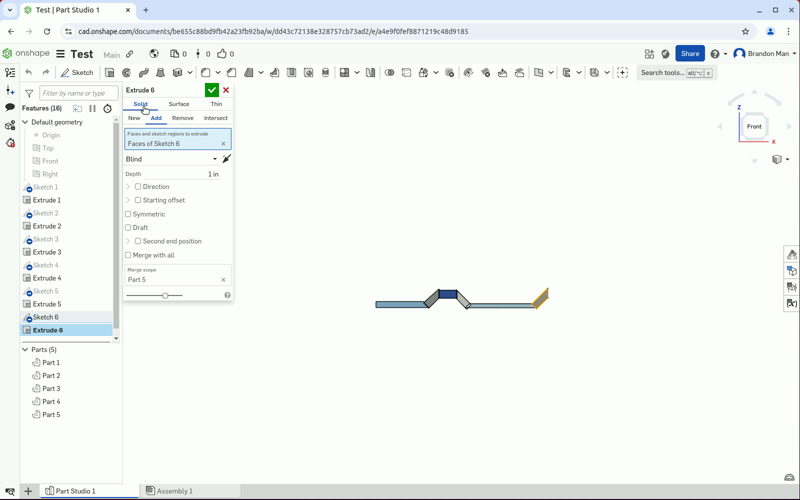
click(143, 106)
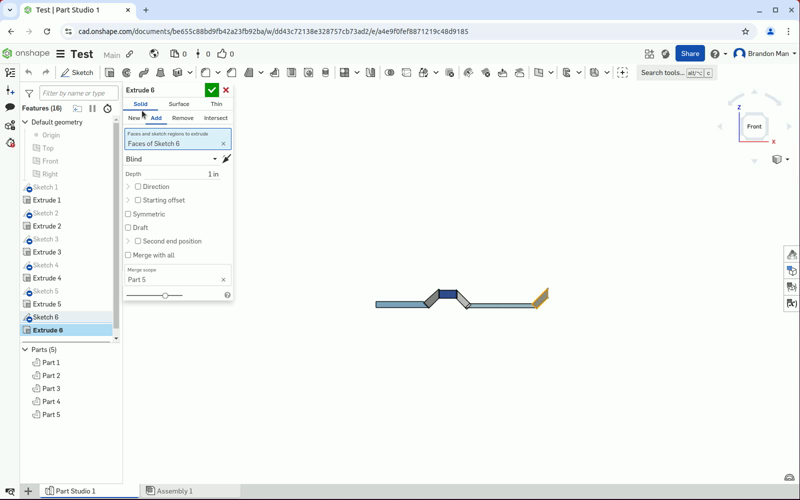
mouse_move(137, 120)
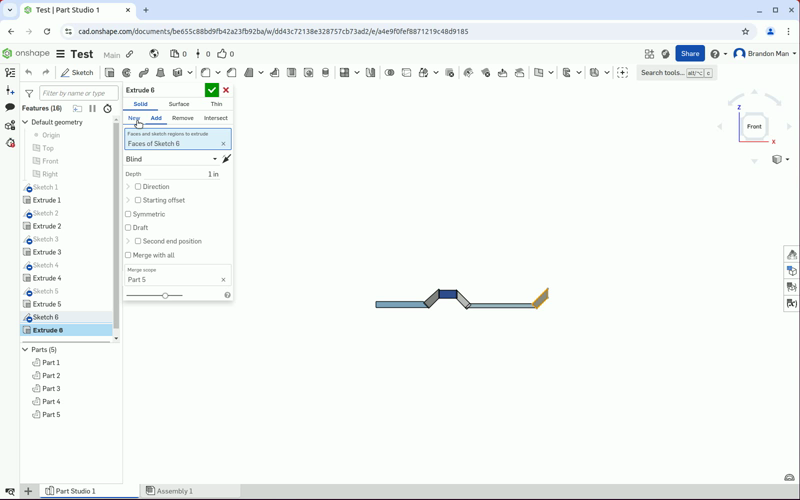
click(137, 120)
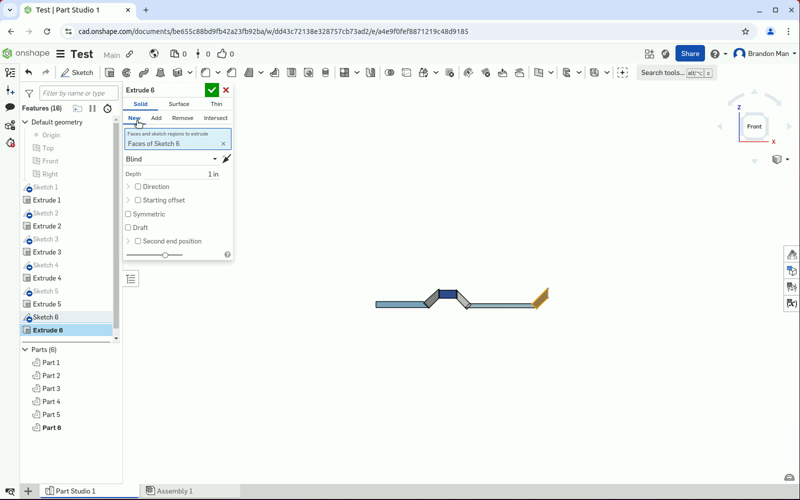
key(tab, 4)
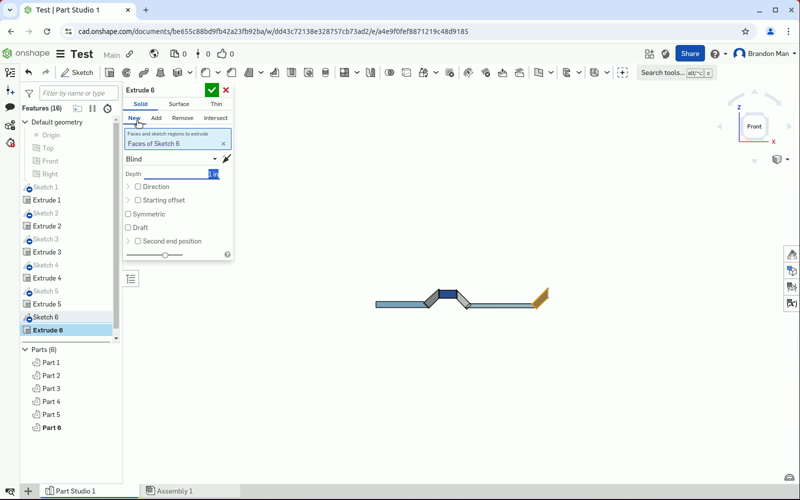
text(0.962)
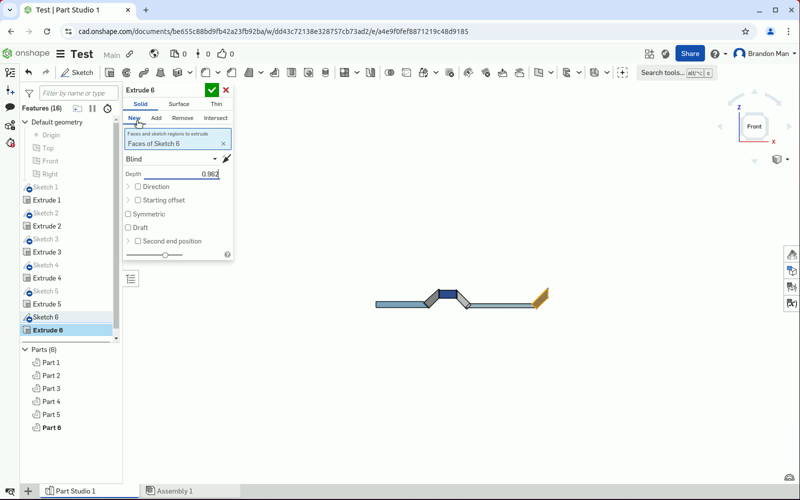
key(tab, 3)
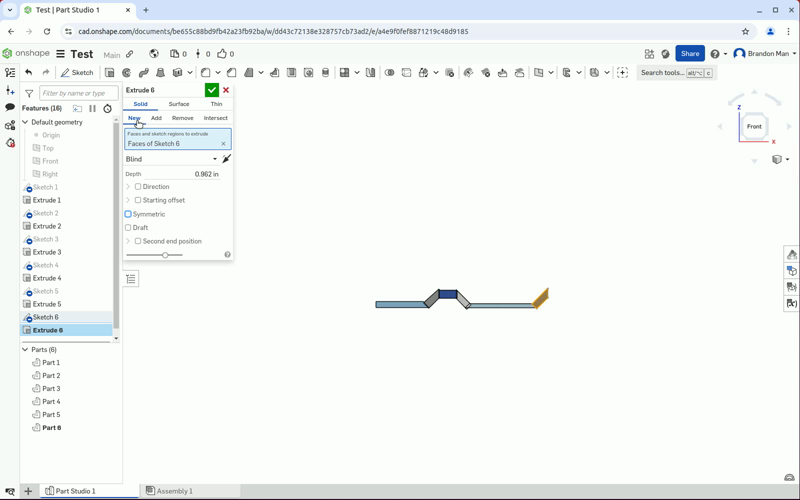
key(space)
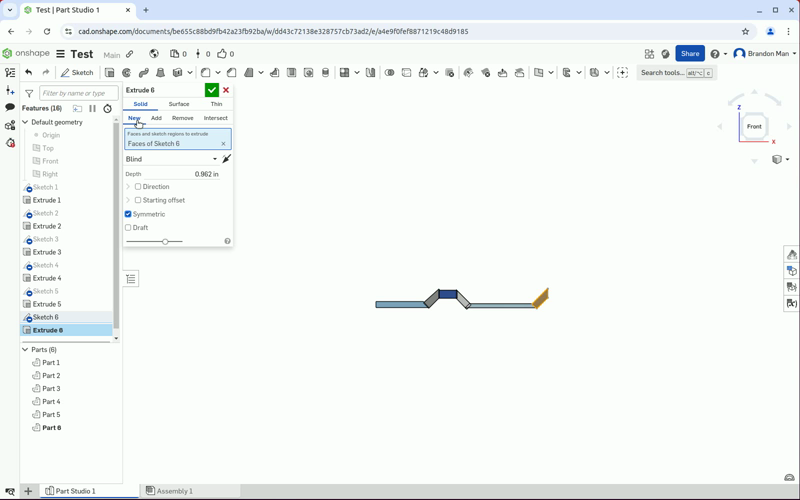
key(enter)
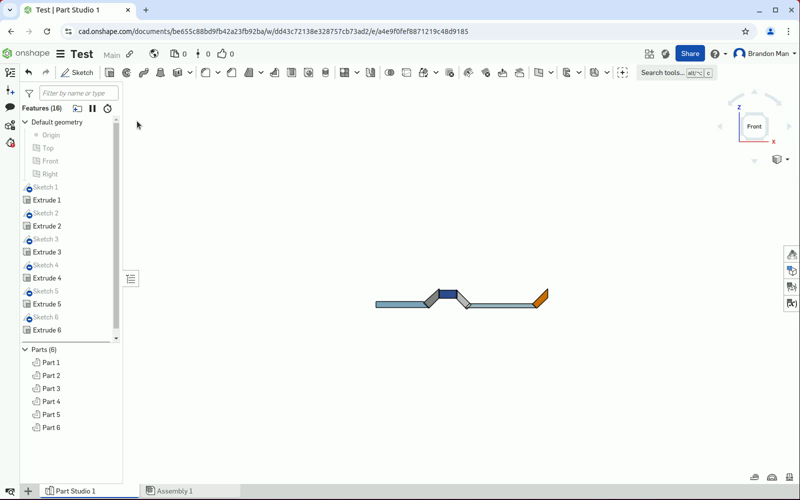
key(shift+h)
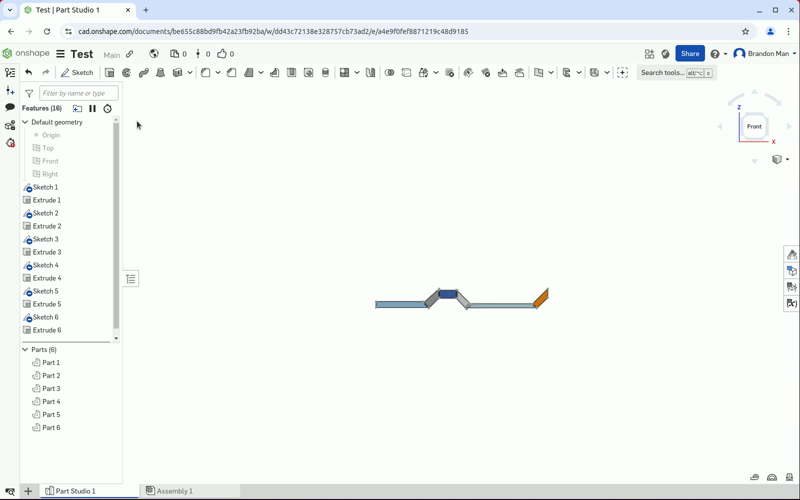
key(shift+h)
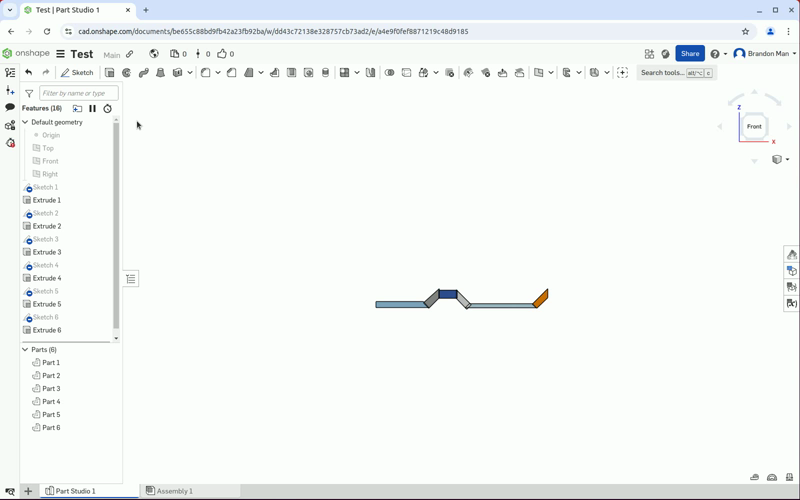
mouse_move(69, 189)
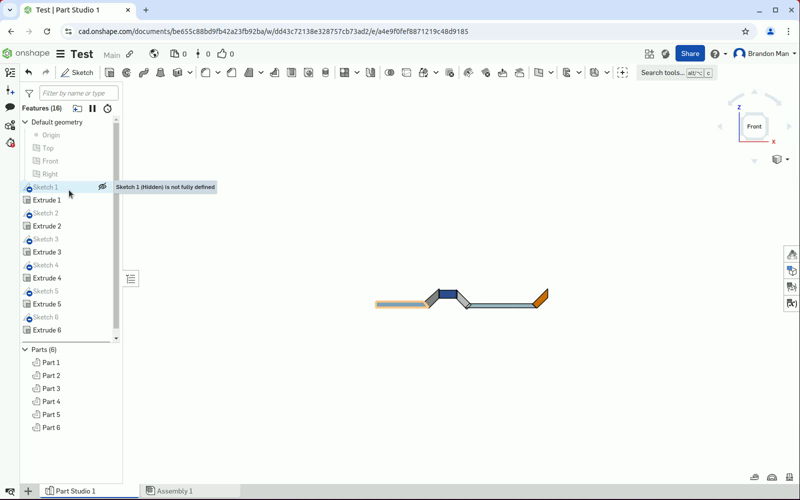
click(69, 189)
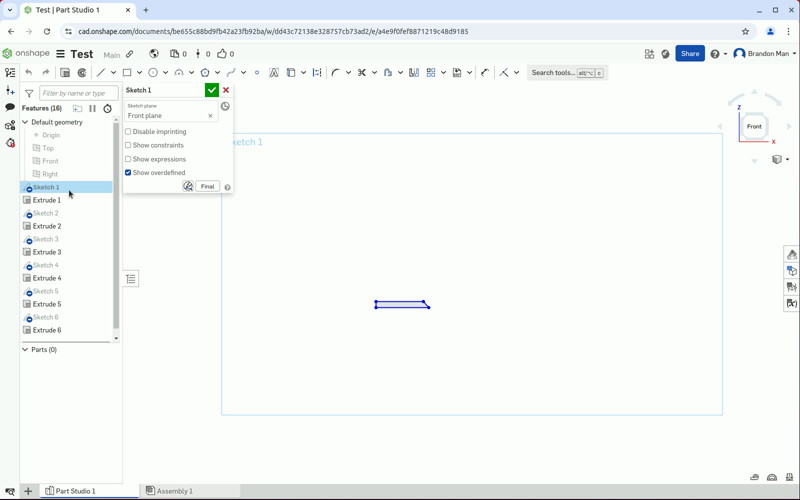
mouse_move(229, 92)
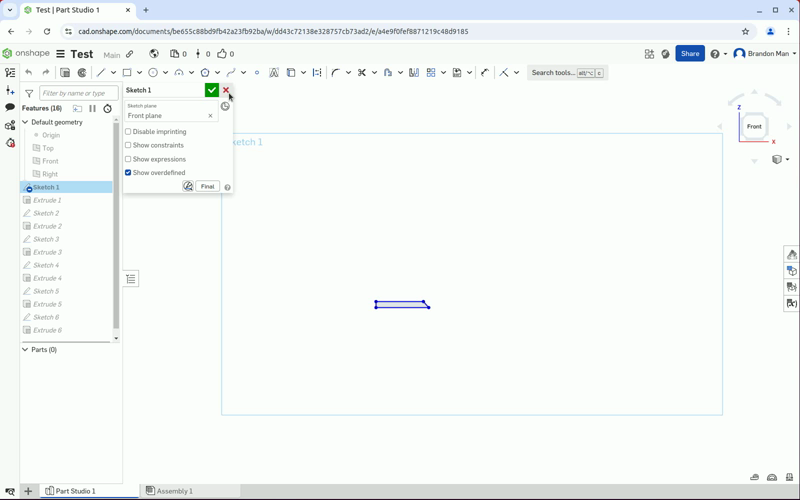
click(229, 92)
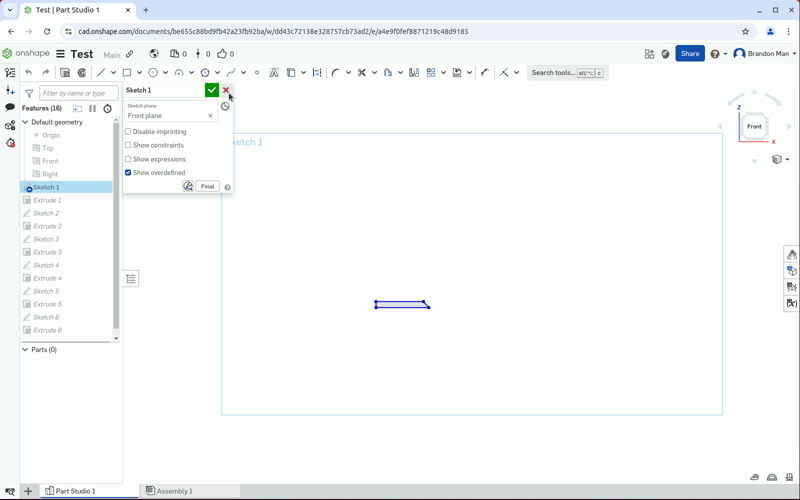
key(shift+s)
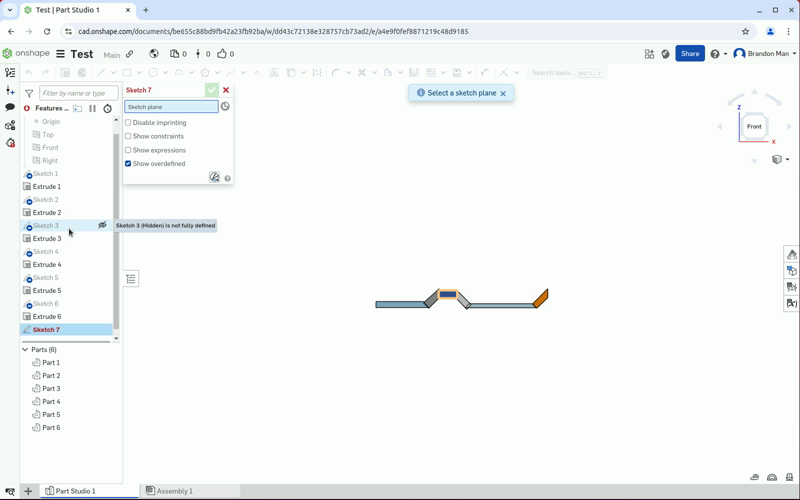
scroll(3)
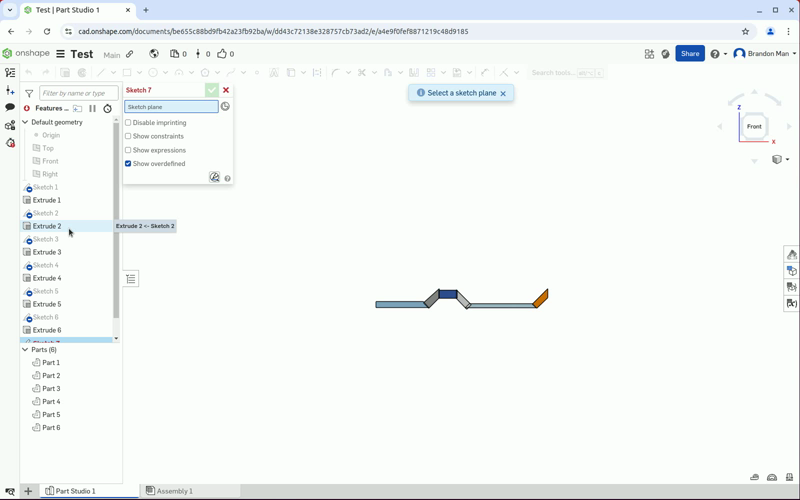
mouse_move(69, 163)
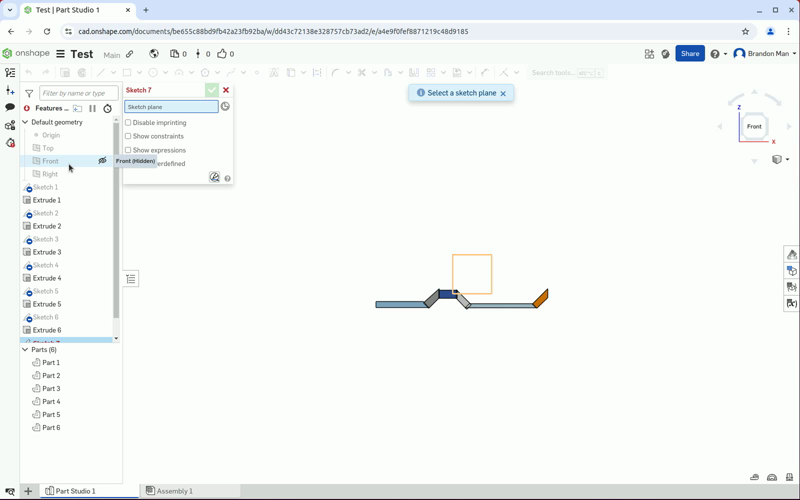
click(69, 163)
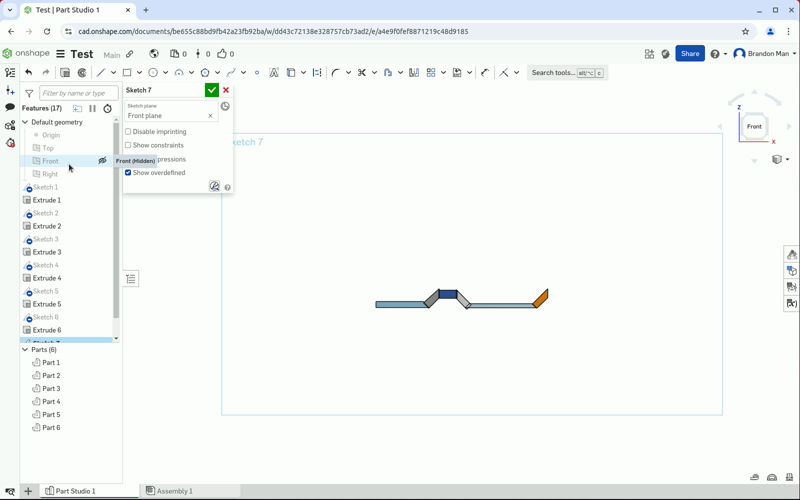
mouse_move(73, 352)
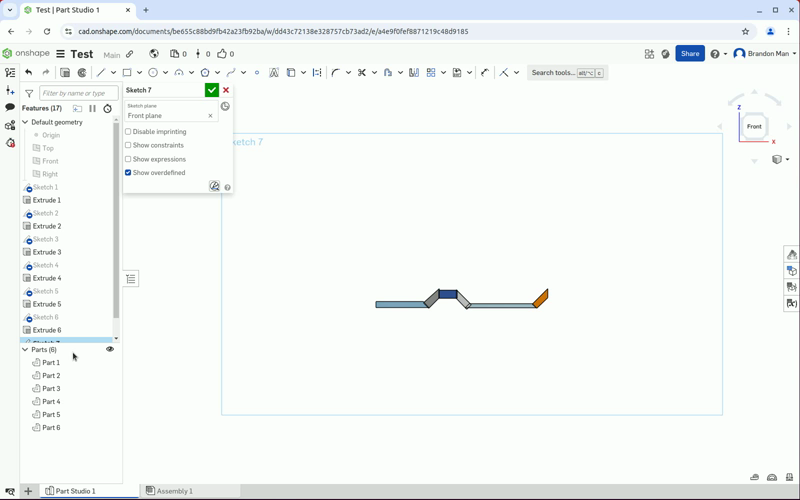
key(y)
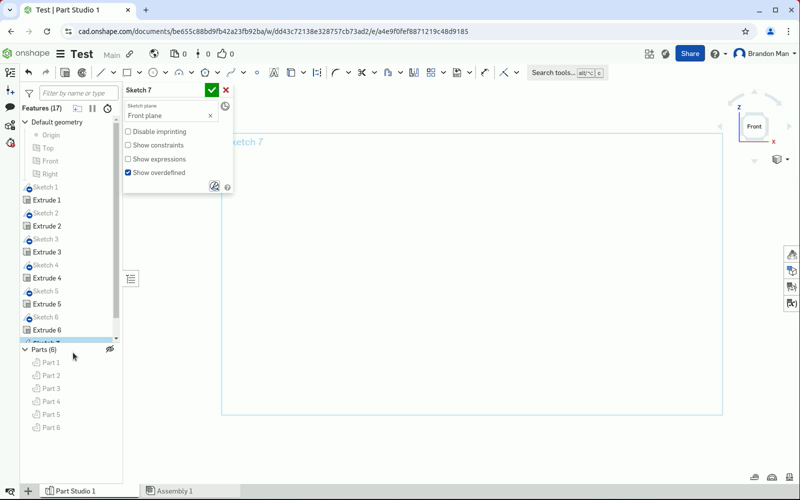
key(l)
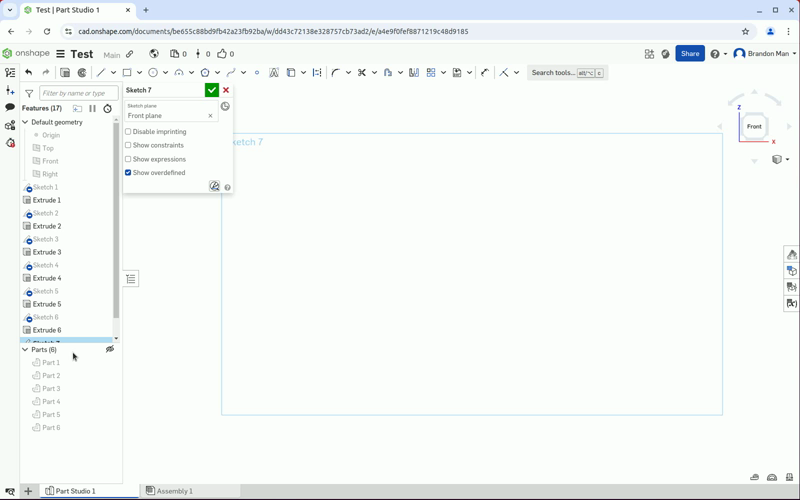
key_down(shift)
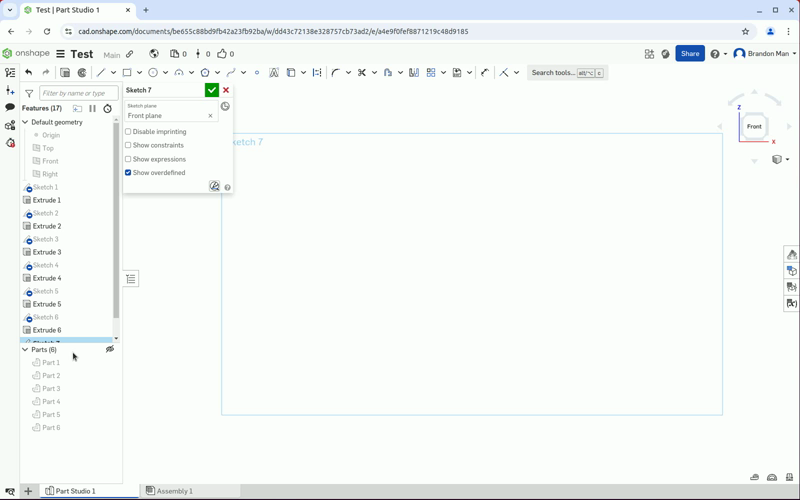
mouse_move(546, 298)
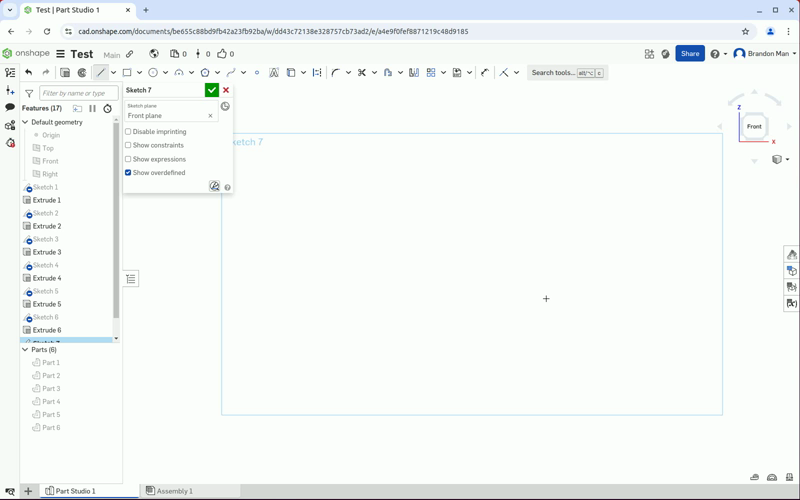
click(546, 298)
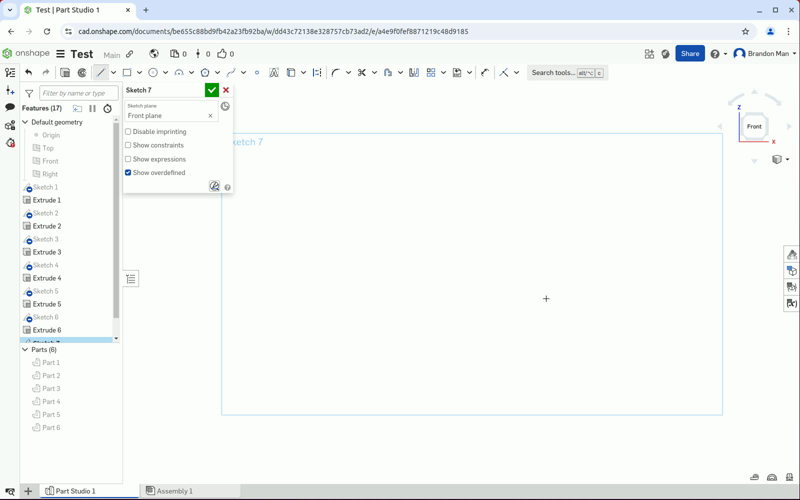
key_up(shift)
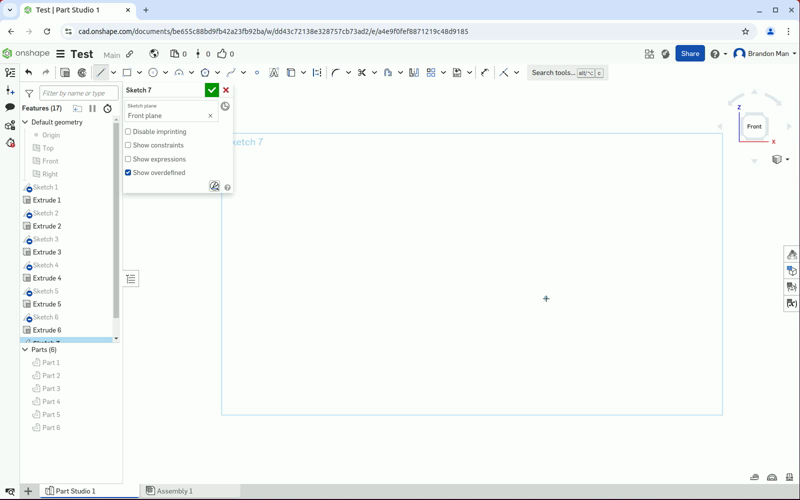
key_down(shift)
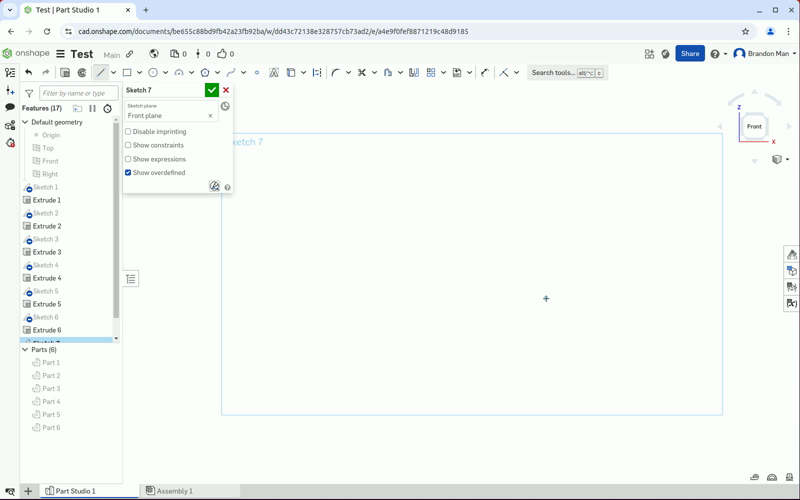
mouse_move(576, 298)
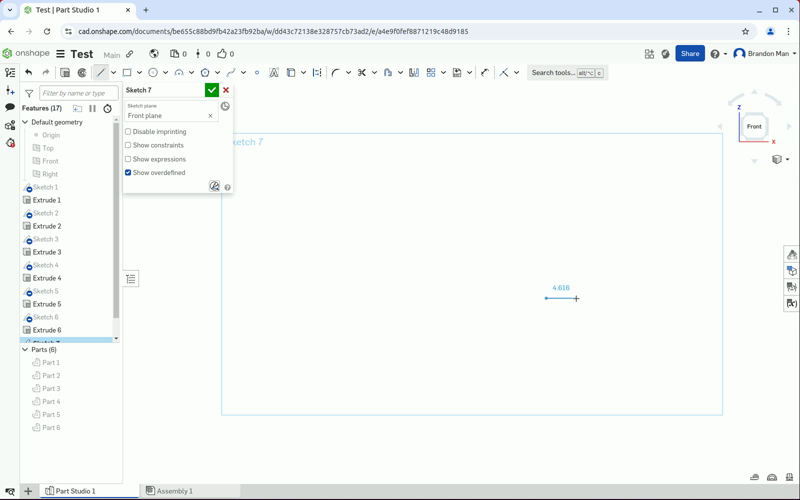
mouse_move(574, 298)
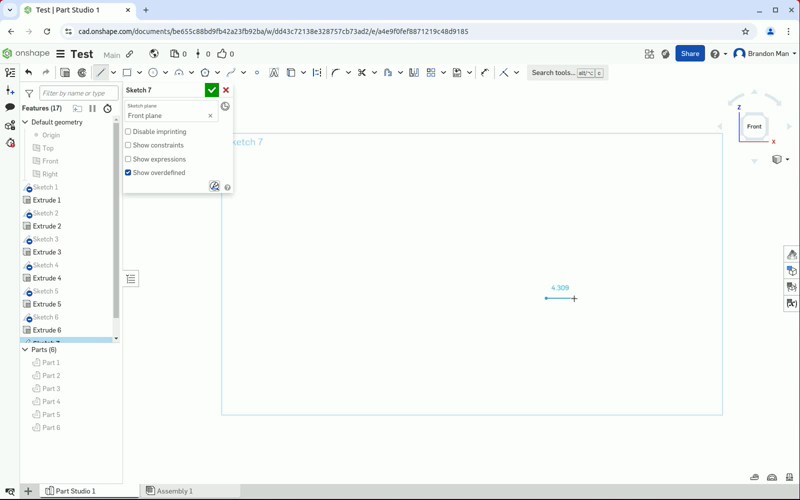
click(574, 298)
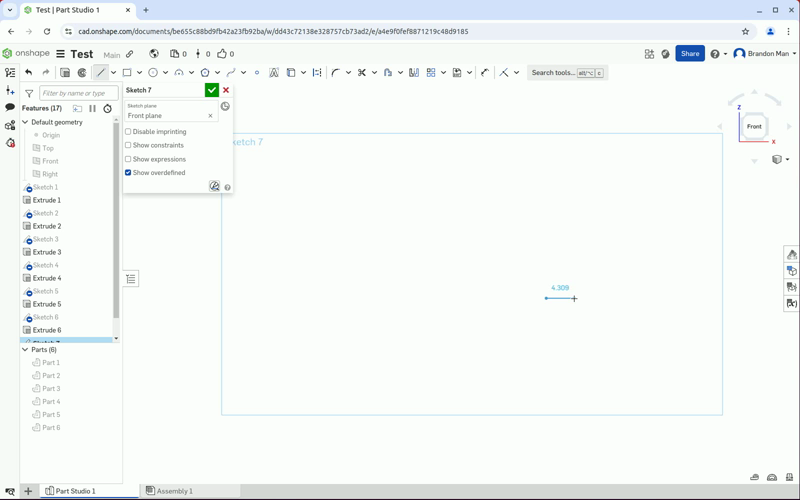
key_up(shift)
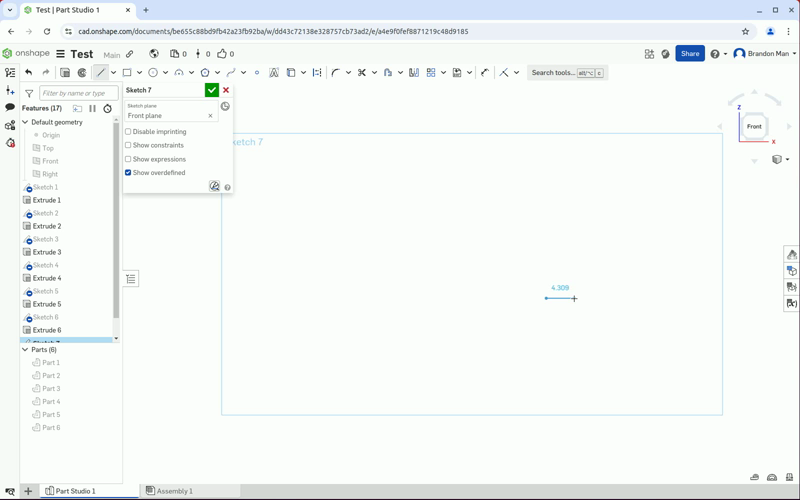
key_down(shift)
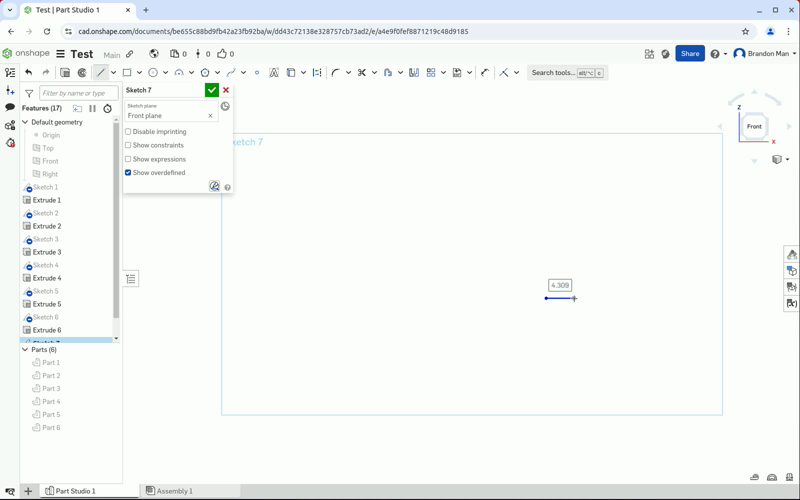
mouse_move(589, 298)
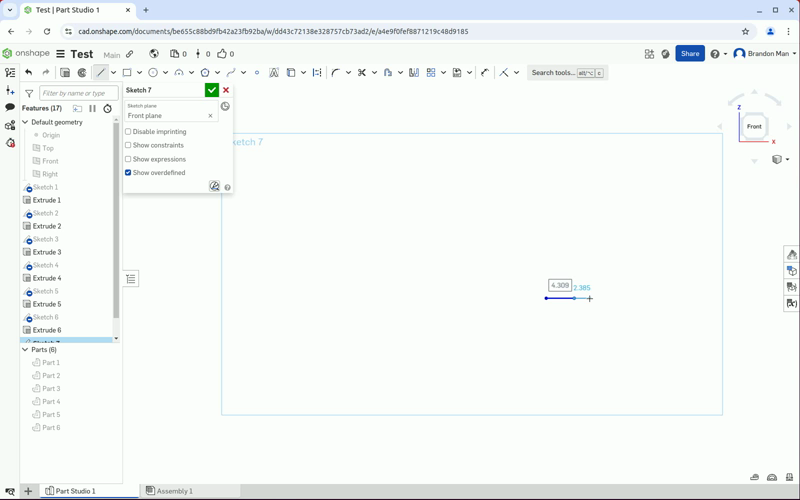
mouse_move(574, 290)
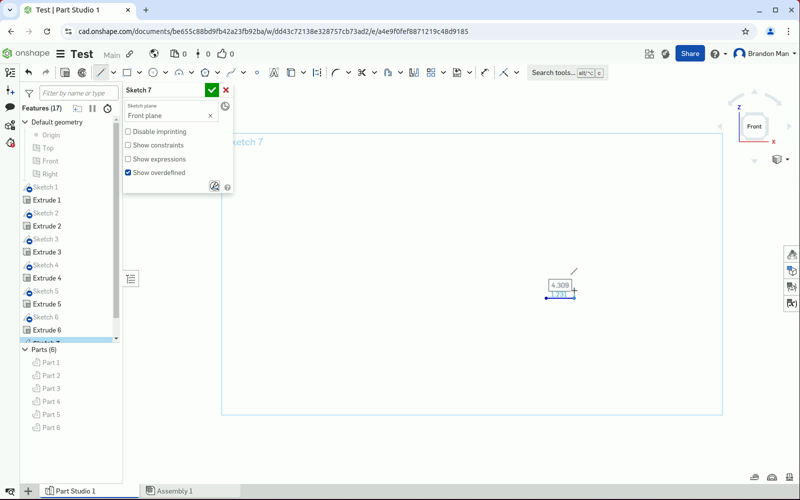
click(574, 290)
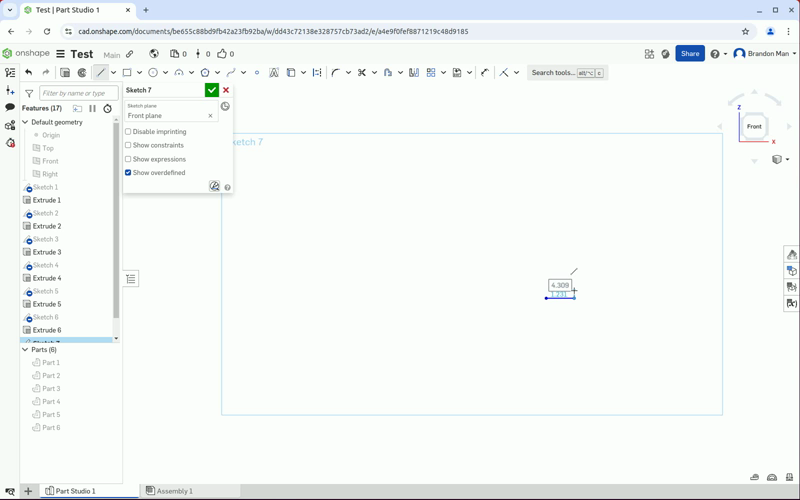
key_up(shift)
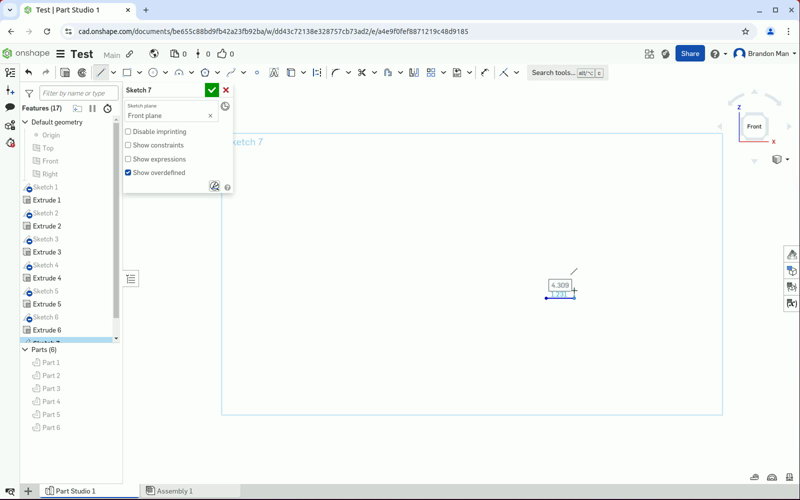
key_down(shift)
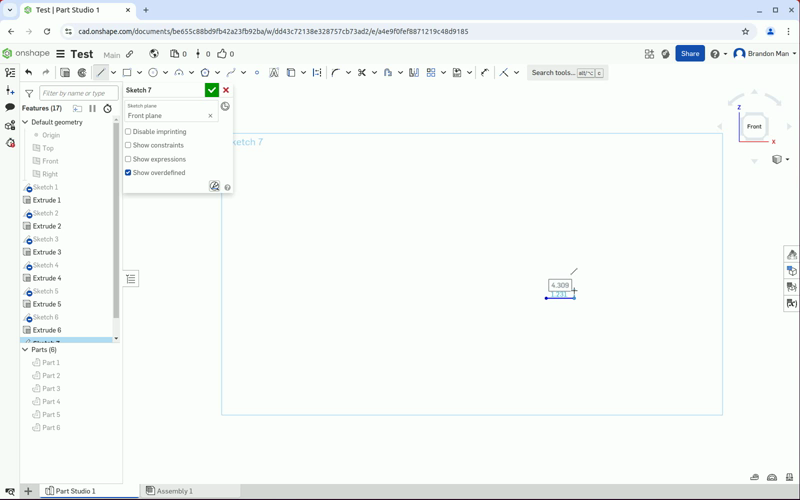
mouse_move(589, 290)
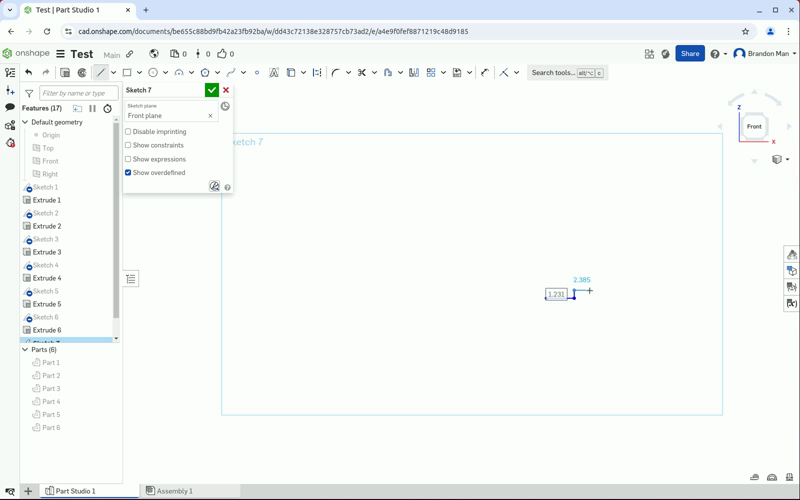
mouse_move(546, 290)
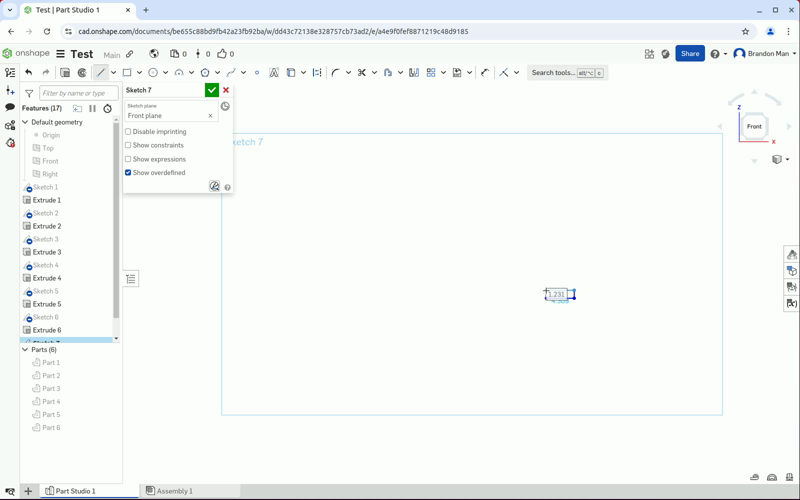
click(546, 290)
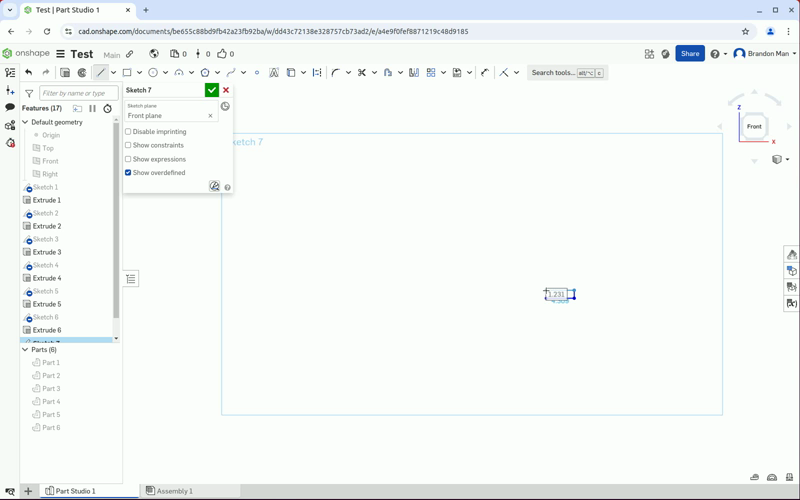
key_up(shift)
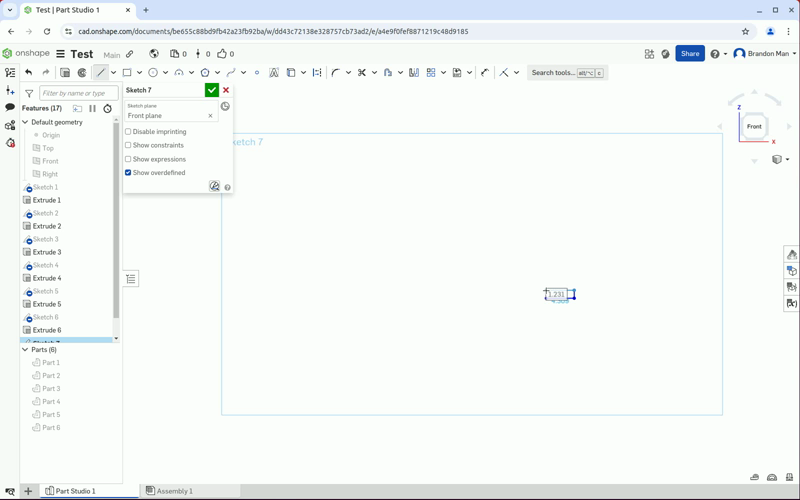
mouse_move(576, 290)
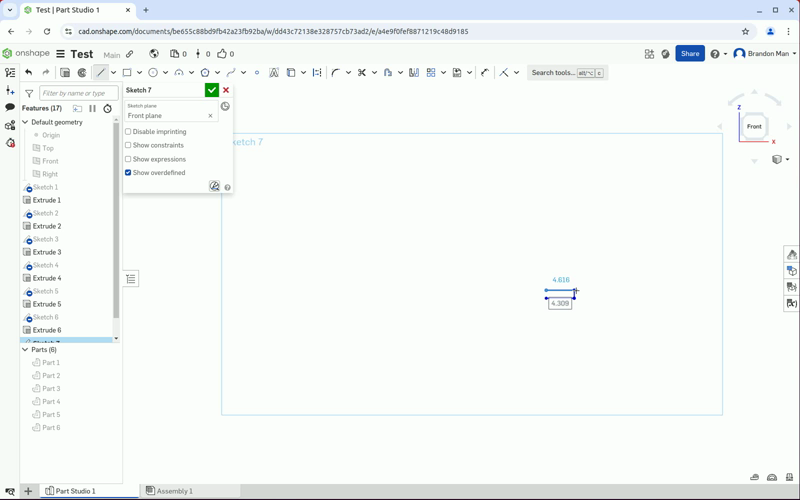
key_down(shift)
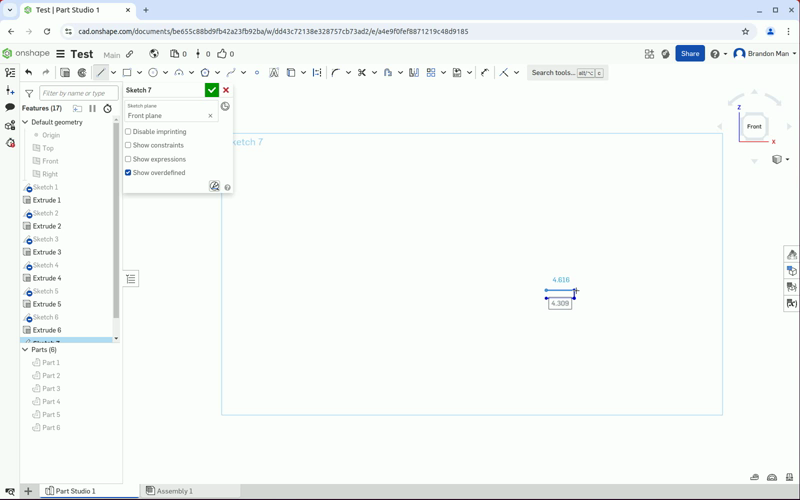
mouse_move(546, 298)
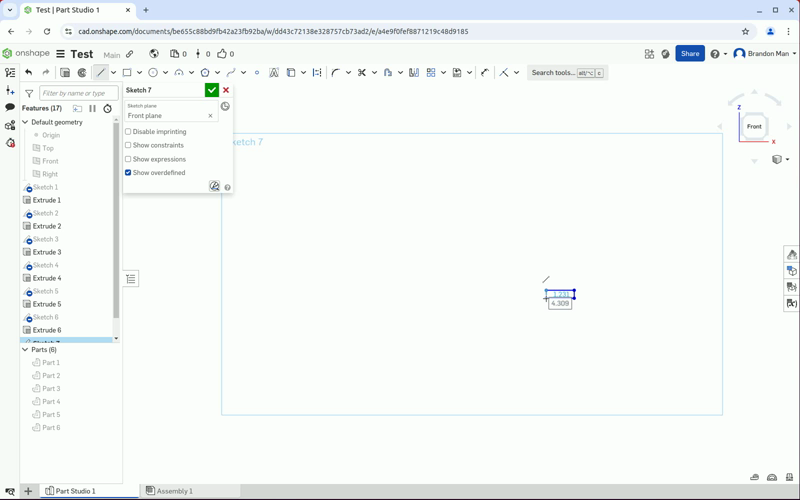
key_up(shift)
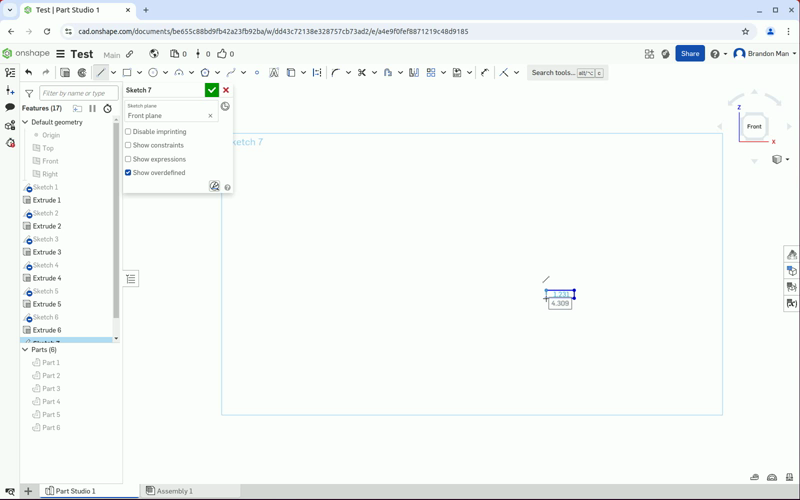
click(546, 298)
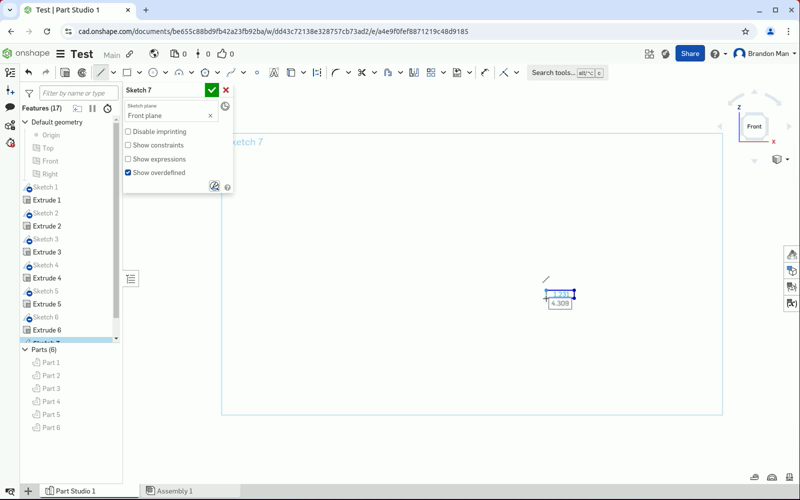
key(esc)
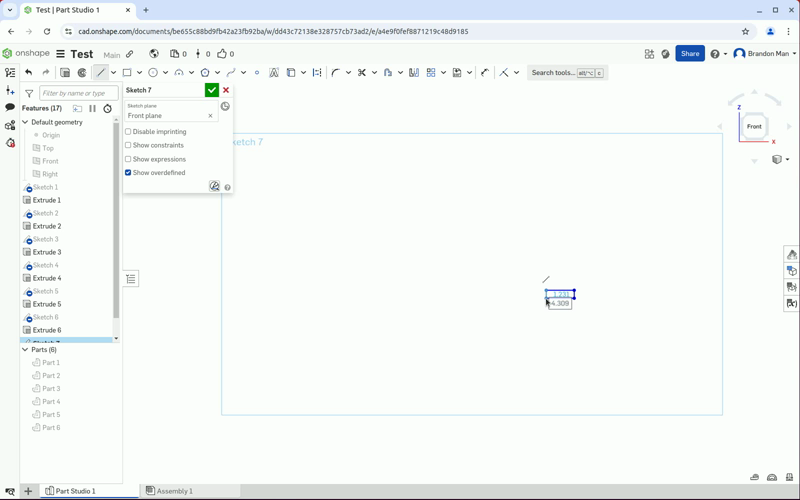
mouse_move(548, 296)
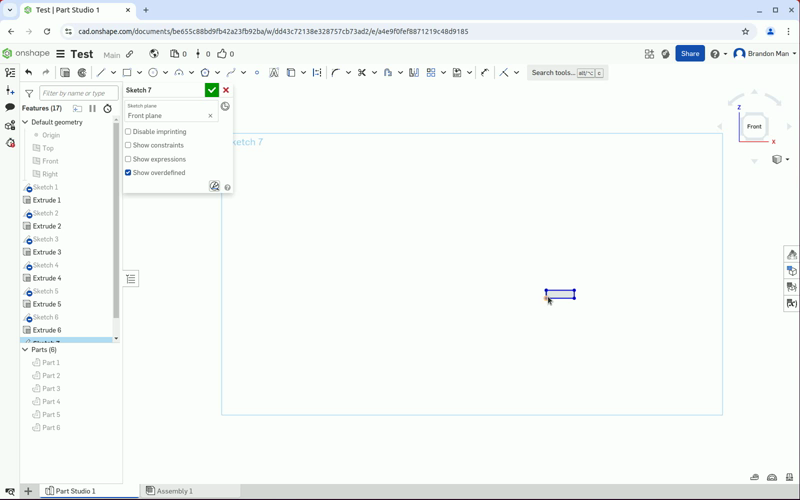
scroll(6)
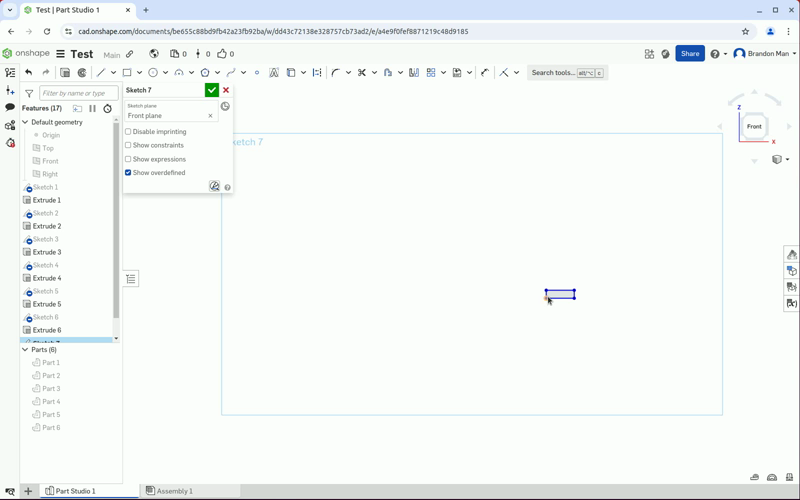
scroll(6)
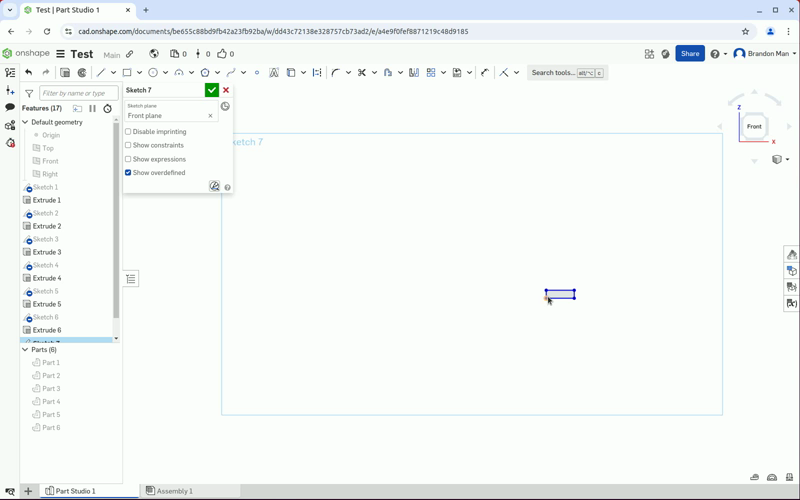
scroll(6)
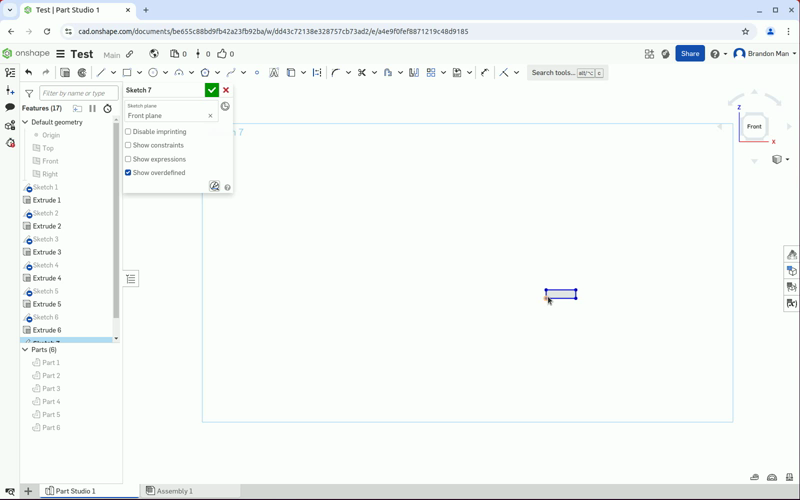
scroll(6)
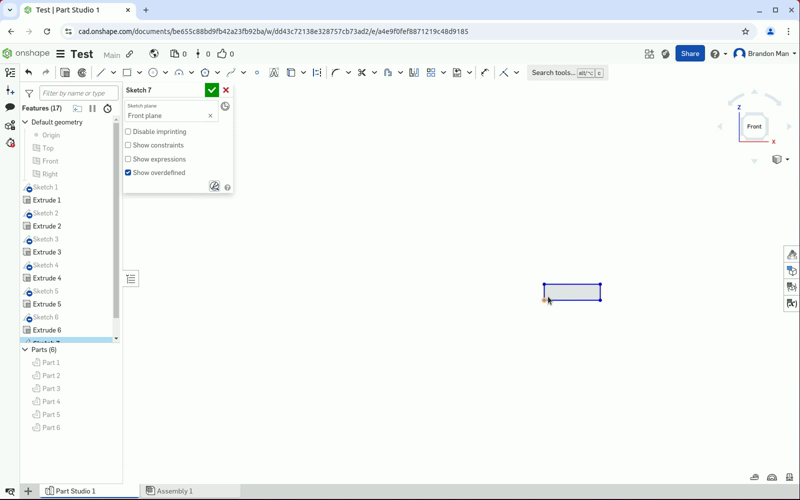
scroll(6)
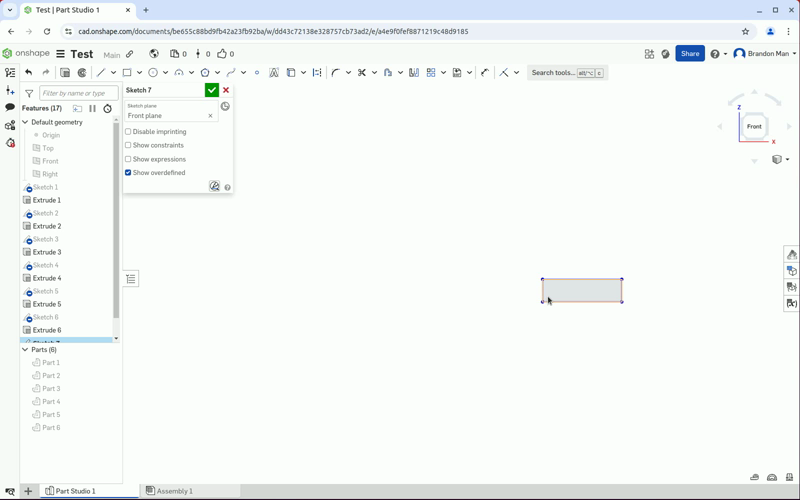
scroll(6)
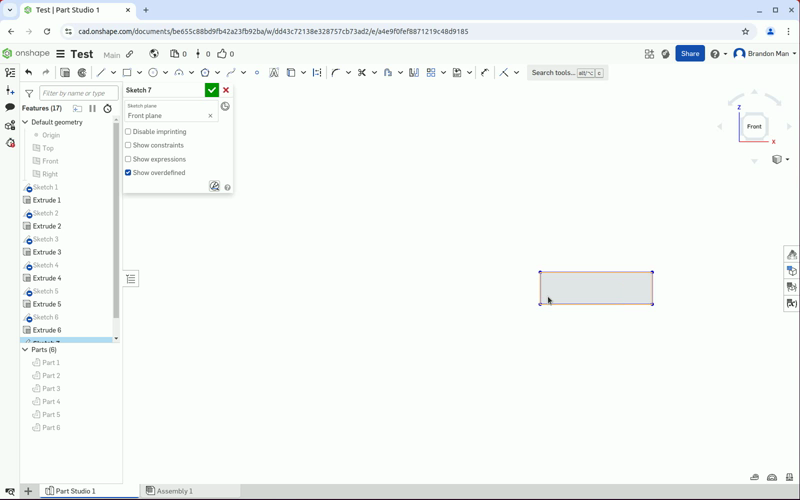
scroll(6)
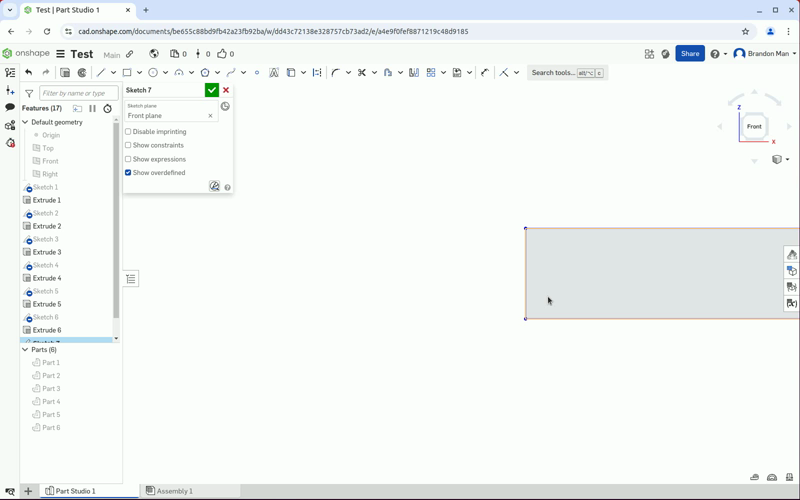
click(548, 296)
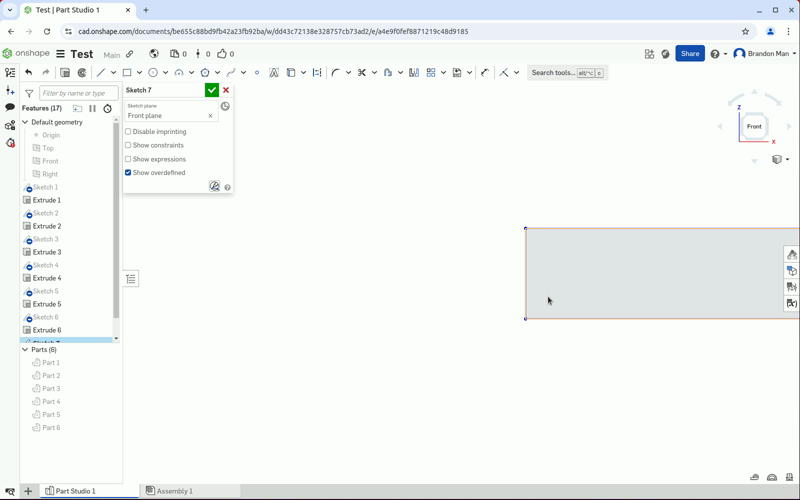
scroll(-6)
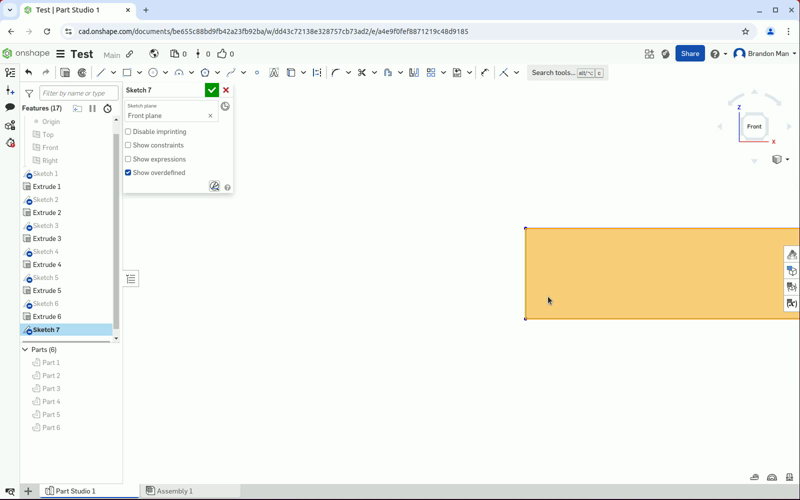
scroll(-6)
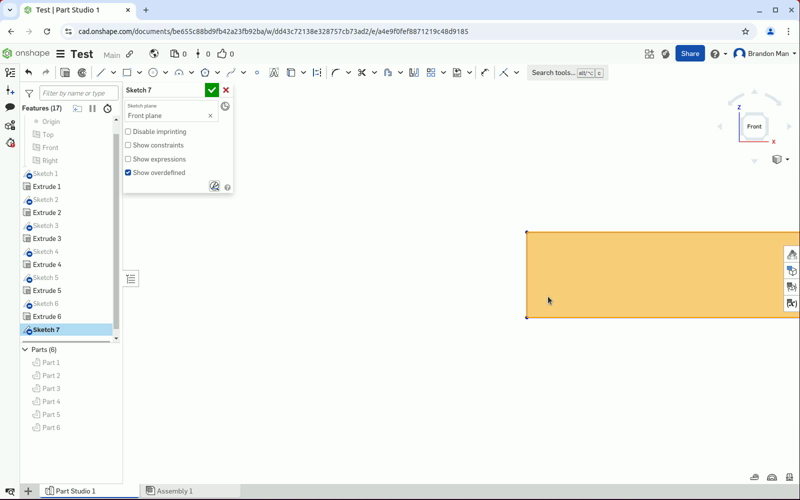
scroll(-6)
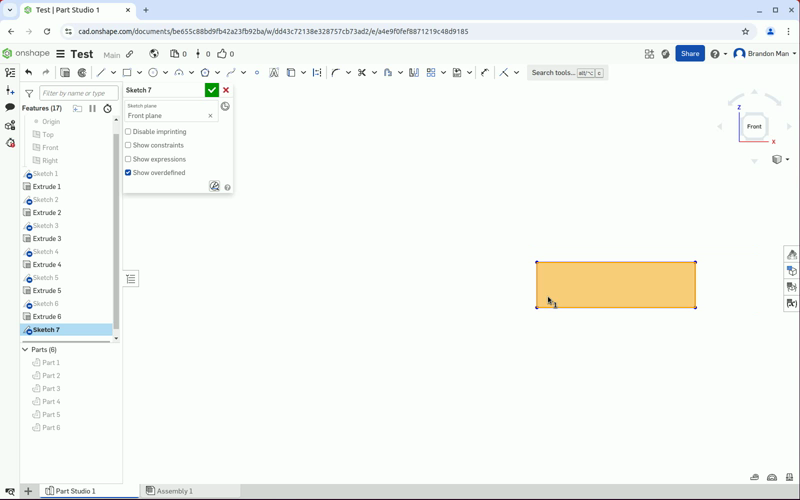
scroll(-6)
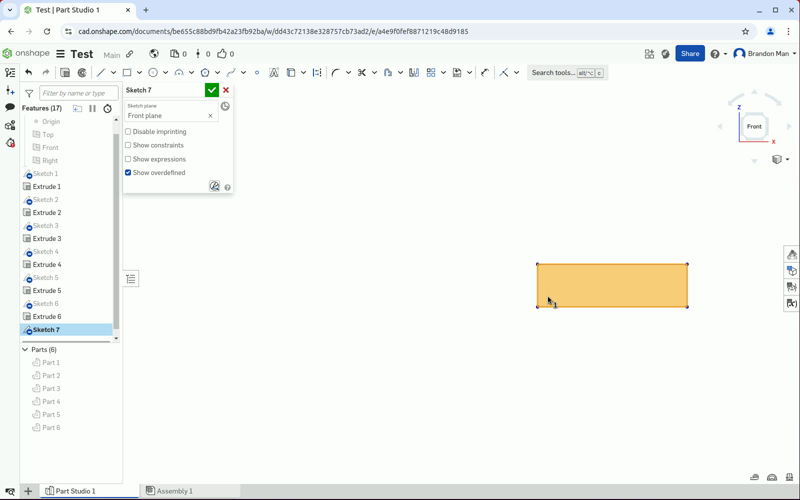
scroll(-6)
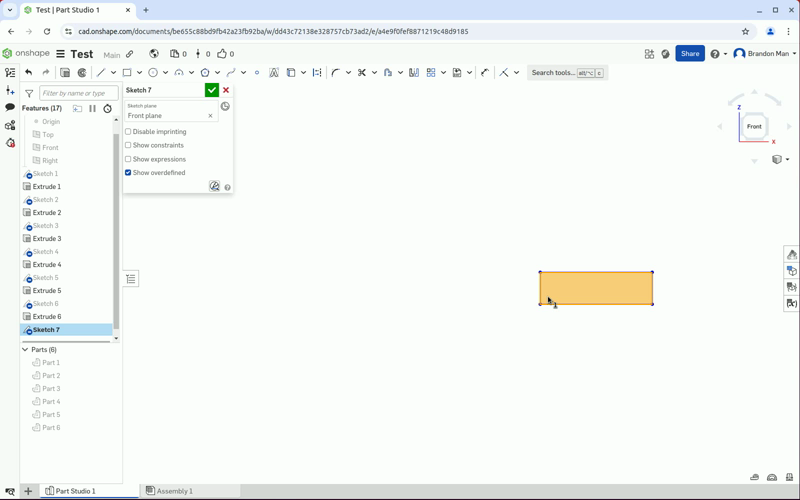
scroll(-6)
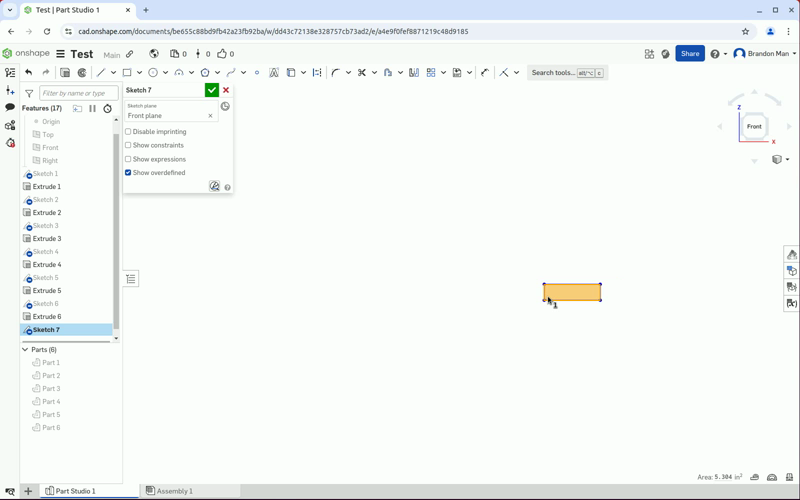
scroll(-6)
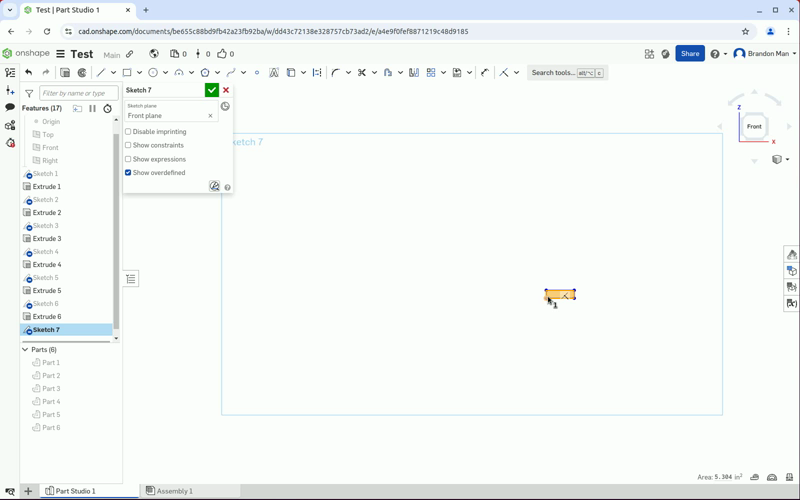
mouse_move(73, 352)
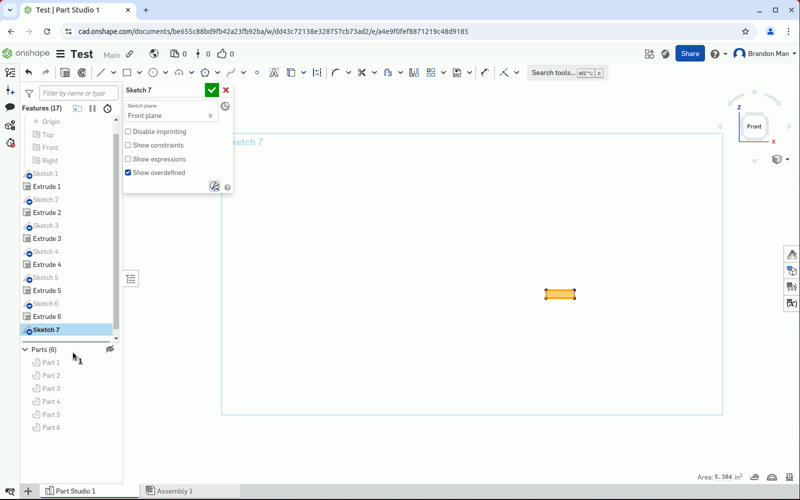
key(shift+y)
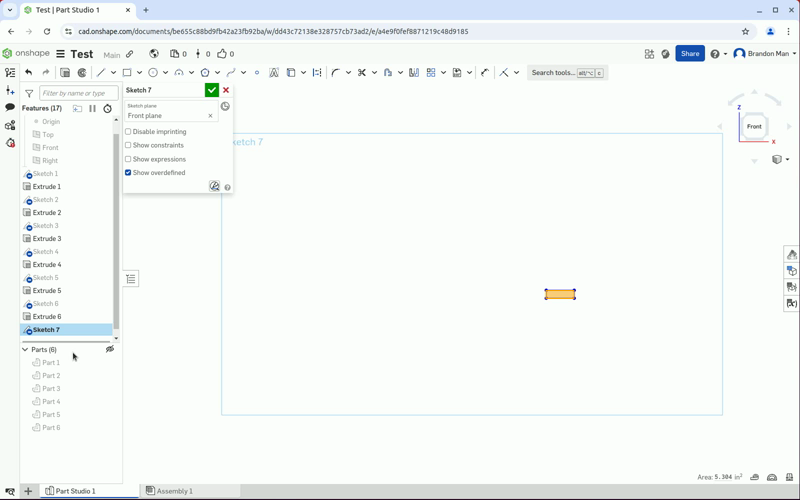
key(shift+e)
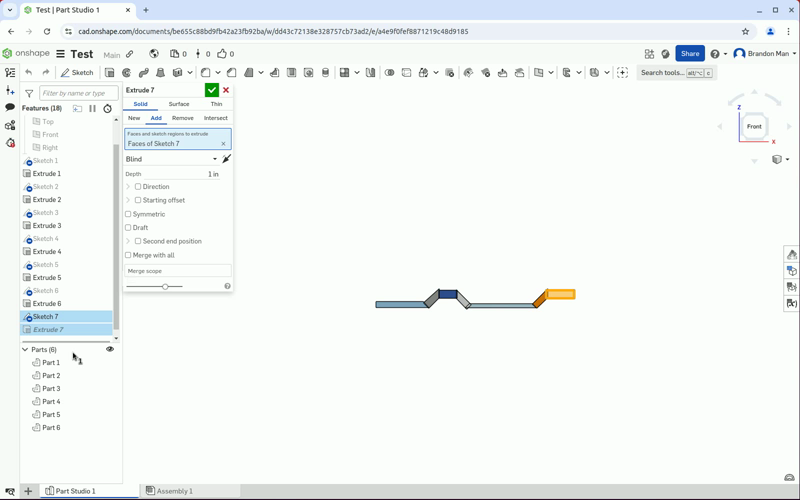
mouse_move(143, 106)
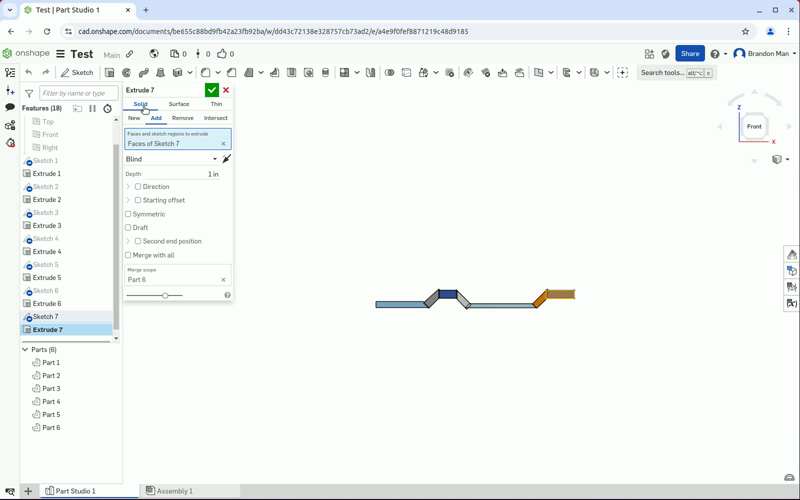
click(143, 106)
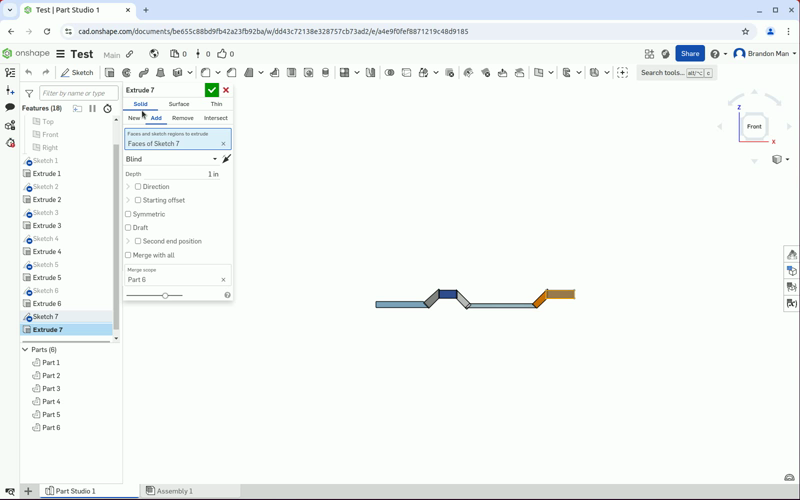
mouse_move(137, 120)
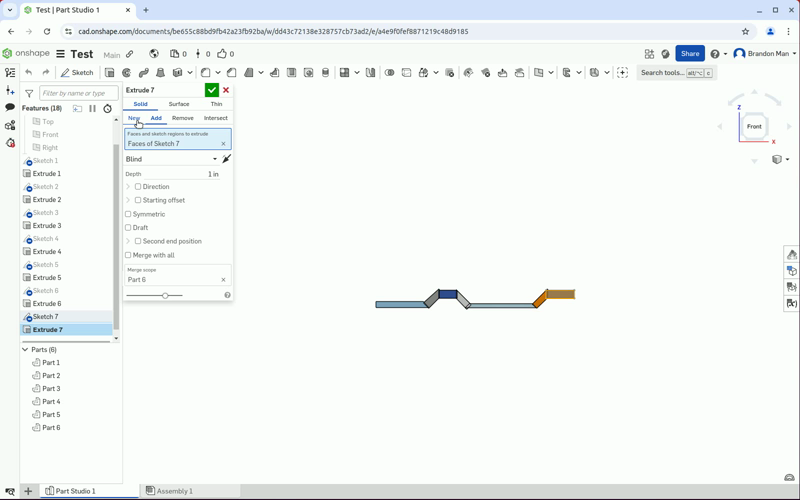
click(137, 120)
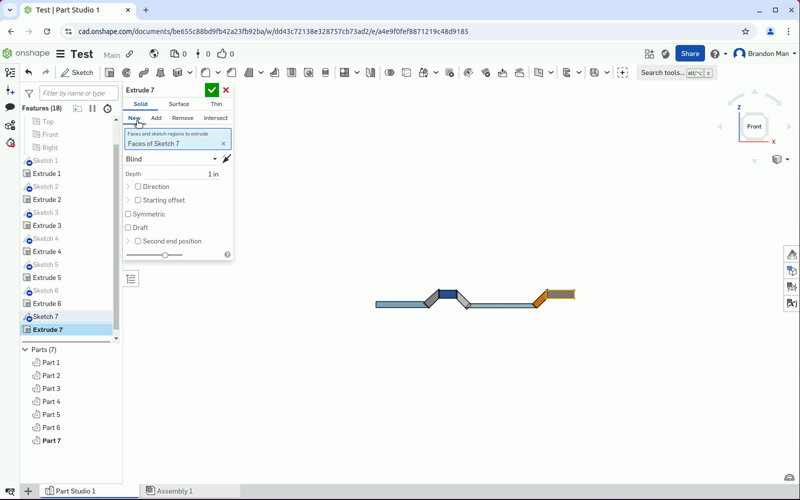
key(tab, 4)
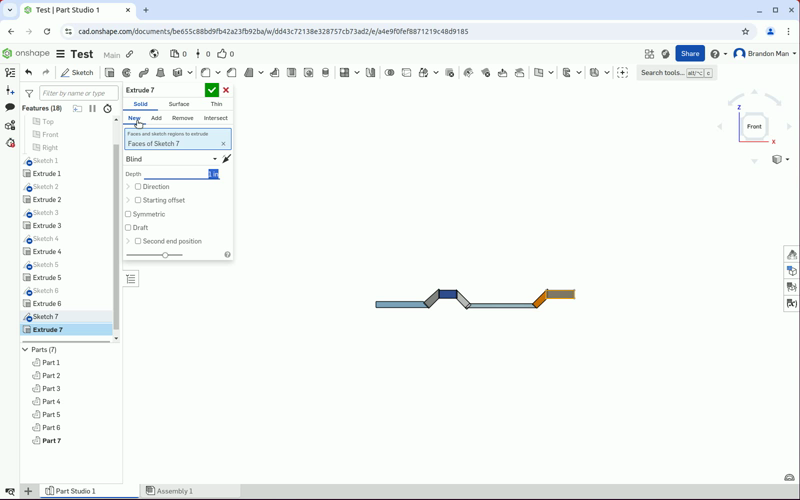
text(0.962)
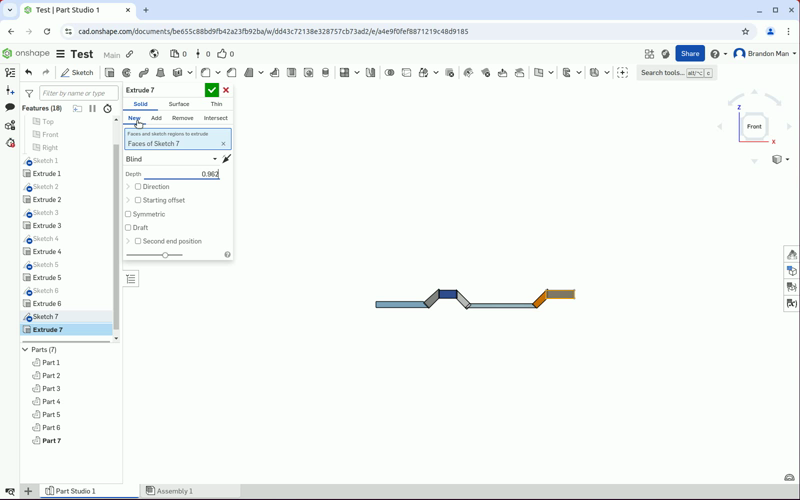
key(tab, 3)
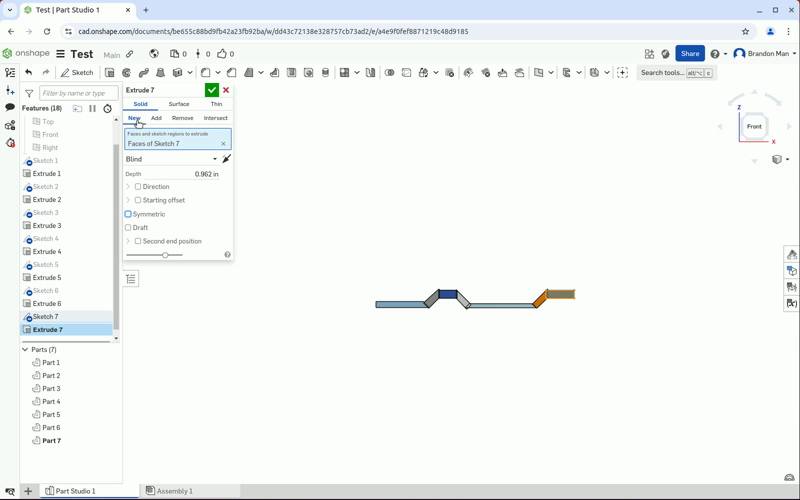
key(space)
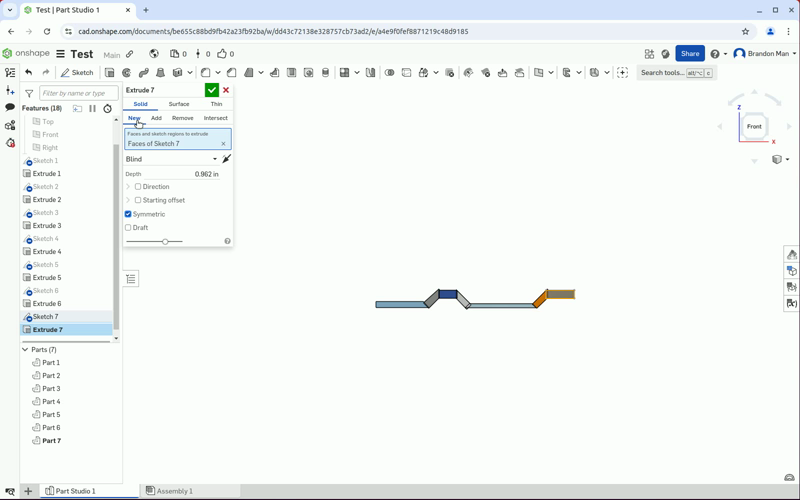
key(enter)
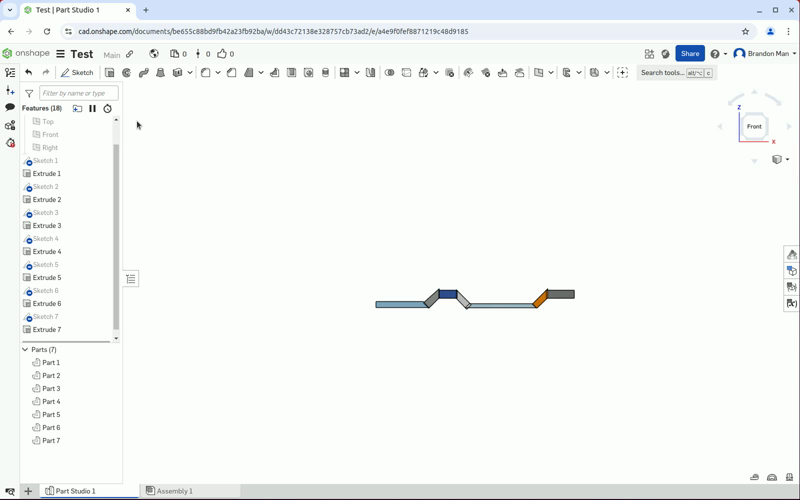
key(shift+h)
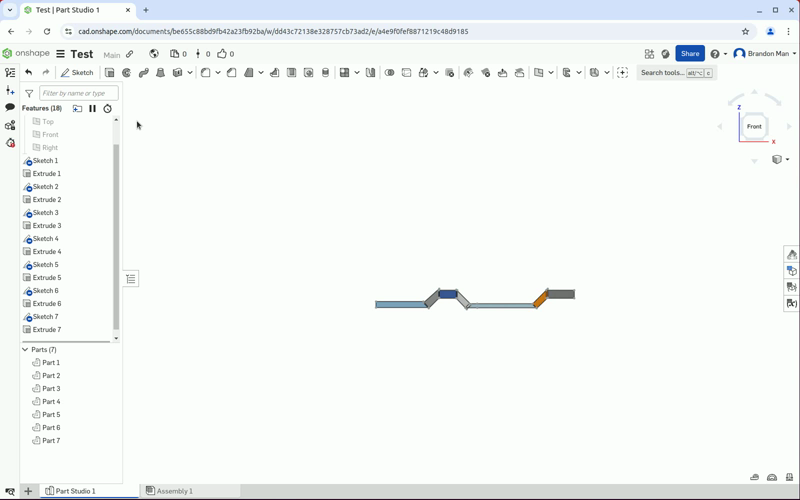
key(shift+h)
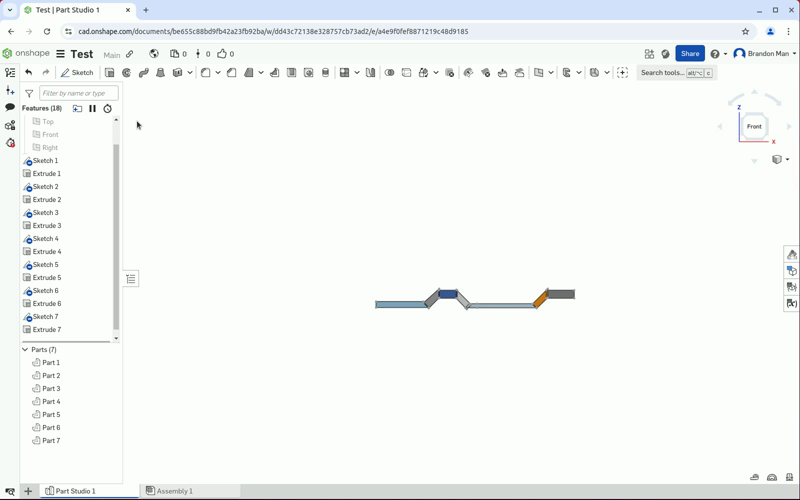
key(shift+7)
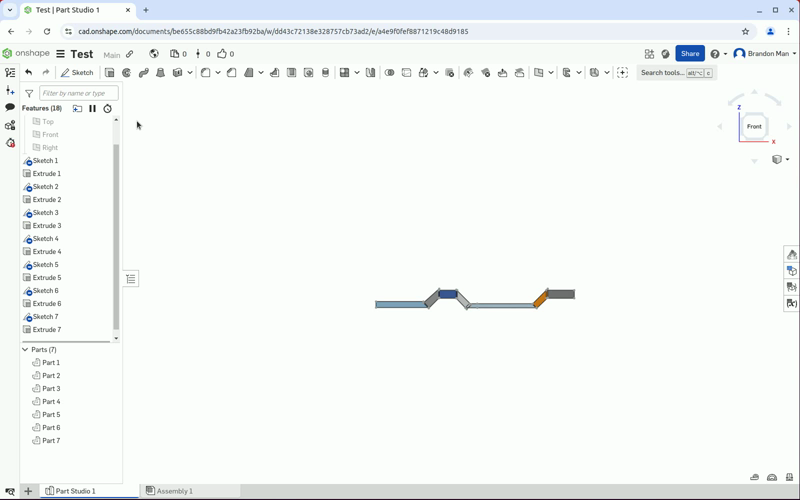
key(left, 2)
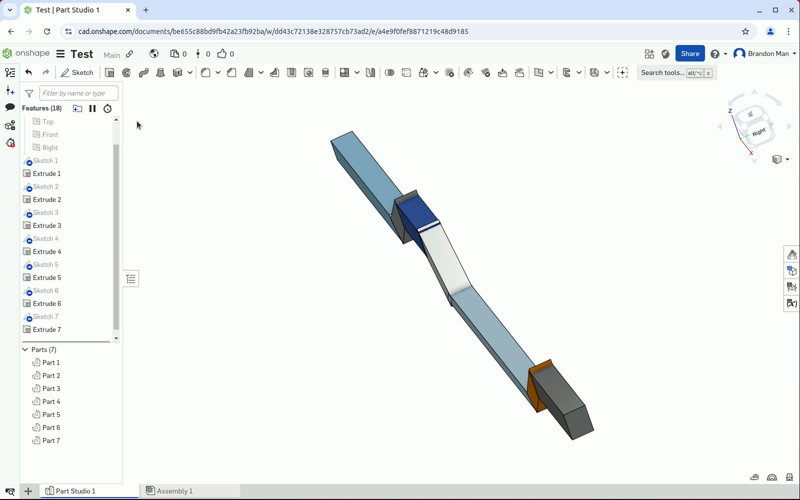
key(down, 2)
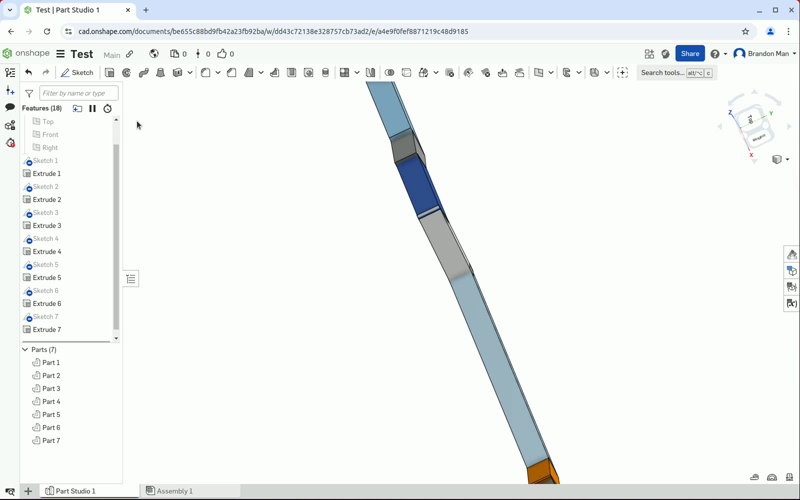
key(up, 2)
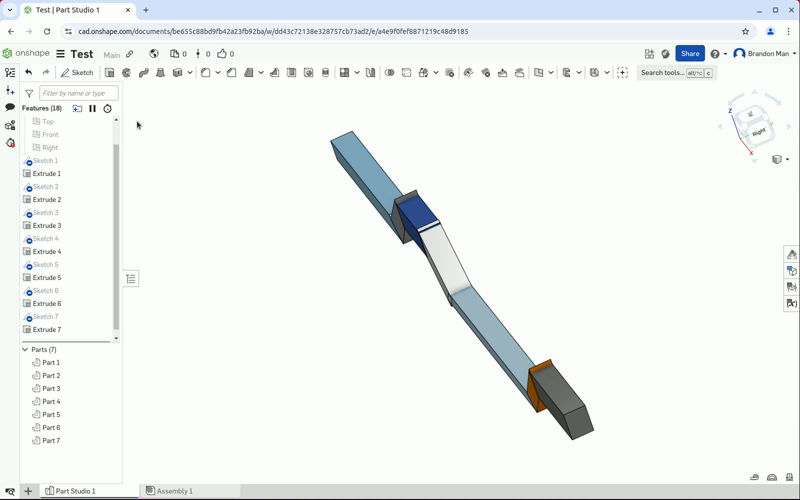
key(right, 2)
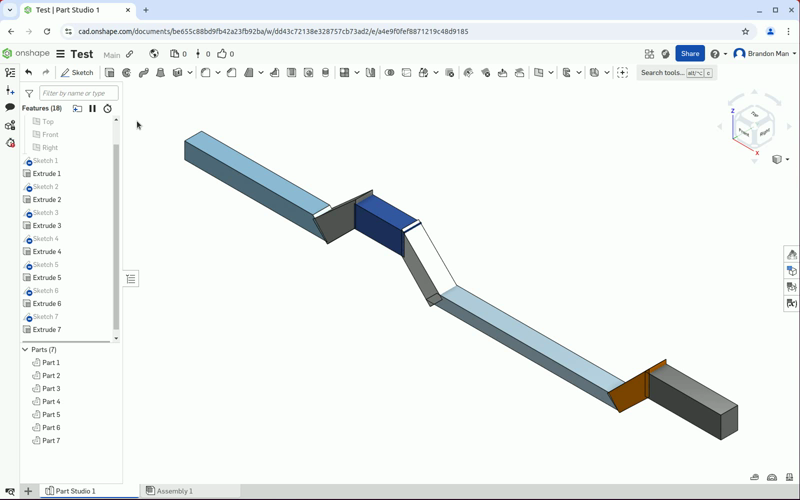
mouse_move(69, 163)
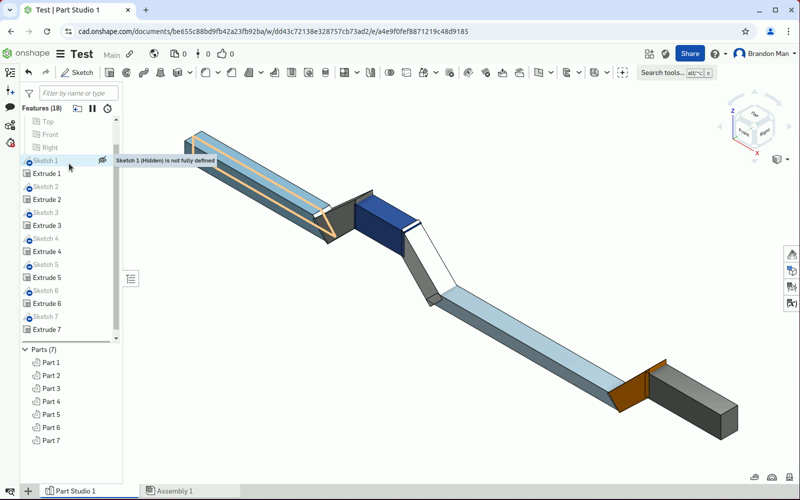
click(69, 163)